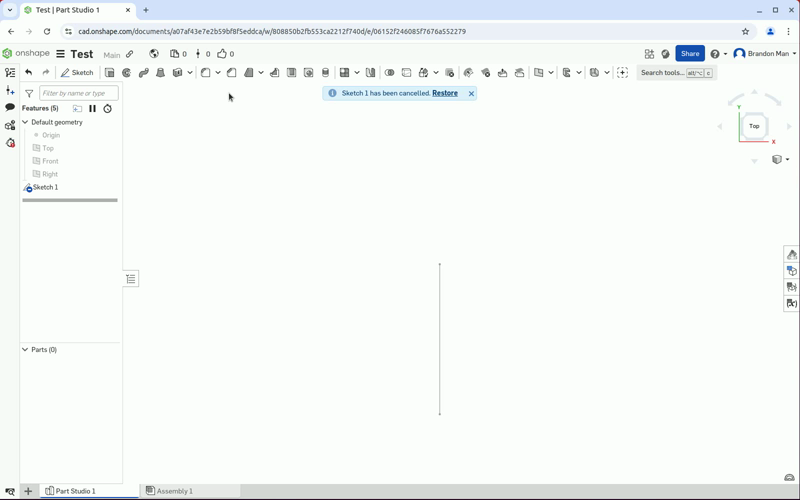
key(shift+h)
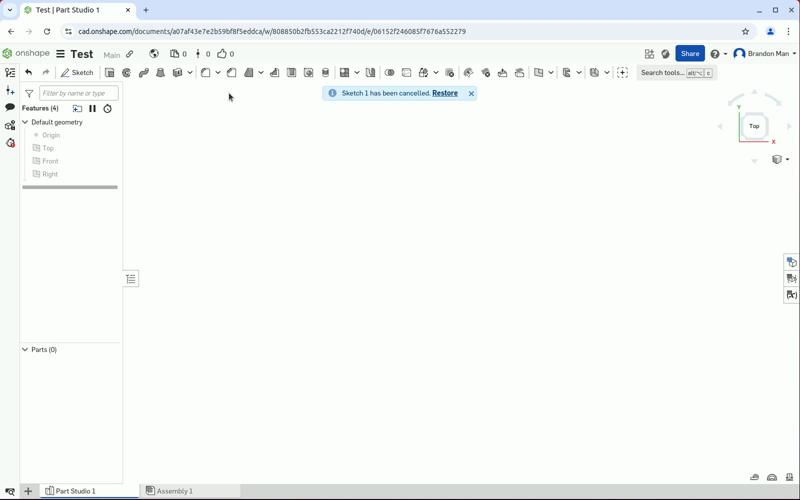
mouse_move(73, 352)
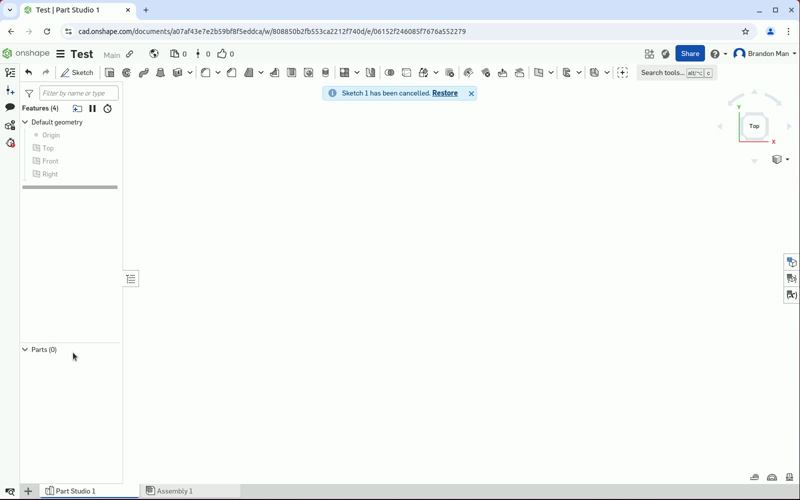
key(y)
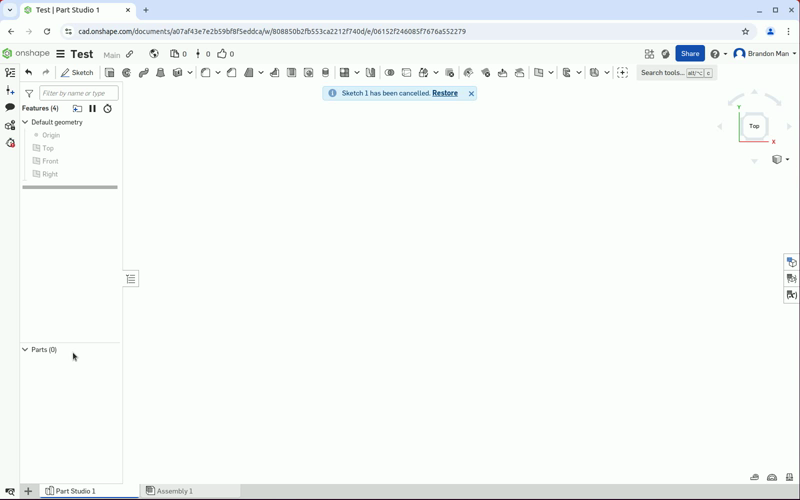
key(shift+p)
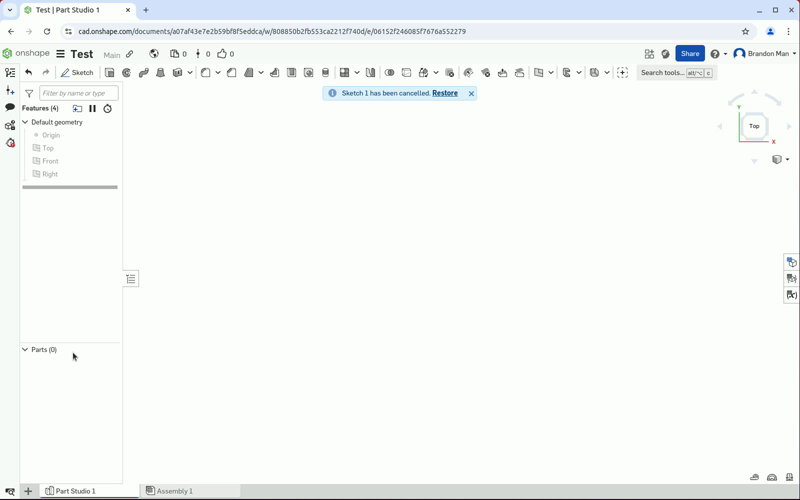
key(space)
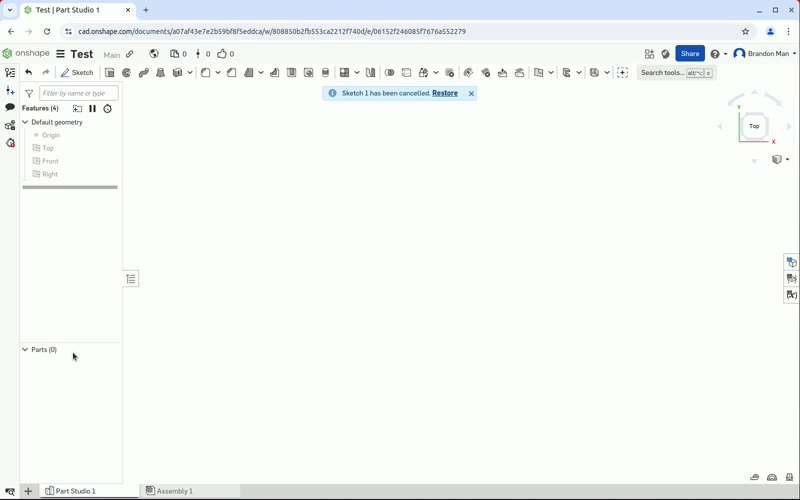
key_down(shift)
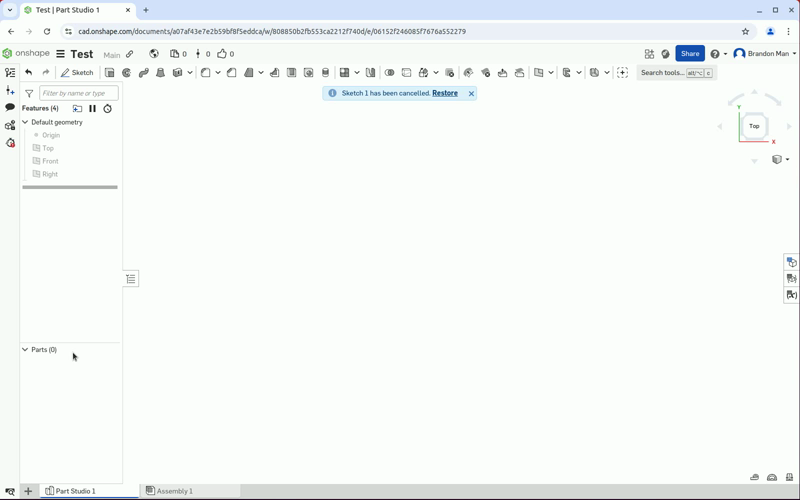
key(up)
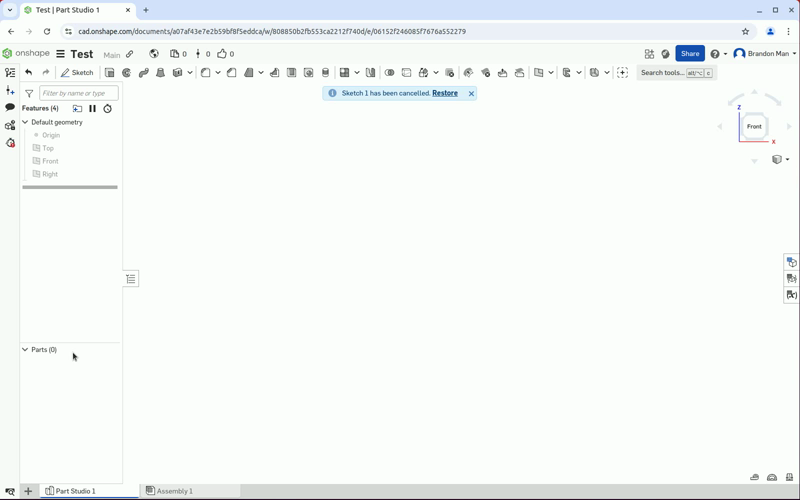
key_up(shift)
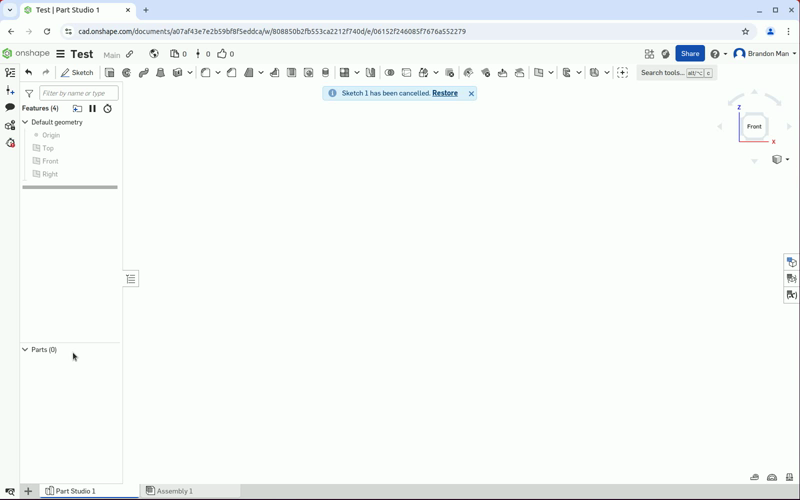
mouse_move(73, 352)
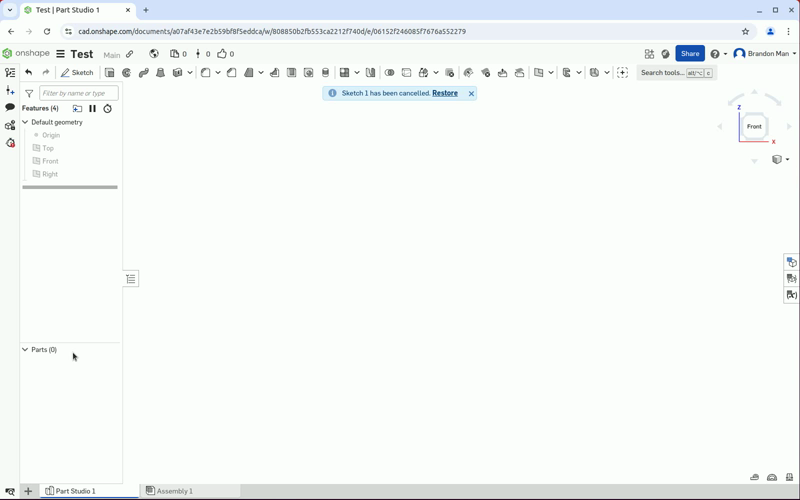
key(shift+y)
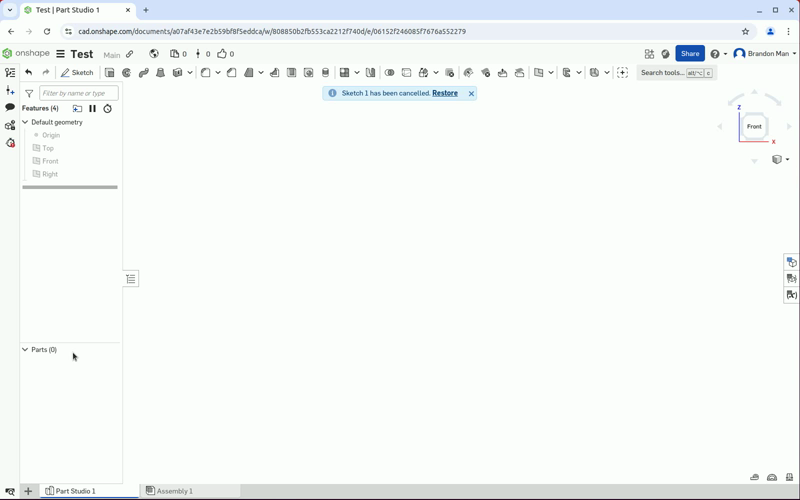
key(shift+s)
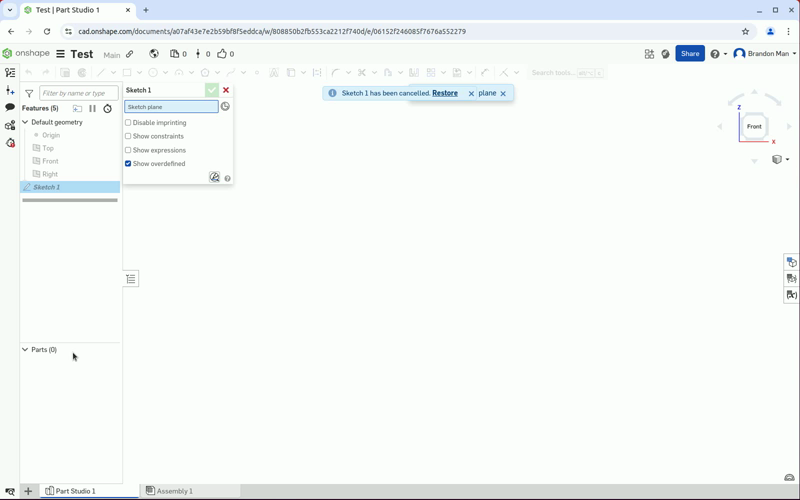
mouse_move(73, 163)
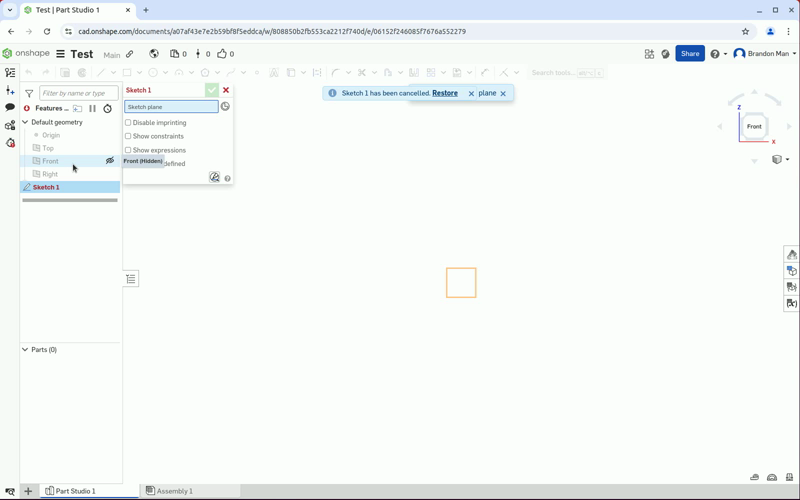
click(73, 163)
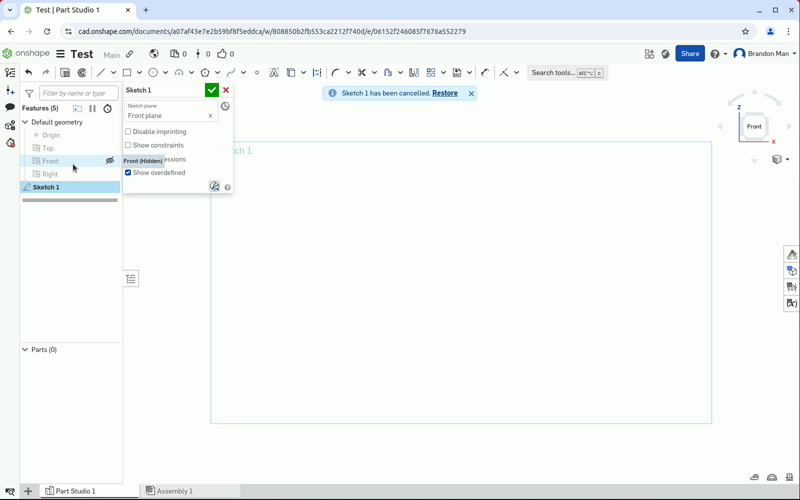
mouse_move(73, 352)
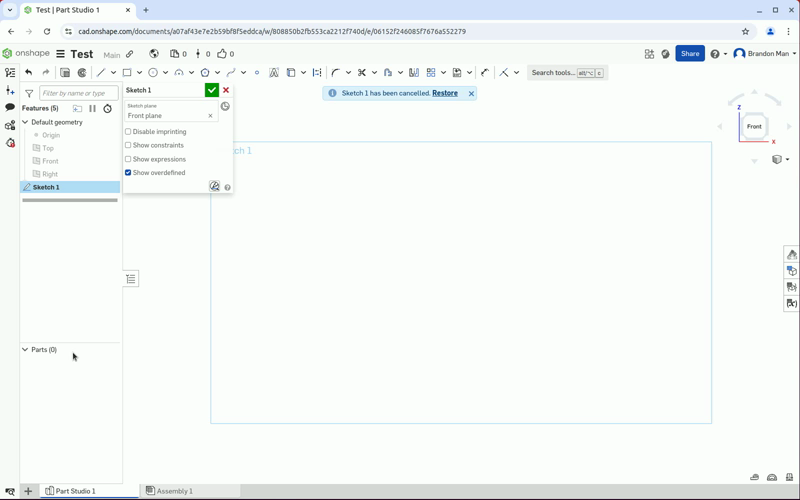
key(y)
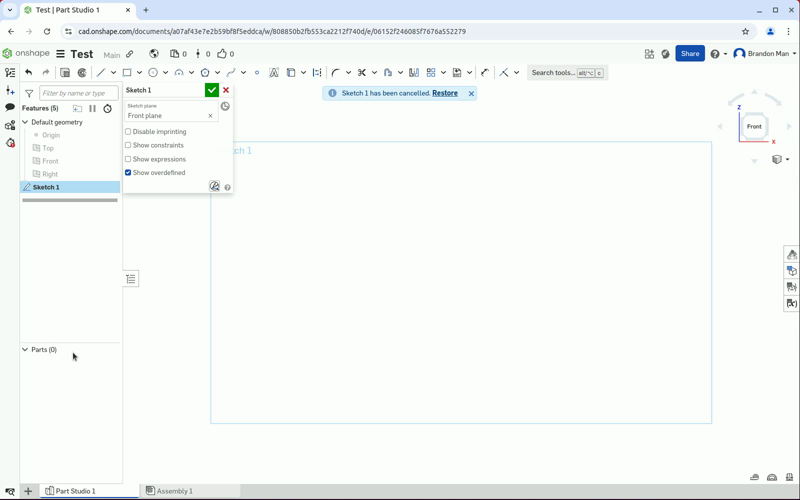
key(c)
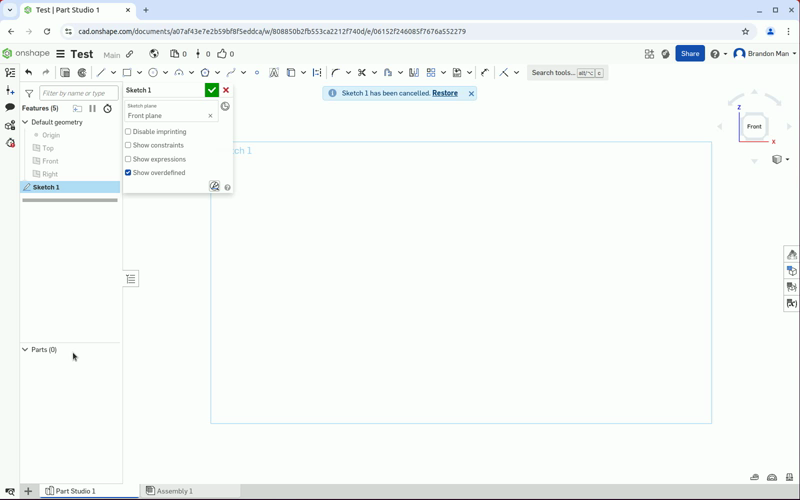
key_down(shift)
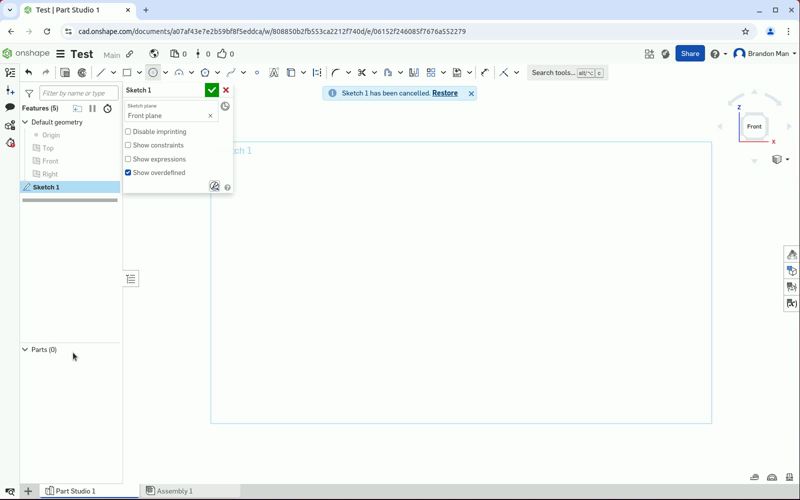
mouse_move(460, 282)
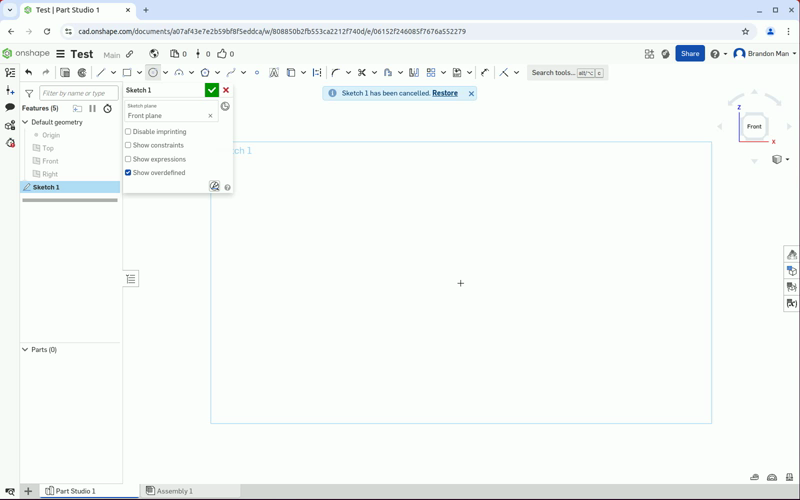
click(460, 282)
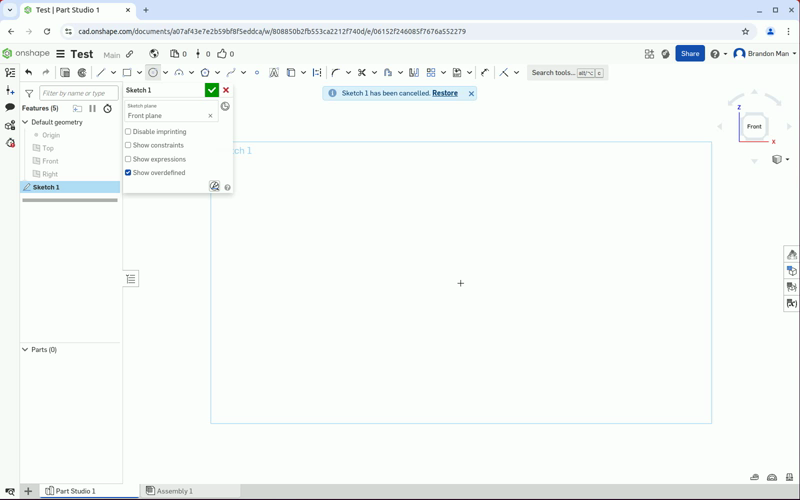
key_up(shift)
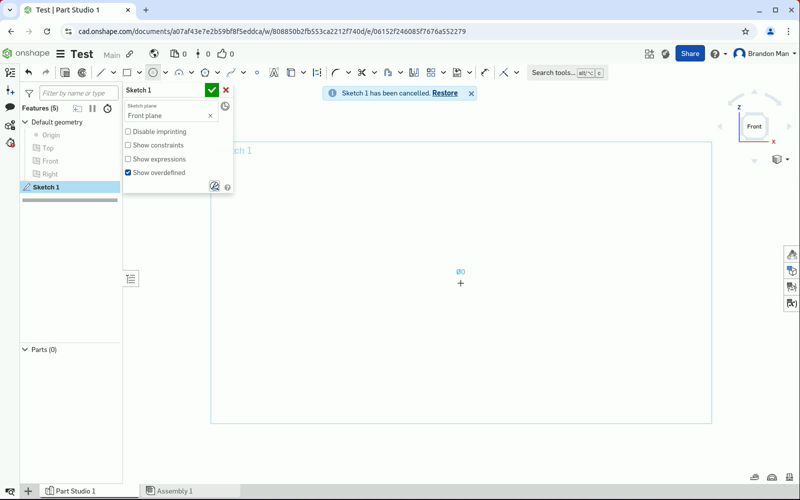
mouse_move(474, 282)
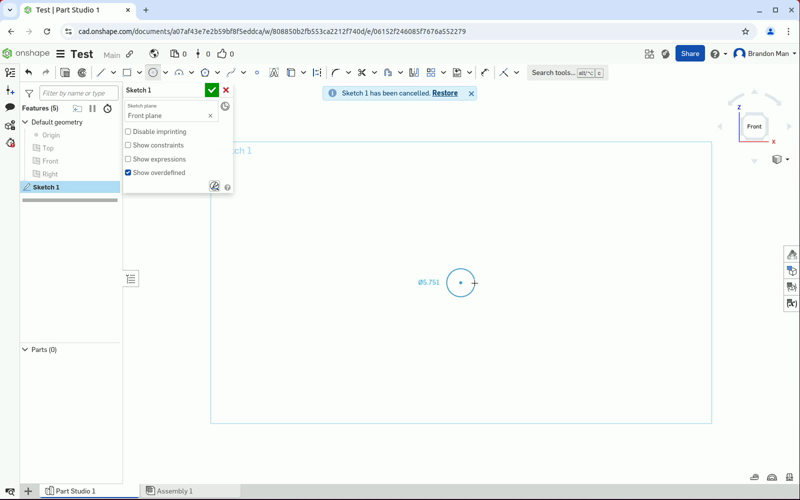
click(474, 282)
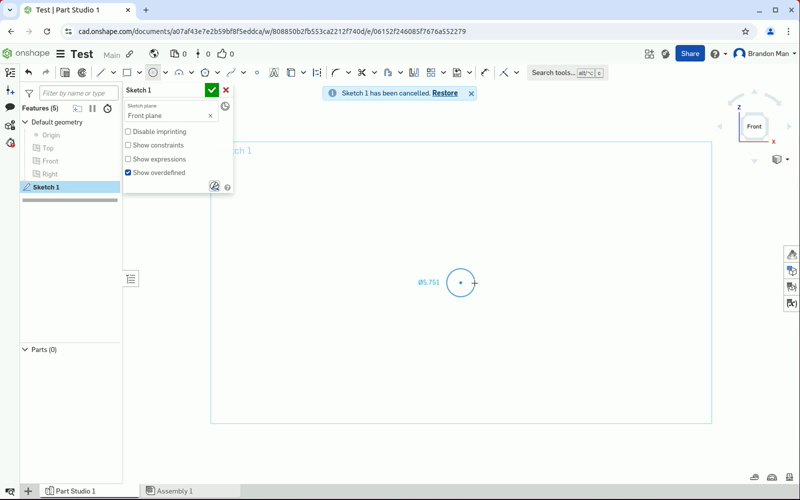
key(esc)
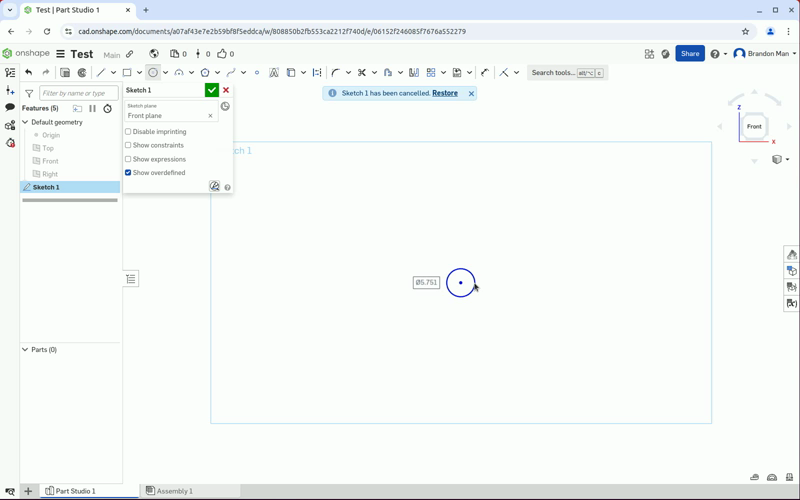
mouse_move(455, 291)
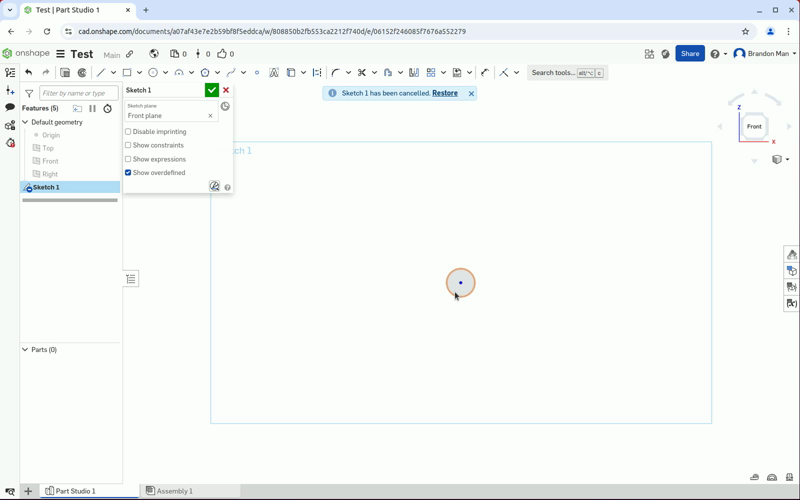
scroll(6)
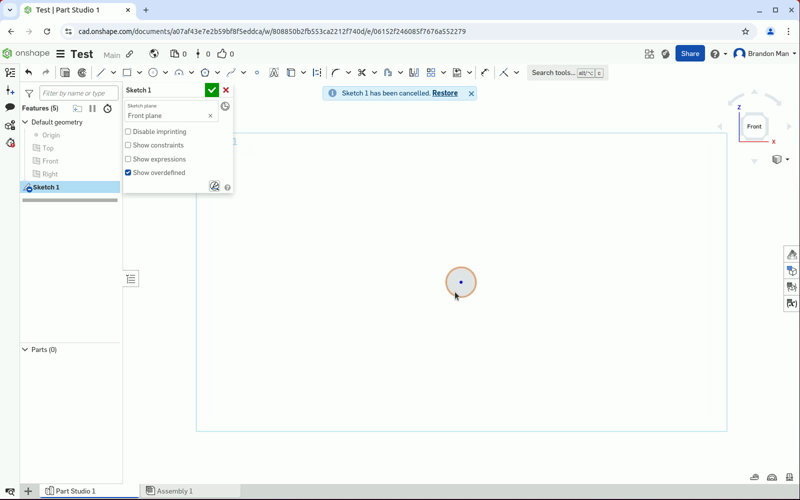
scroll(6)
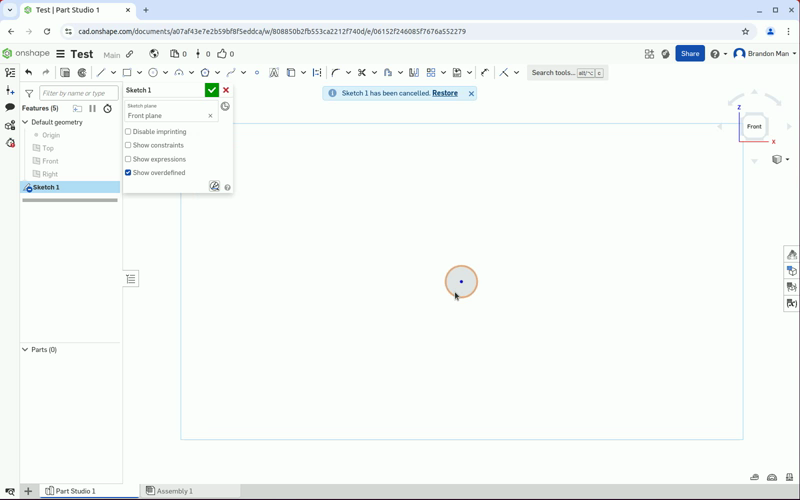
scroll(6)
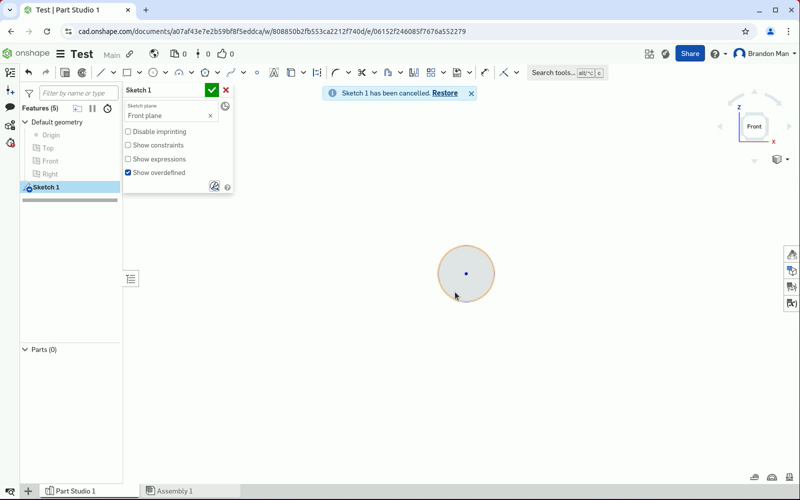
scroll(6)
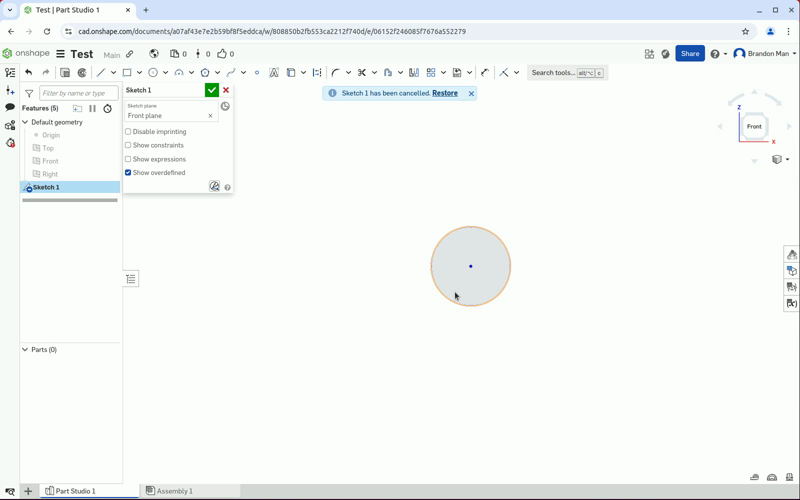
scroll(6)
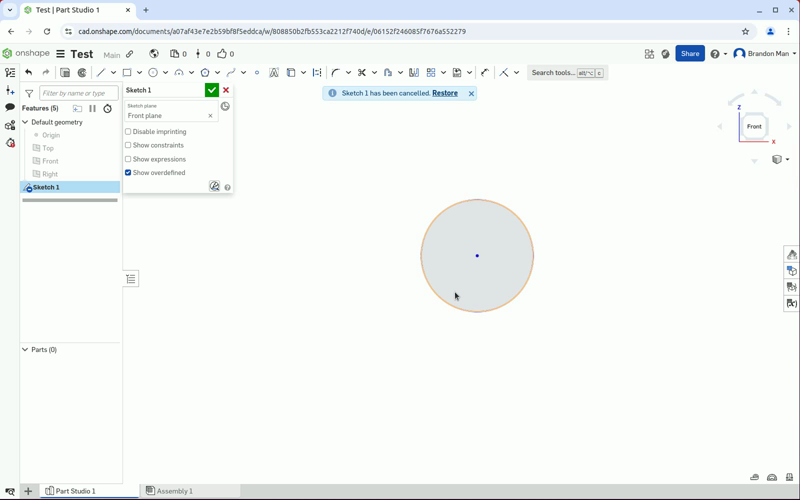
scroll(6)
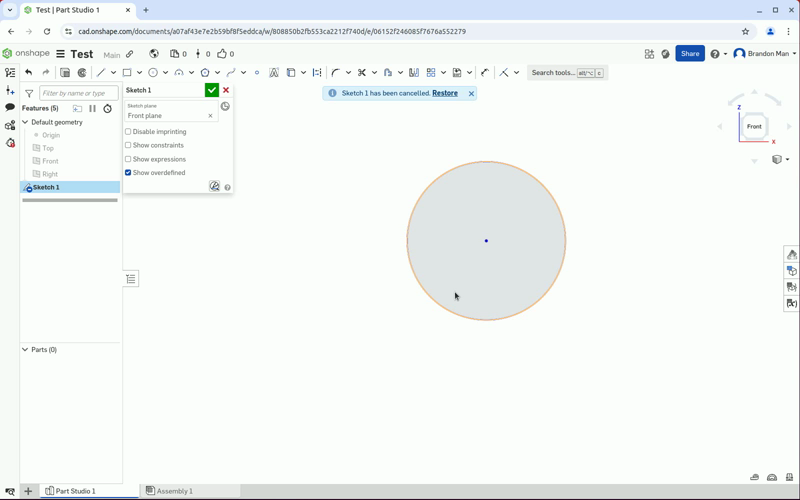
scroll(6)
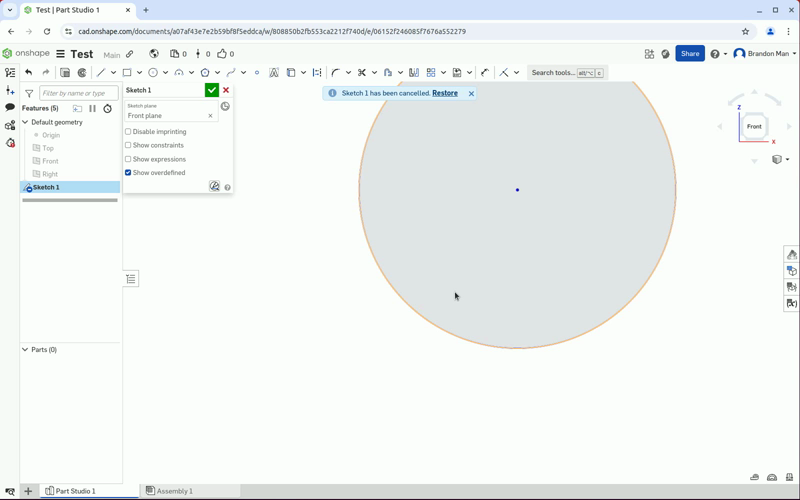
click(455, 291)
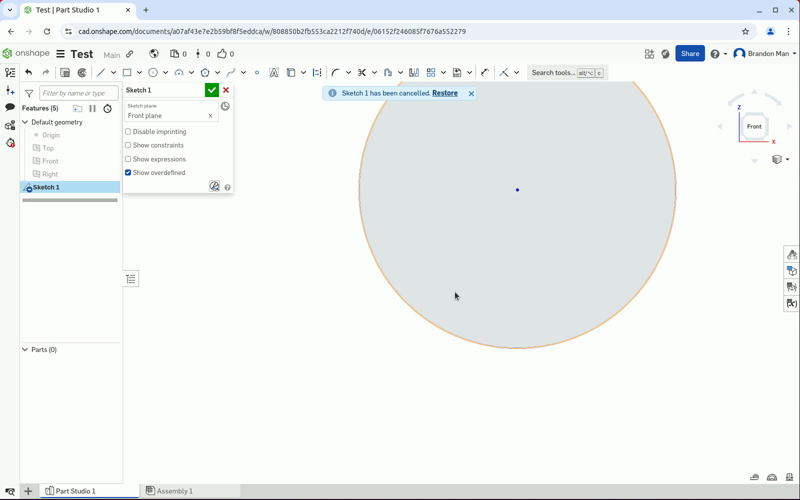
scroll(-6)
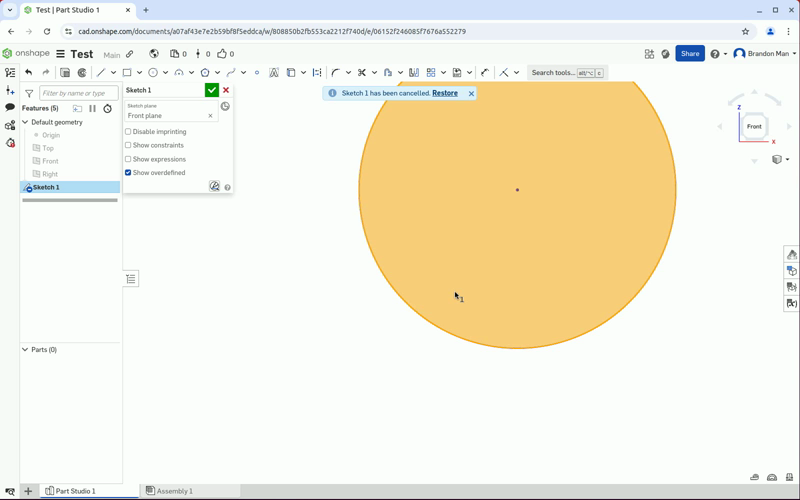
scroll(-6)
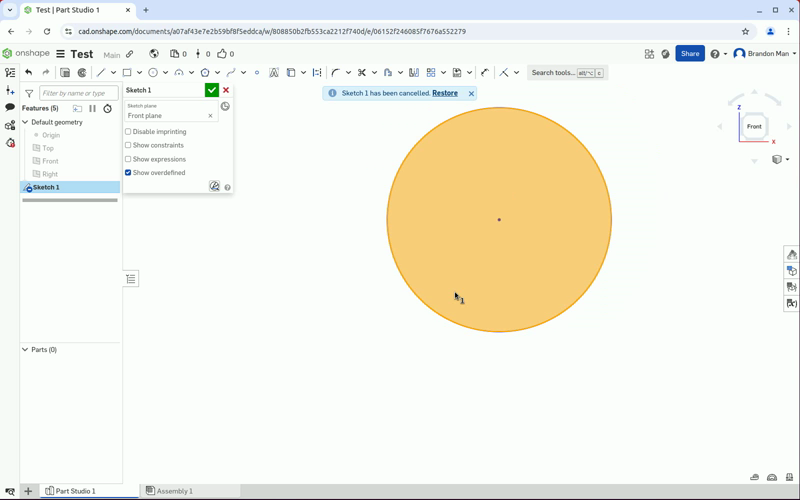
scroll(-6)
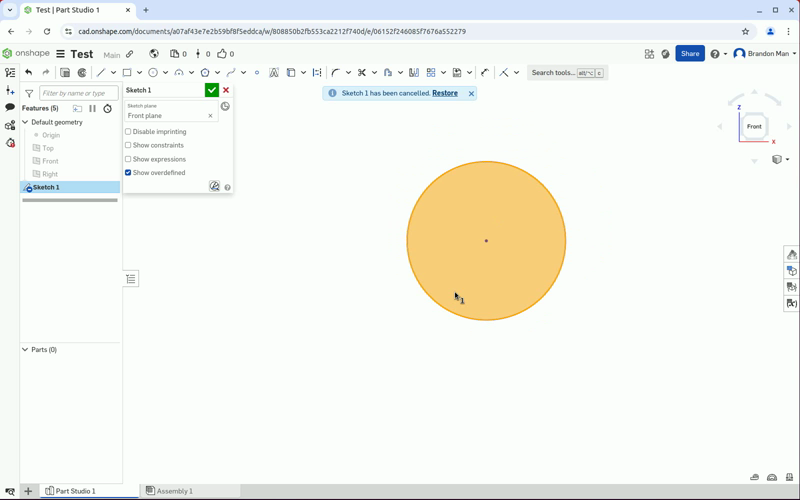
scroll(-6)
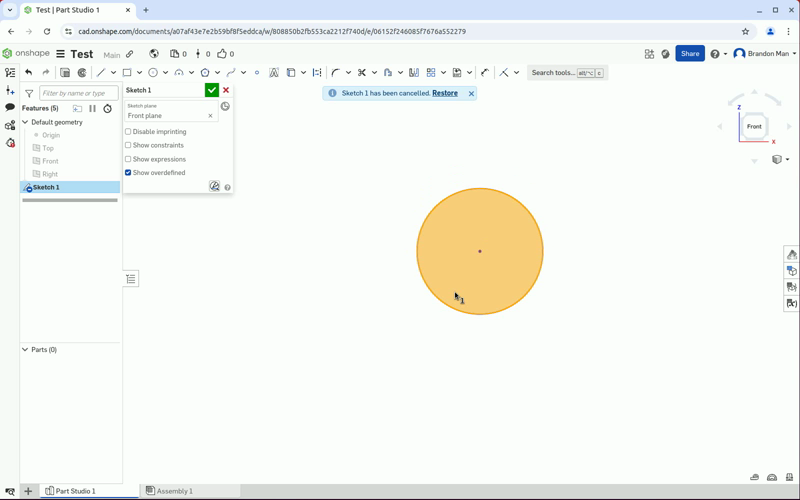
scroll(-6)
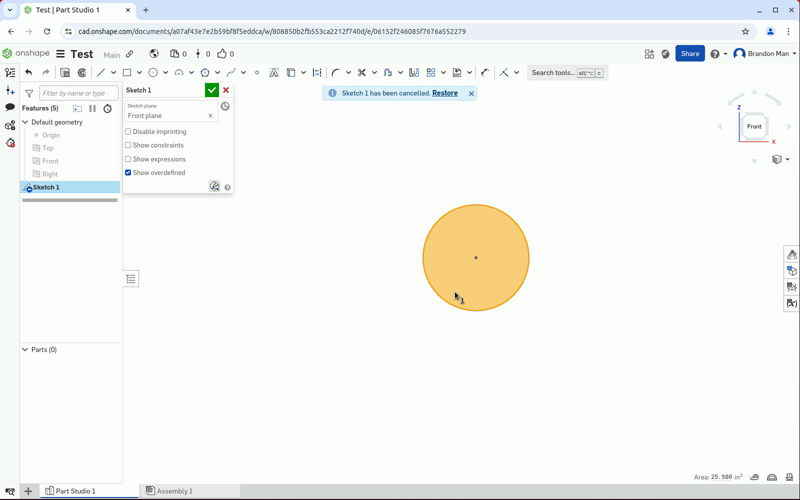
scroll(-6)
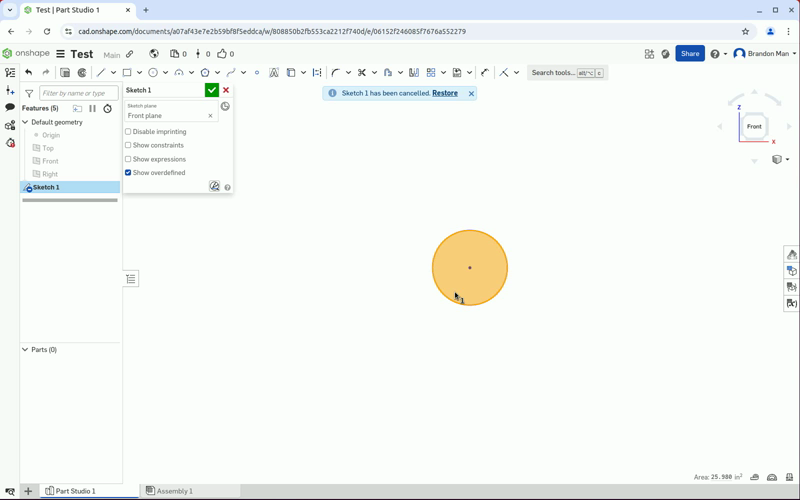
scroll(-6)
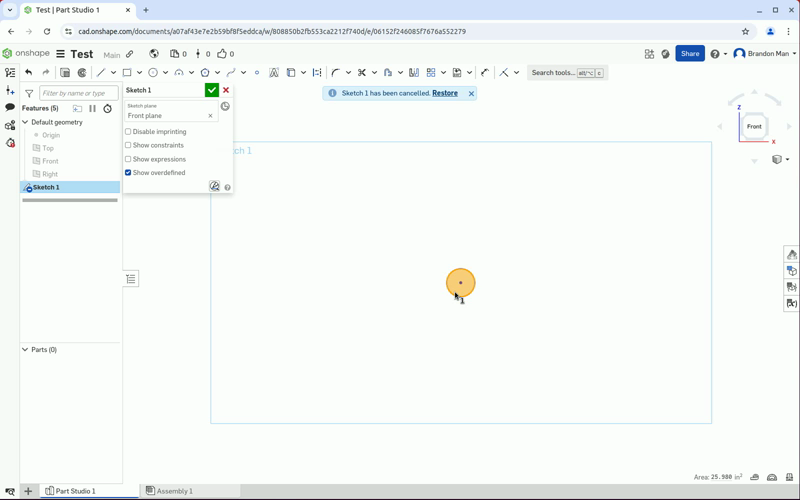
mouse_move(73, 352)
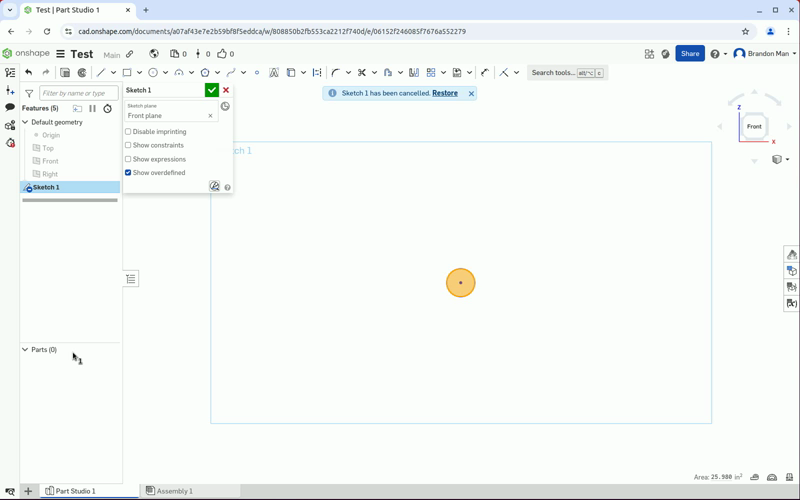
key(shift+y)
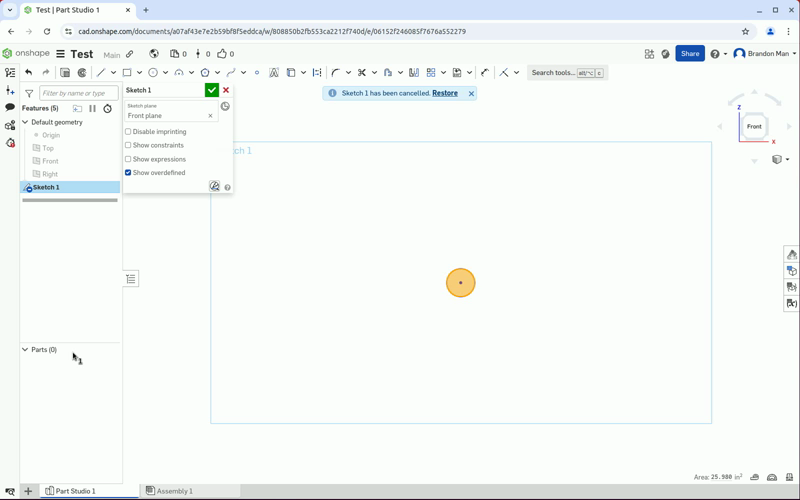
key(shift+e)
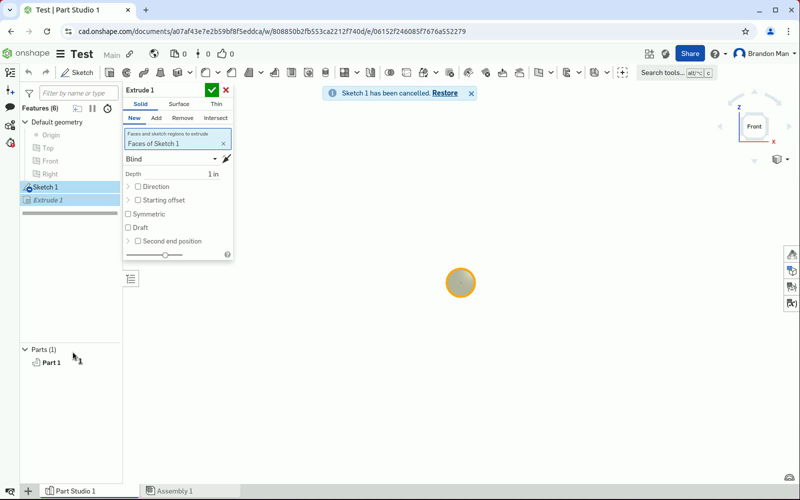
mouse_move(143, 106)
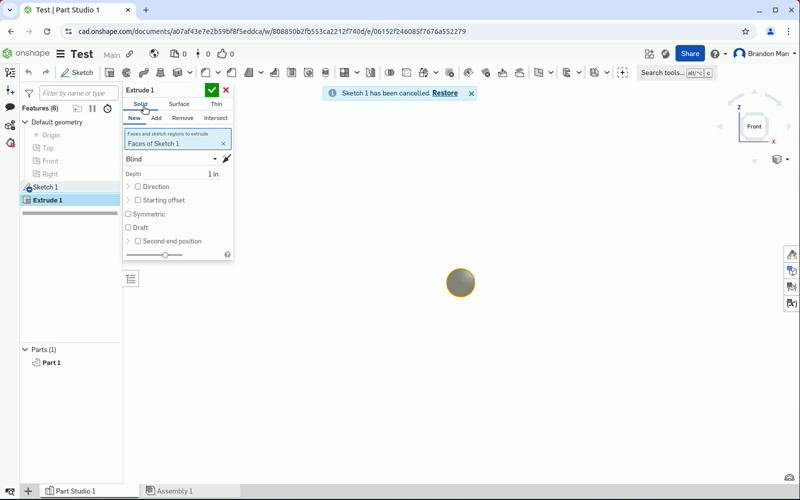
click(143, 106)
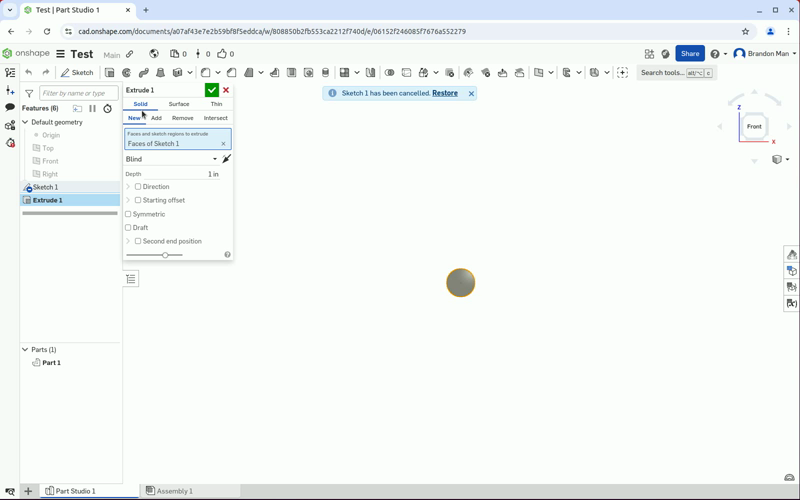
mouse_move(137, 120)
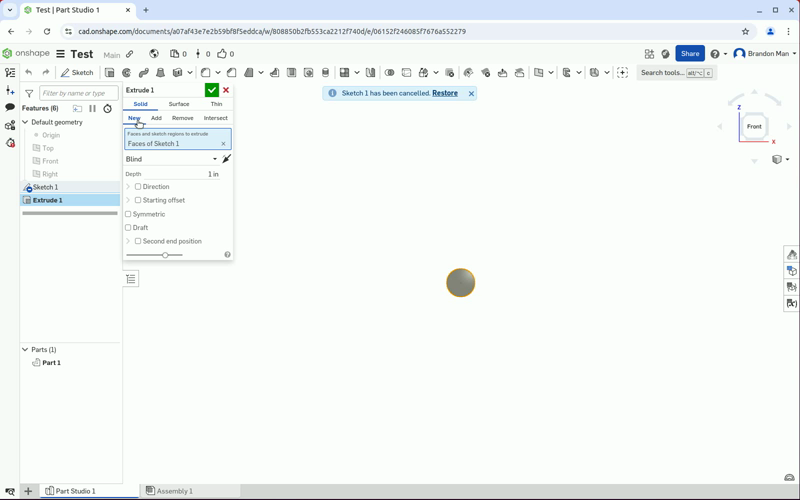
click(137, 120)
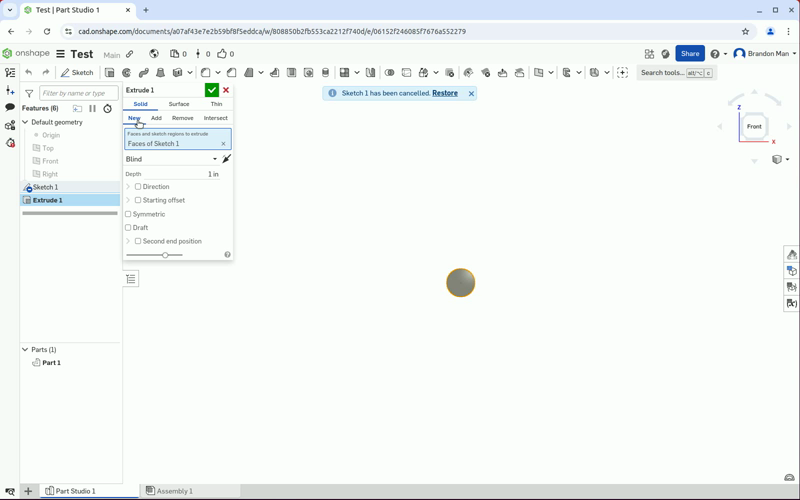
key(tab, 4)
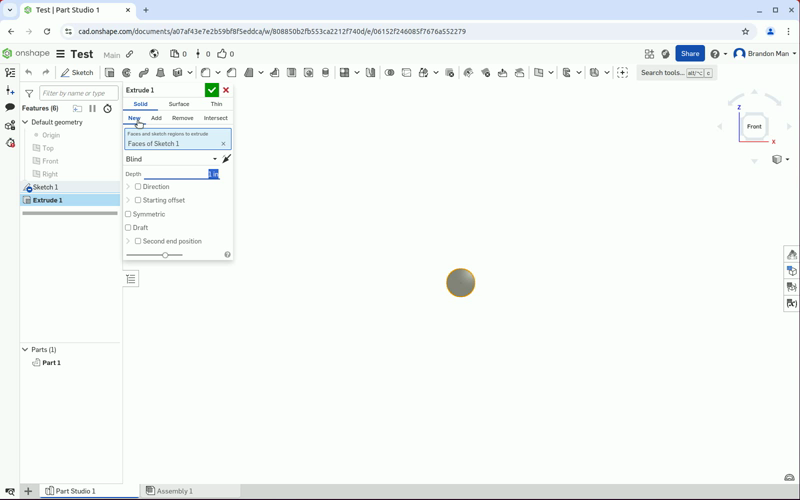
text(22.627)
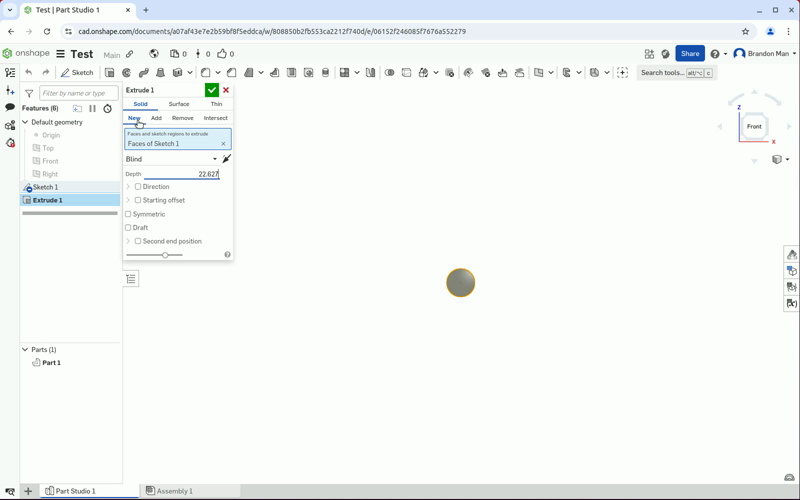
key(enter)
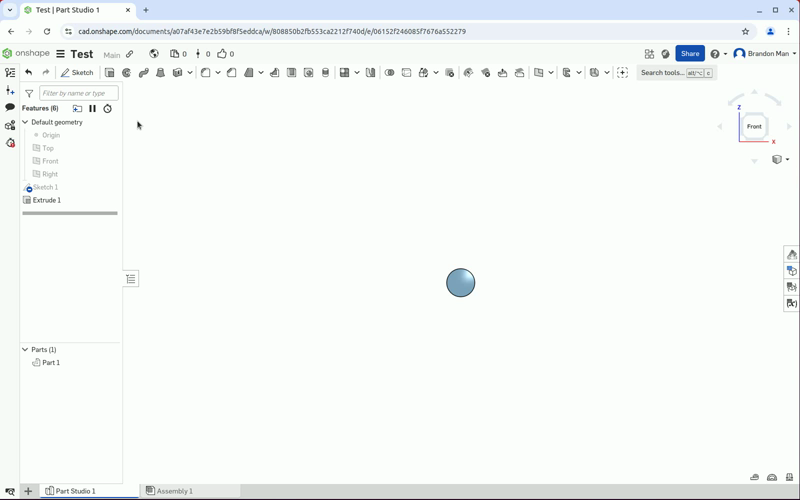
key(shift+h)
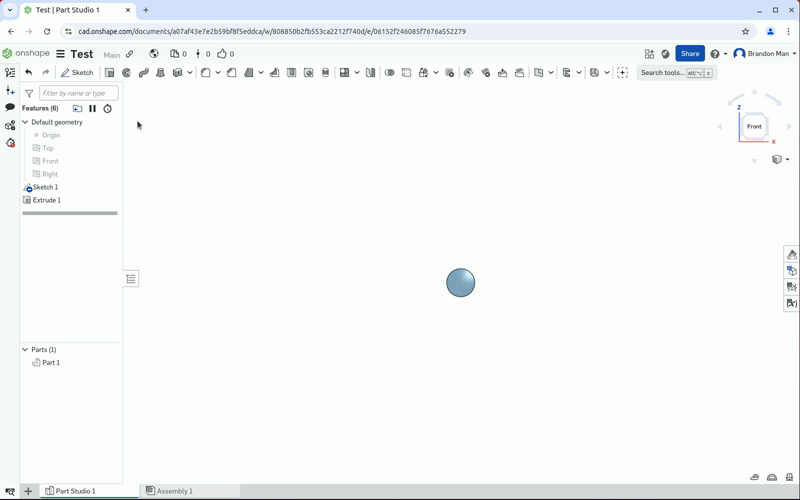
key(shift+h)
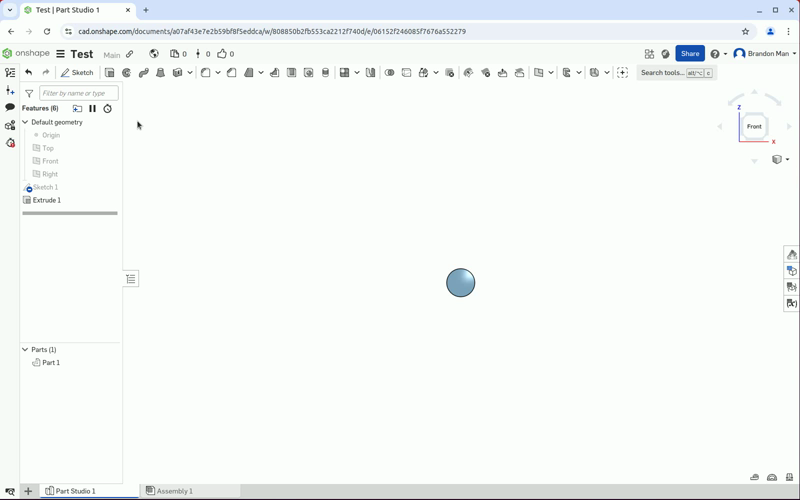
mouse_move(73, 189)
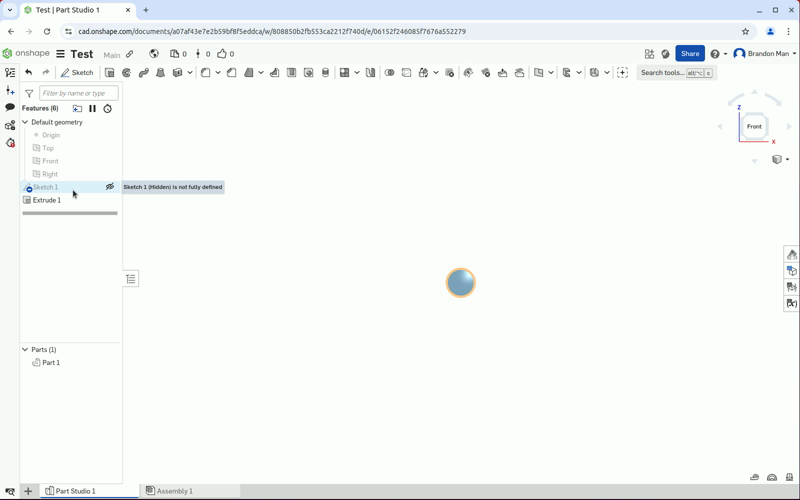
click(73, 189)
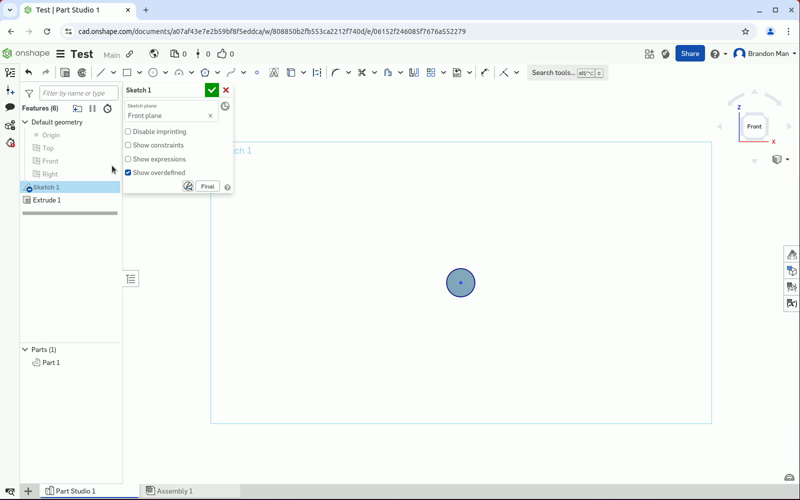
mouse_move(229, 92)
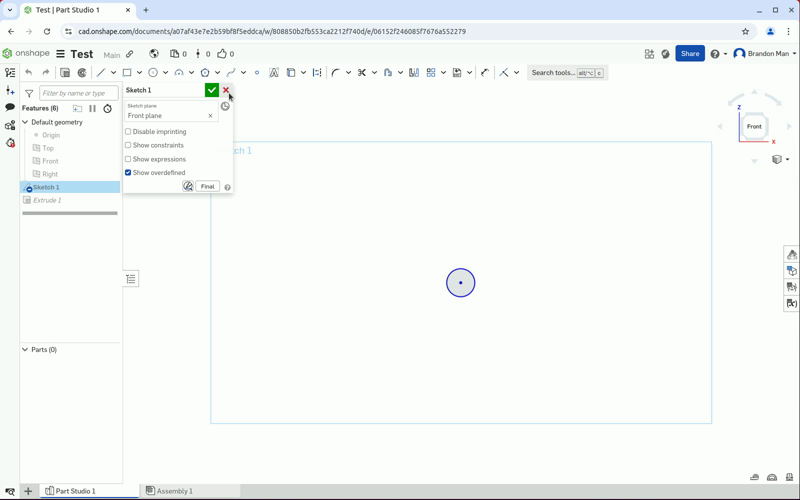
click(229, 92)
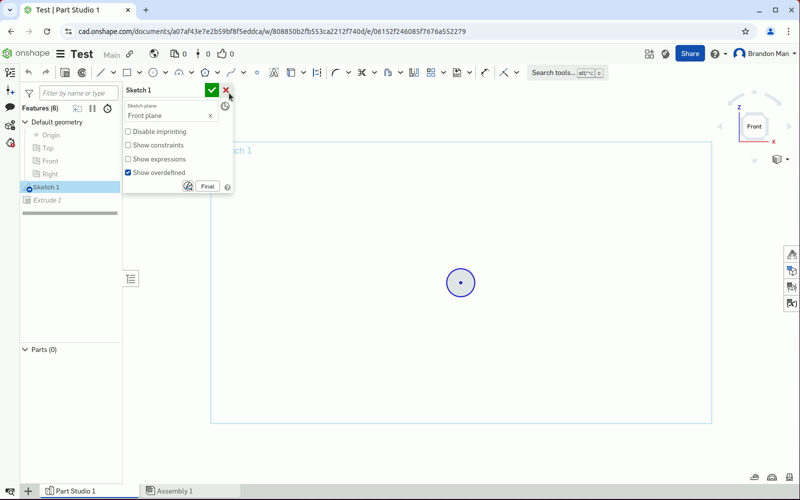
key(shift+s)
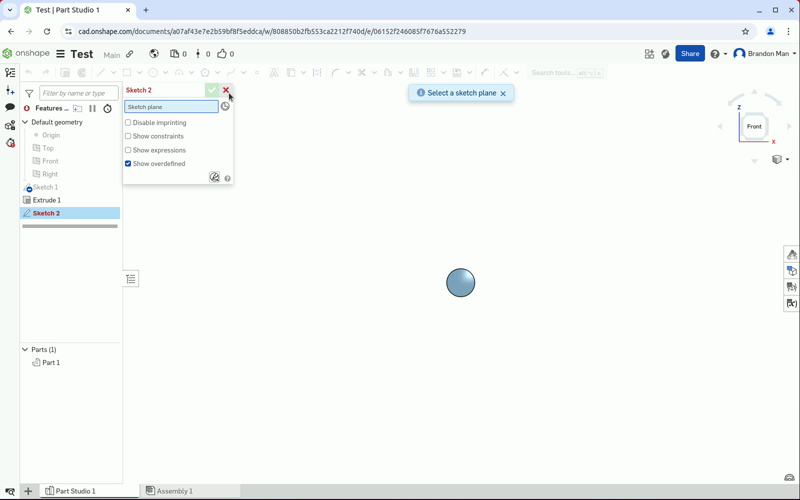
mouse_move(73, 163)
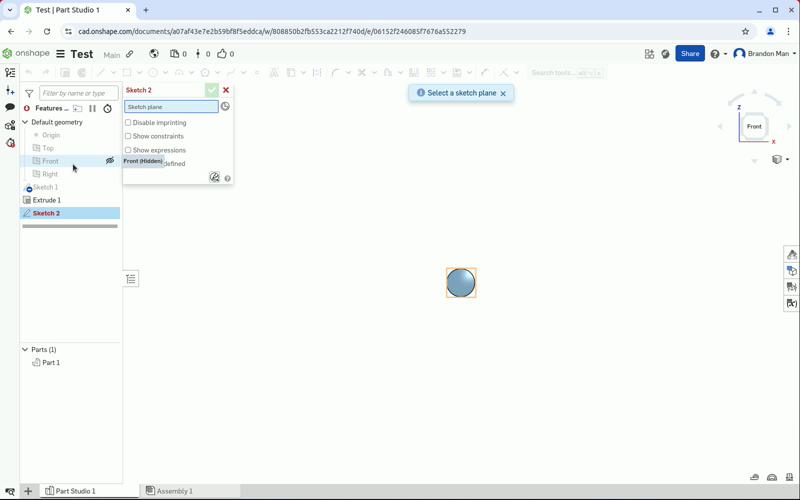
click(73, 163)
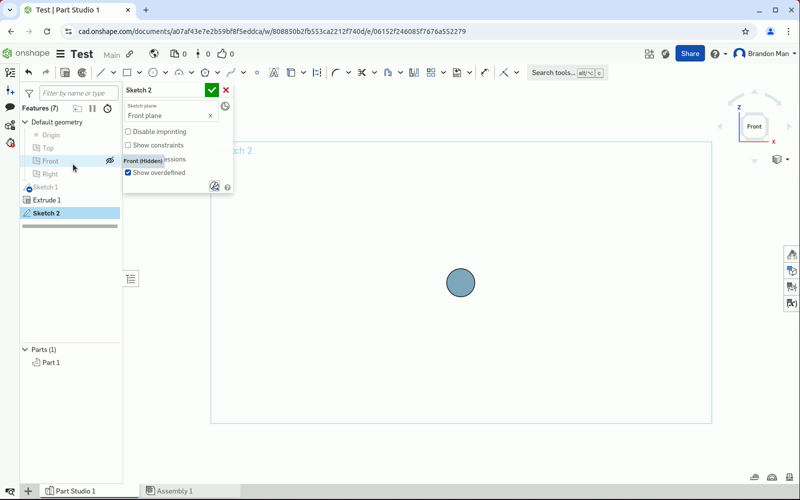
mouse_move(73, 352)
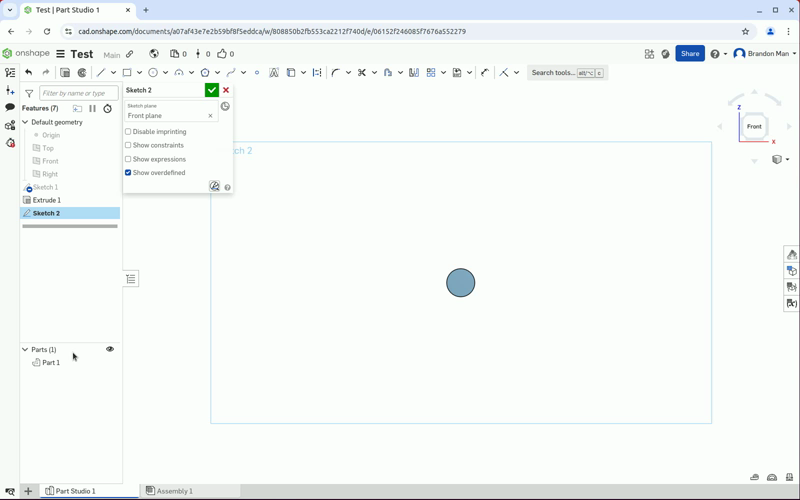
key(y)
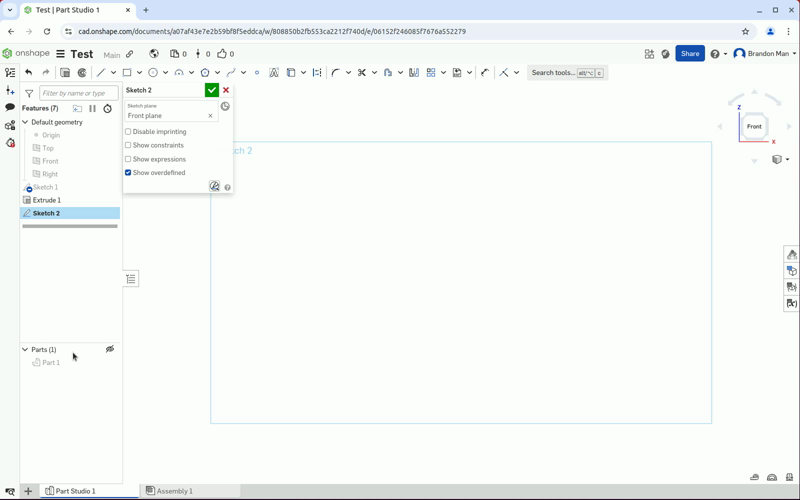
key(l)
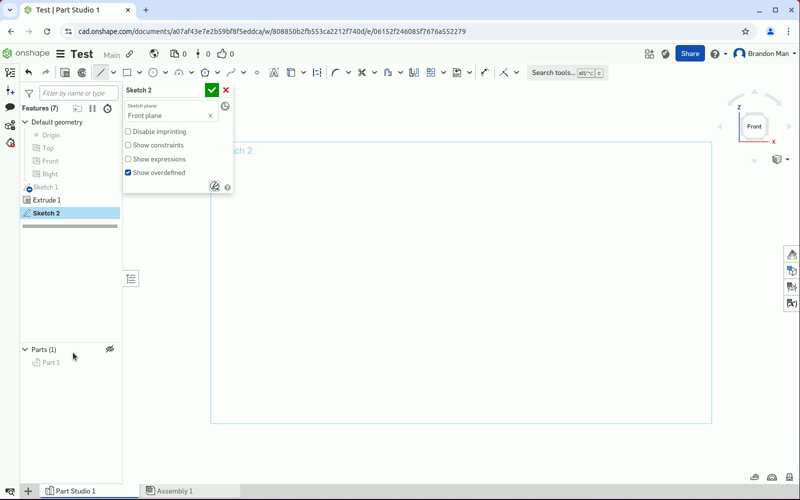
key_down(shift)
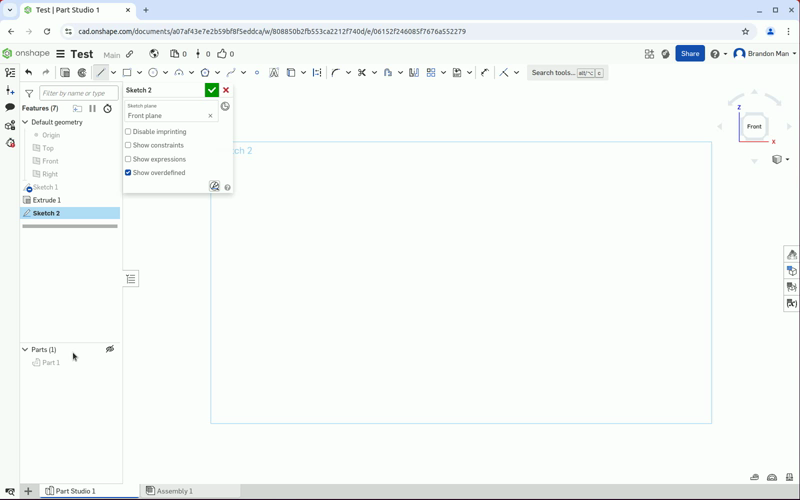
mouse_move(423, 336)
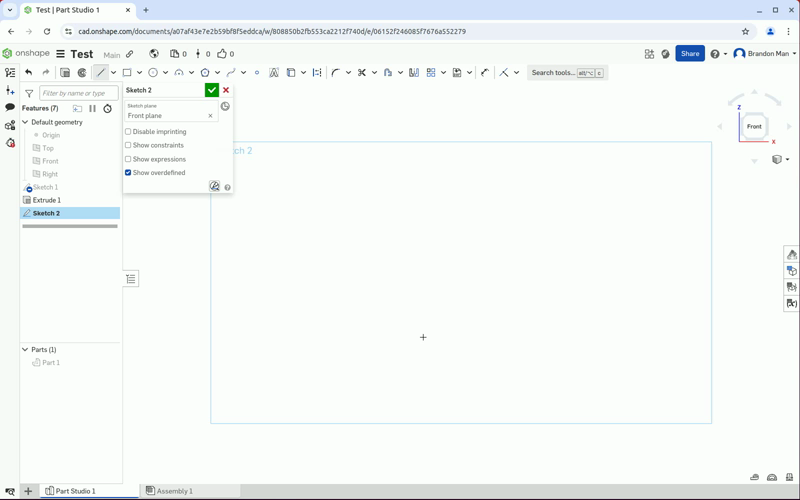
click(423, 336)
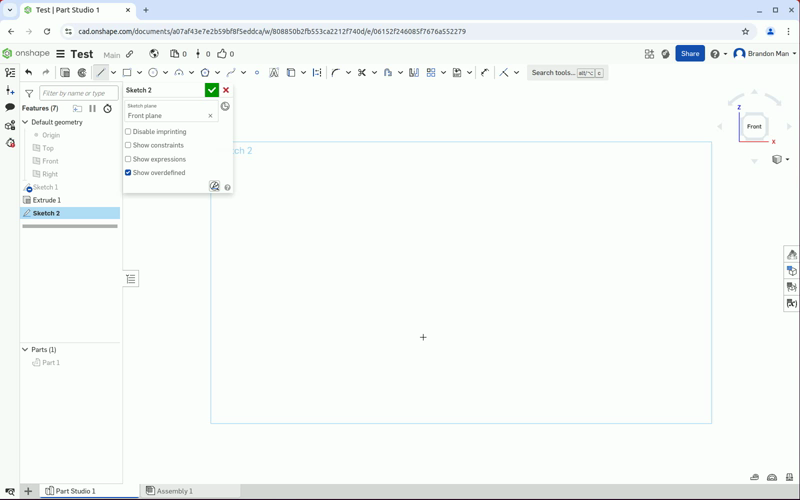
key_up(shift)
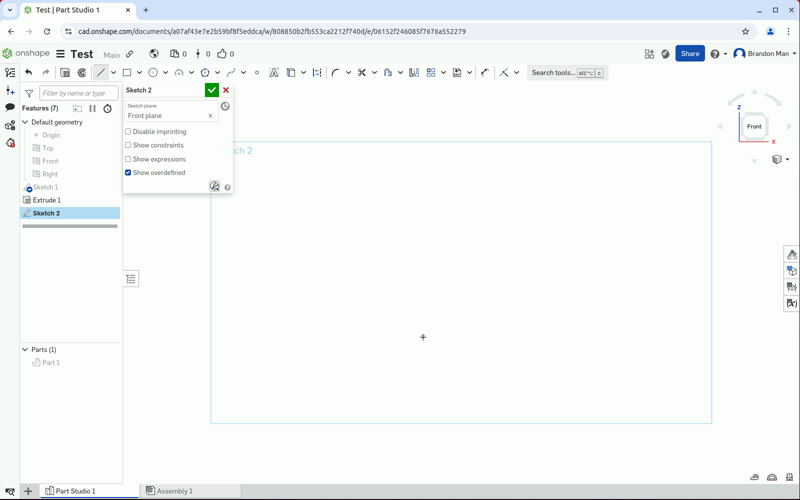
key_down(shift)
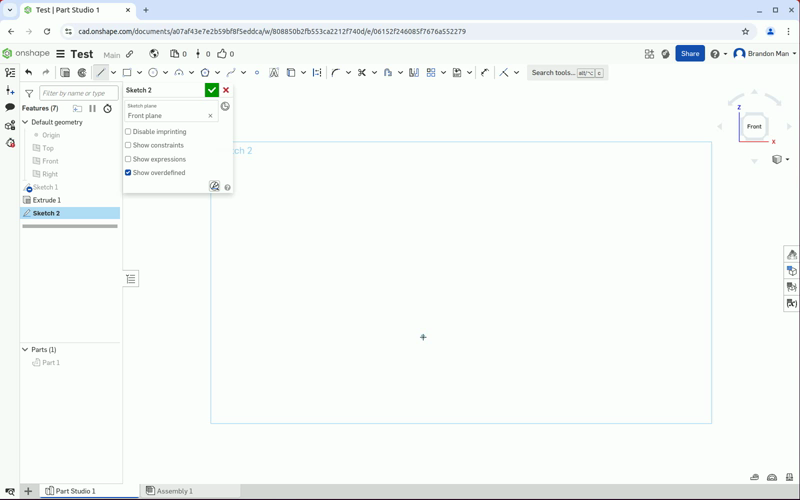
mouse_move(492, 336)
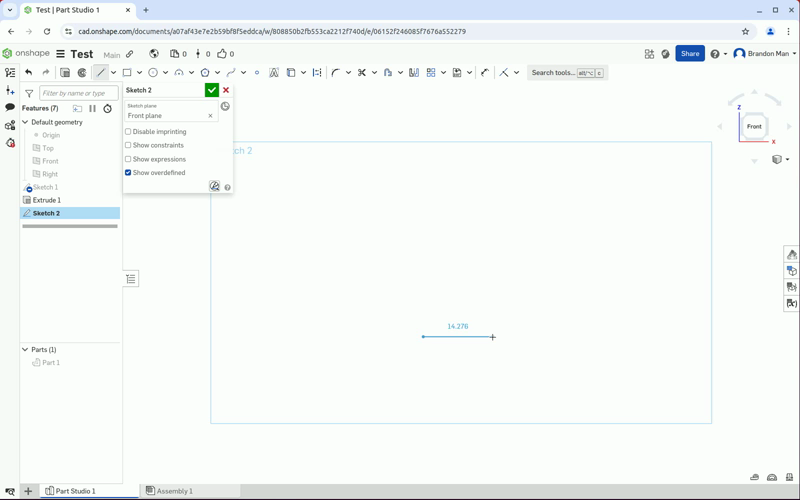
click(492, 336)
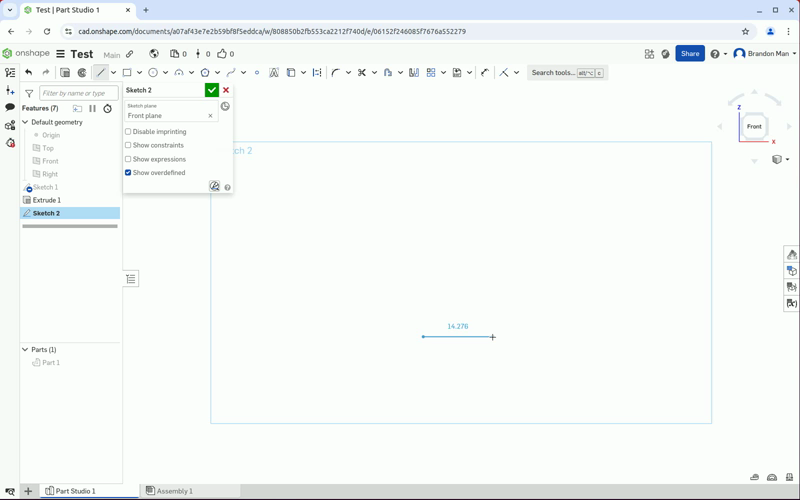
key_up(shift)
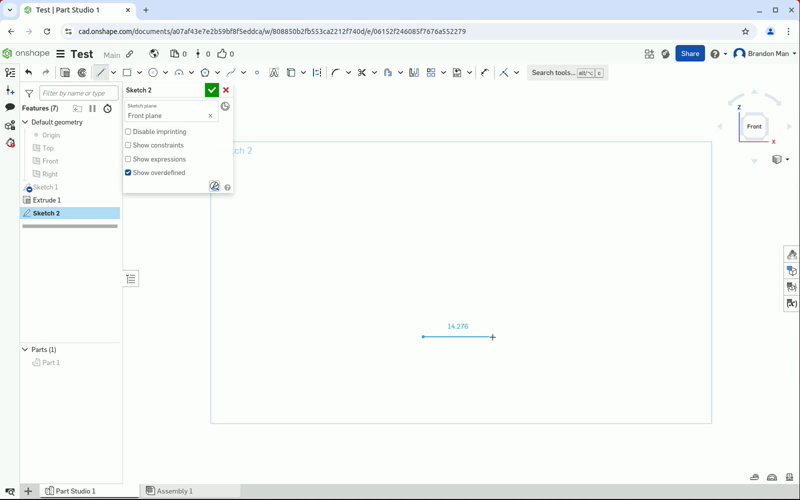
key_down(shift)
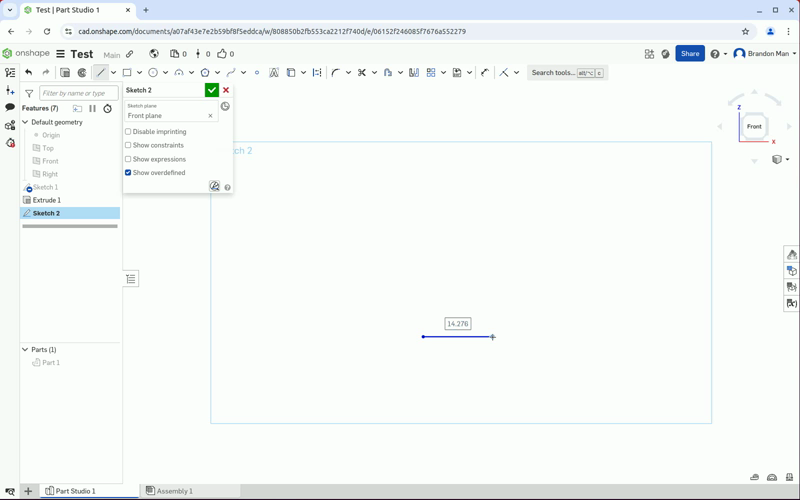
mouse_move(522, 336)
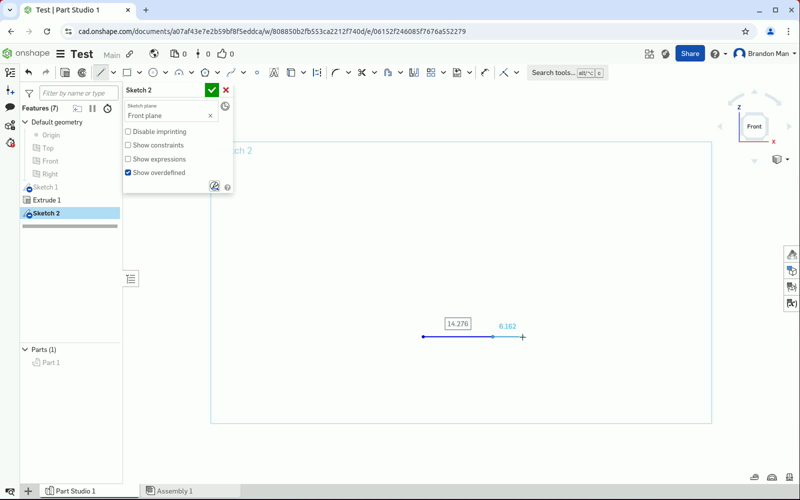
mouse_move(492, 322)
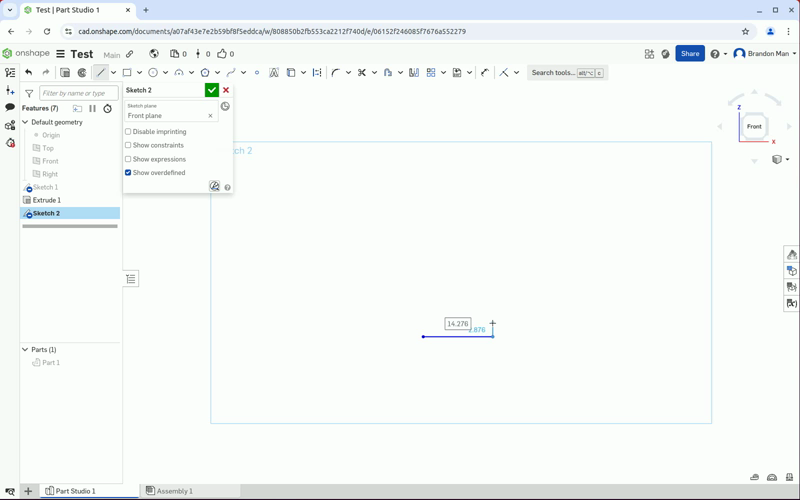
click(492, 322)
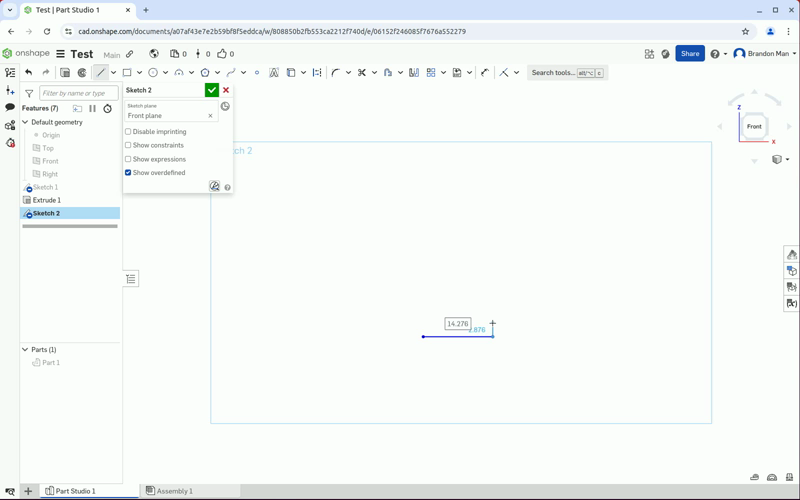
key_up(shift)
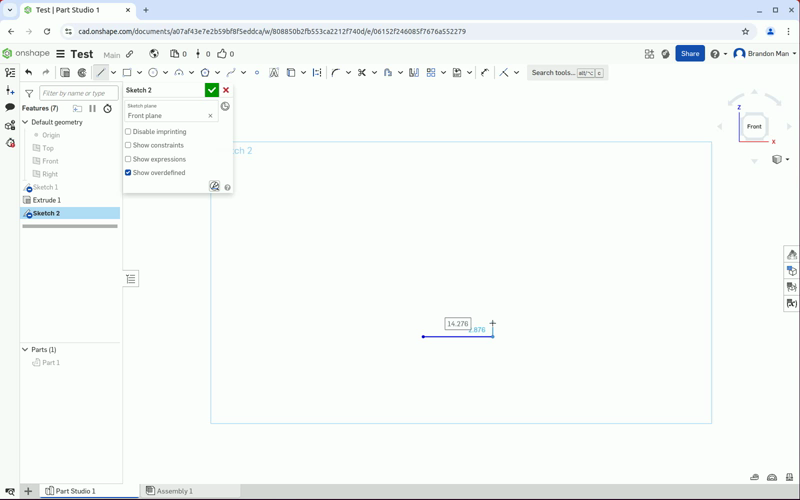
key_down(shift)
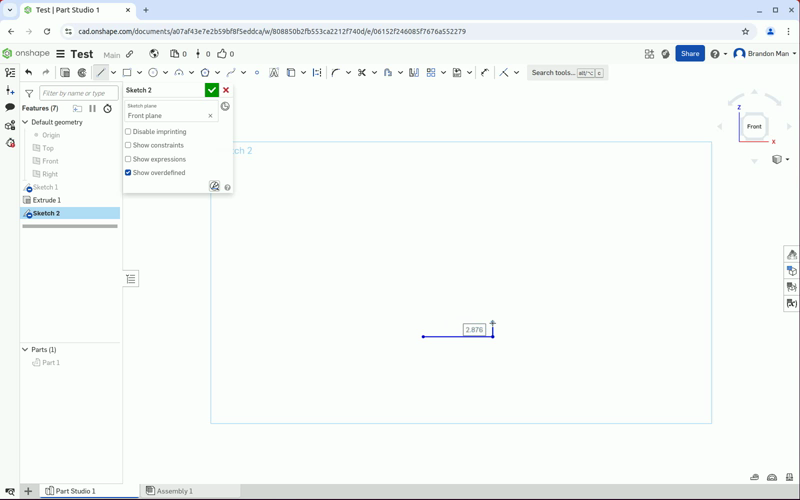
mouse_move(423, 322)
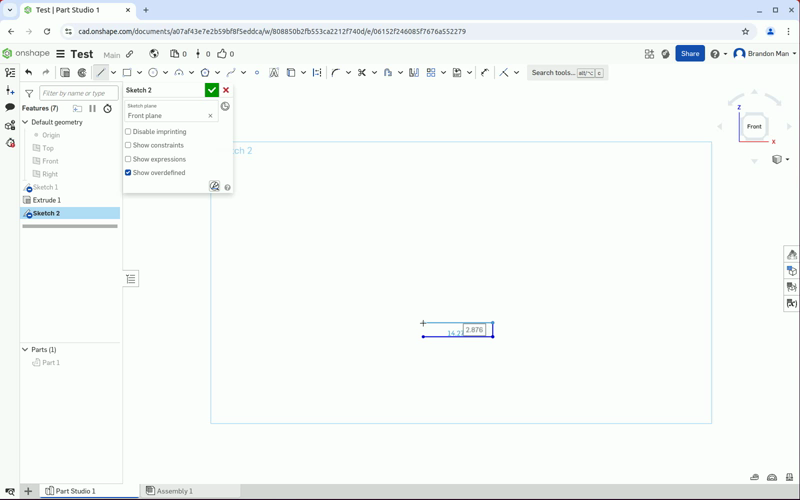
click(423, 322)
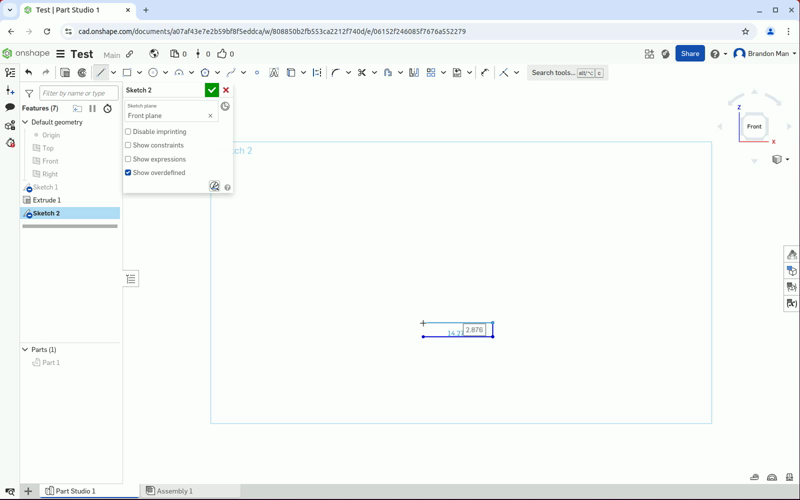
key_up(shift)
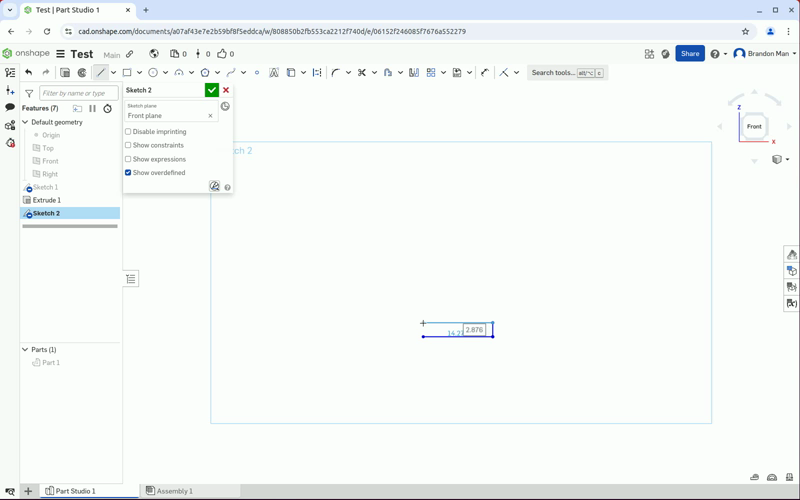
mouse_move(453, 322)
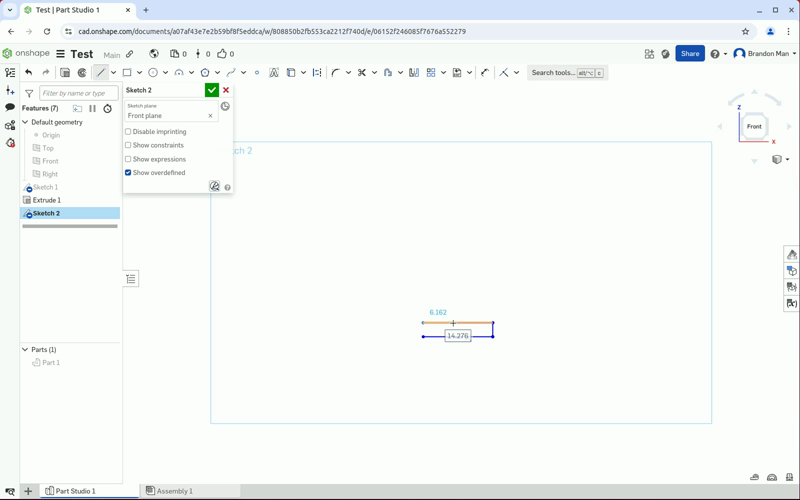
key_down(shift)
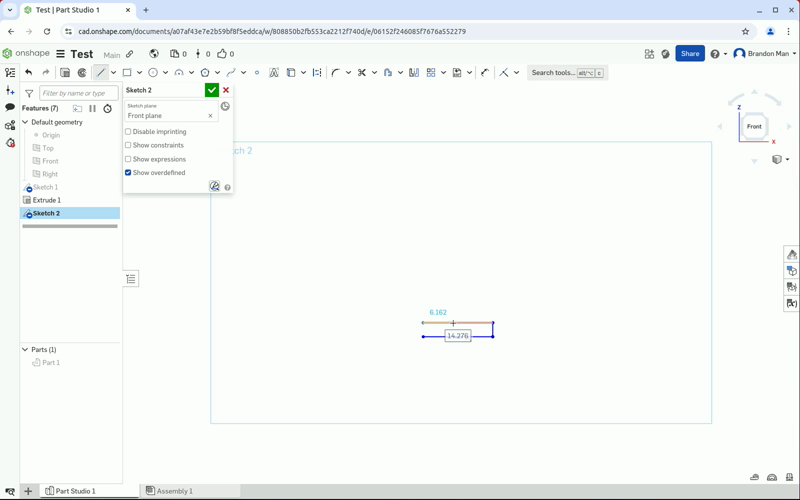
mouse_move(423, 336)
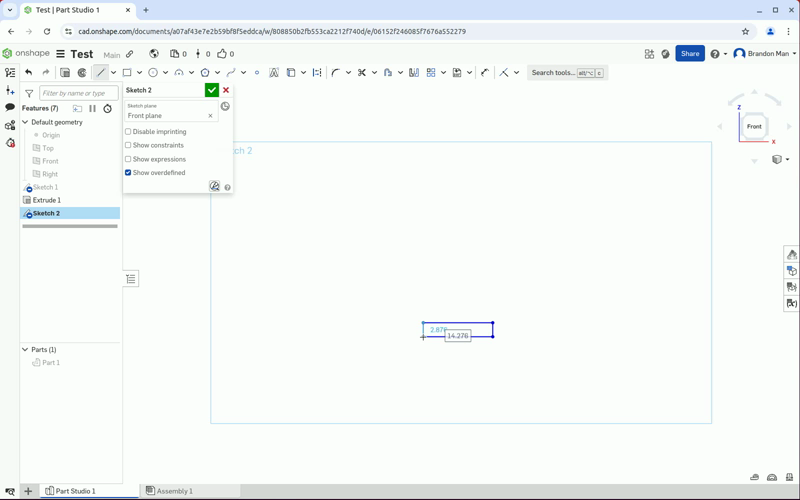
key_up(shift)
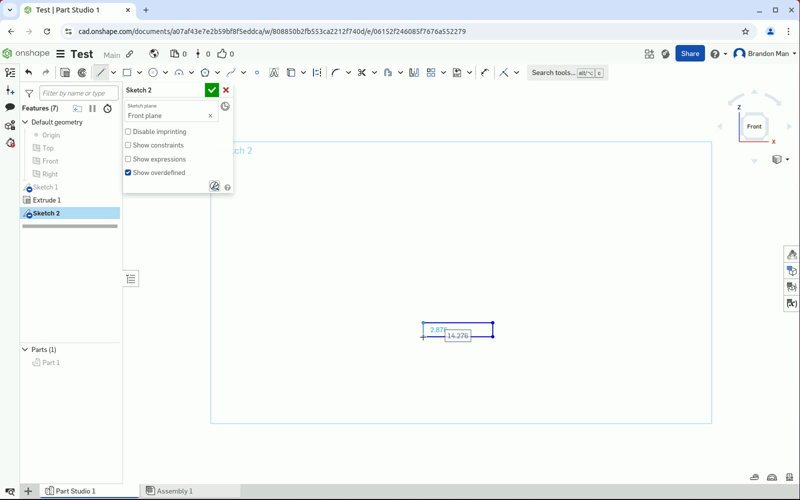
click(423, 336)
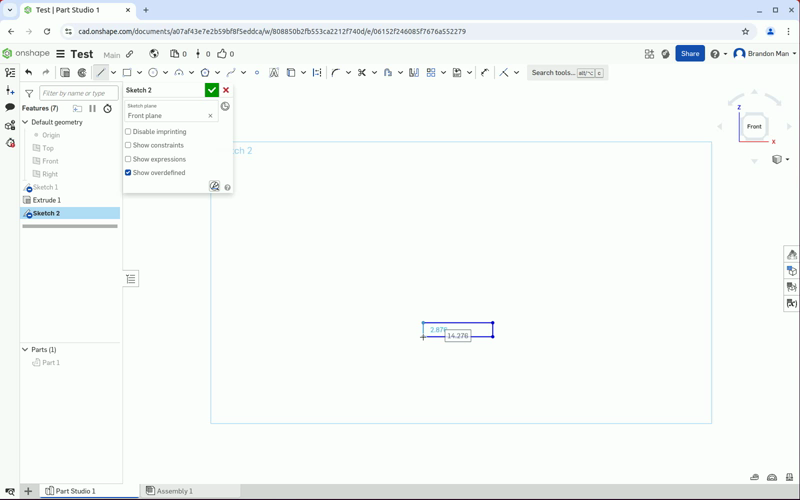
key(esc)
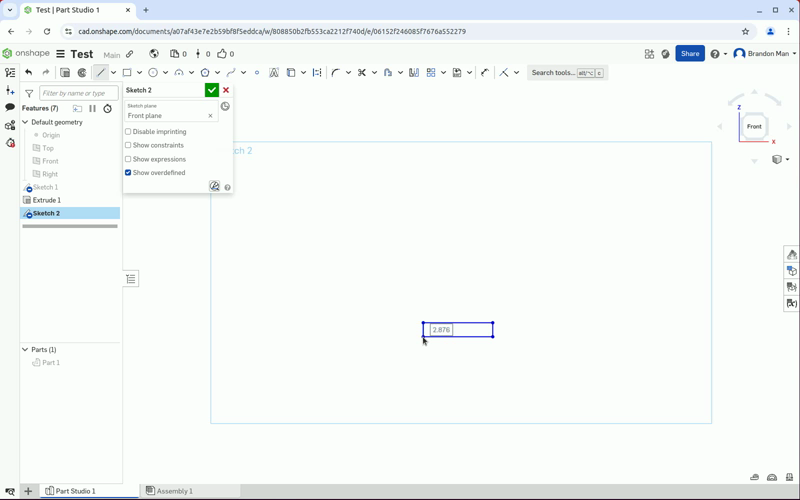
mouse_move(442, 335)
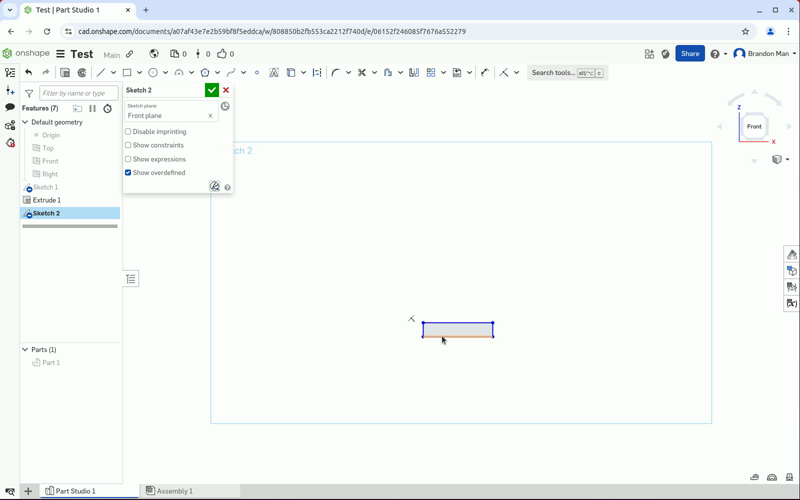
scroll(6)
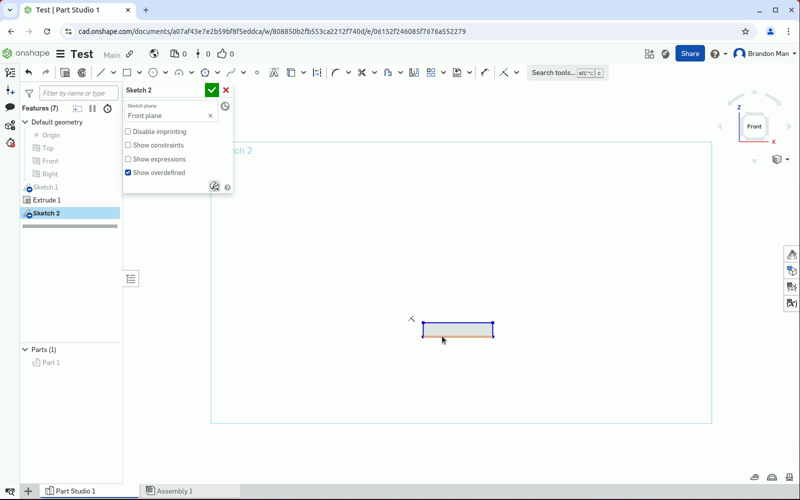
scroll(6)
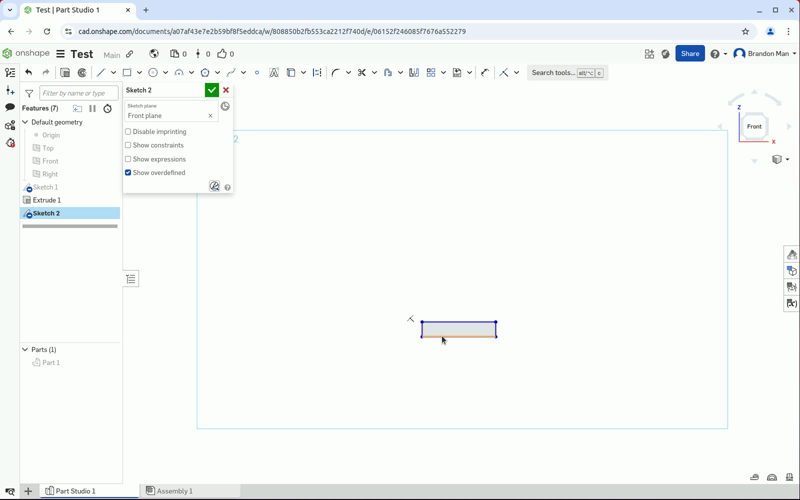
scroll(6)
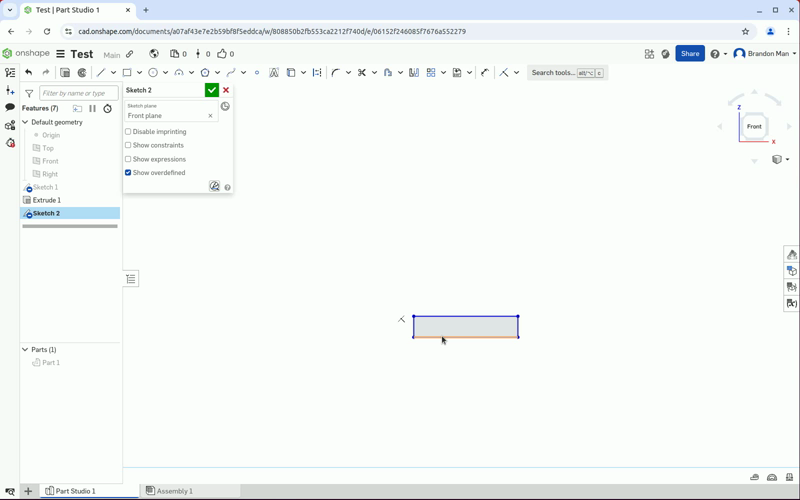
scroll(6)
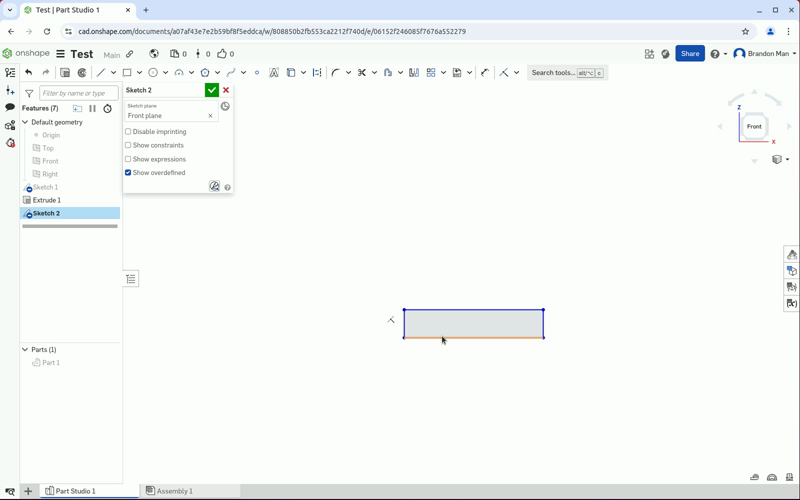
scroll(6)
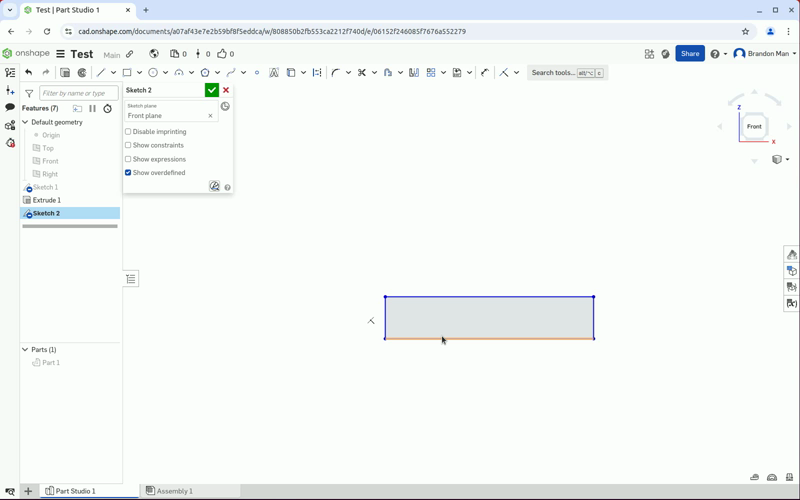
scroll(6)
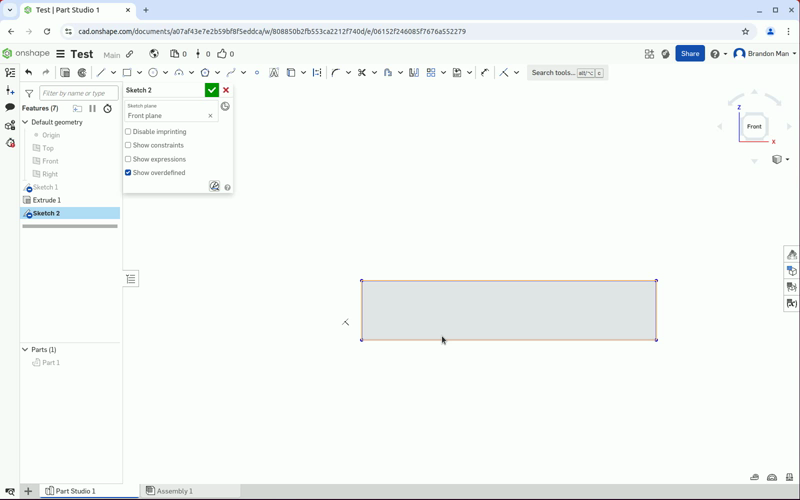
scroll(6)
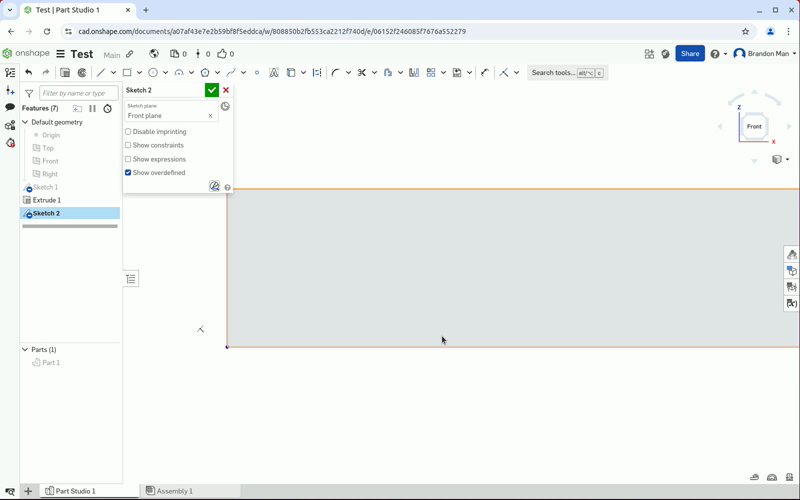
click(442, 335)
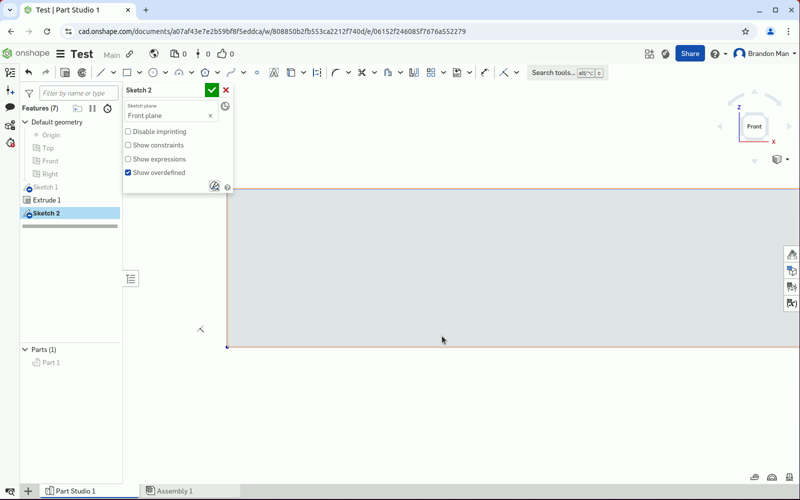
scroll(-6)
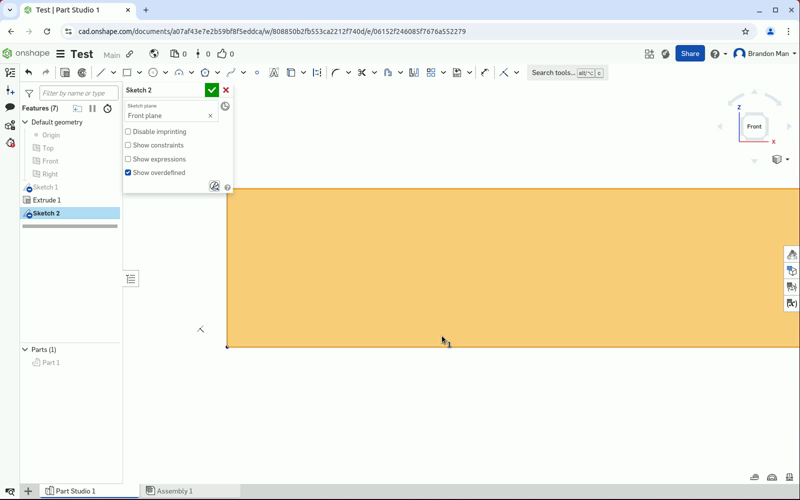
scroll(-6)
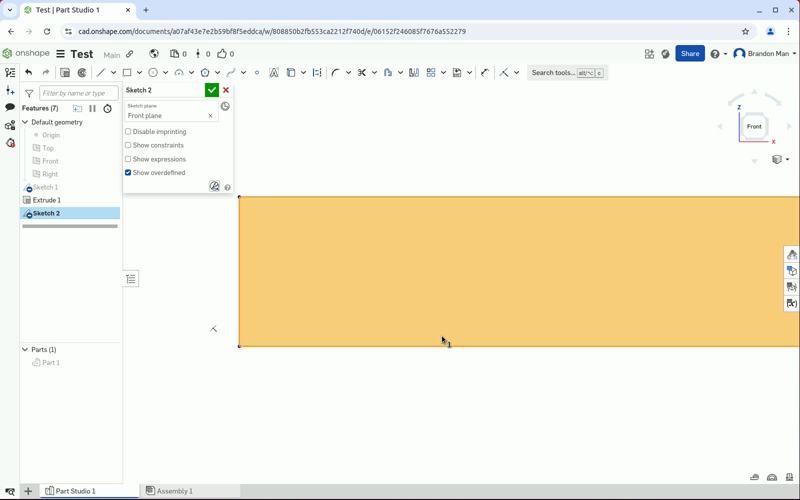
scroll(-6)
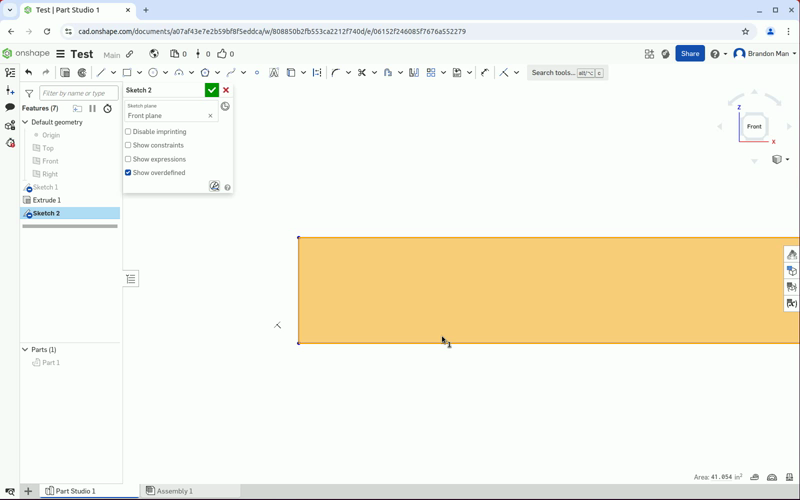
scroll(-6)
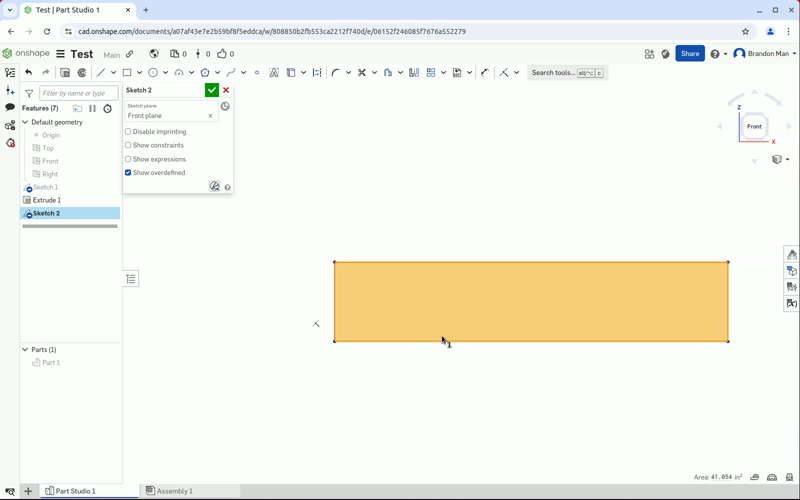
scroll(-6)
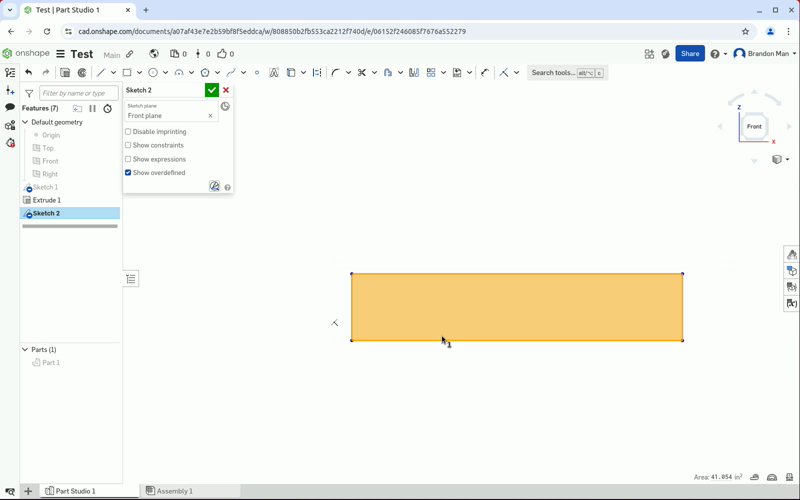
scroll(-6)
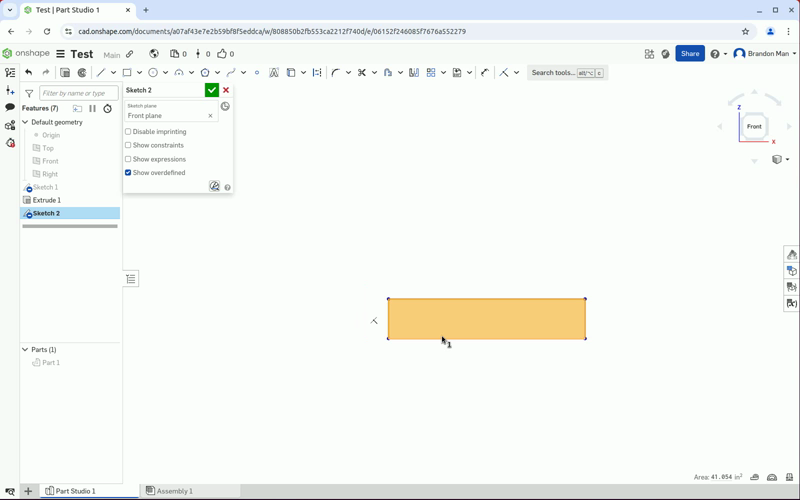
scroll(-6)
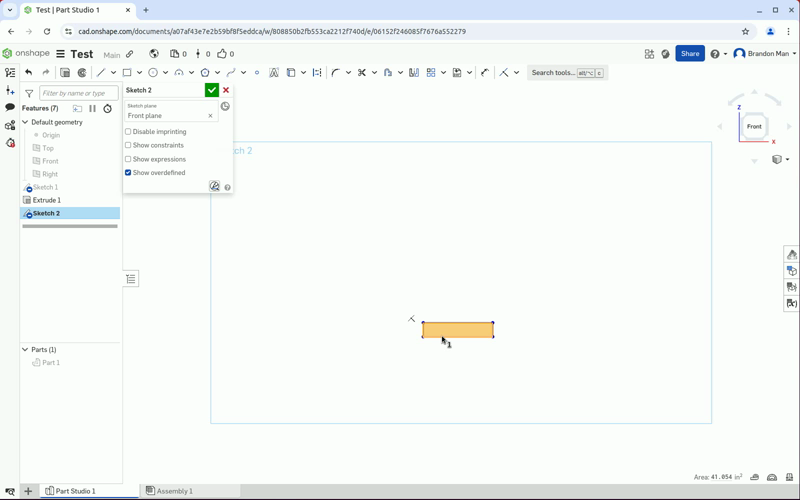
mouse_move(73, 352)
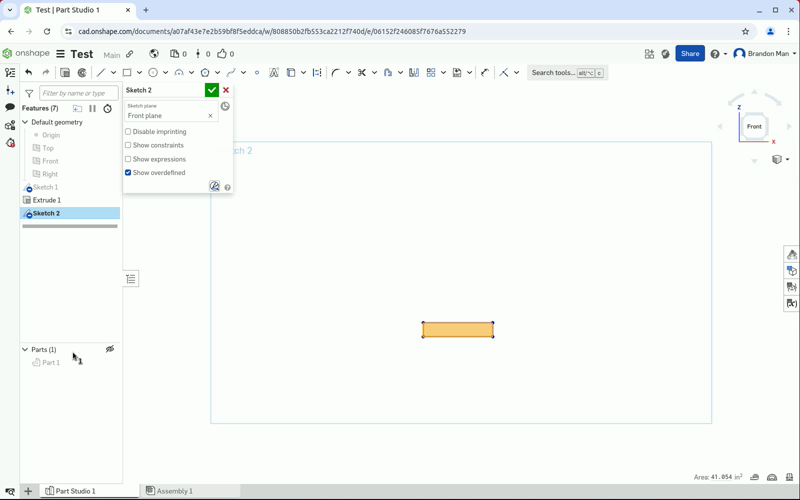
key(shift+y)
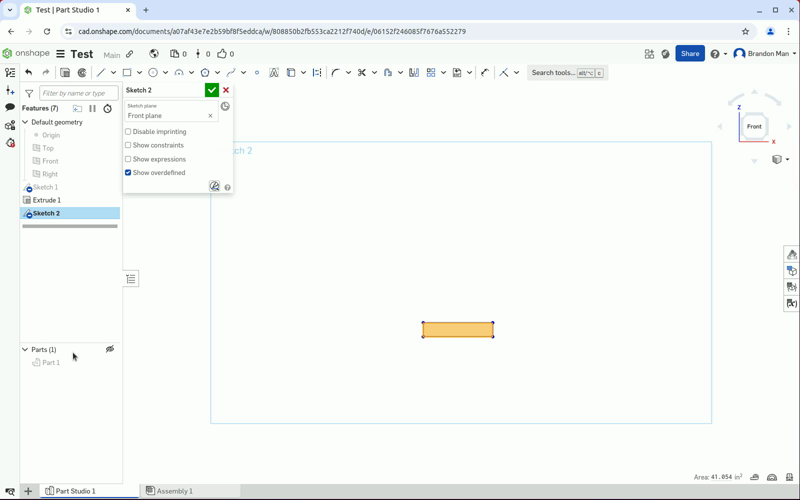
key(shift+e)
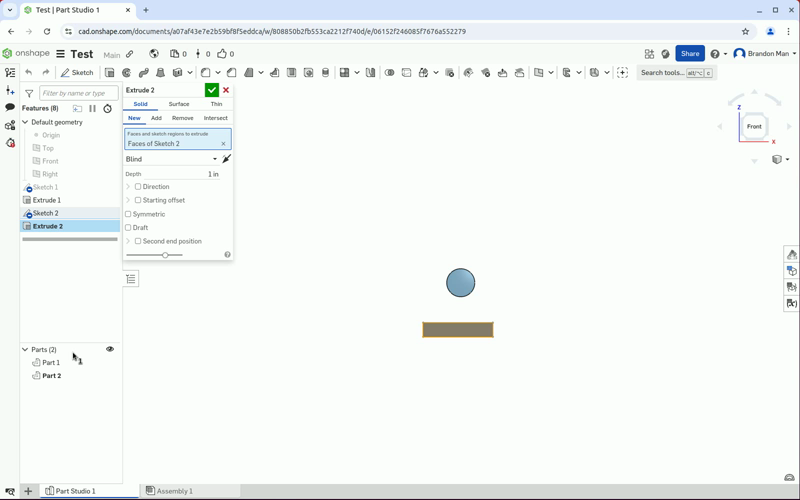
mouse_move(143, 106)
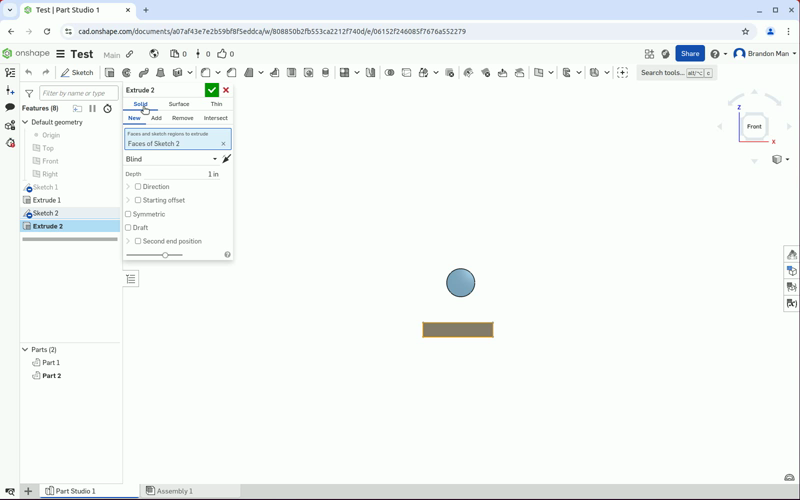
click(143, 106)
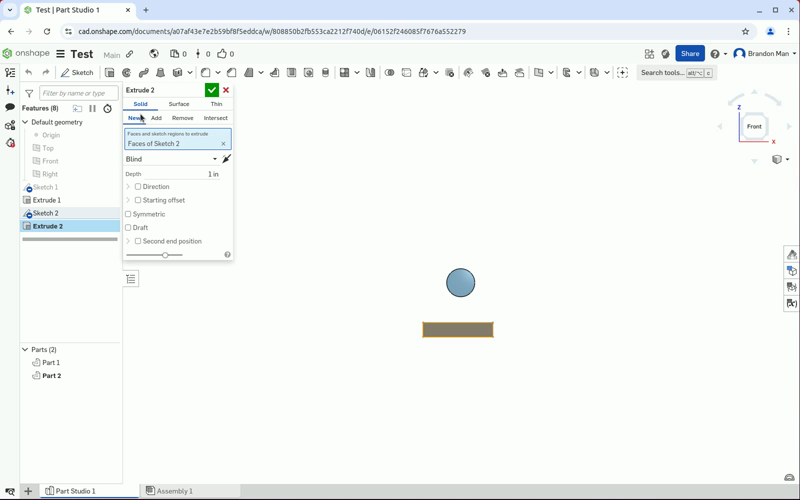
mouse_move(137, 120)
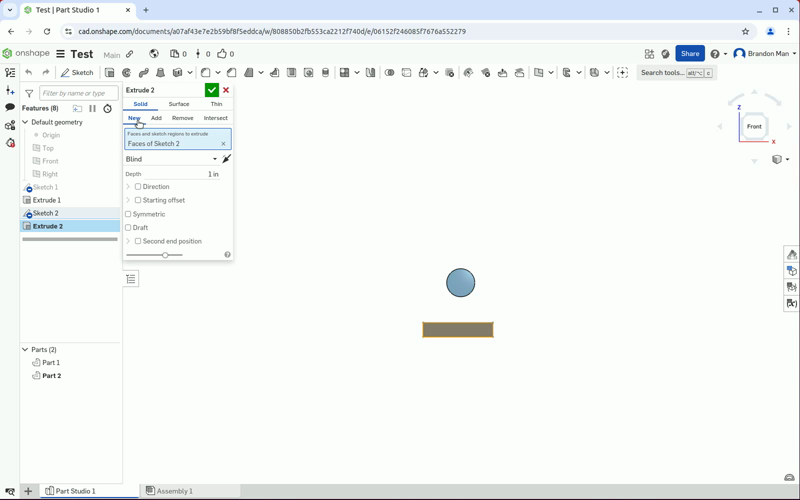
click(137, 120)
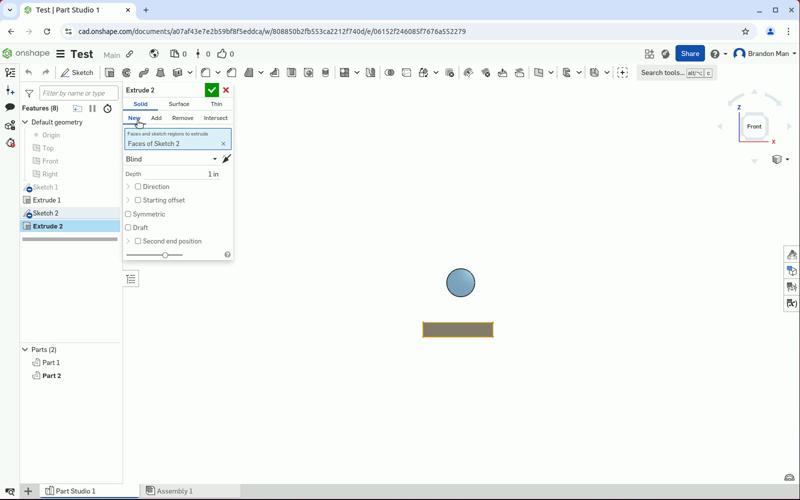
key(tab, 4)
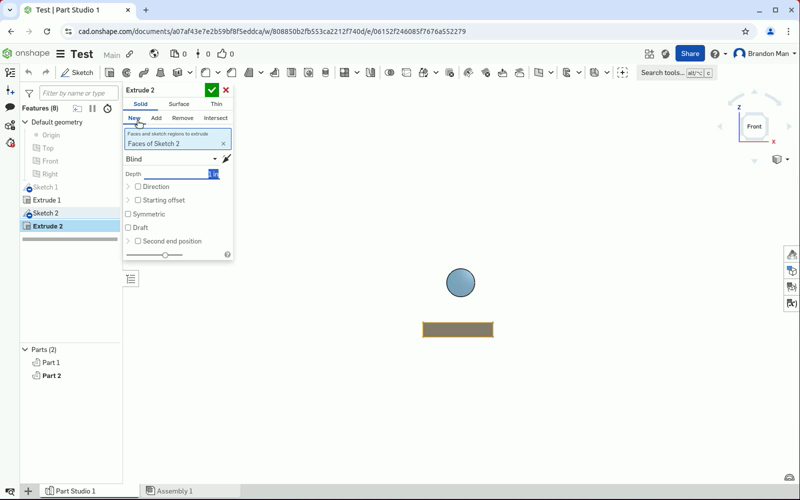
text(2.889)
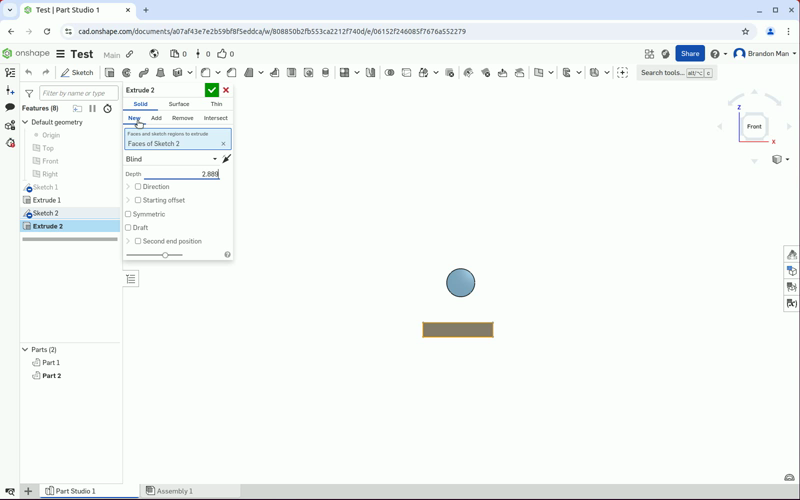
key(enter)
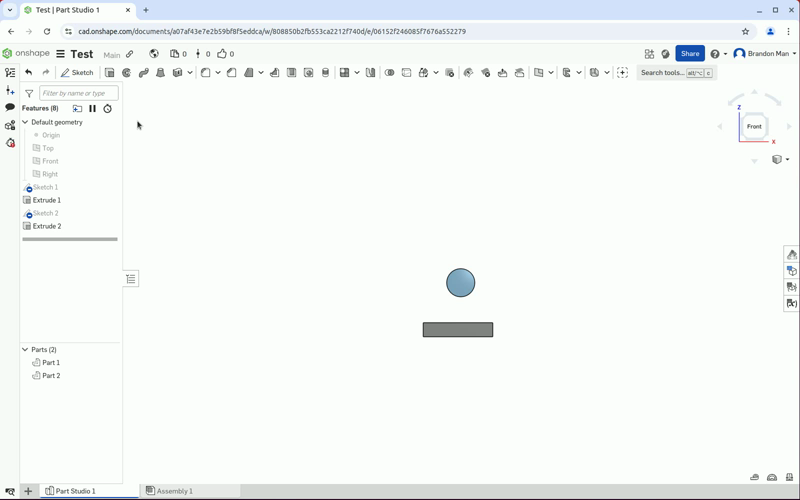
key(shift+h)
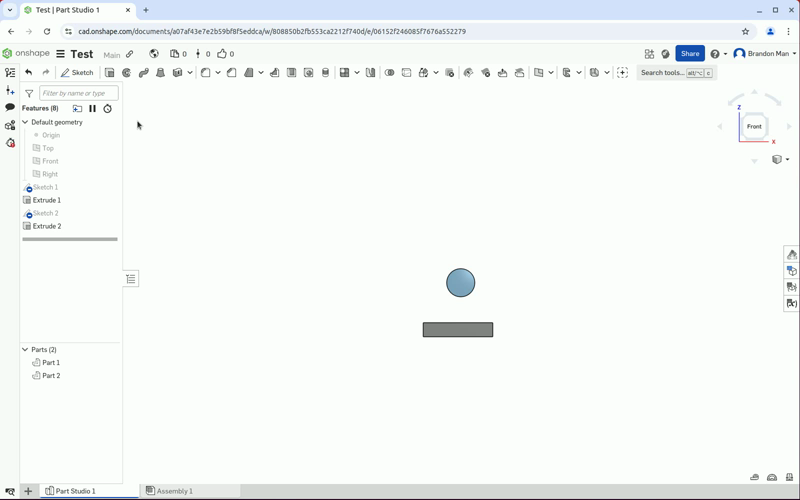
key(shift+h)
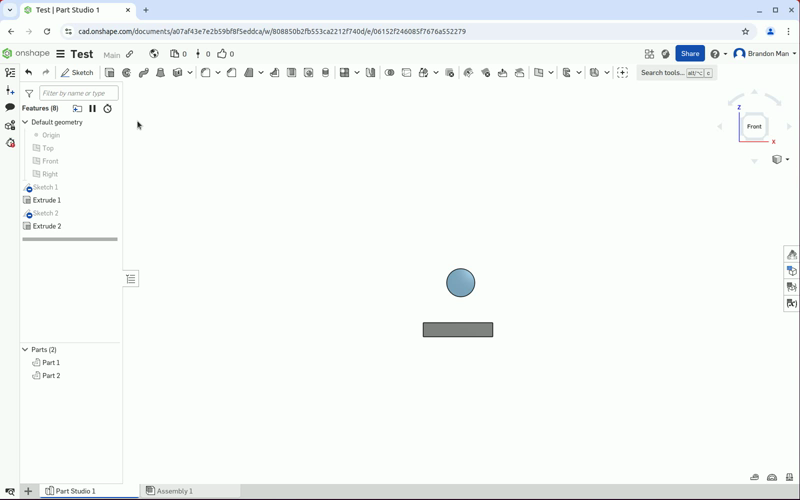
mouse_move(73, 189)
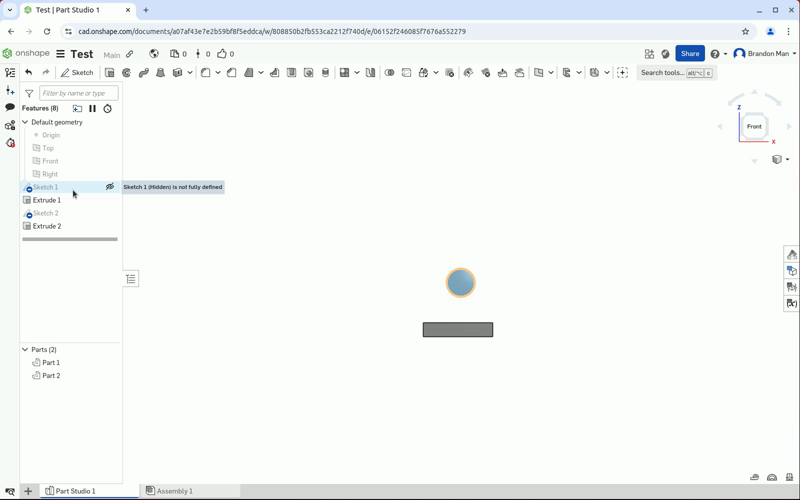
click(73, 189)
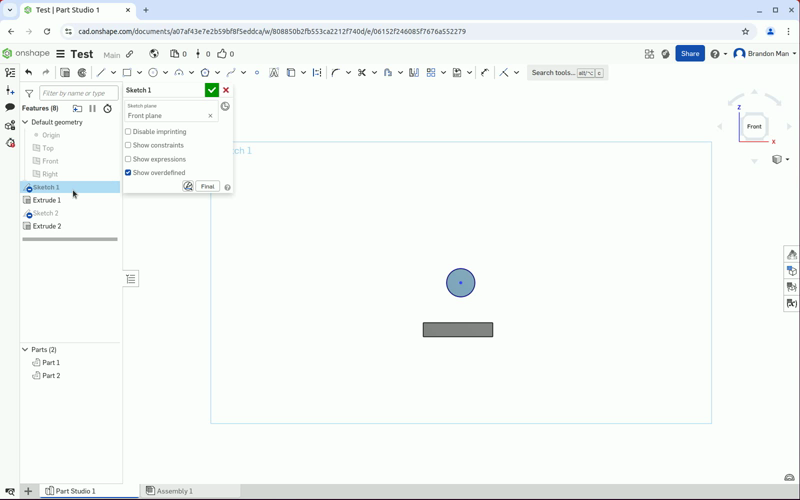
mouse_move(229, 92)
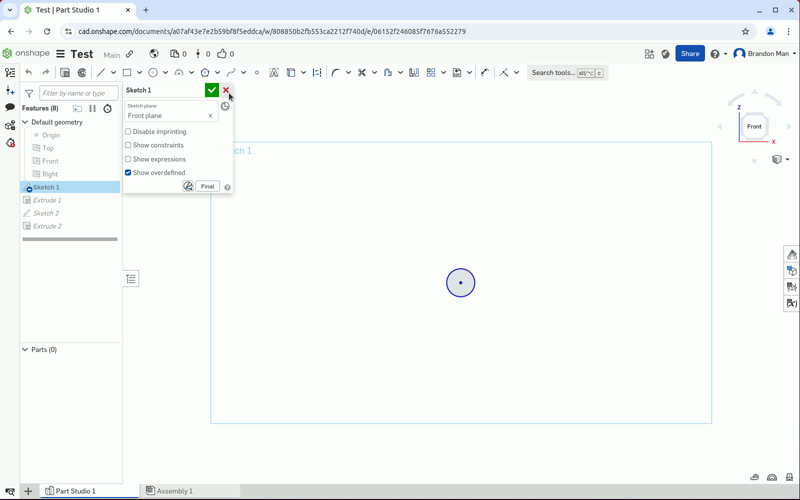
click(229, 92)
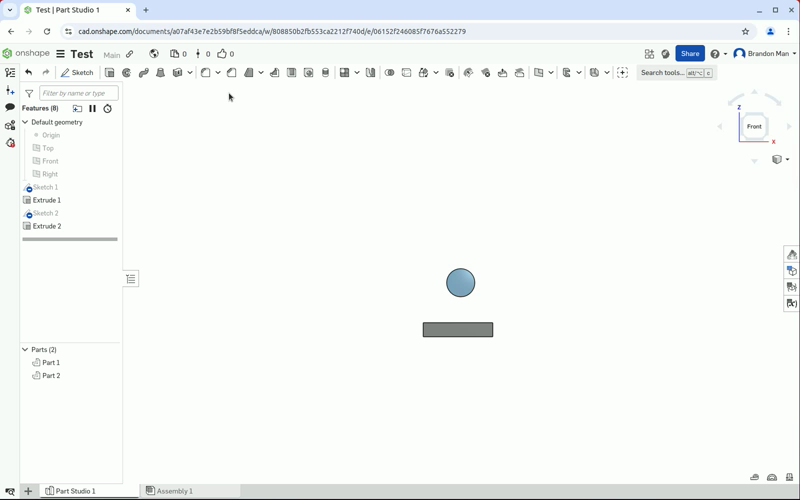
mouse_move(541, 75)
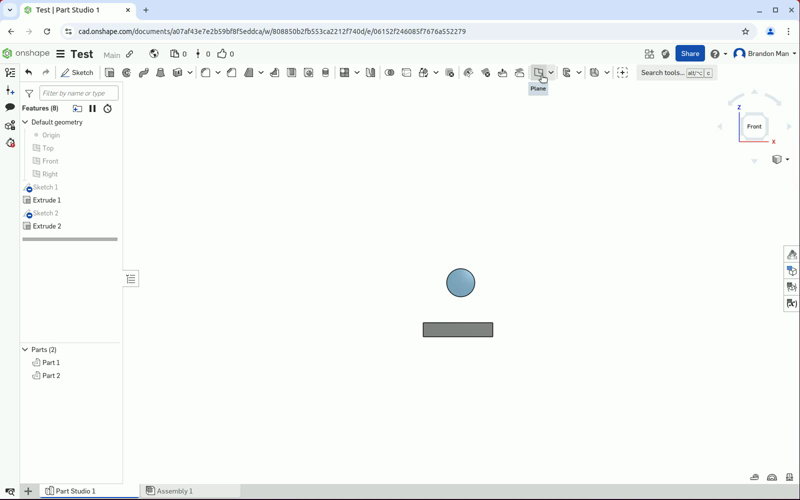
click(541, 75)
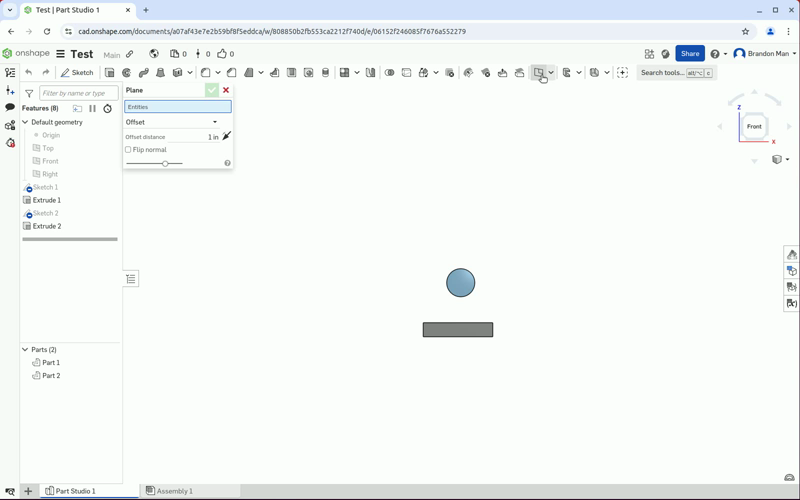
mouse_move(73, 163)
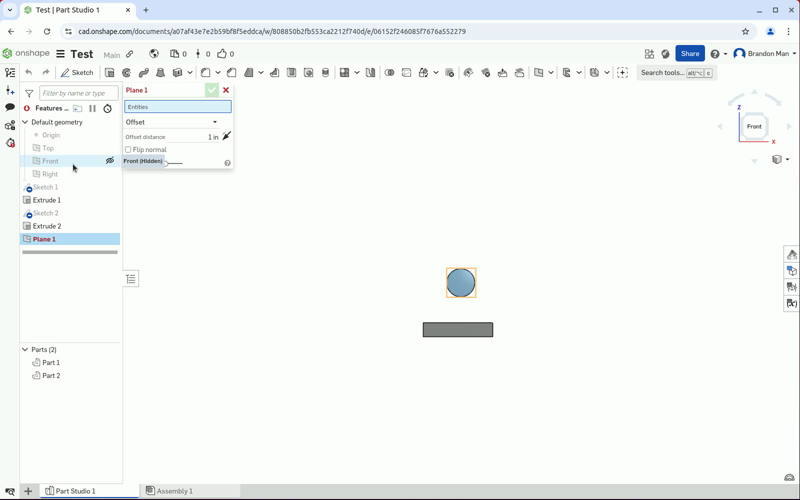
click(73, 163)
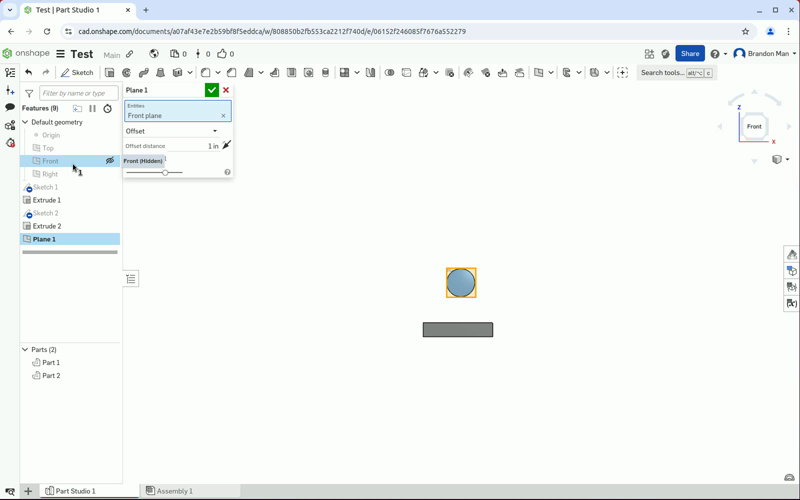
key(tab, 2)
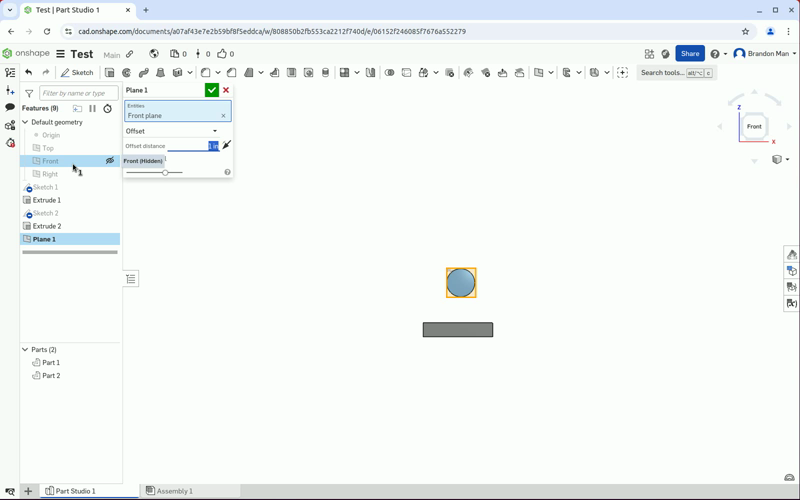
text(22.615)
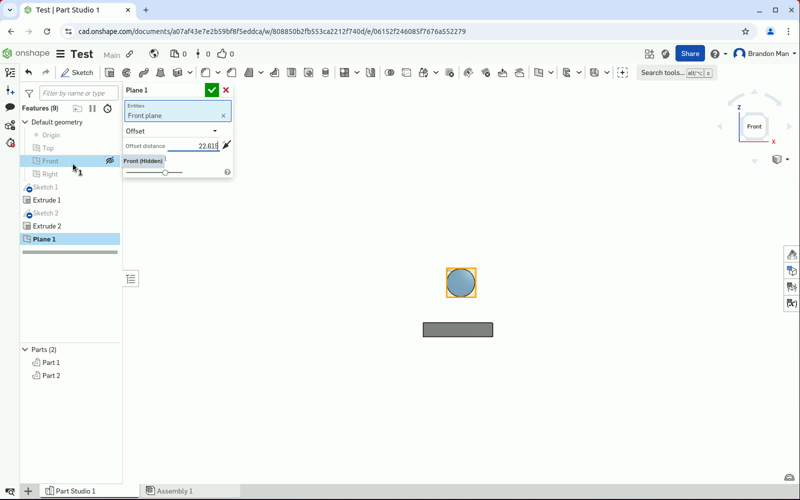
key(enter, 2)
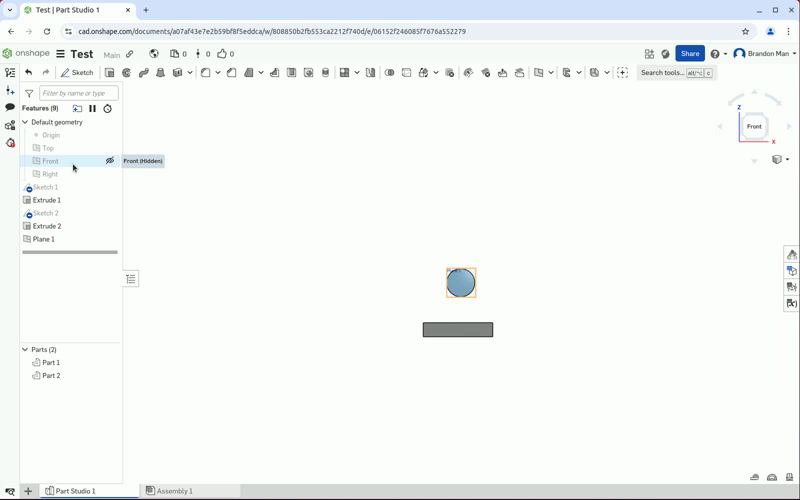
key(shift+s)
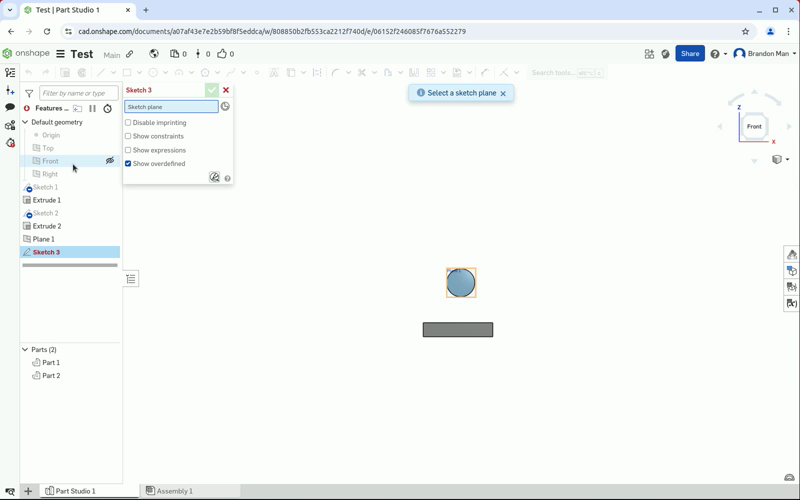
mouse_move(73, 241)
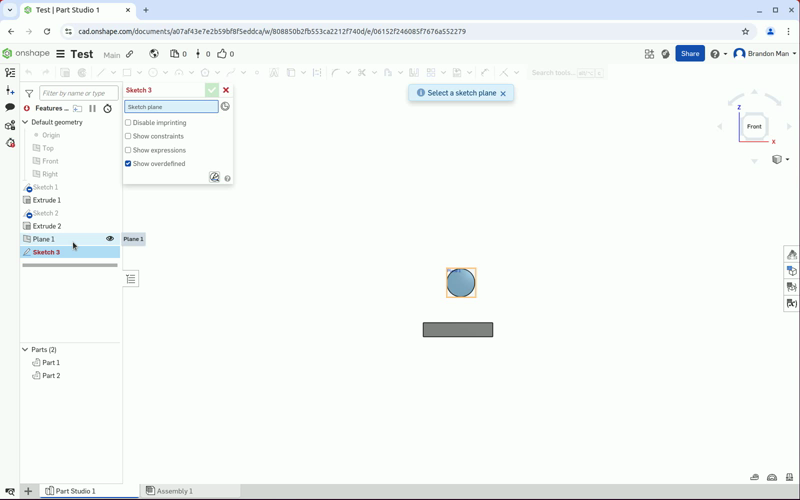
click(73, 241)
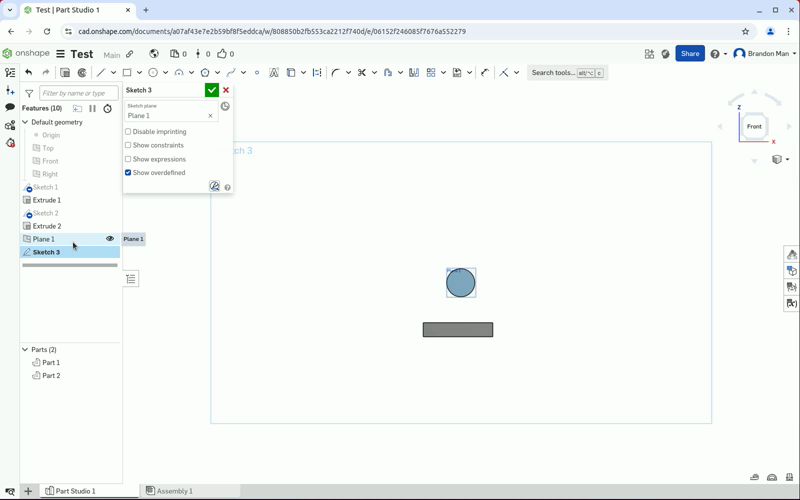
mouse_move(73, 352)
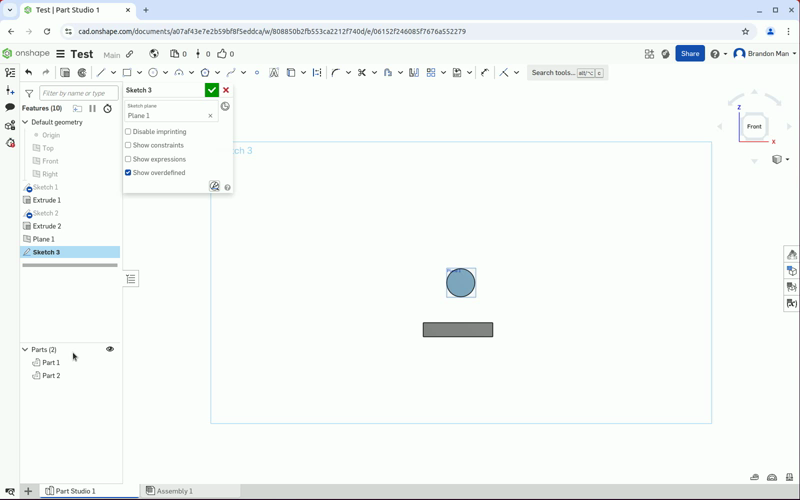
key(y)
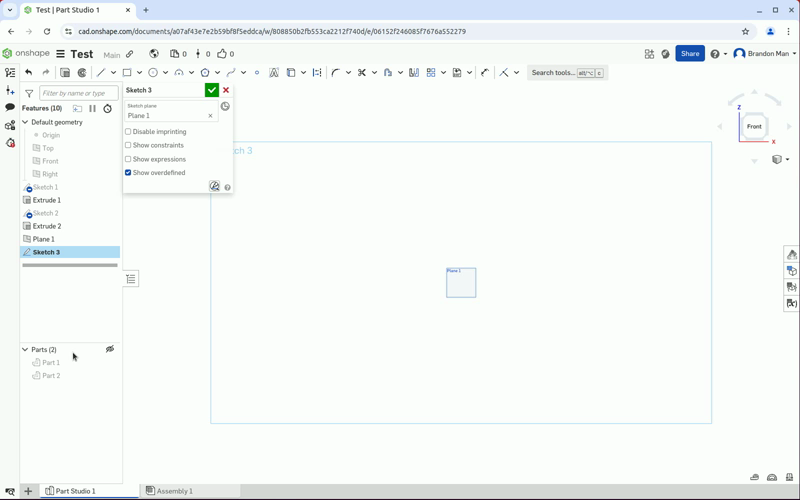
key(a)
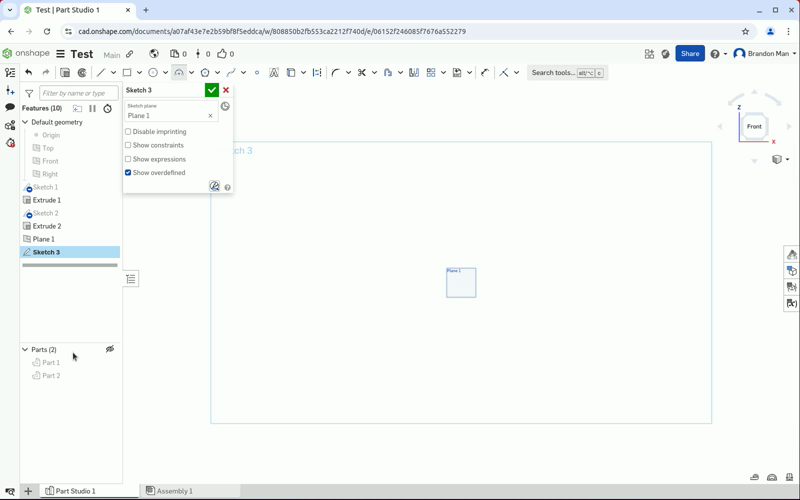
key_down(shift)
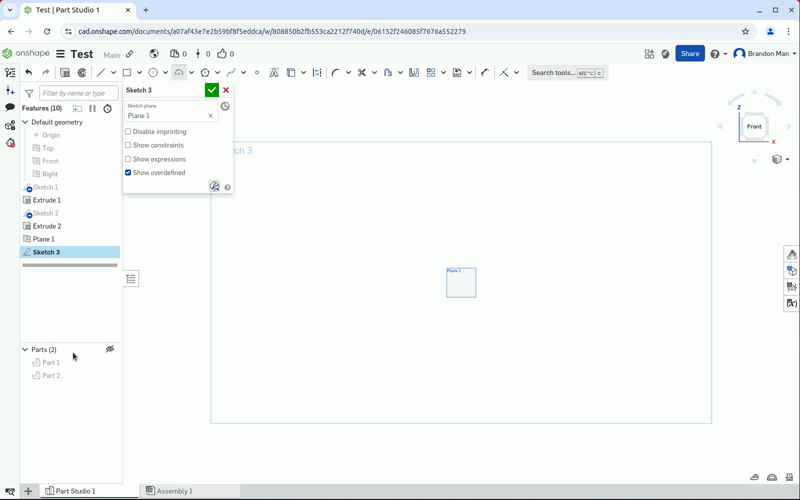
mouse_move(473, 276)
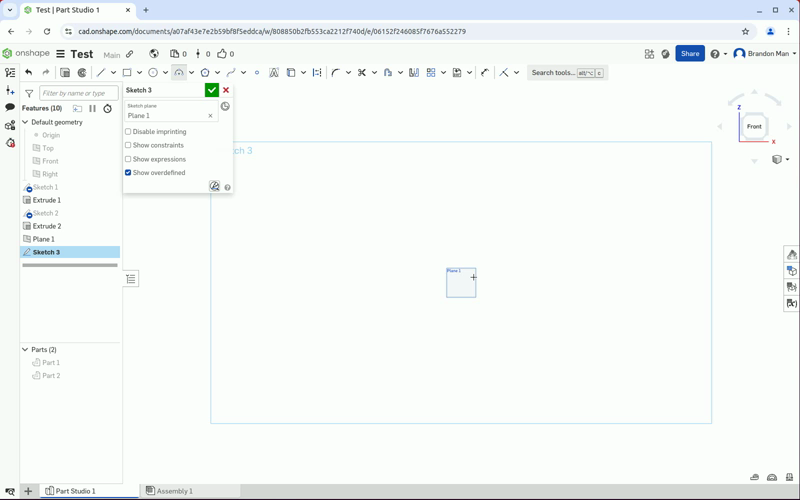
click(473, 276)
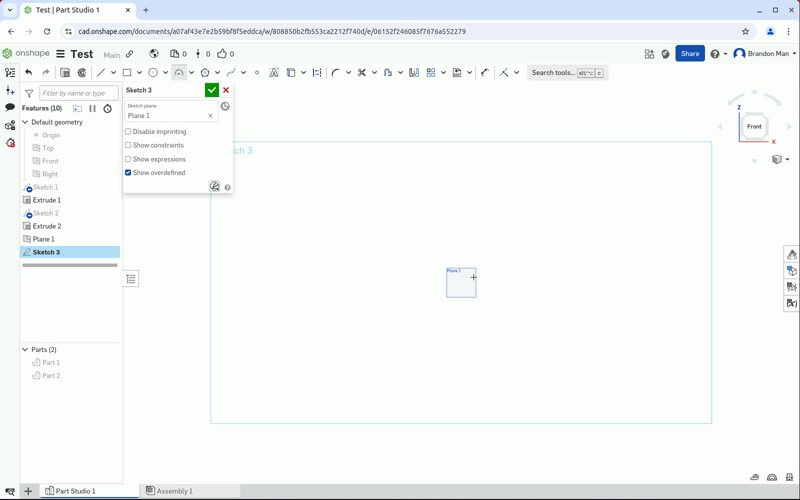
key_up(shift)
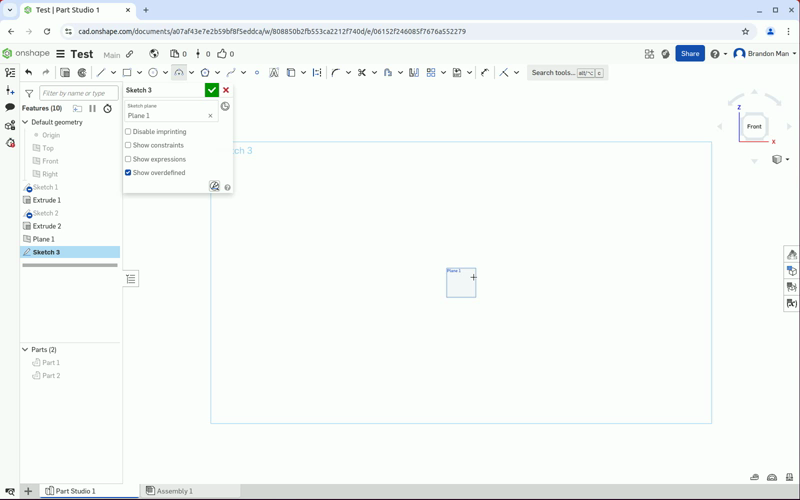
key_down(shift)
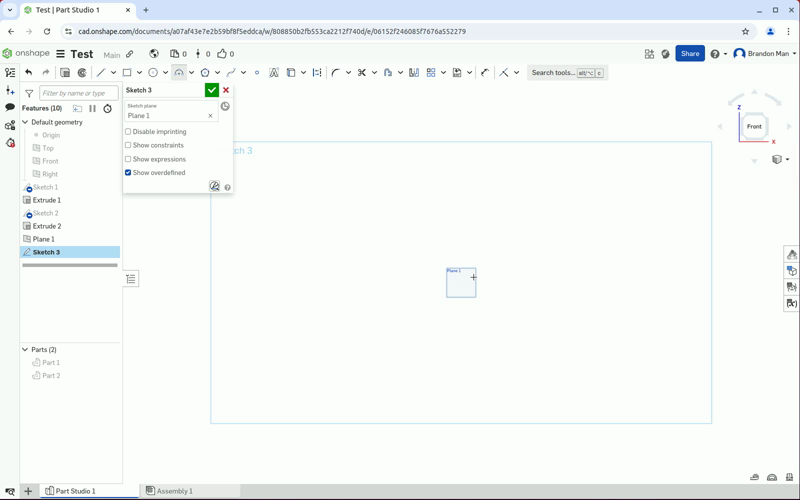
mouse_move(474, 282)
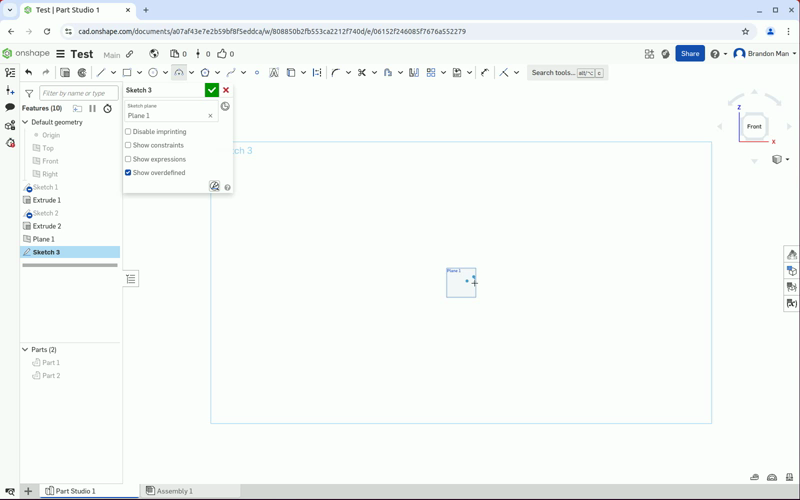
scroll(6)
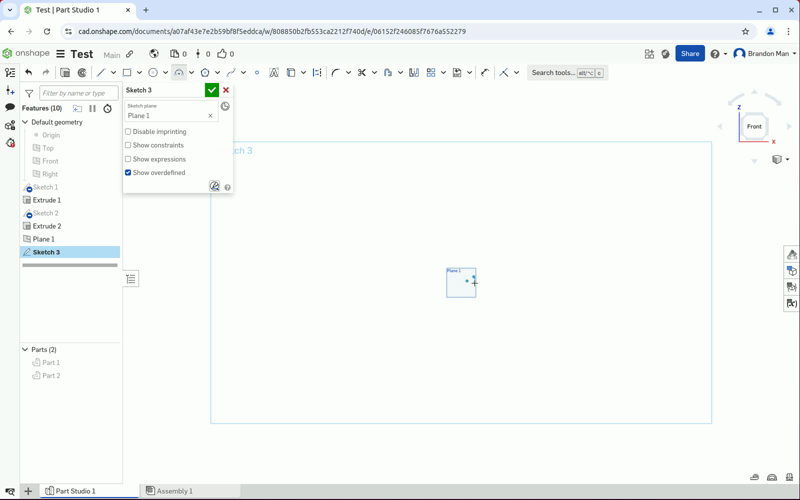
scroll(6)
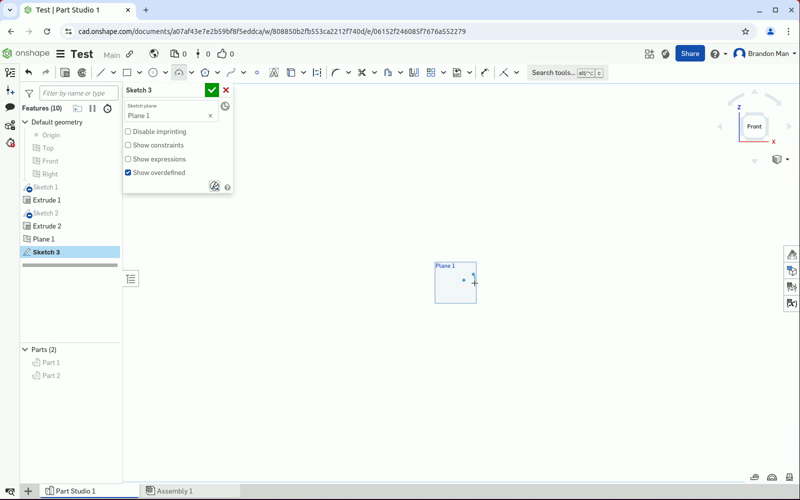
scroll(6)
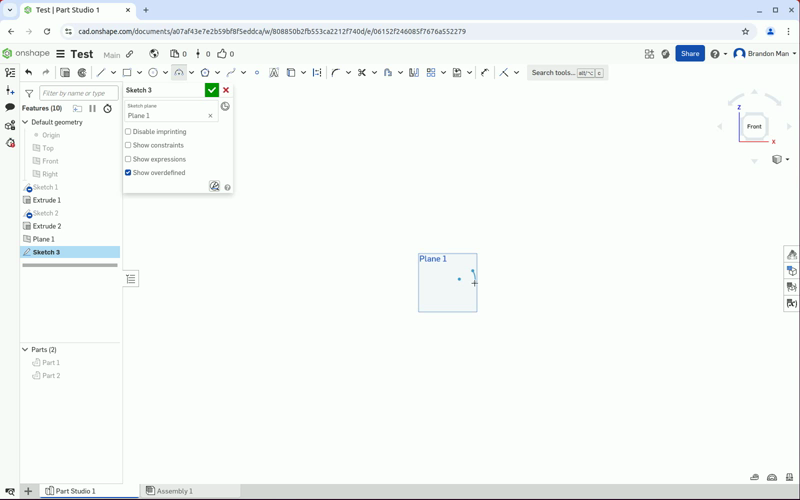
scroll(6)
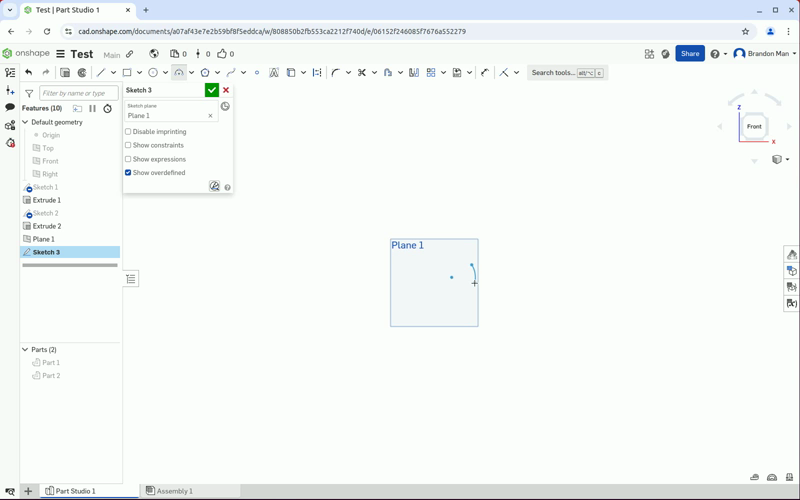
scroll(6)
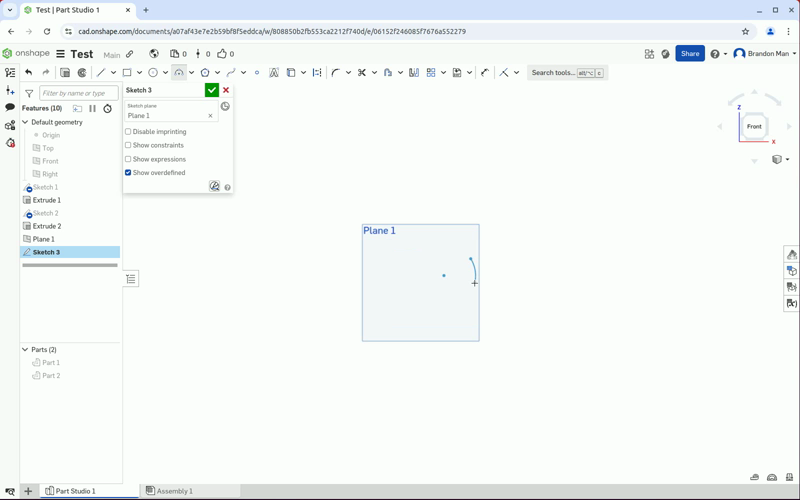
scroll(6)
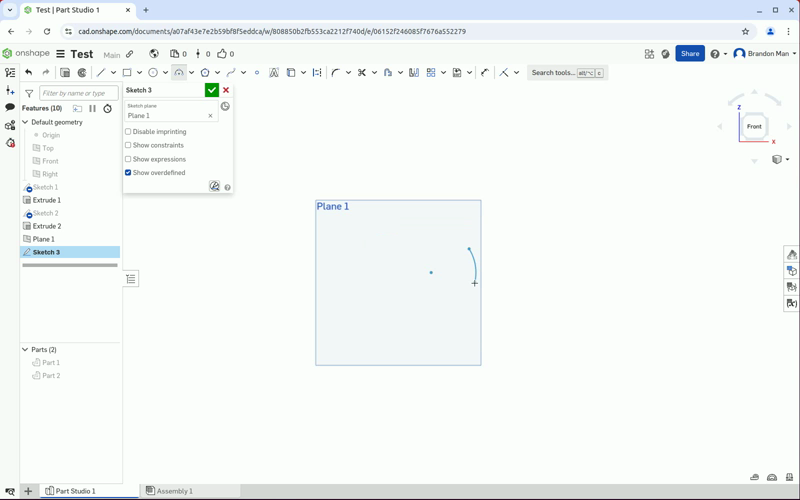
scroll(6)
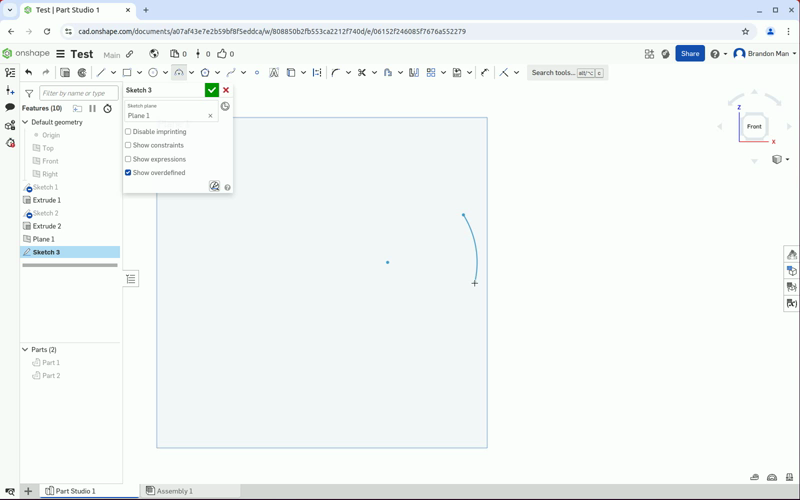
click(474, 282)
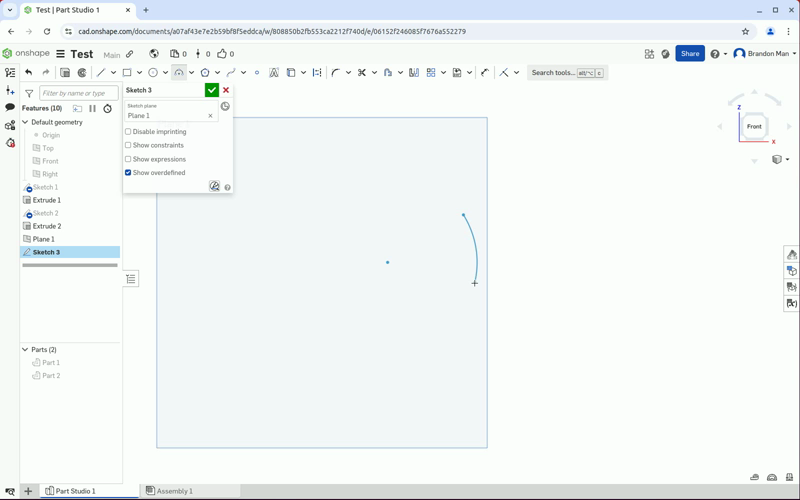
scroll(-6)
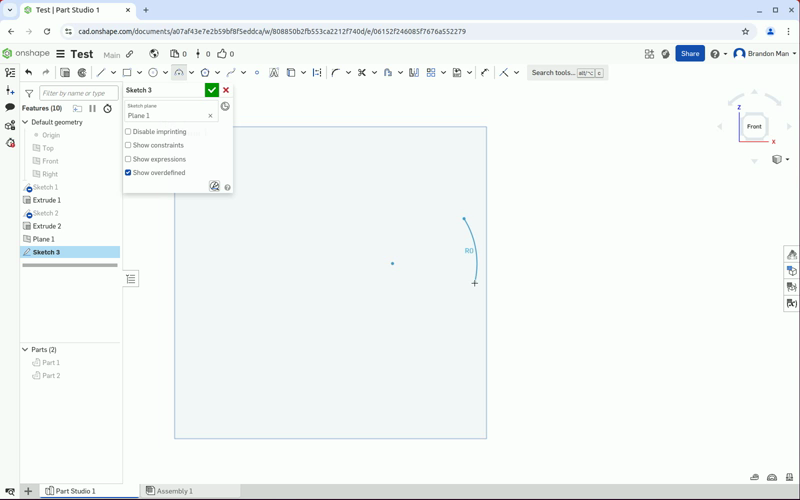
scroll(-6)
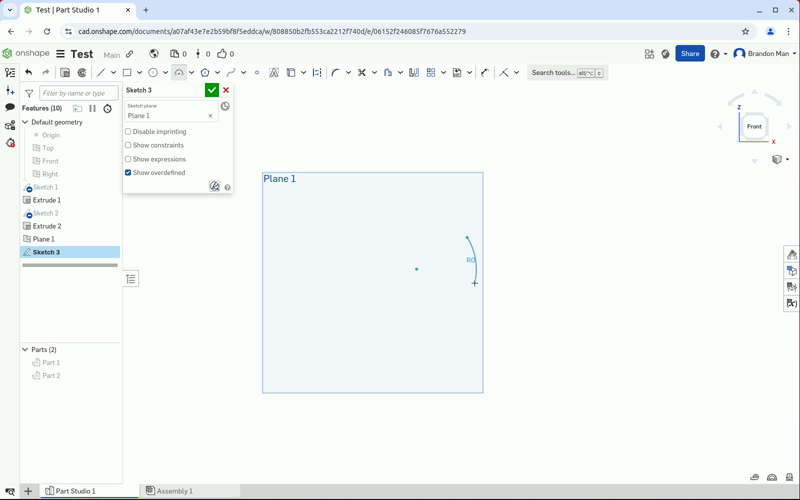
scroll(-6)
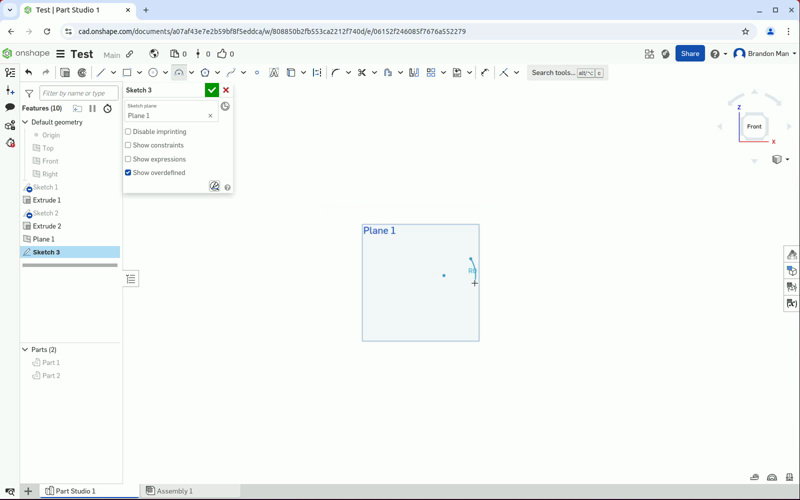
scroll(-6)
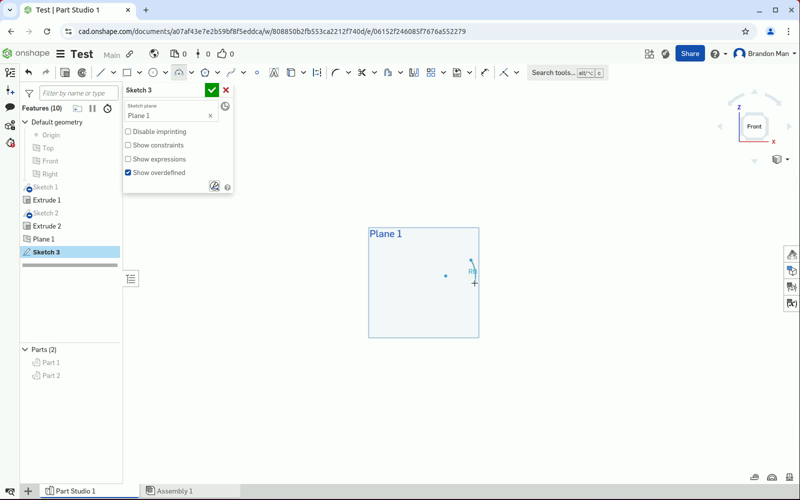
scroll(-6)
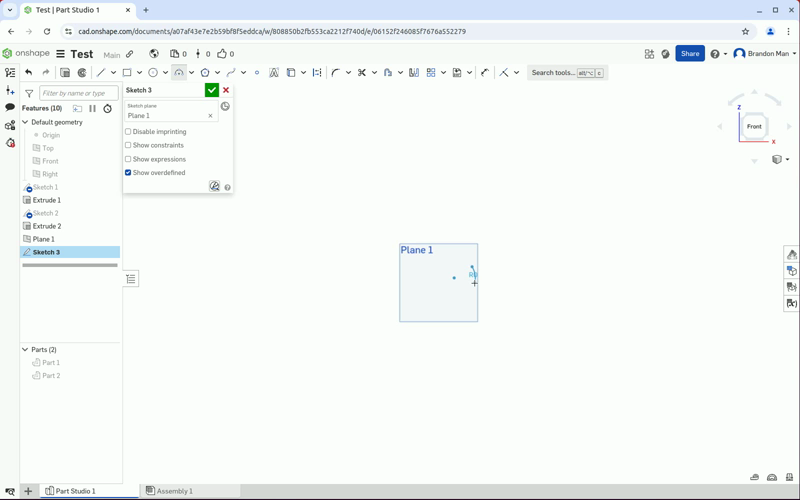
scroll(-6)
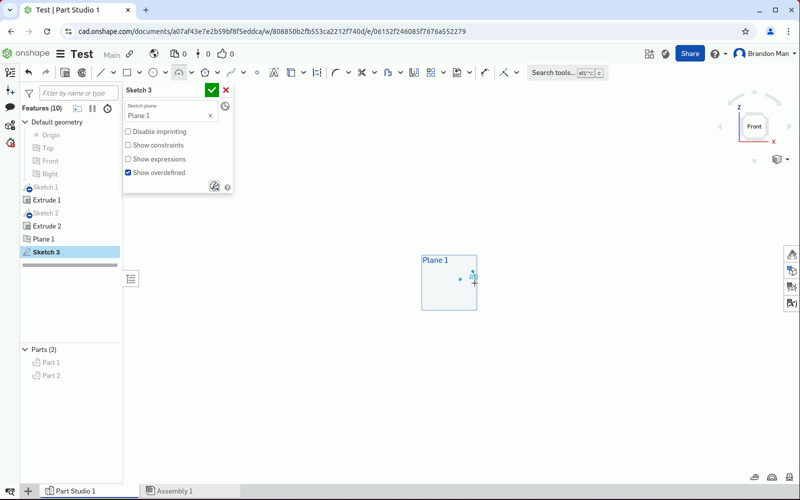
scroll(-6)
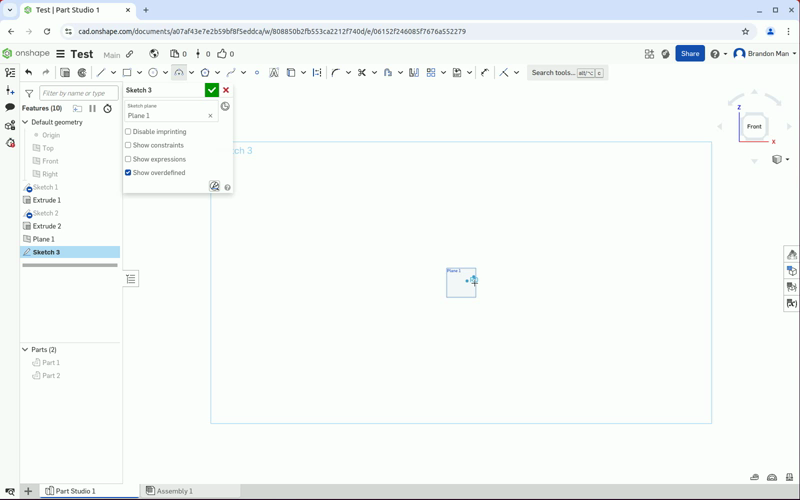
mouse_move(475, 279)
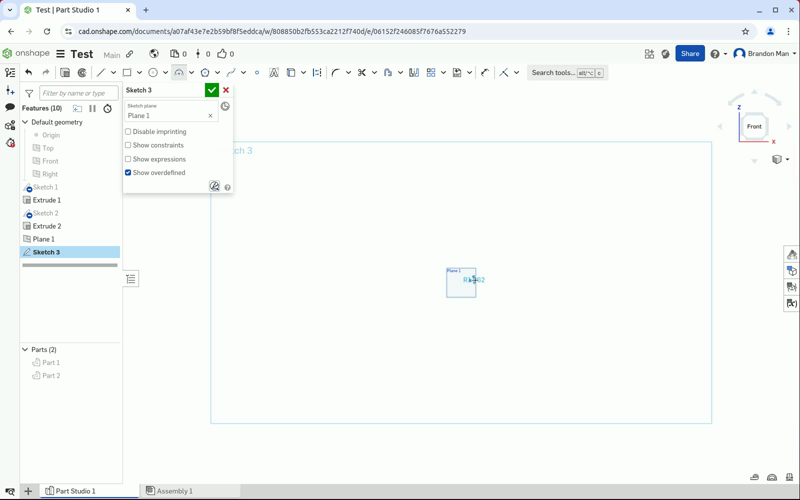
scroll(6)
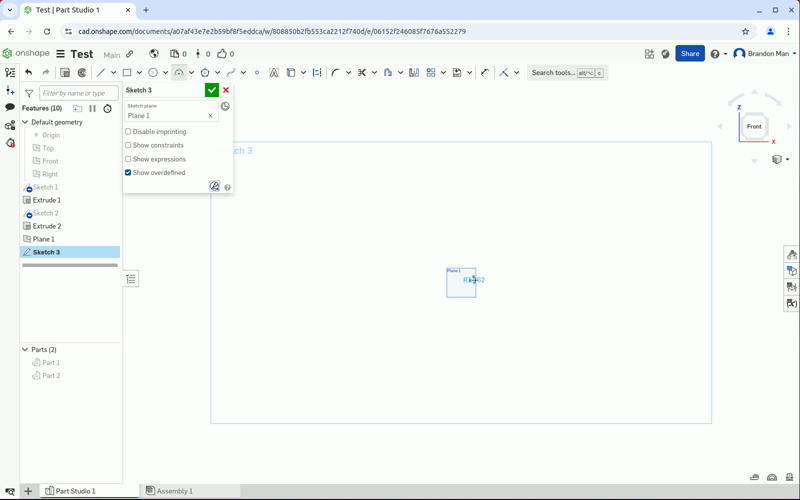
scroll(6)
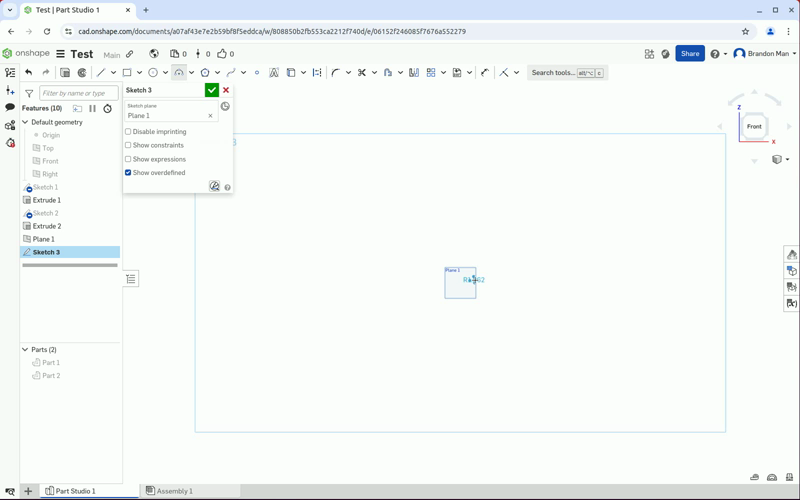
scroll(6)
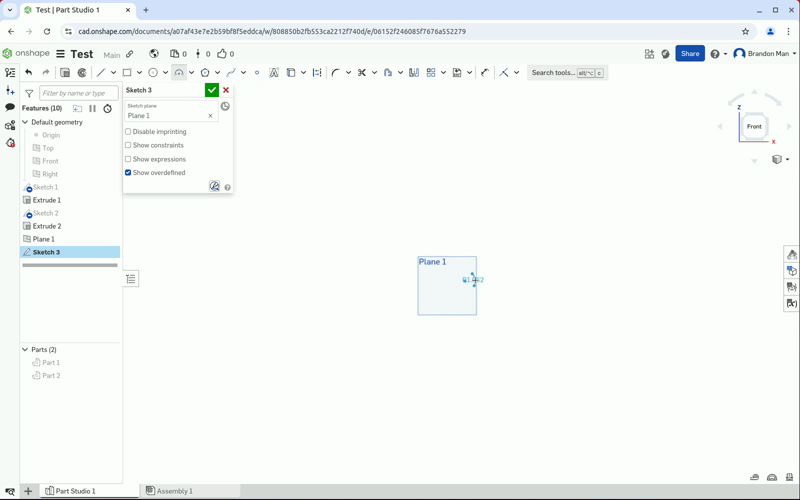
scroll(6)
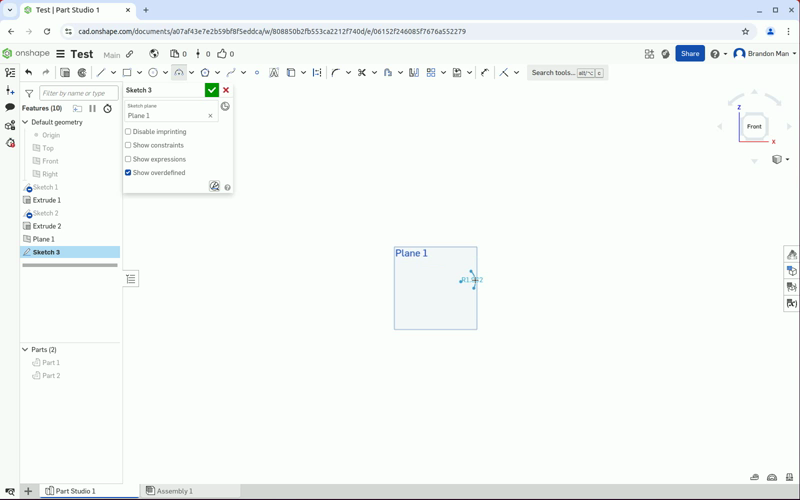
scroll(6)
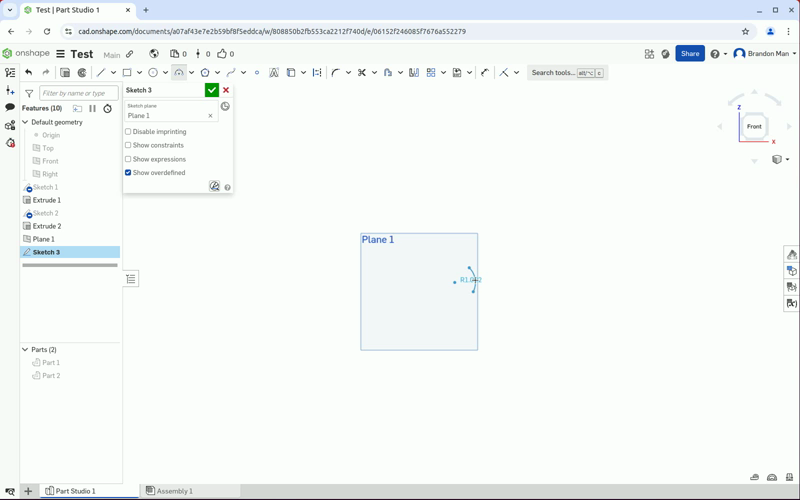
scroll(6)
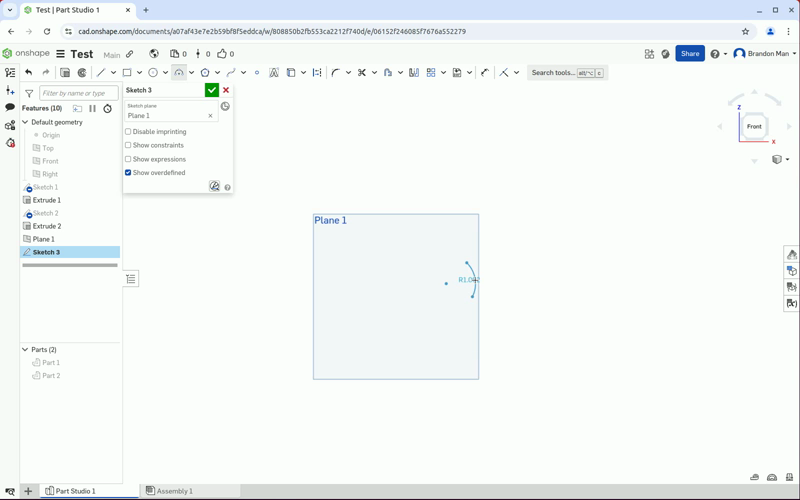
scroll(6)
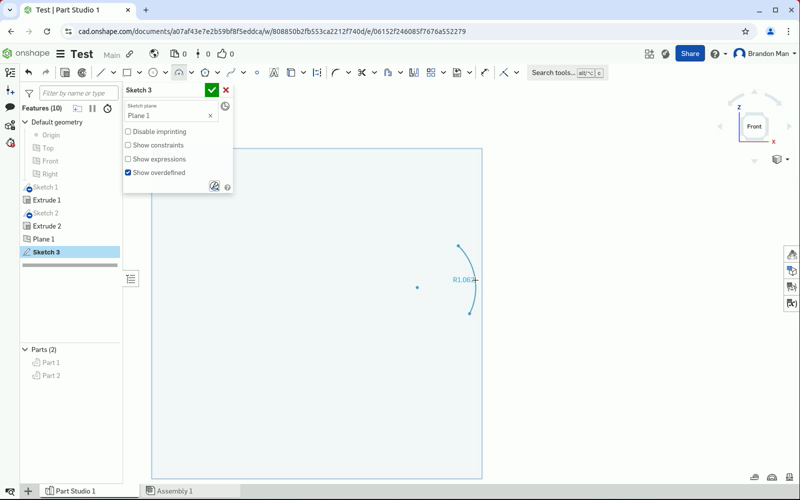
click(475, 279)
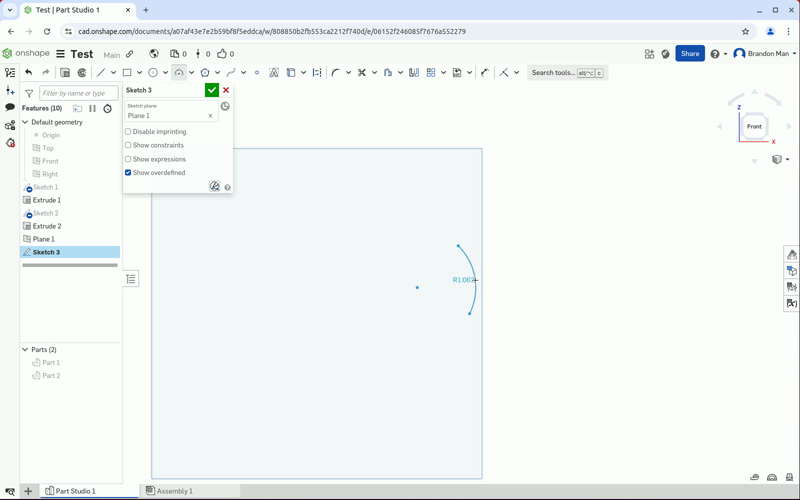
scroll(-6)
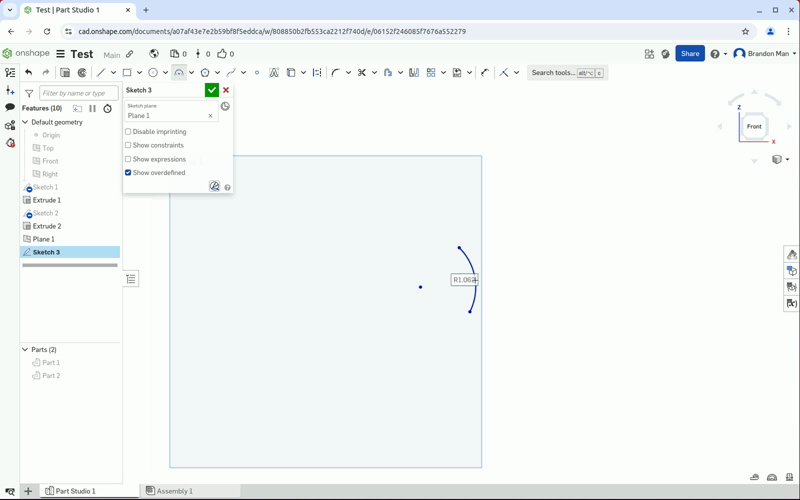
scroll(-6)
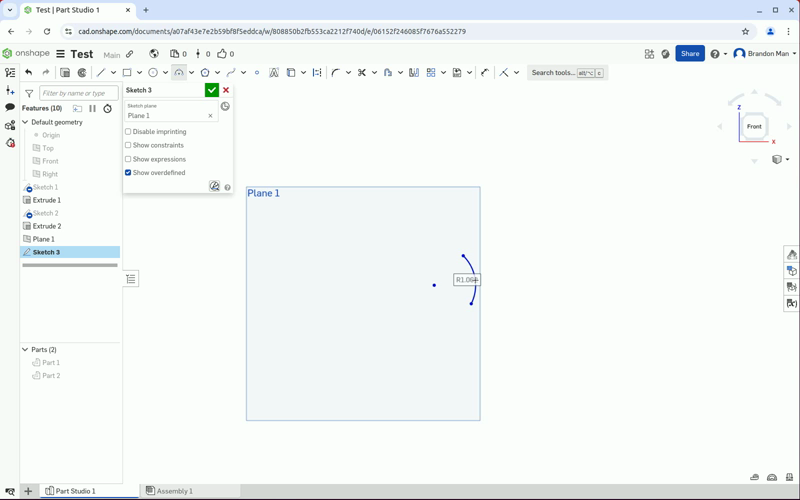
scroll(-6)
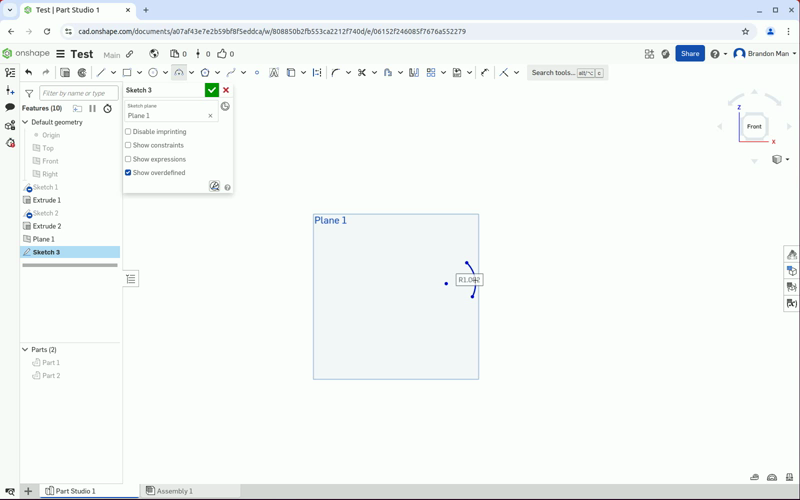
scroll(-6)
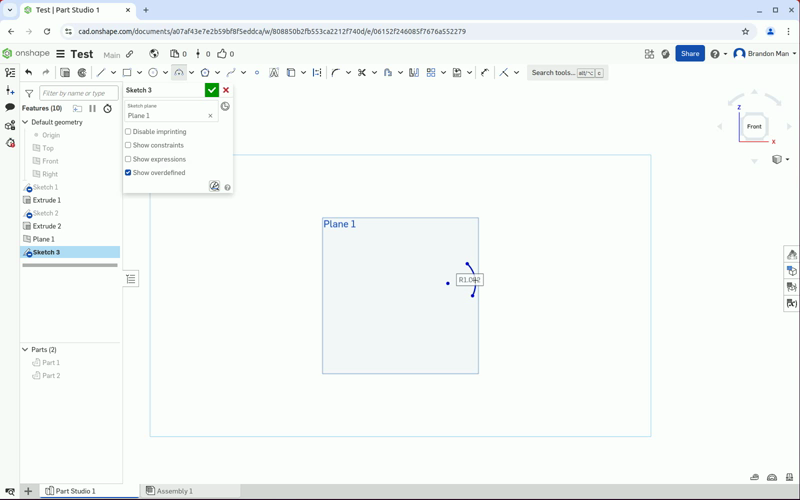
scroll(-6)
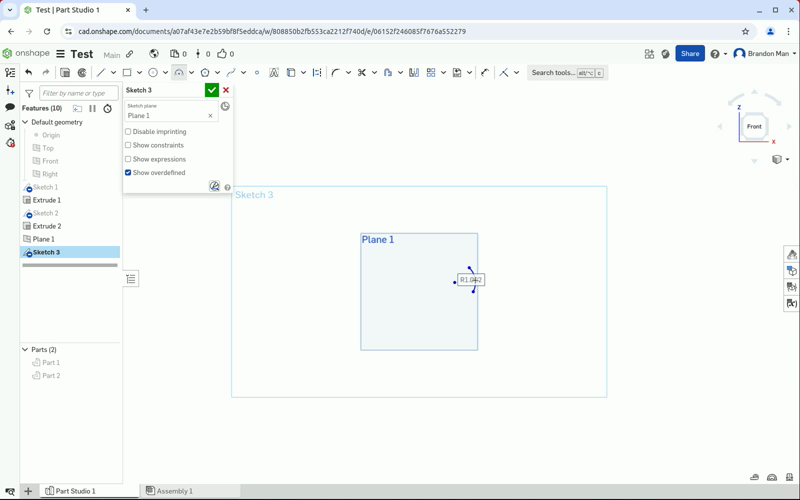
scroll(-6)
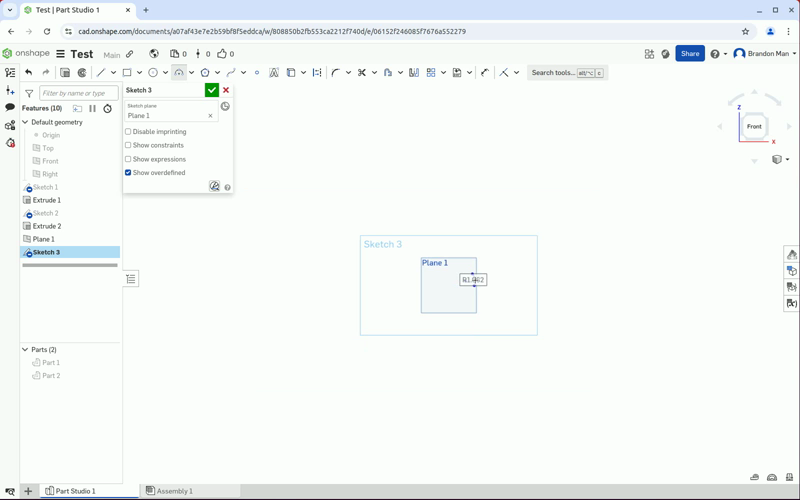
scroll(-6)
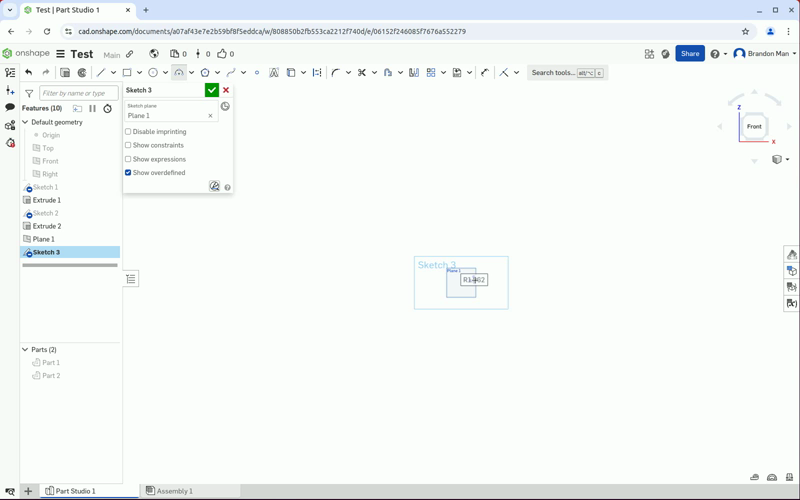
key_up(shift)
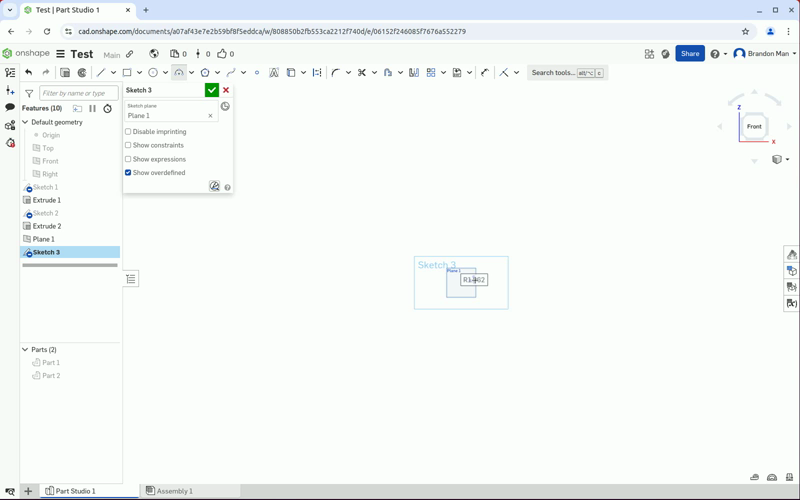
key(esc)
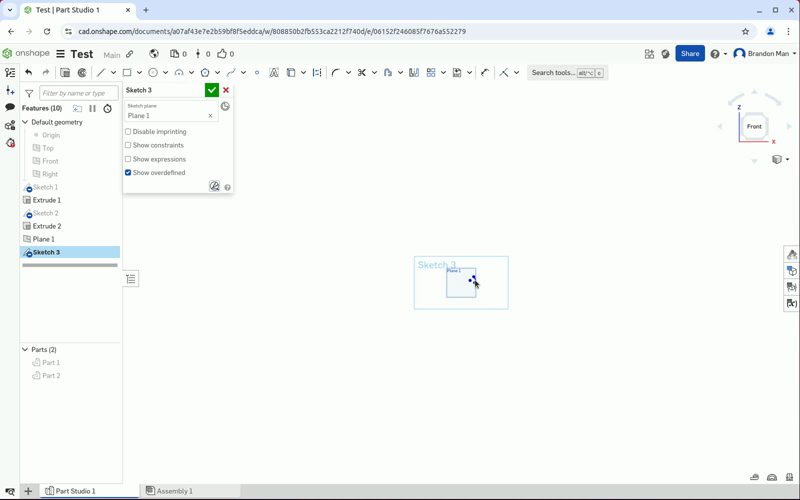
key(l)
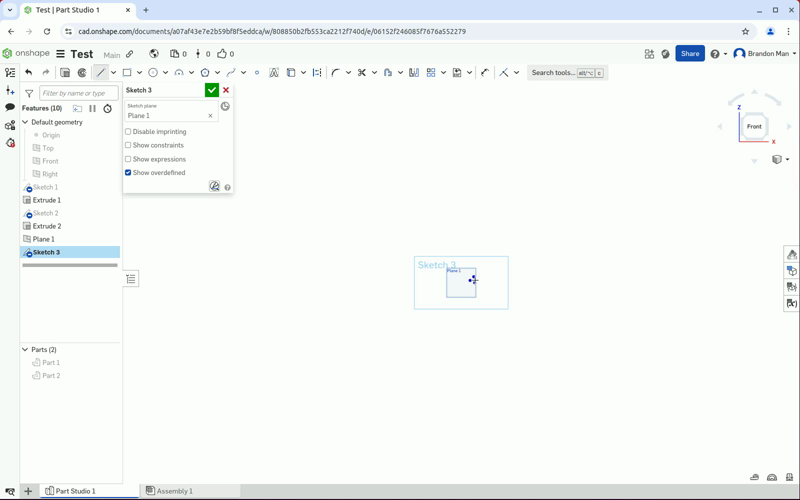
mouse_move(474, 282)
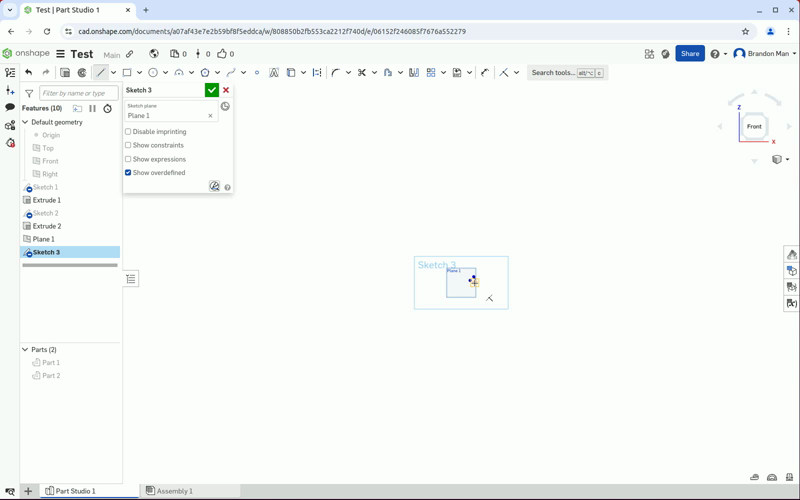
scroll(6)
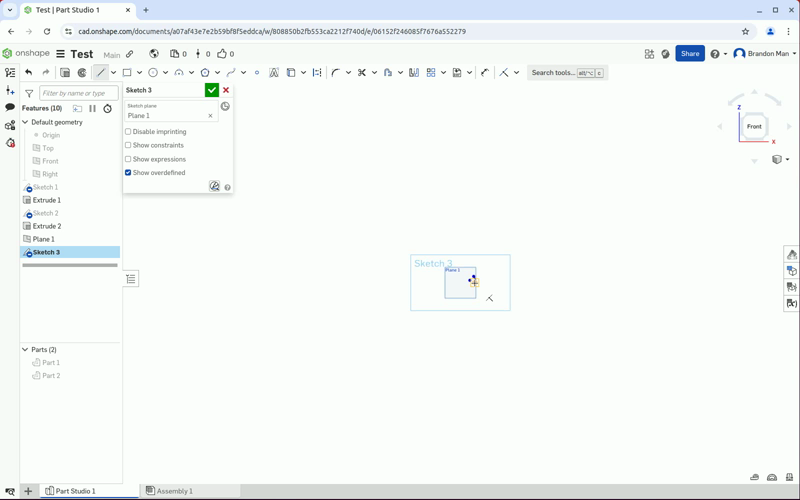
scroll(6)
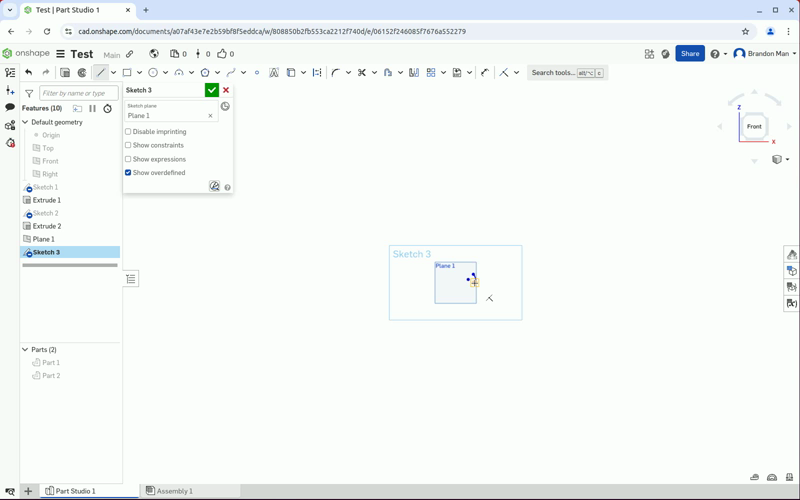
scroll(6)
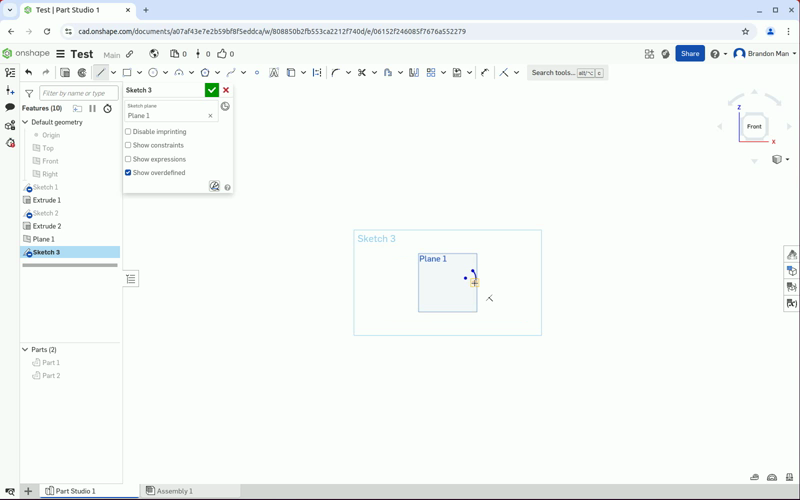
scroll(6)
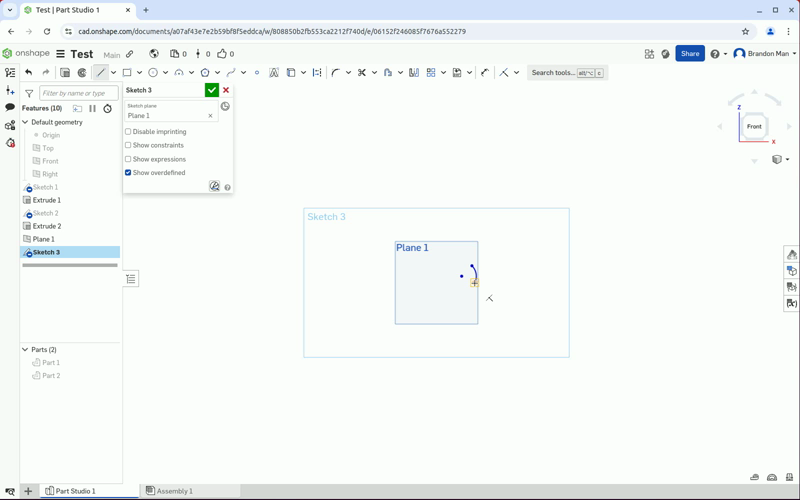
scroll(6)
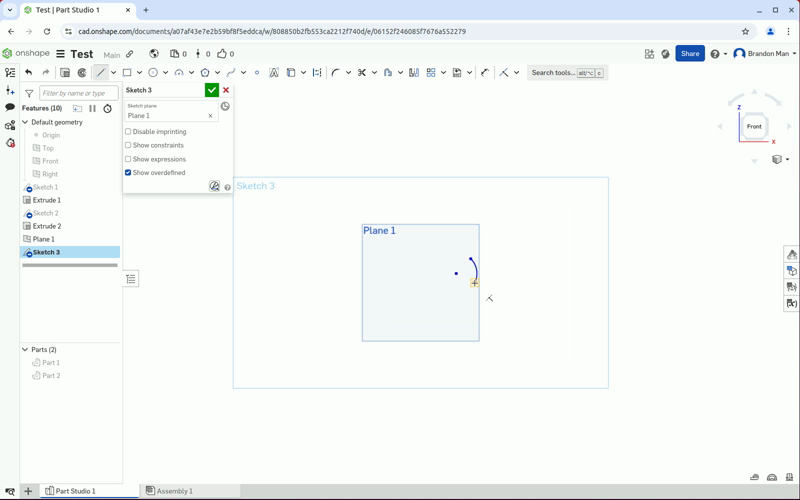
scroll(6)
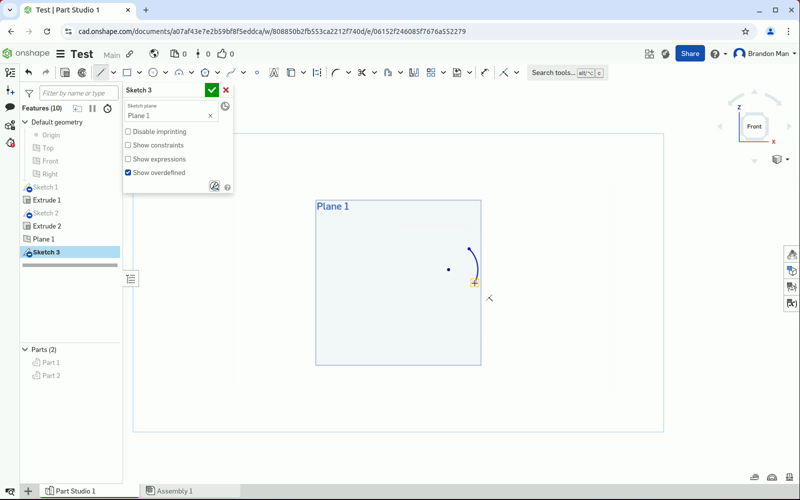
scroll(6)
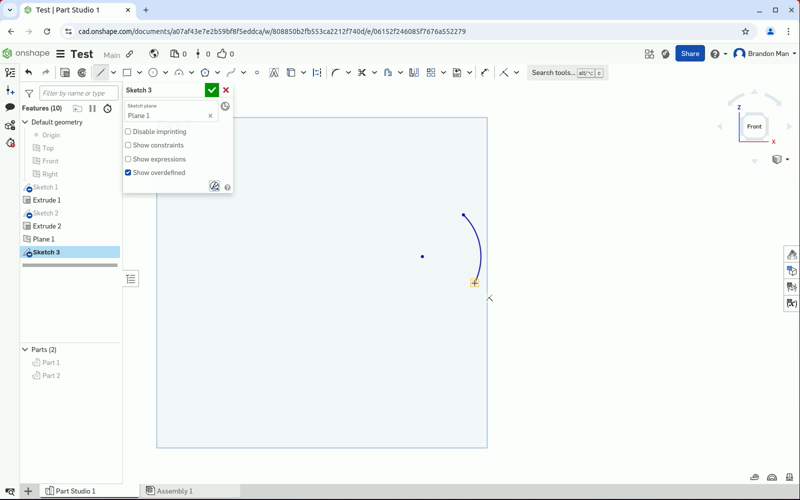
click(474, 282)
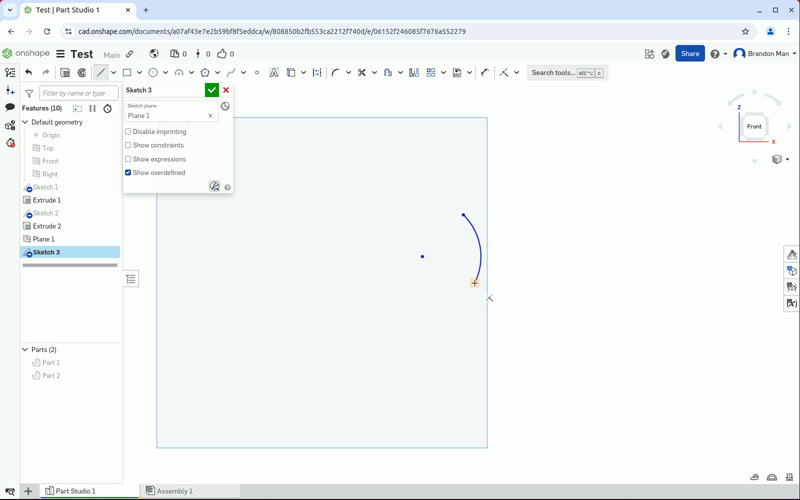
scroll(-6)
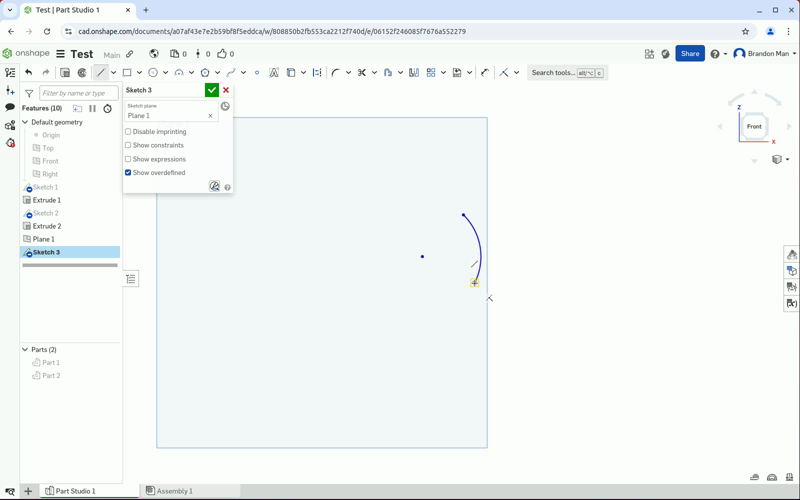
scroll(-6)
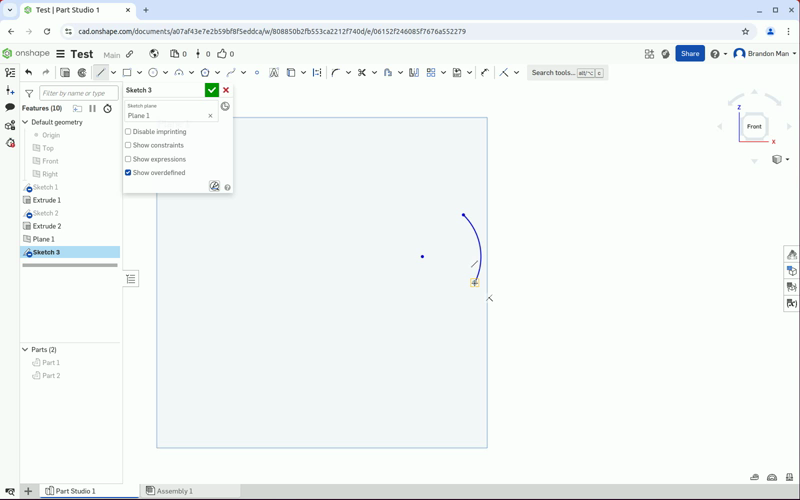
scroll(-6)
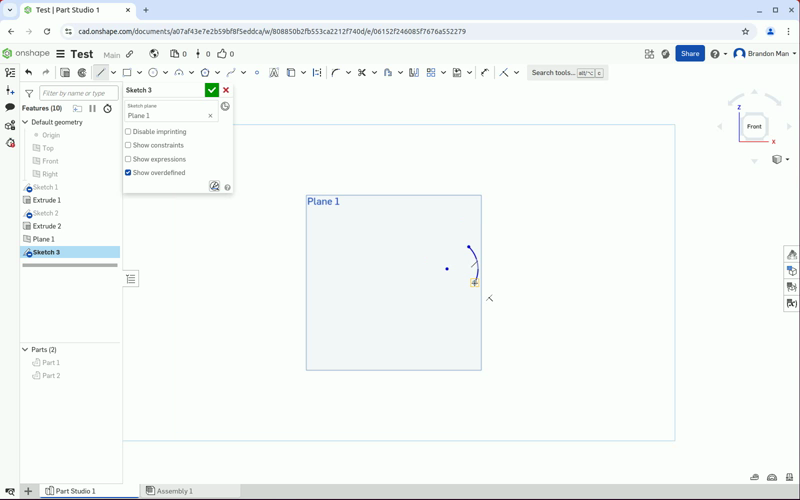
scroll(-6)
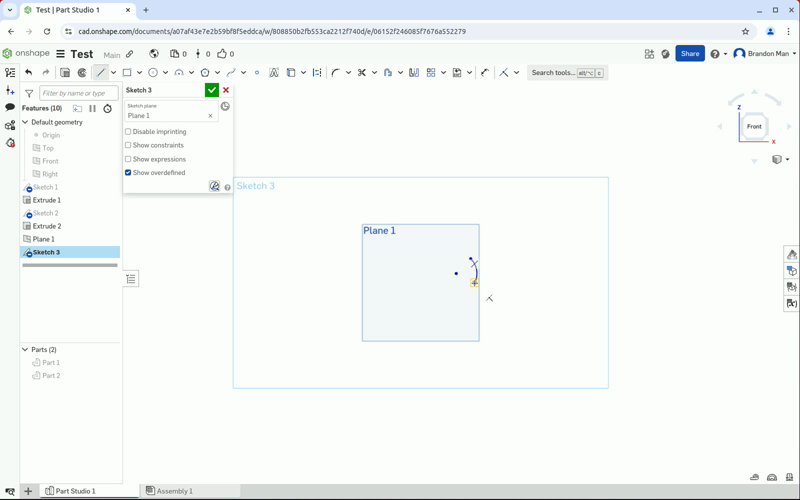
scroll(-6)
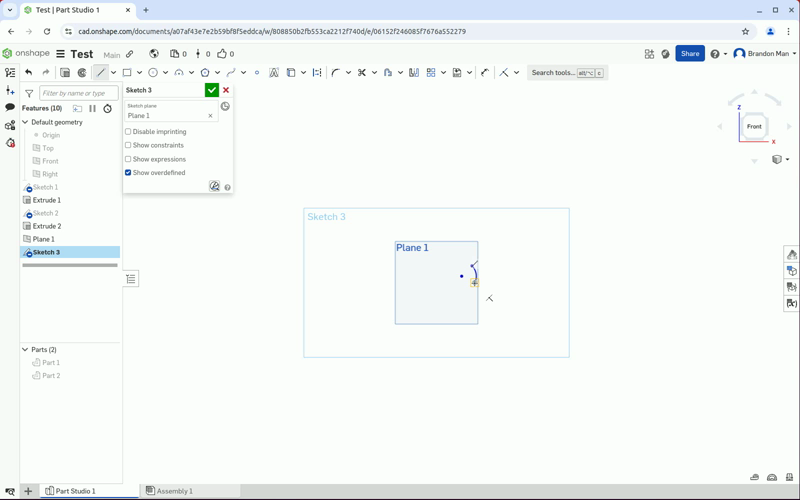
scroll(-6)
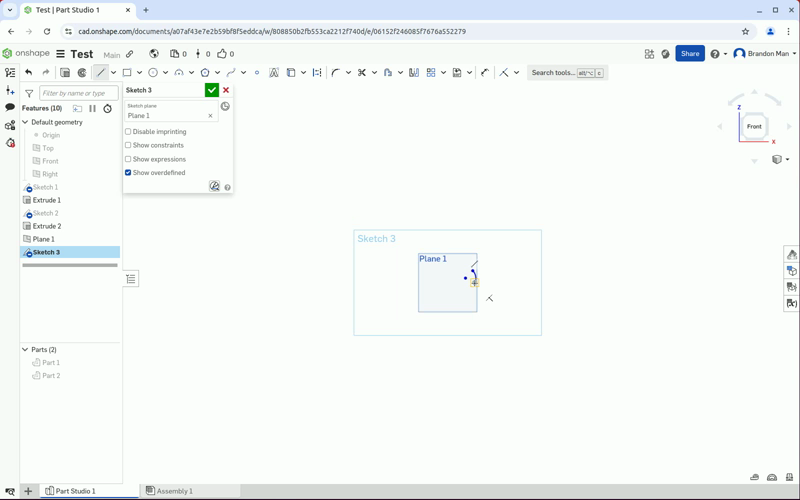
scroll(-6)
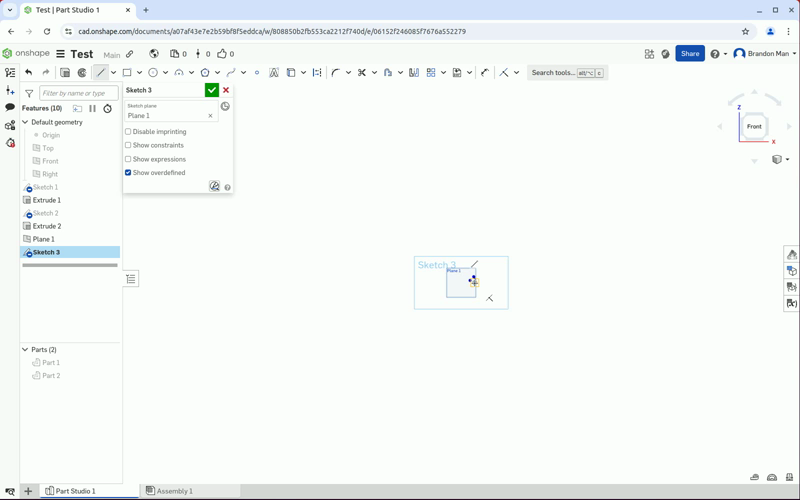
key_down(shift)
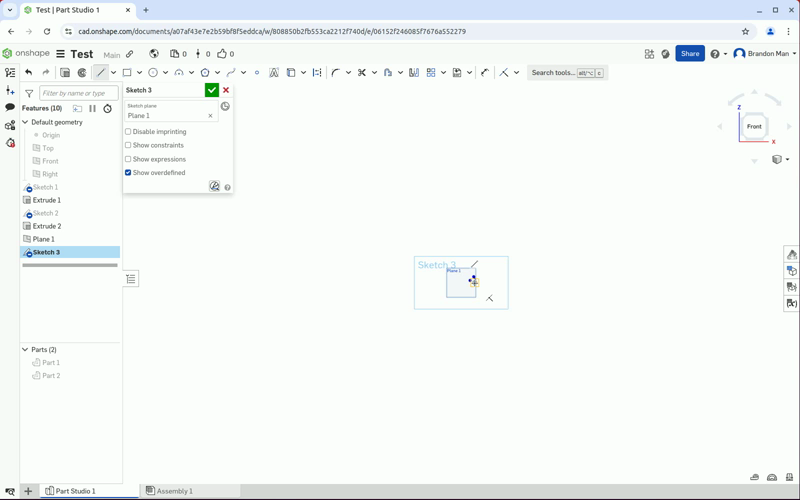
mouse_move(504, 282)
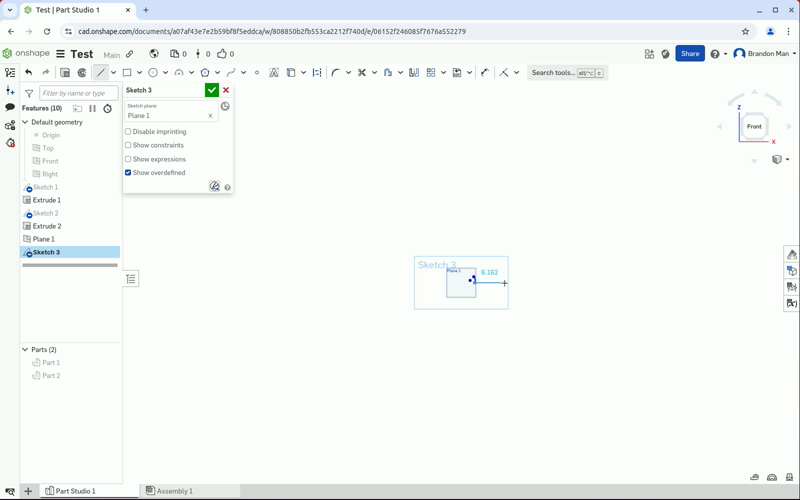
mouse_move(489, 282)
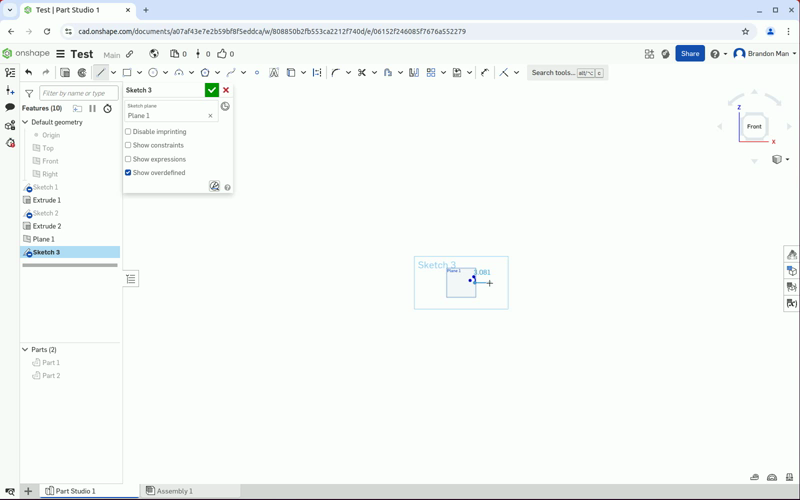
click(489, 282)
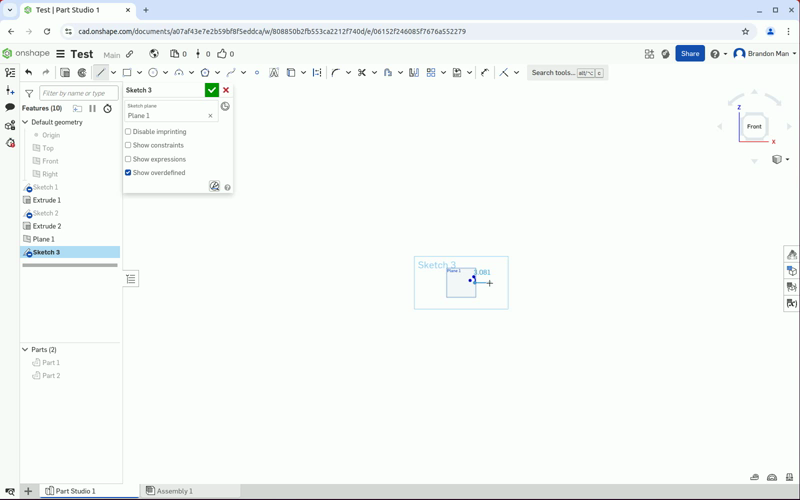
key_up(shift)
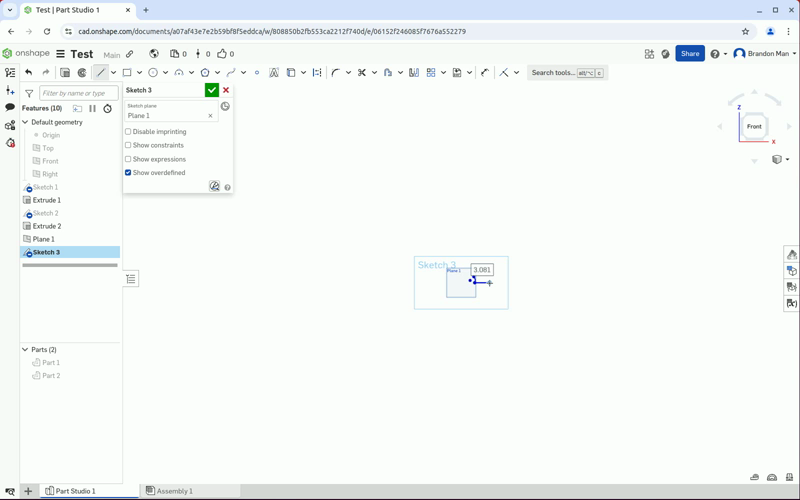
key_down(shift)
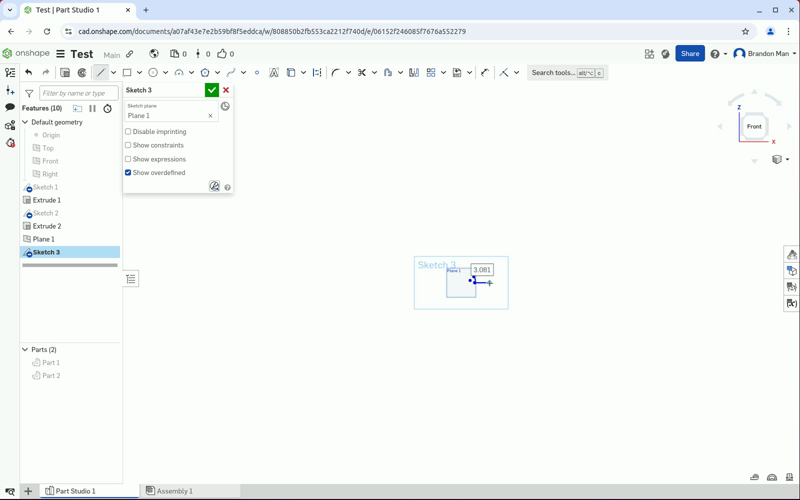
mouse_move(519, 282)
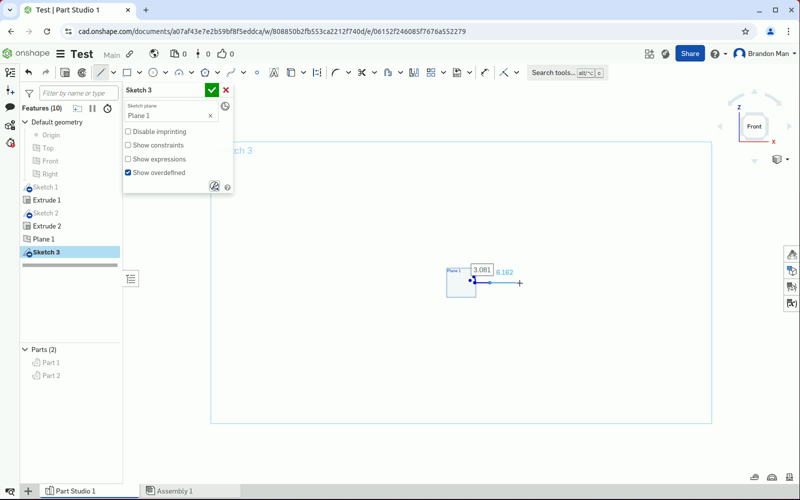
mouse_move(489, 276)
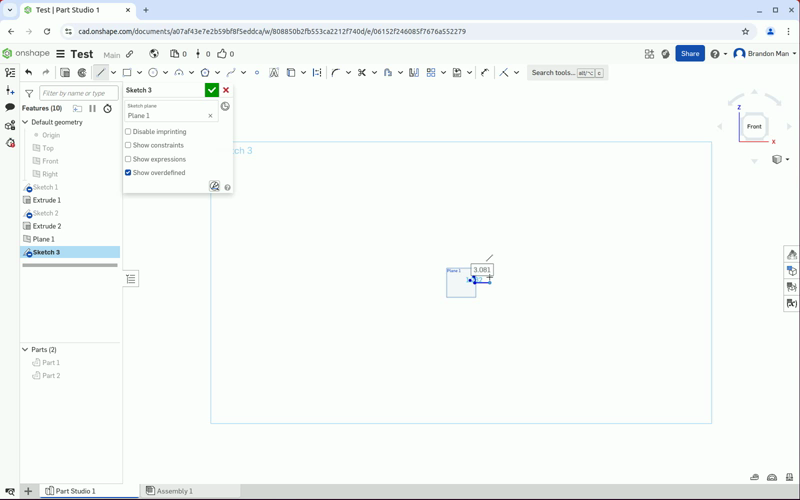
scroll(6)
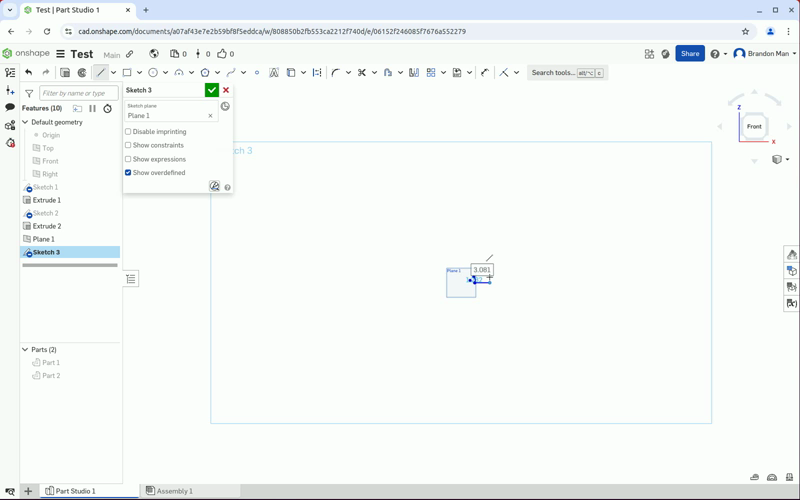
scroll(6)
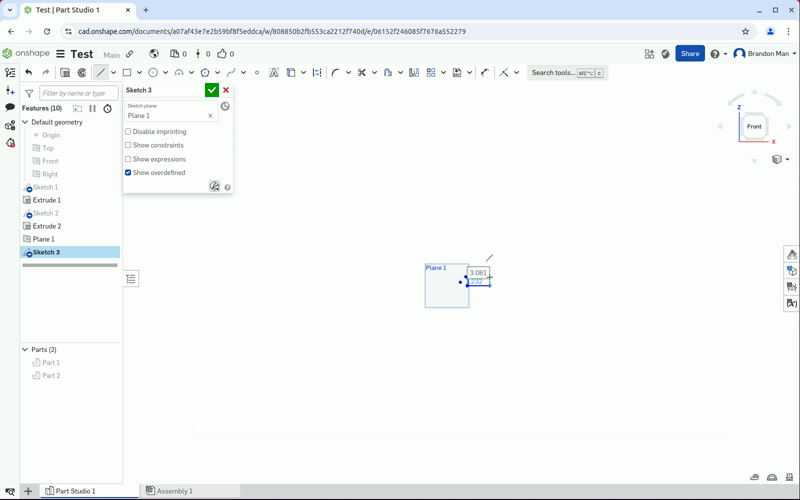
scroll(6)
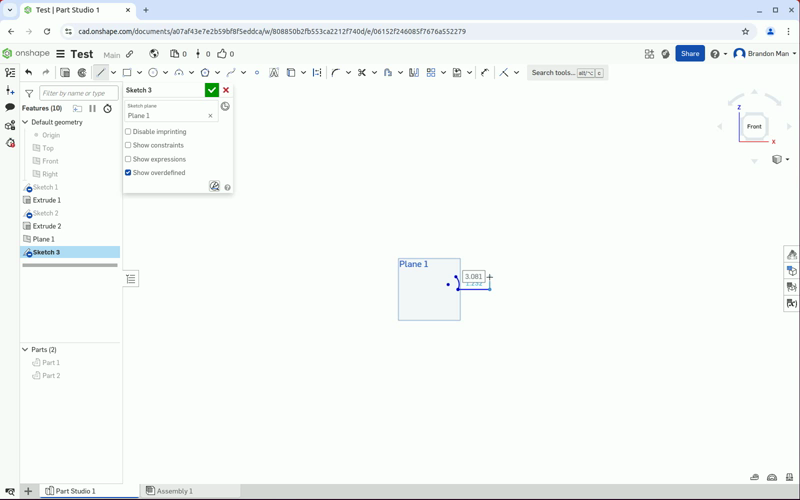
scroll(6)
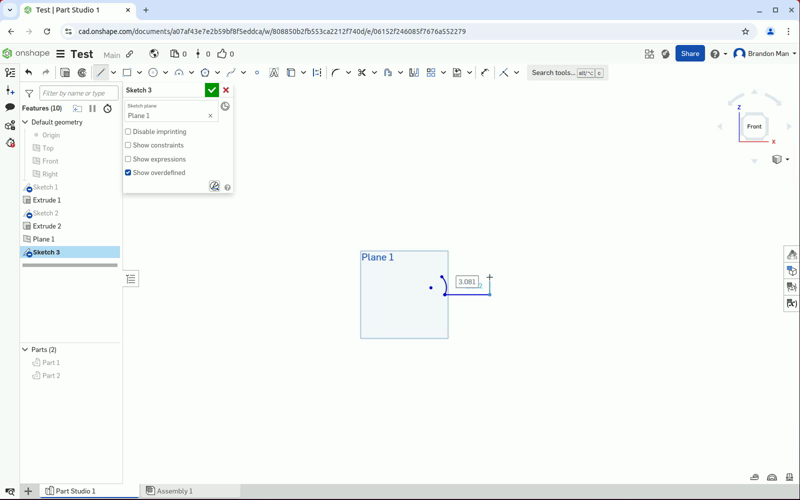
scroll(6)
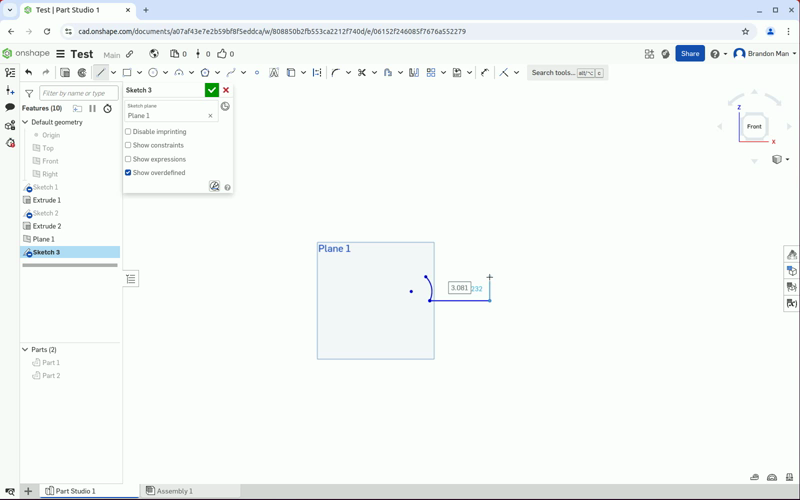
scroll(6)
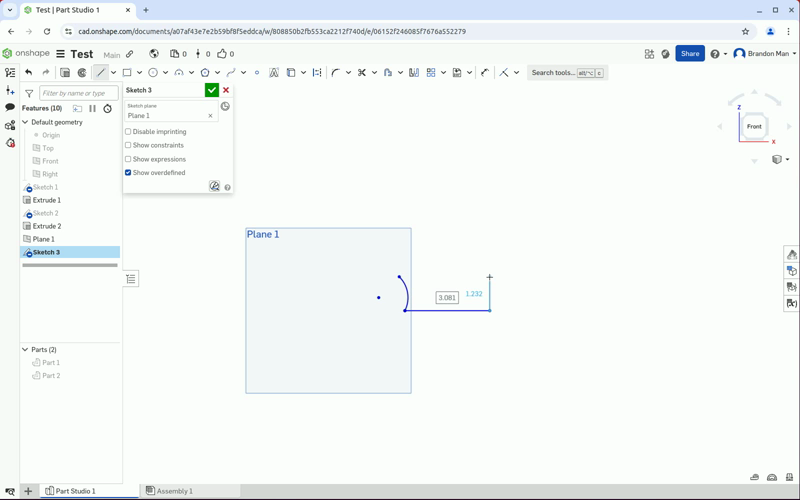
scroll(6)
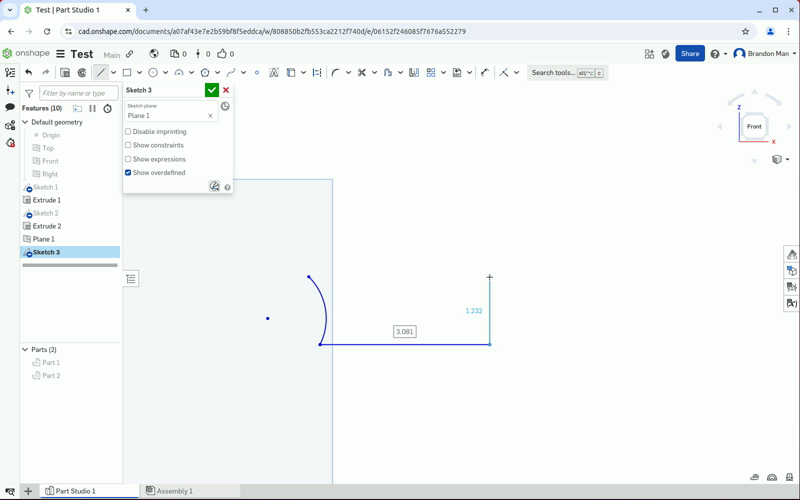
click(489, 276)
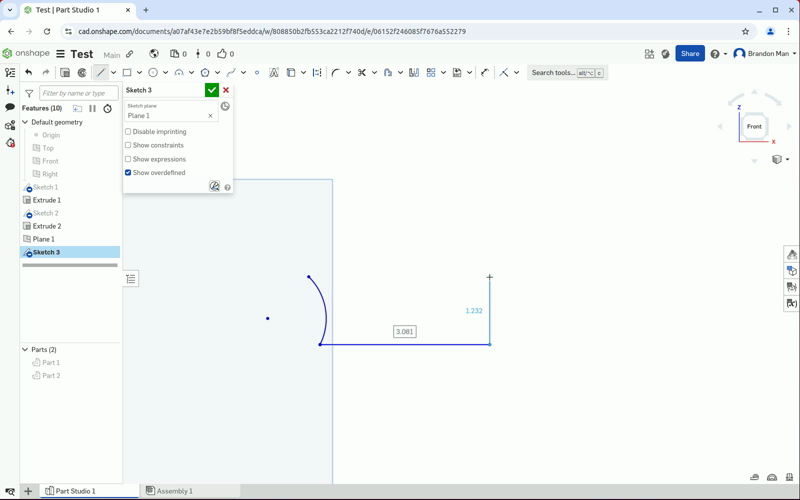
scroll(-6)
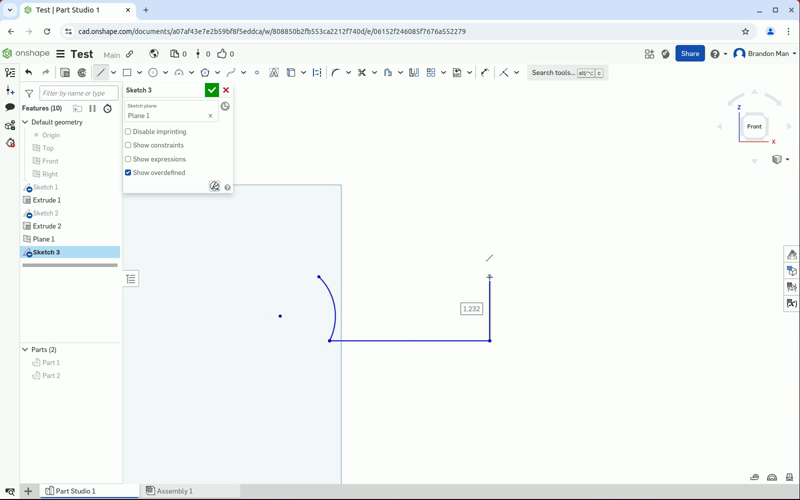
scroll(-6)
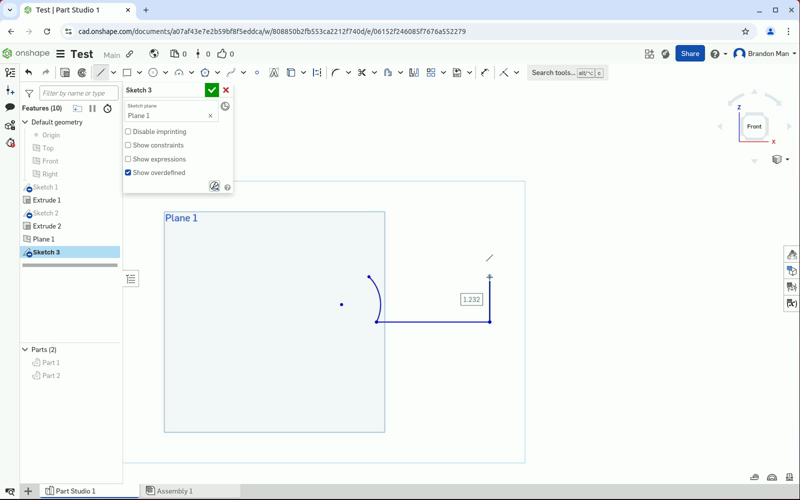
scroll(-6)
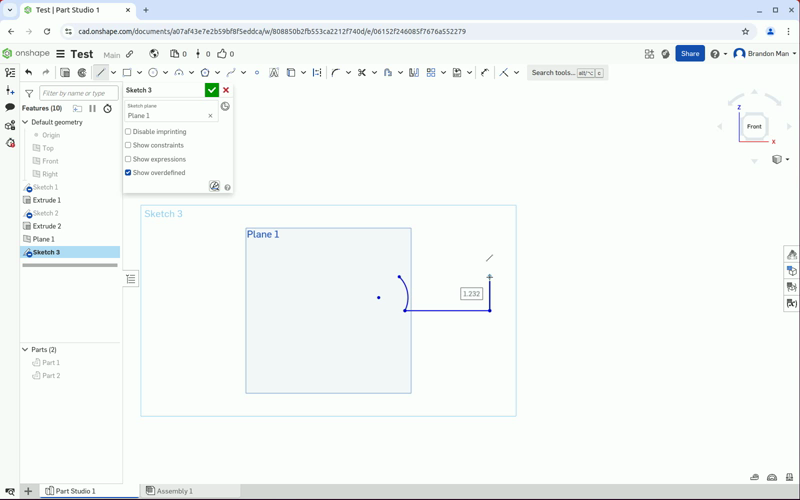
scroll(-6)
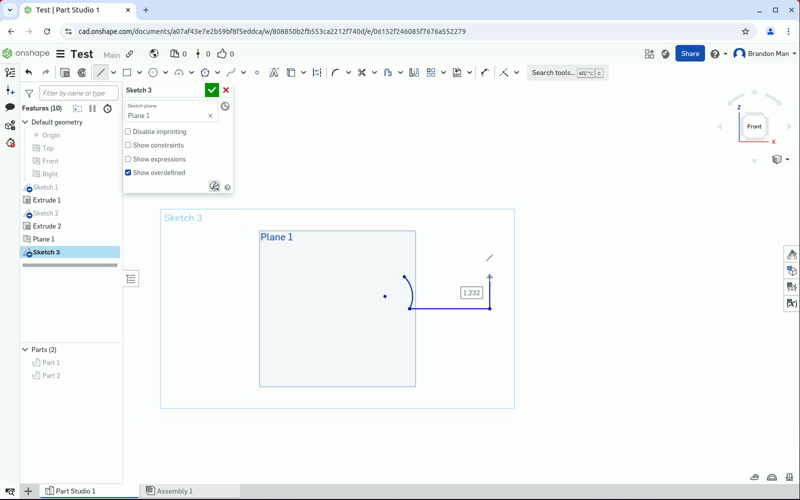
scroll(-6)
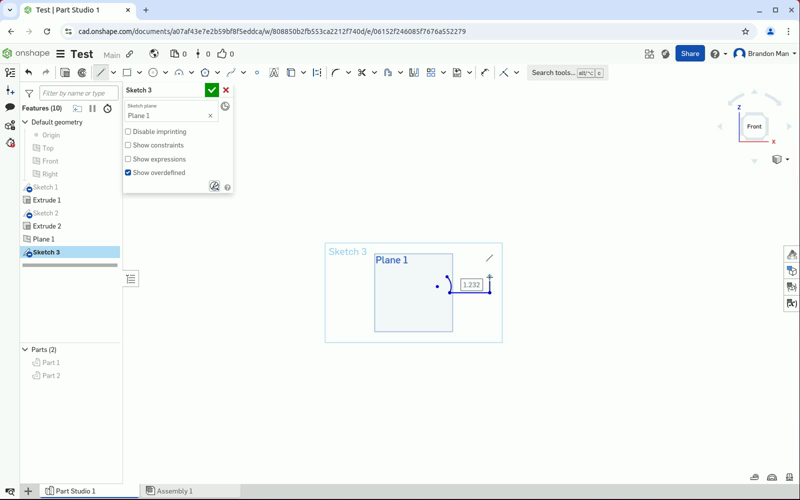
scroll(-6)
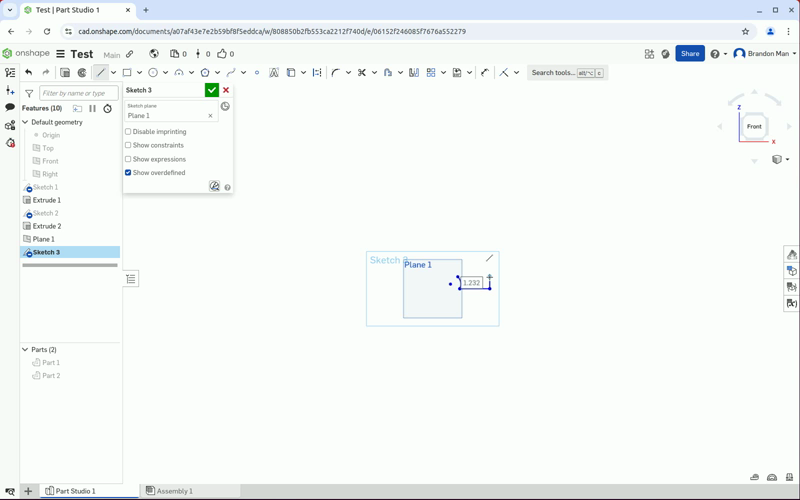
scroll(-6)
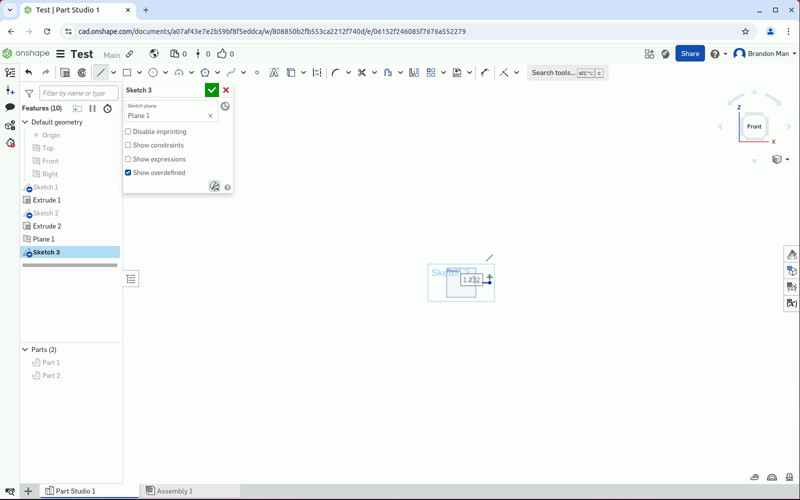
key_up(shift)
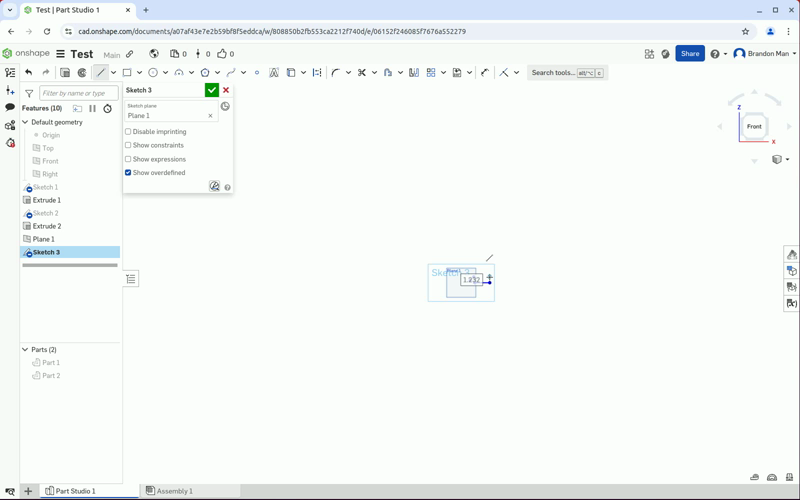
mouse_move(519, 276)
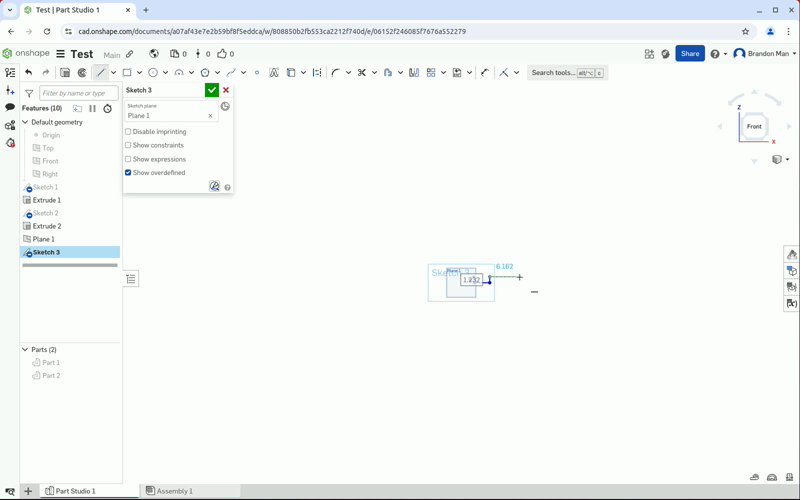
key_down(shift)
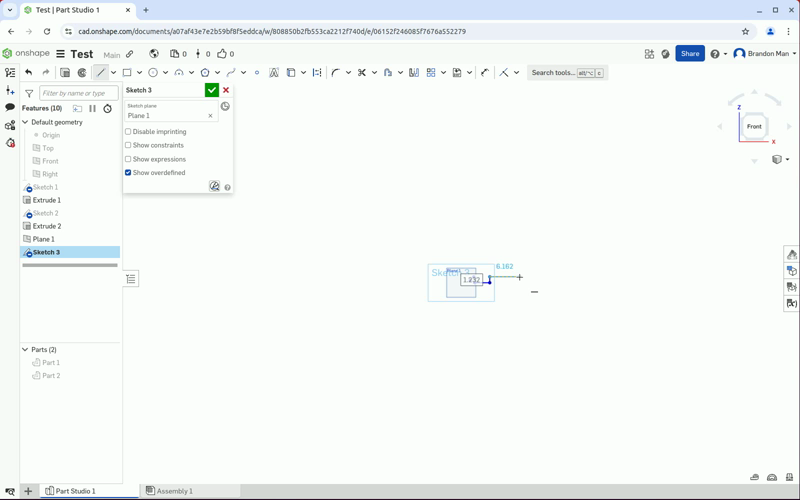
mouse_move(473, 276)
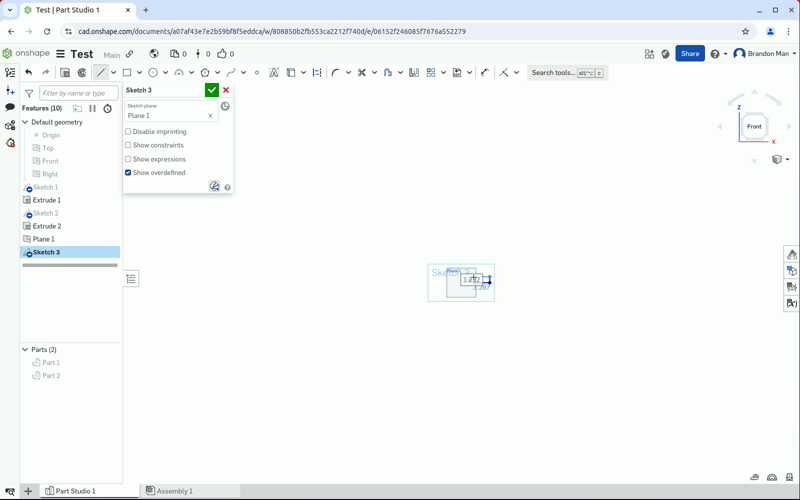
scroll(6)
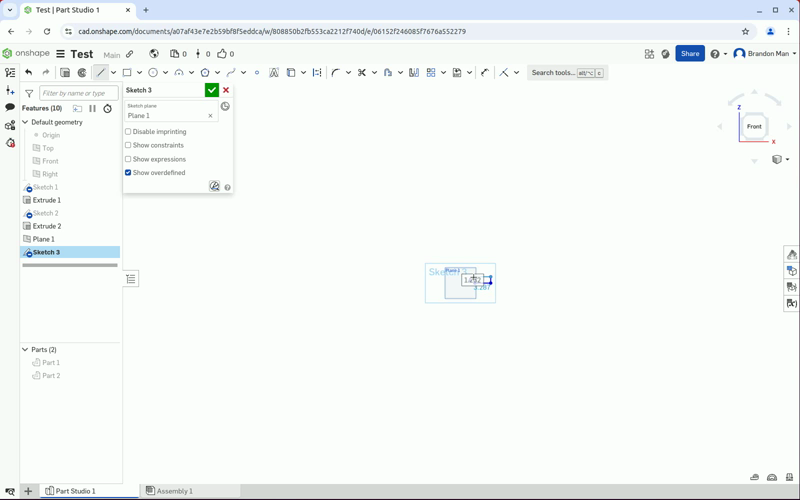
scroll(6)
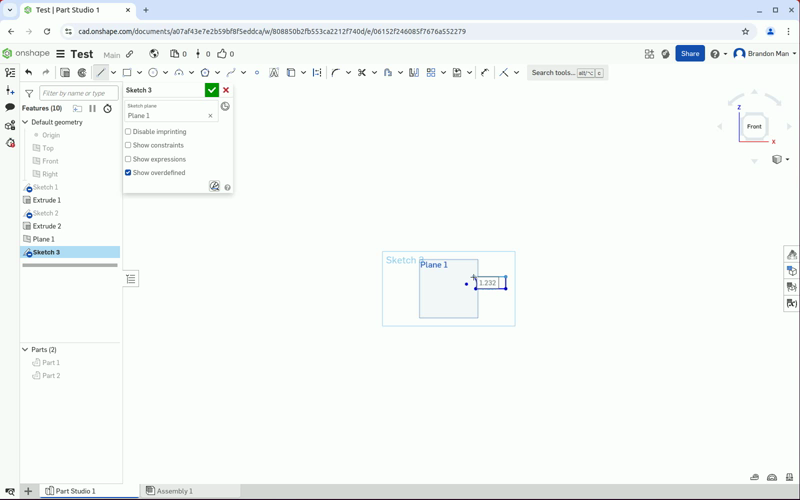
scroll(6)
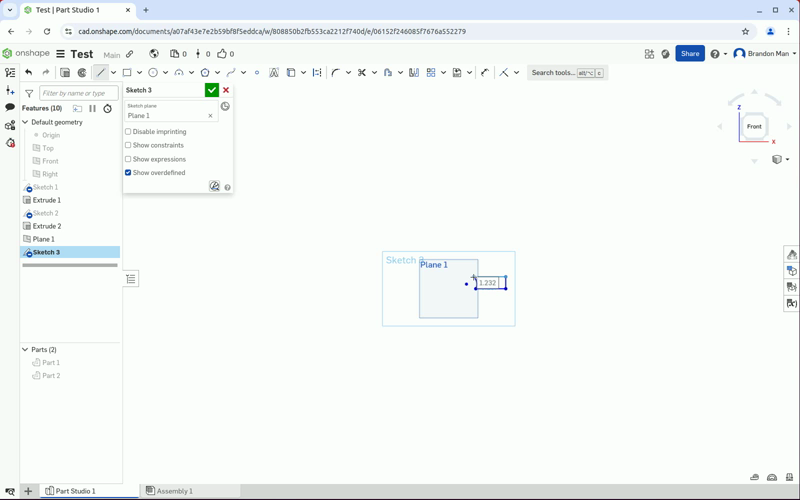
scroll(6)
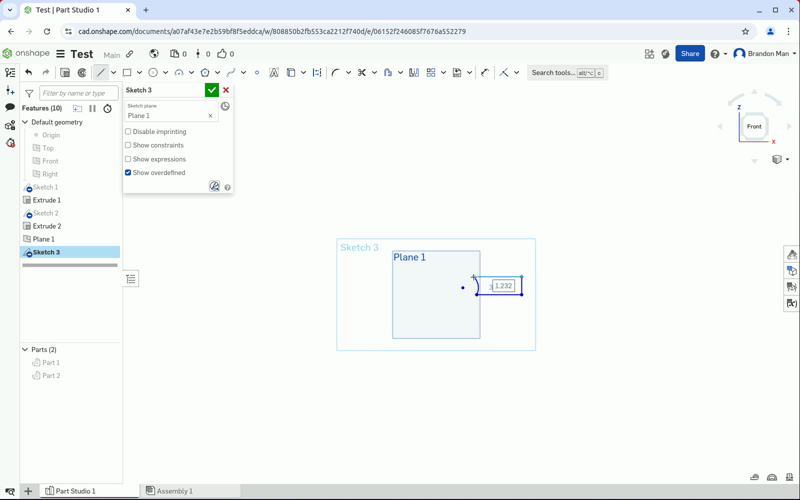
scroll(6)
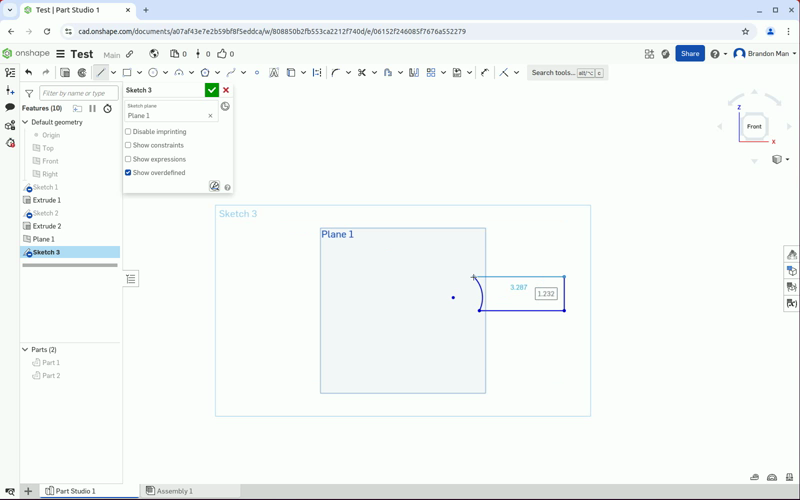
scroll(6)
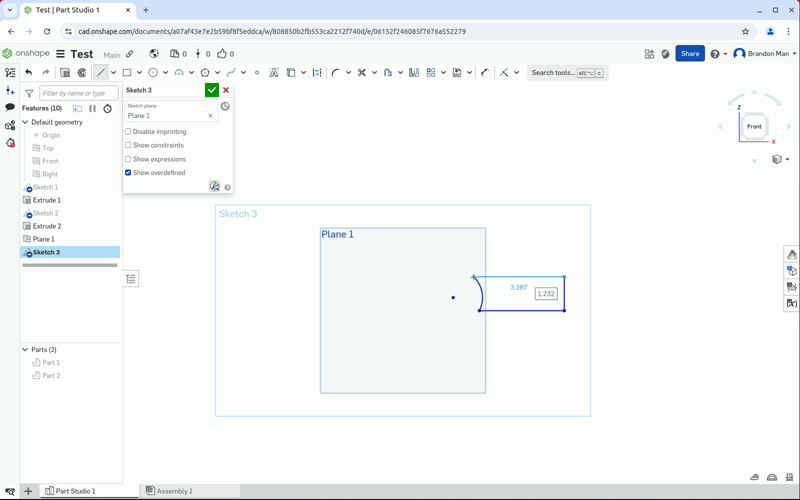
scroll(6)
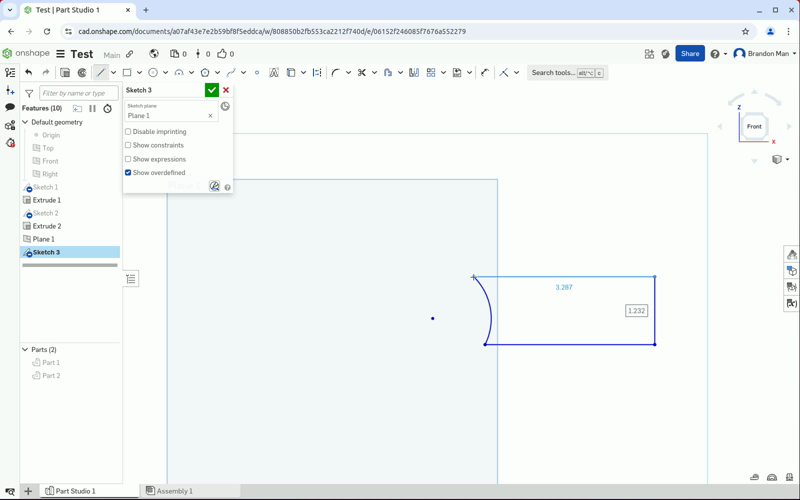
key_up(shift)
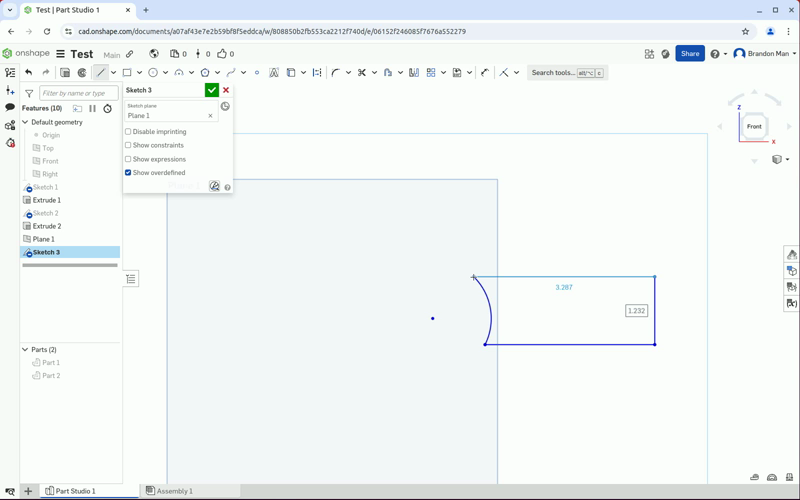
click(473, 276)
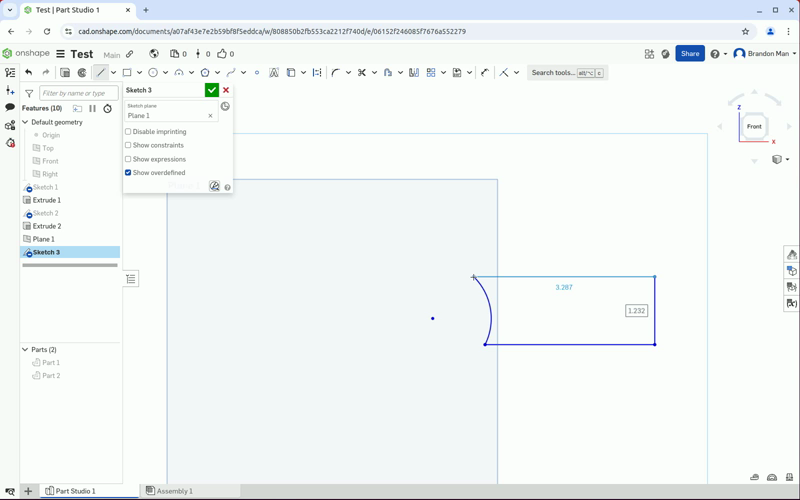
scroll(-6)
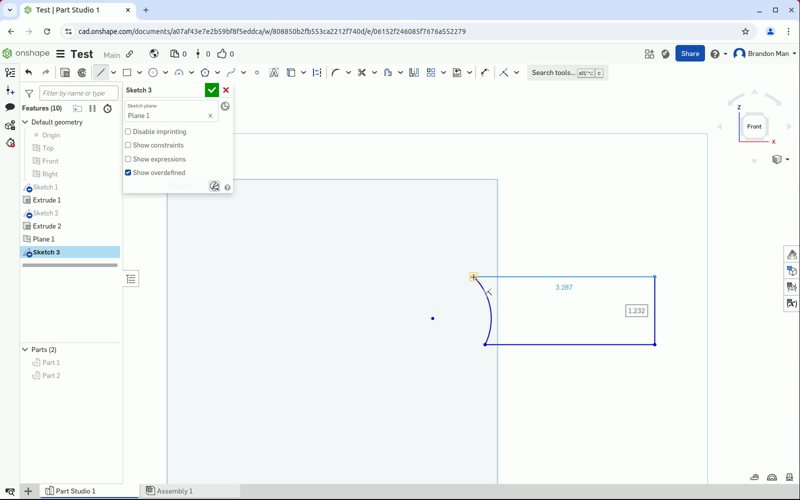
scroll(-6)
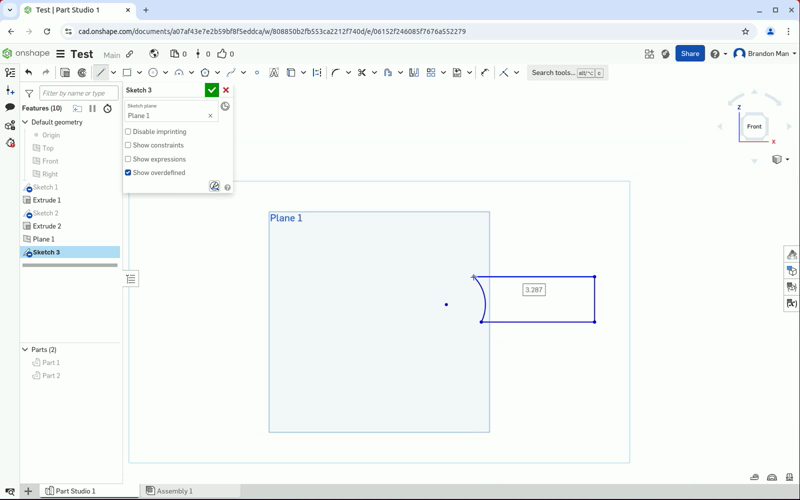
scroll(-6)
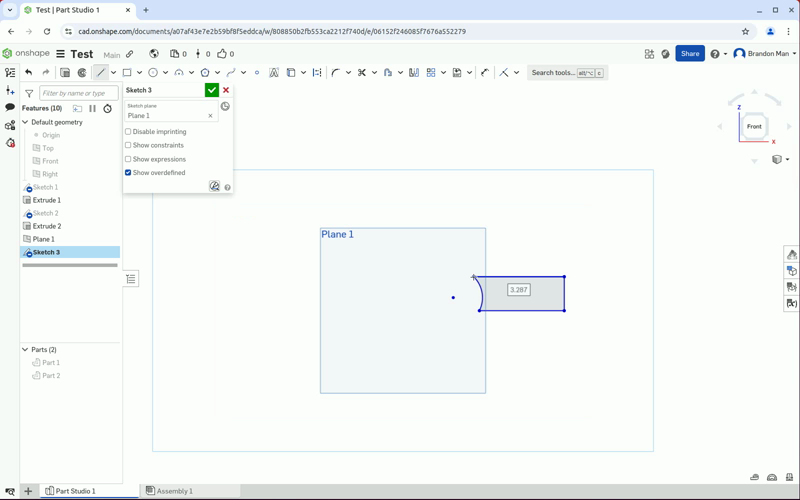
scroll(-6)
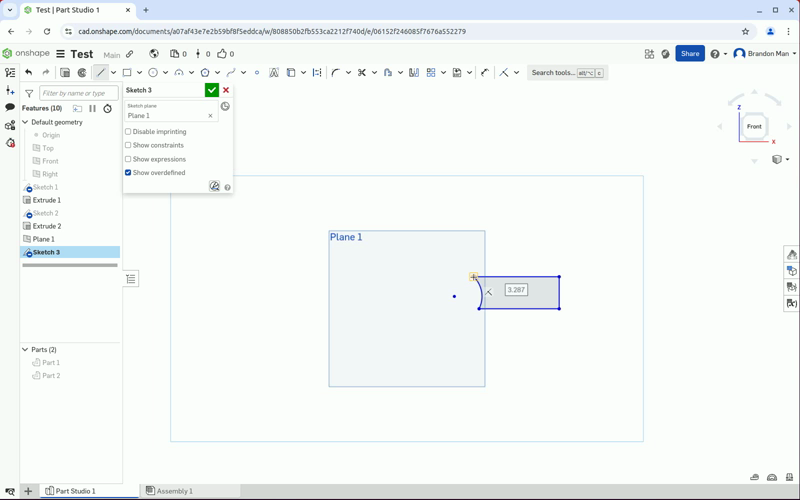
scroll(-6)
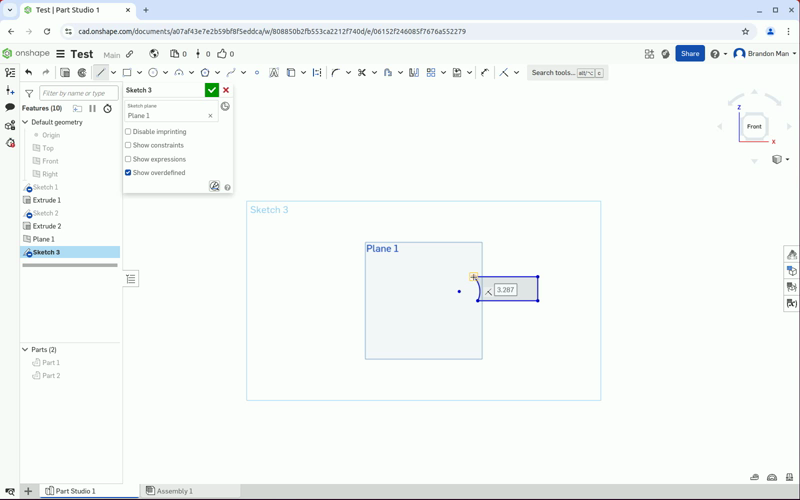
scroll(-6)
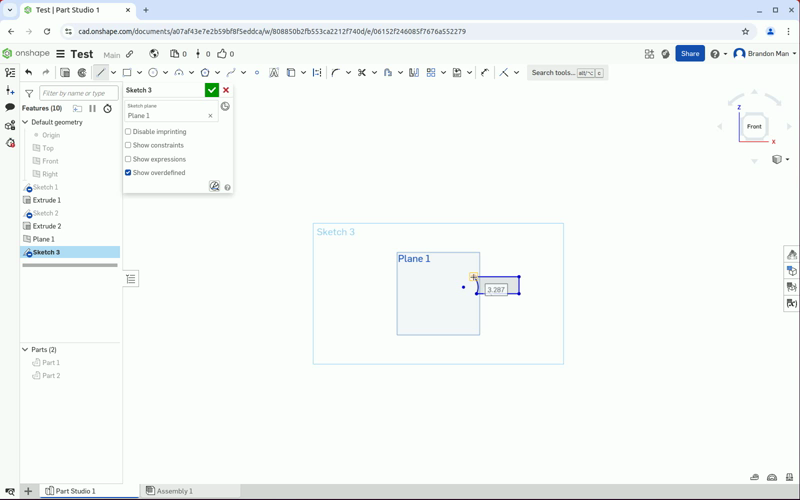
scroll(-6)
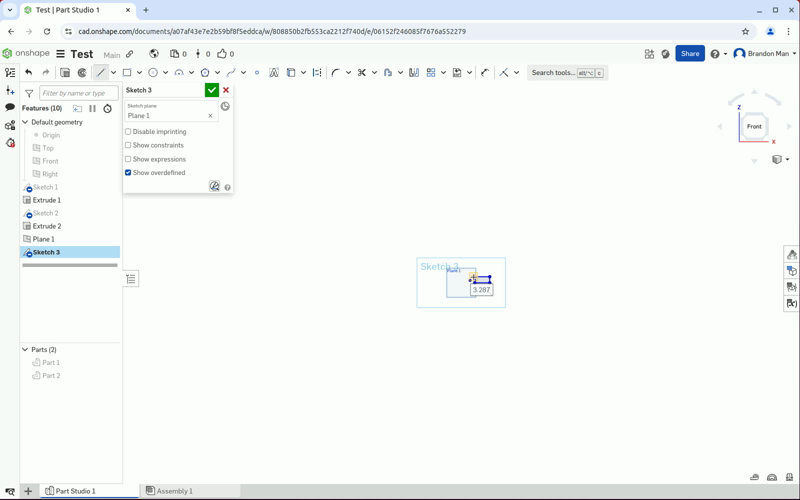
key(esc)
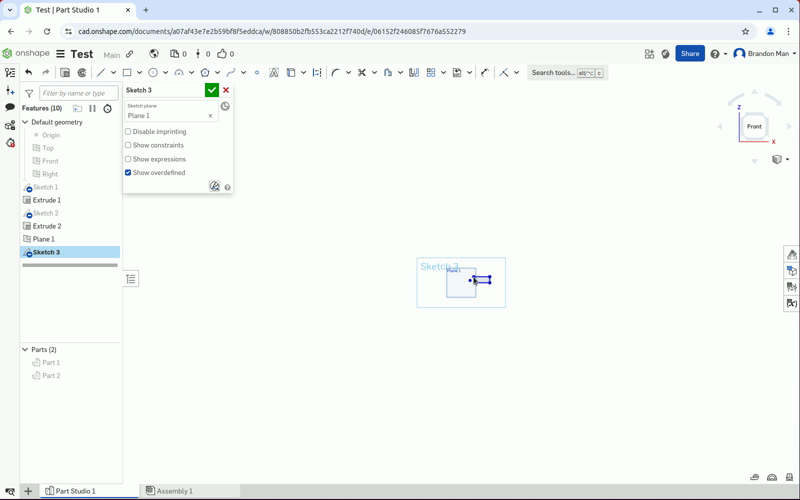
mouse_move(481, 282)
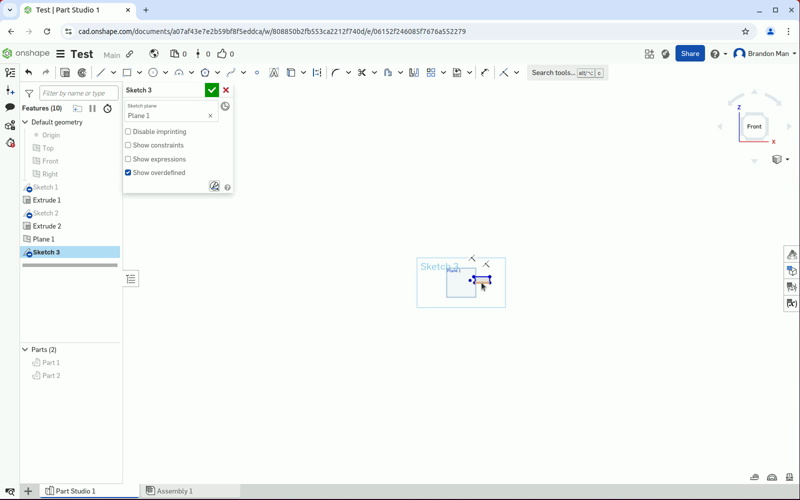
scroll(6)
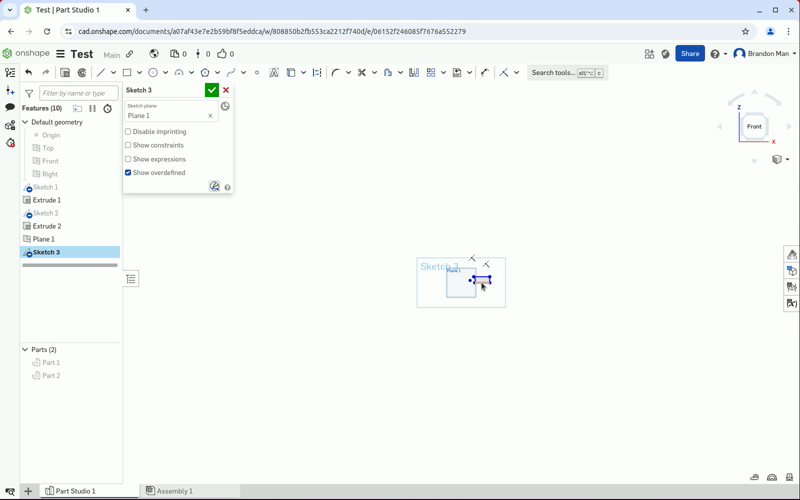
scroll(6)
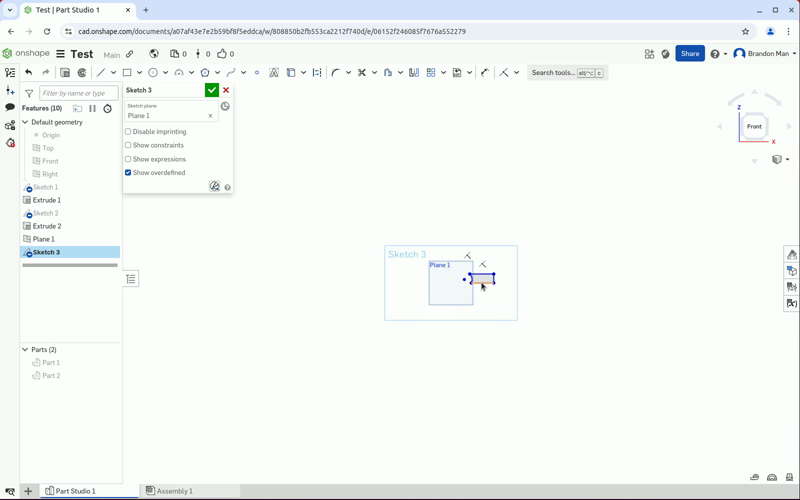
scroll(6)
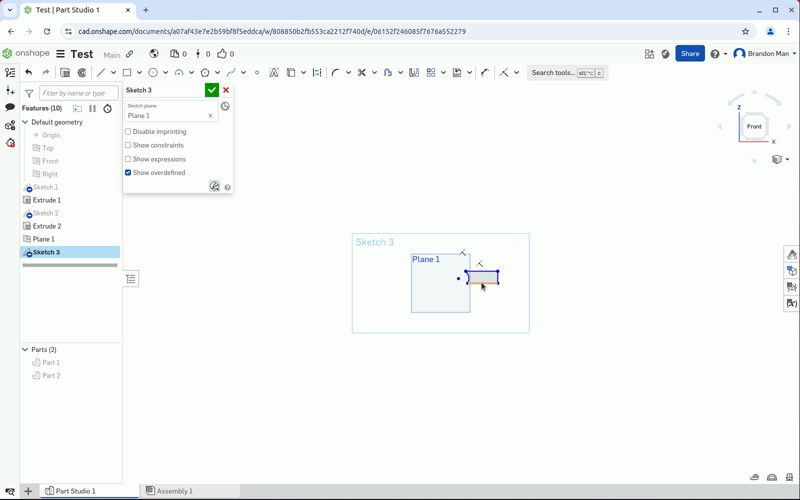
scroll(6)
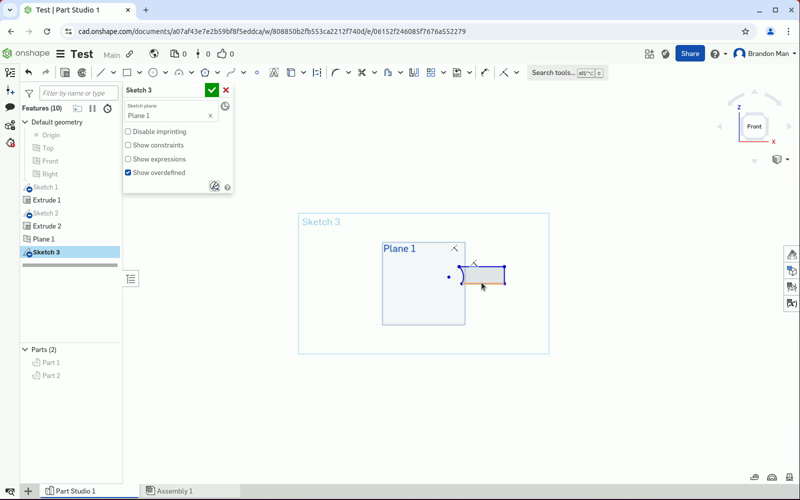
scroll(6)
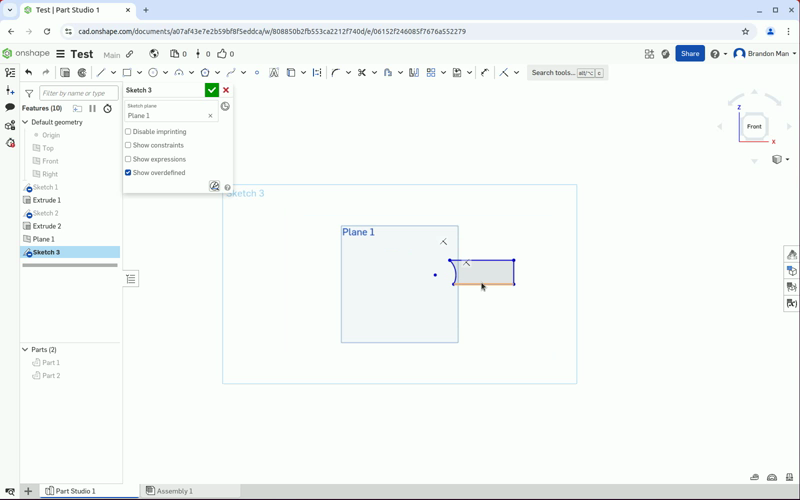
scroll(6)
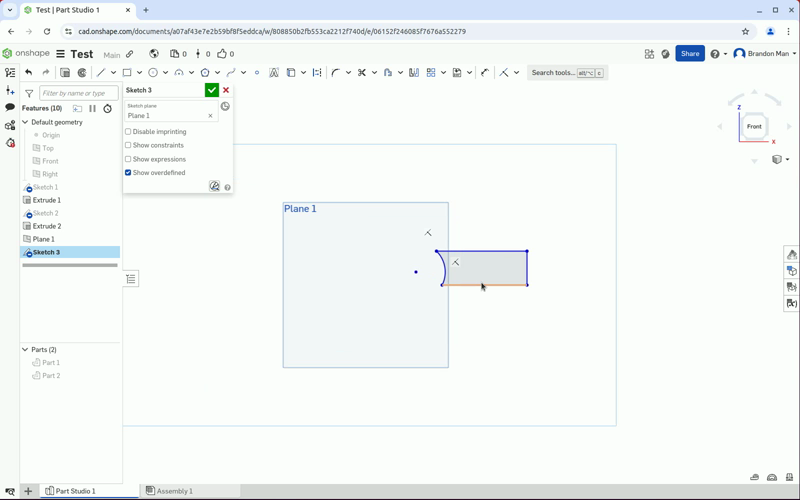
scroll(6)
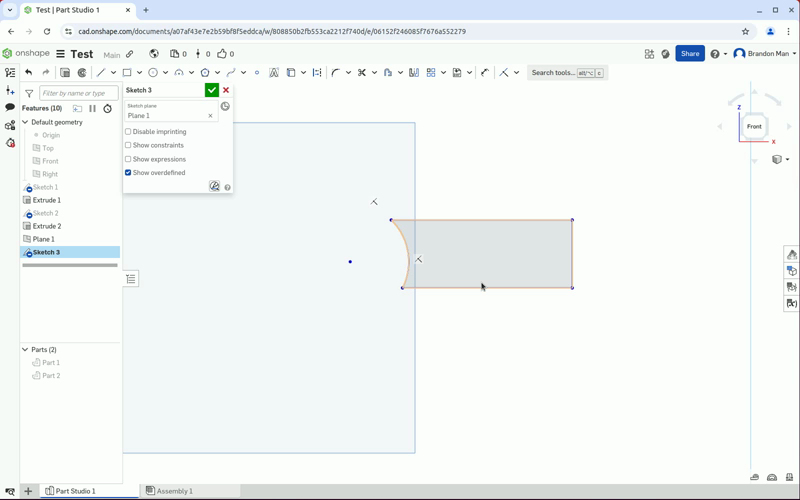
click(481, 282)
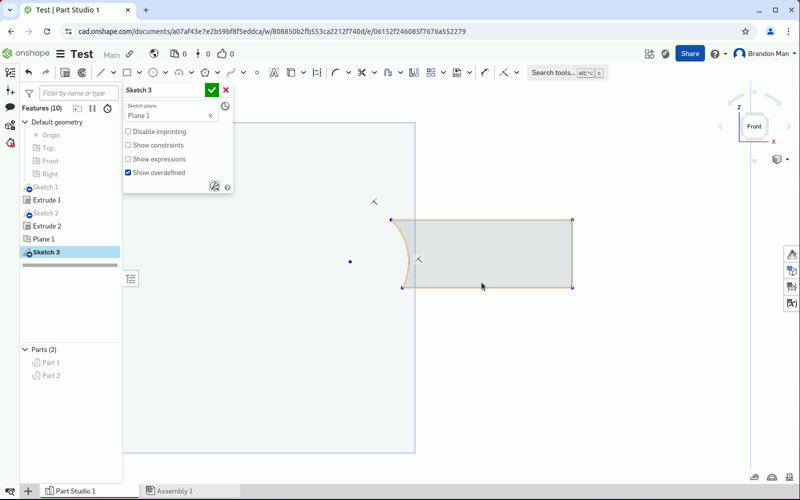
scroll(-6)
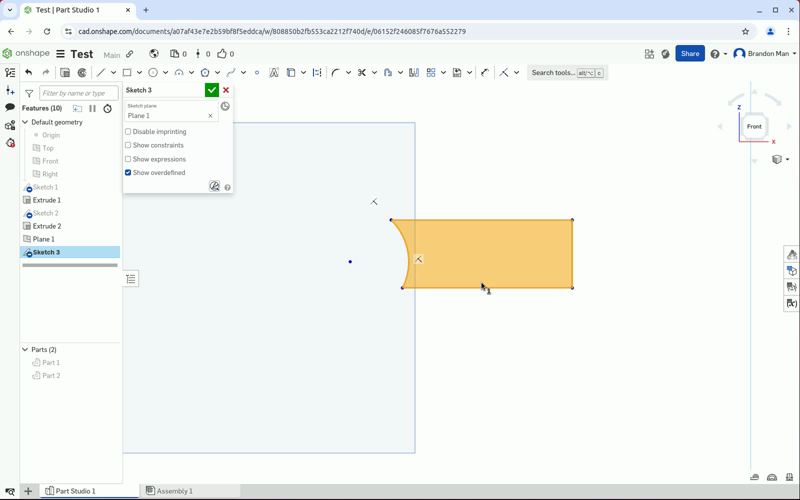
scroll(-6)
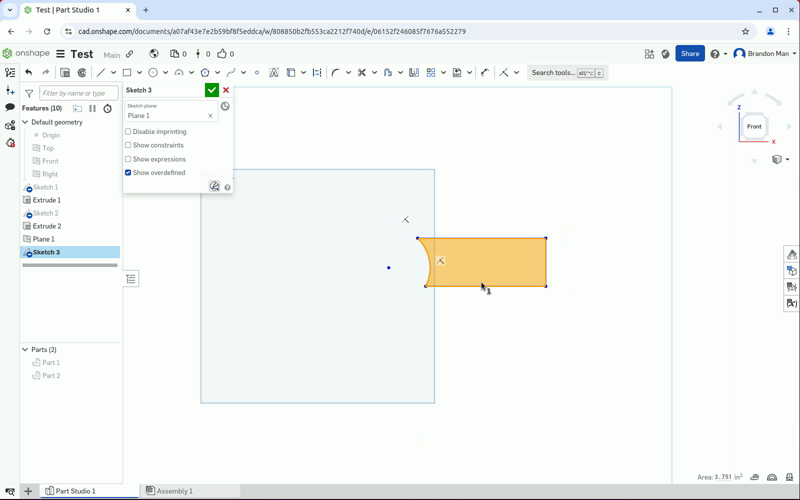
scroll(-6)
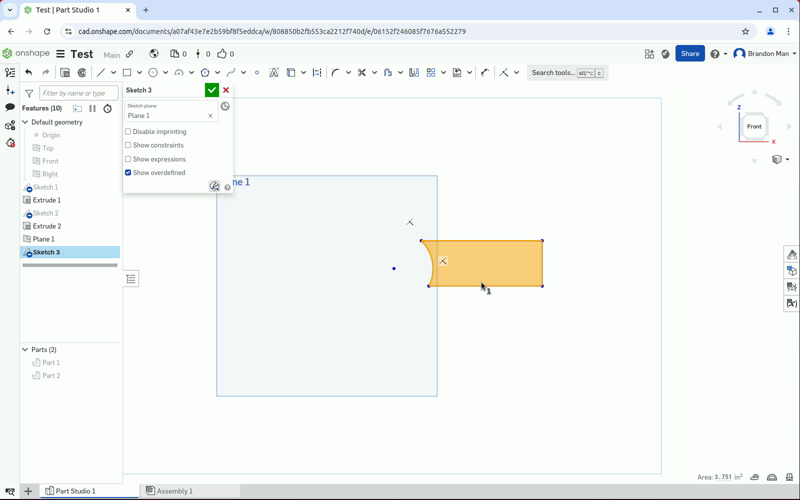
scroll(-6)
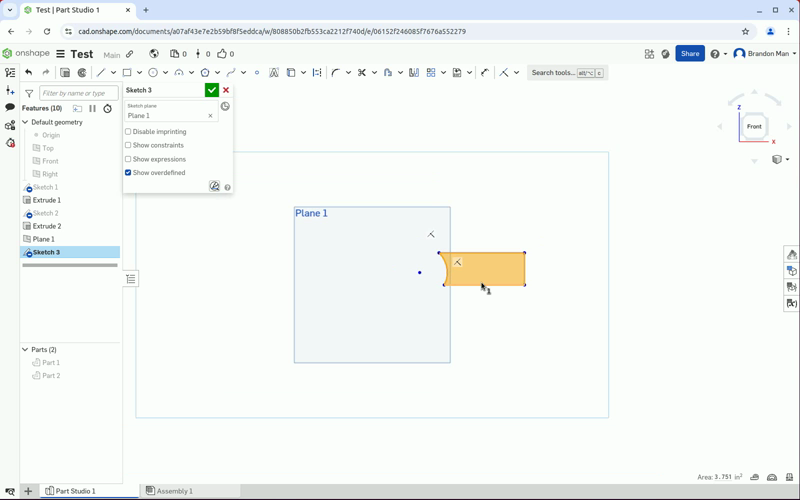
scroll(-6)
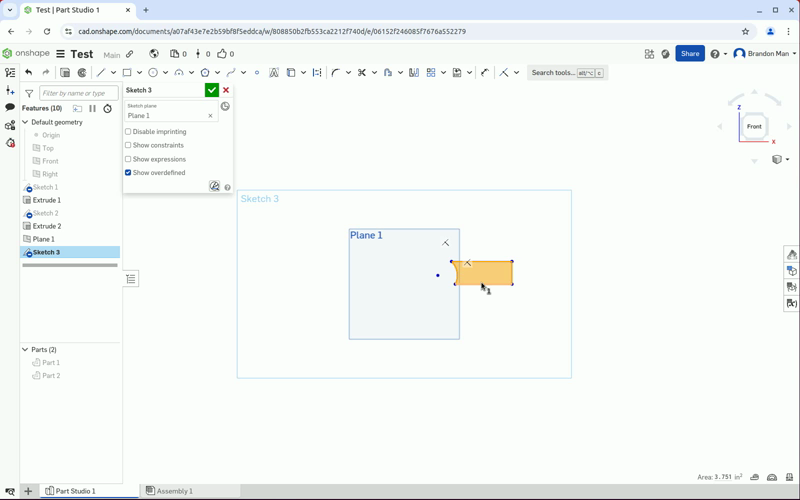
scroll(-6)
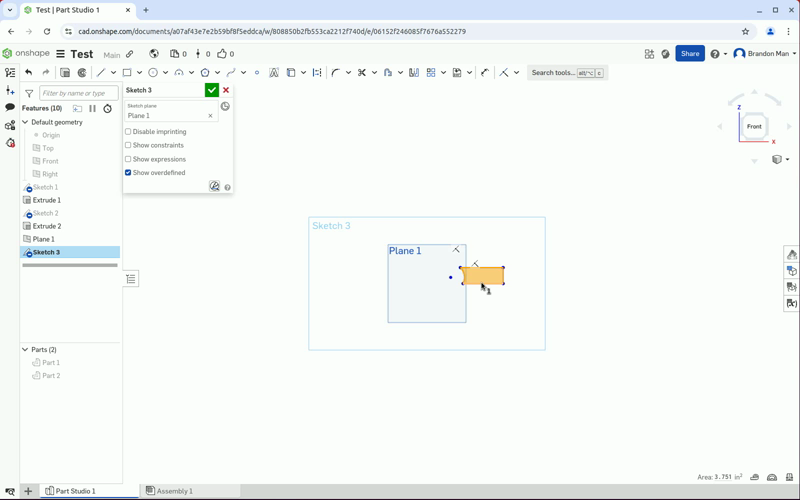
scroll(-6)
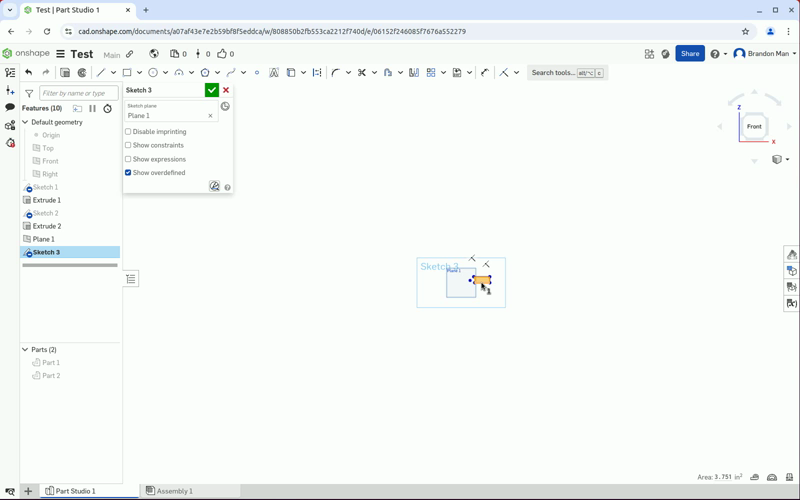
mouse_move(73, 352)
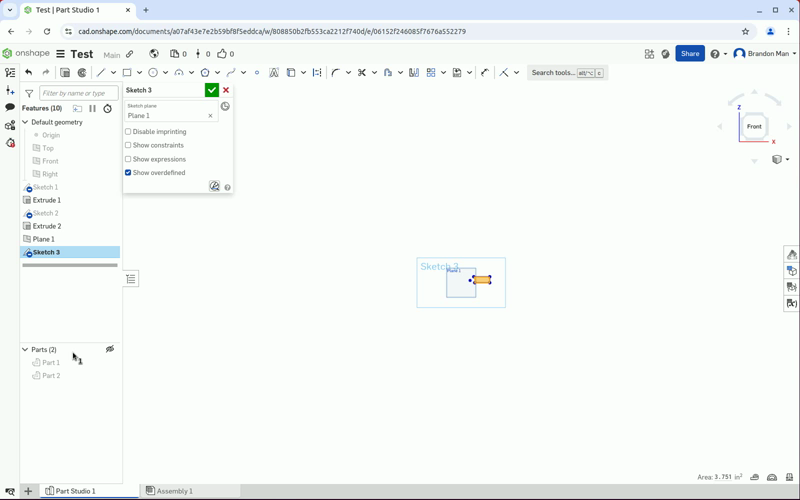
key(shift+y)
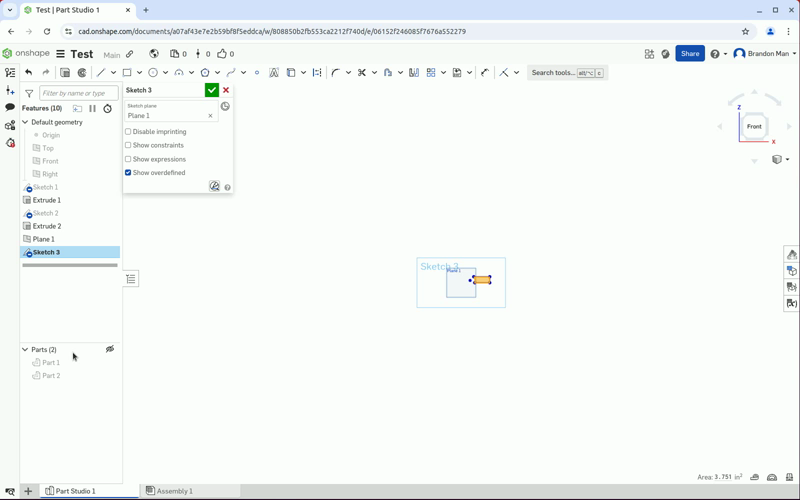
key(shift+e)
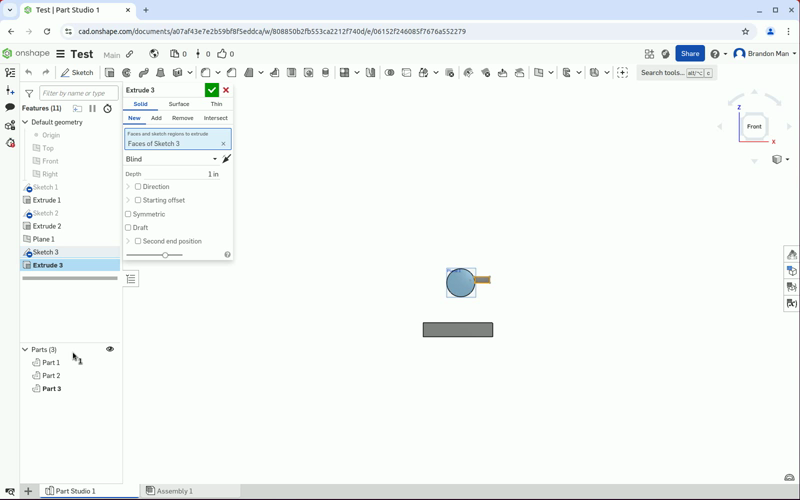
mouse_move(143, 106)
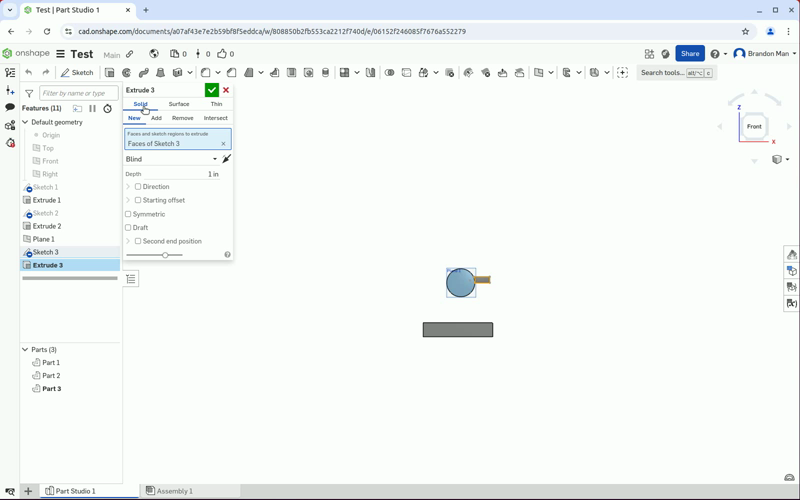
click(143, 106)
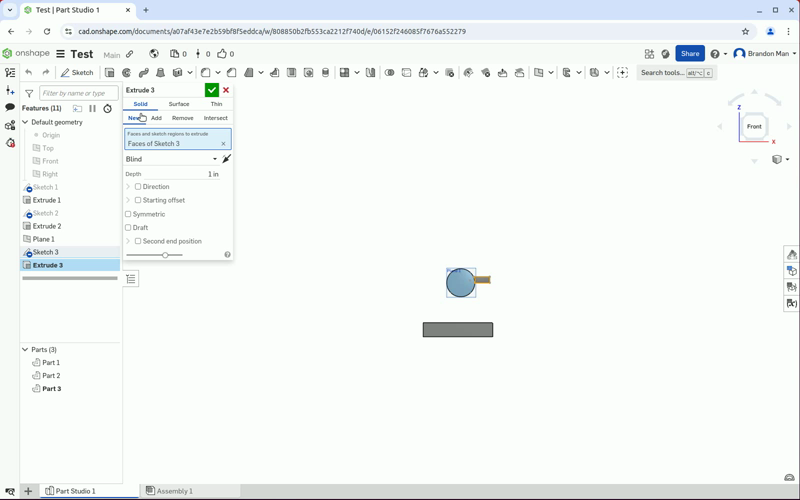
mouse_move(137, 120)
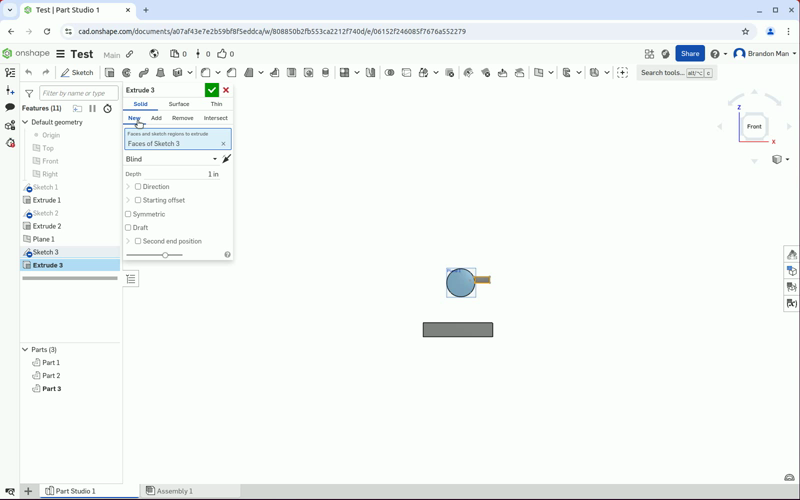
click(137, 120)
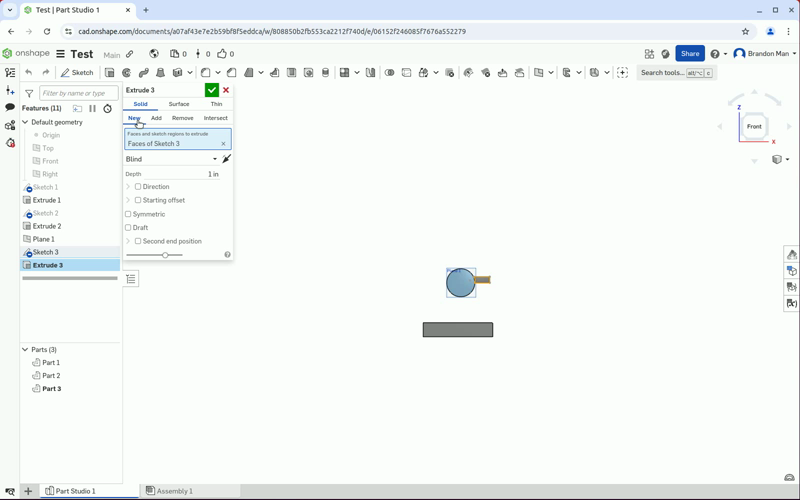
key(tab, 4)
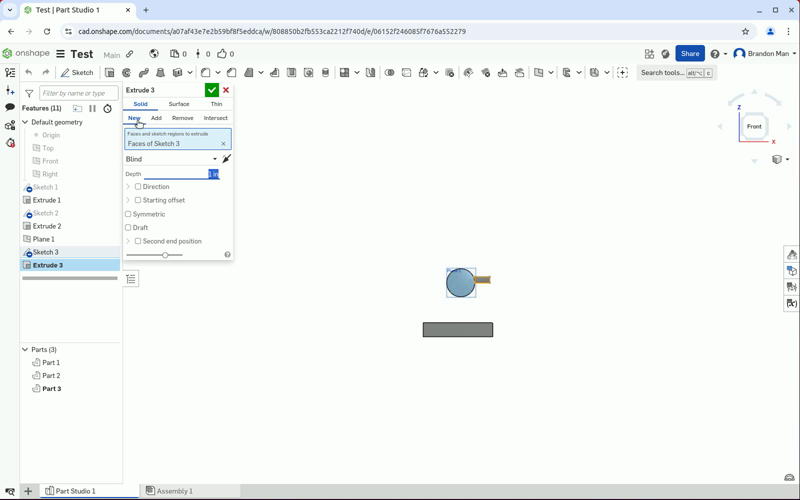
text(0.481)
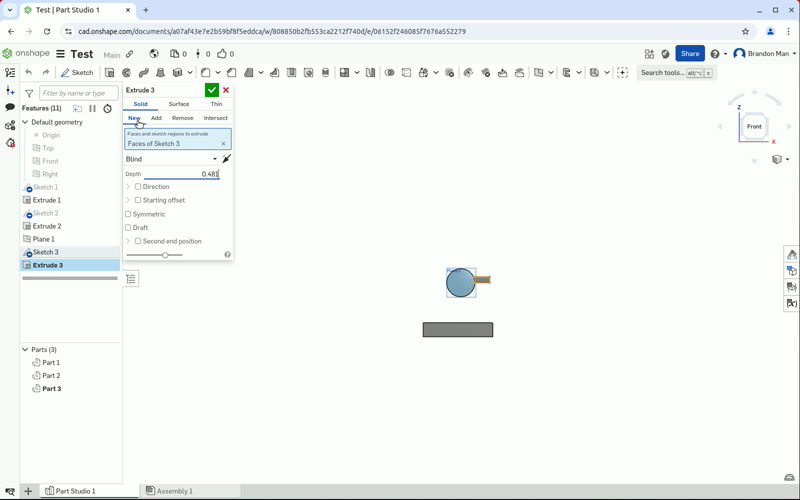
key(enter)
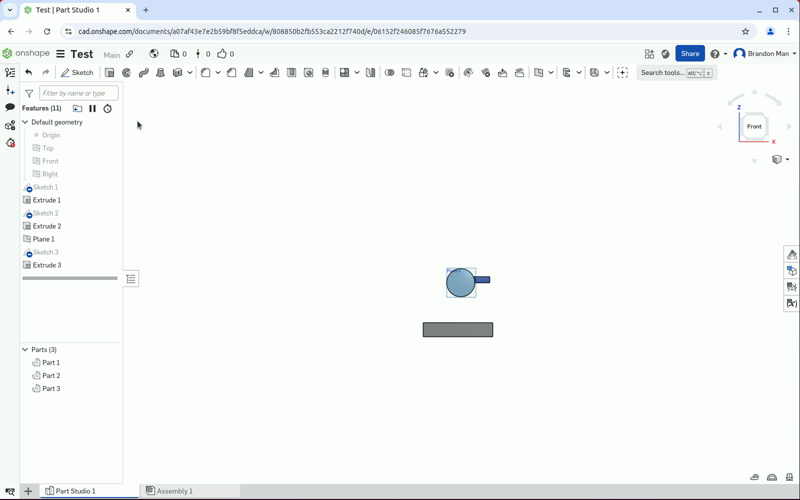
key(shift+h)
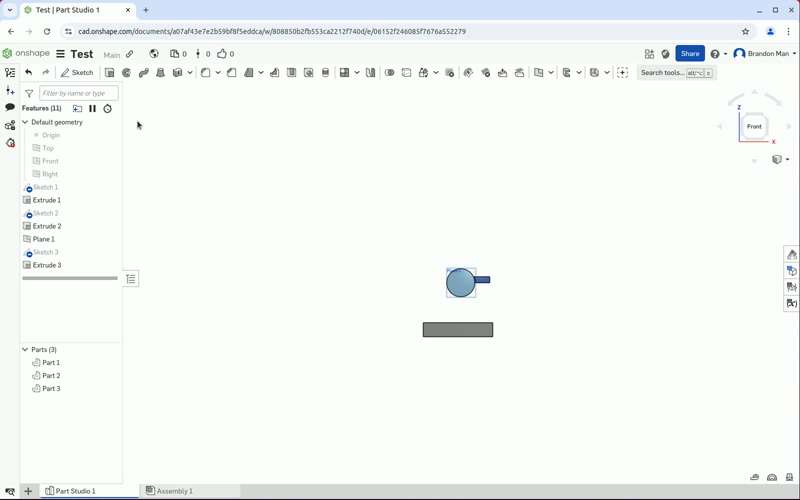
key(shift+h)
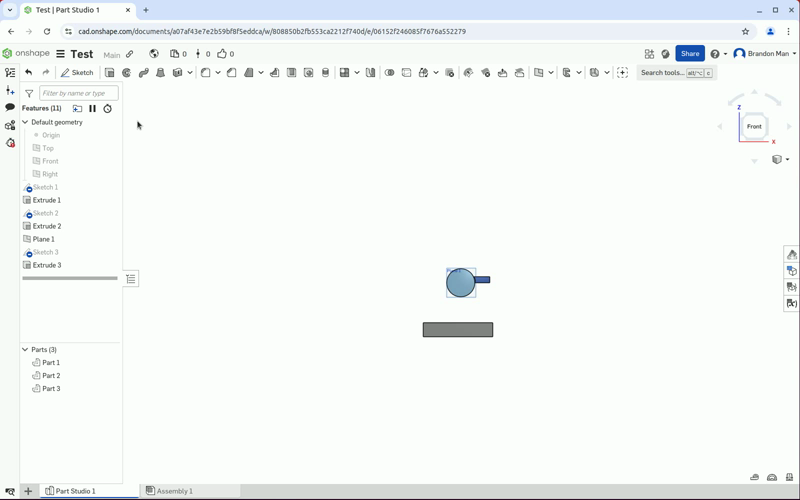
mouse_move(73, 189)
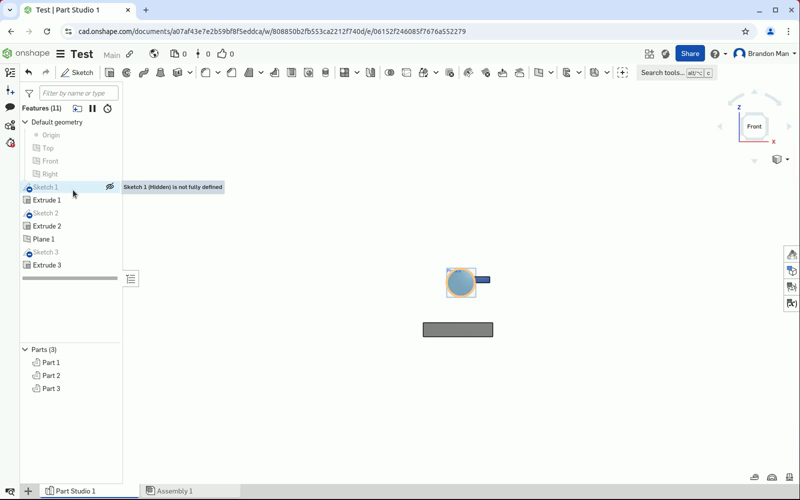
click(73, 189)
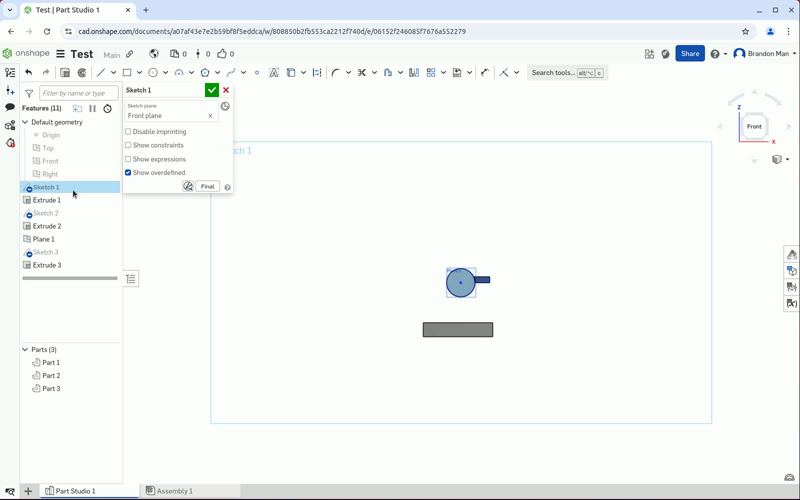
mouse_move(229, 92)
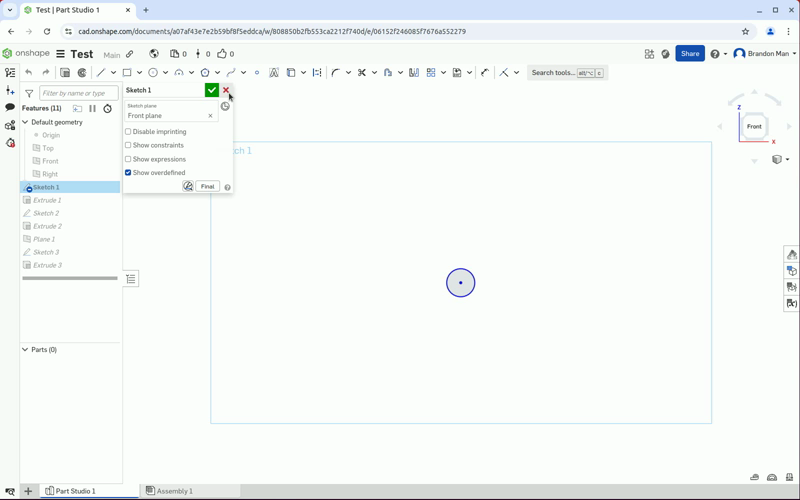
click(229, 92)
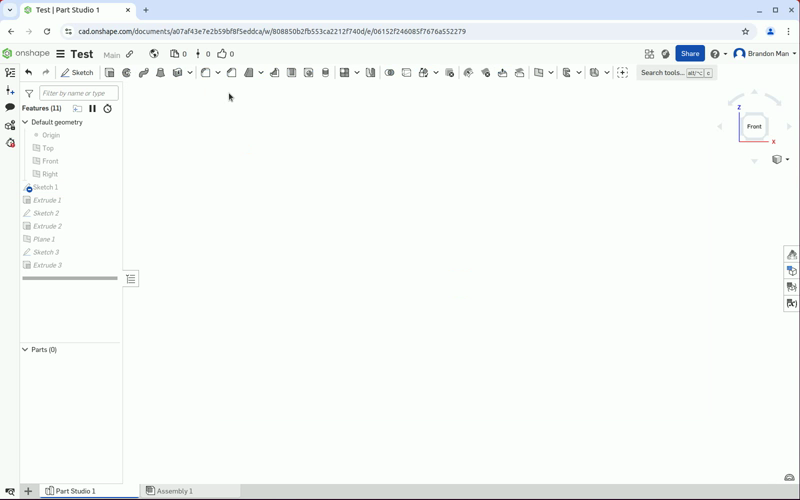
key(shift+s)
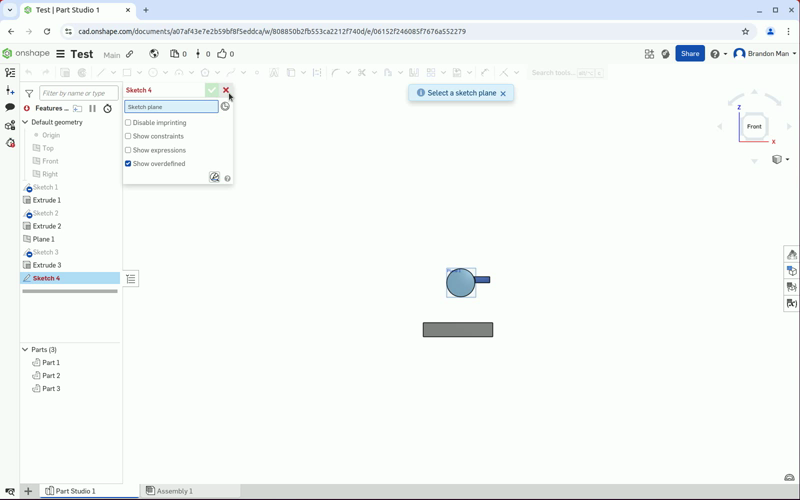
mouse_move(73, 241)
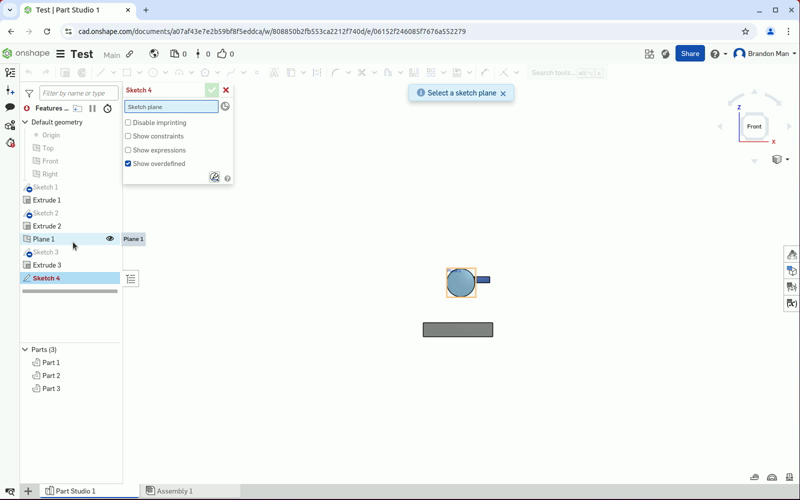
click(73, 241)
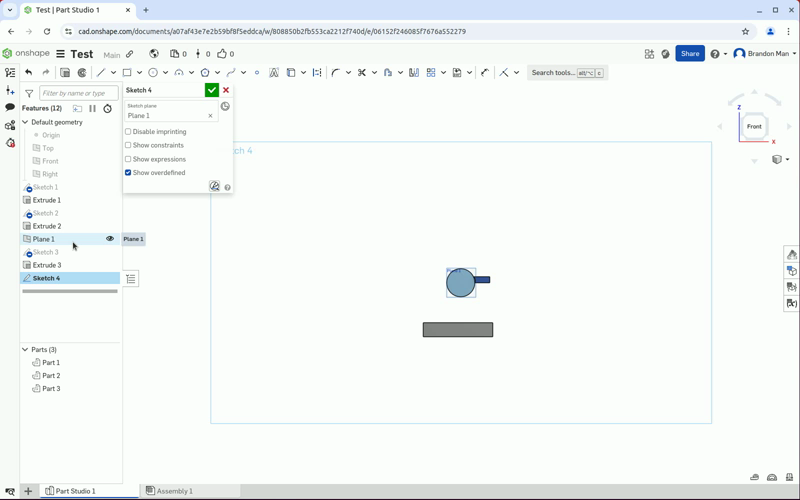
mouse_move(73, 352)
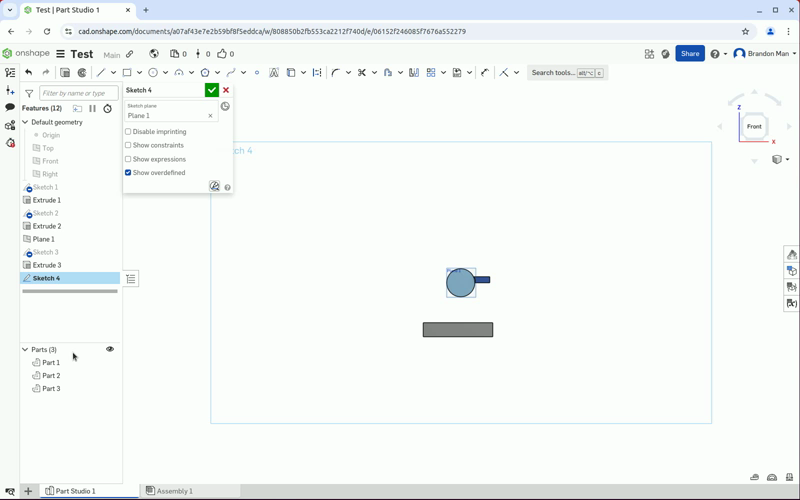
key(y)
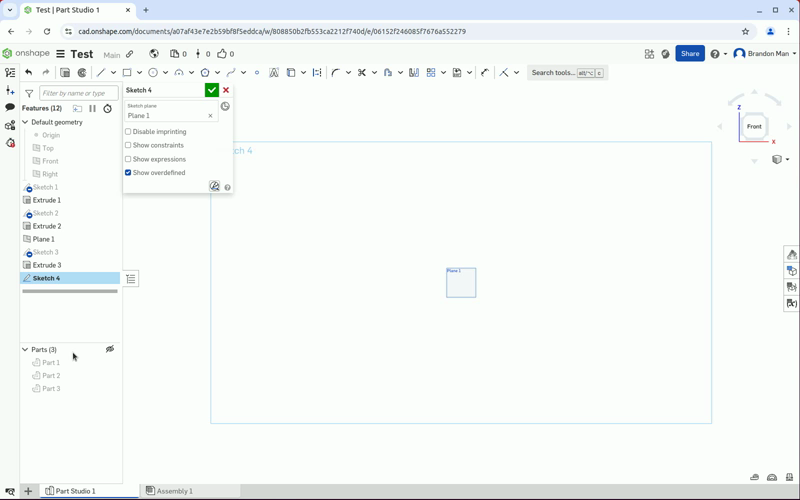
key(l)
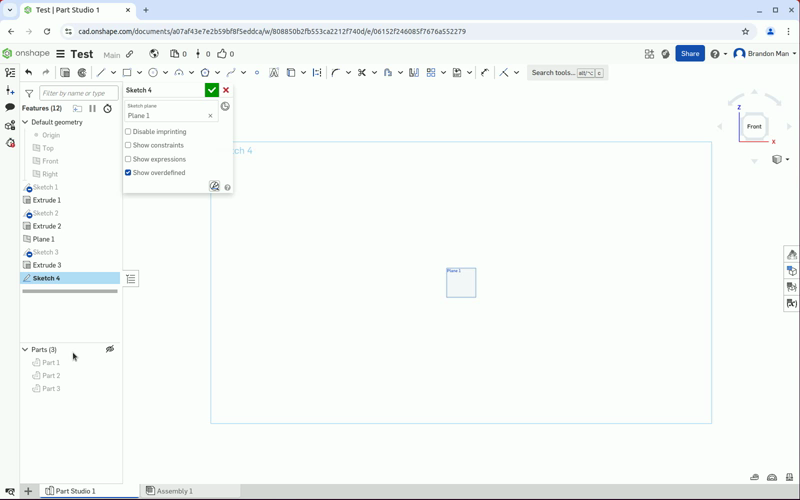
key_down(shift)
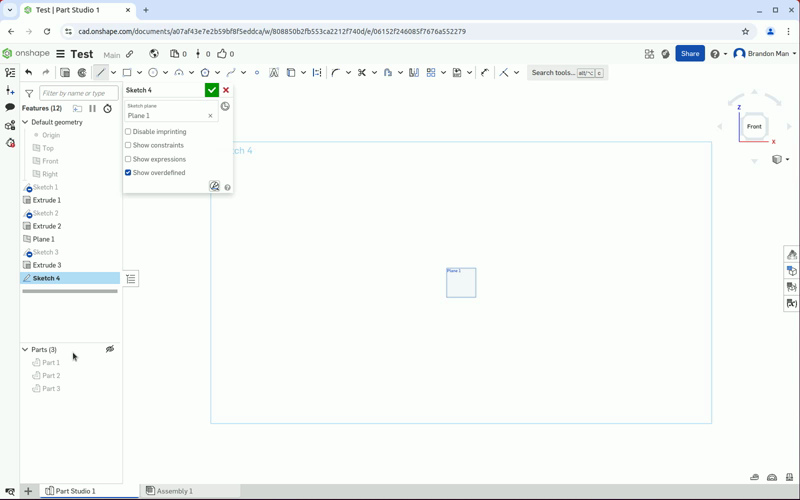
mouse_move(460, 282)
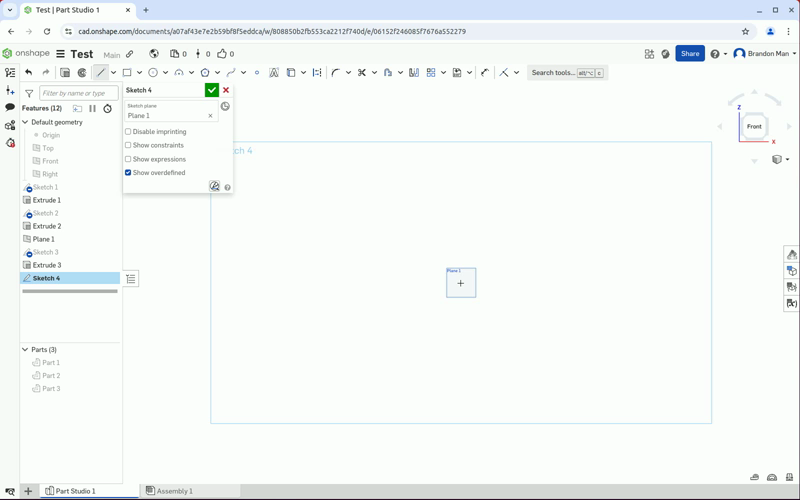
click(460, 282)
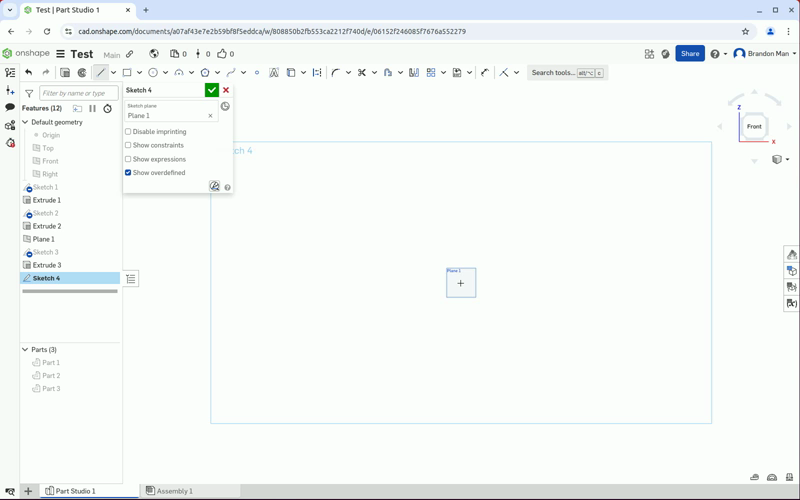
key_up(shift)
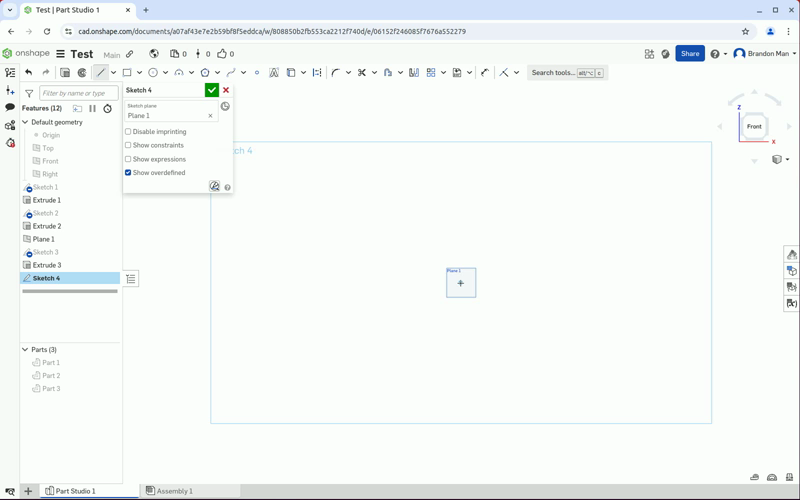
key_down(shift)
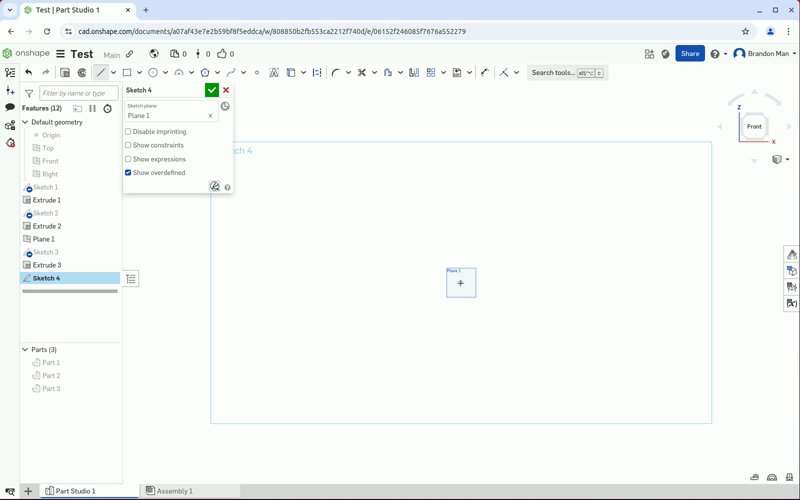
mouse_move(490, 282)
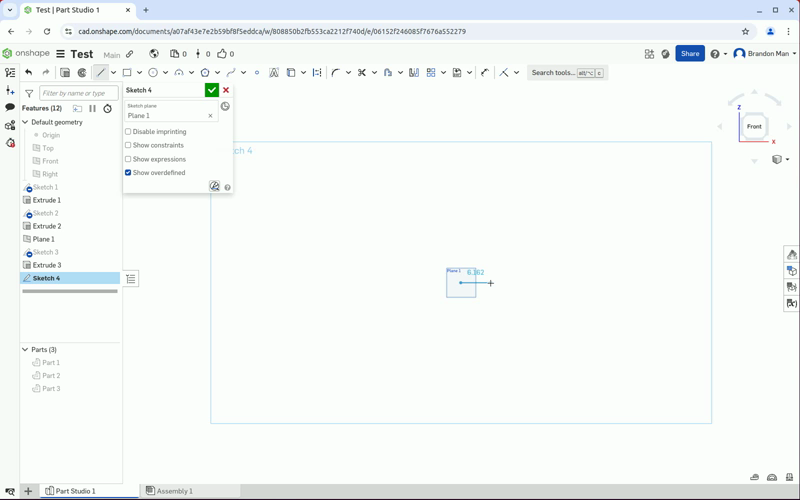
mouse_move(475, 282)
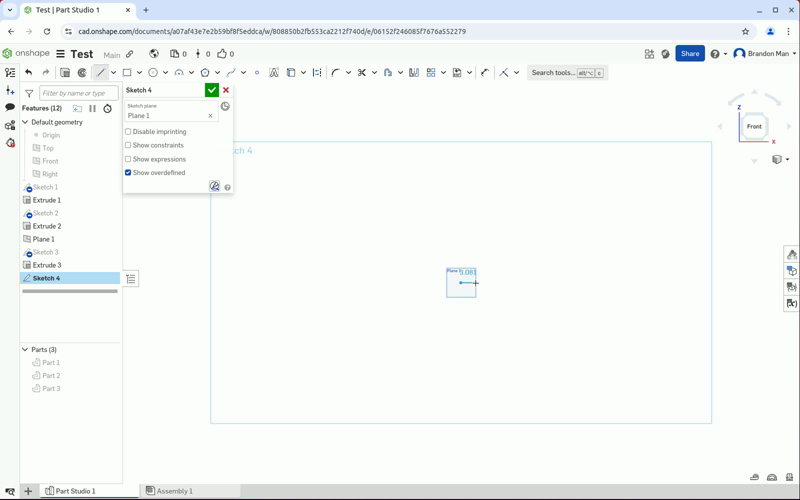
click(475, 282)
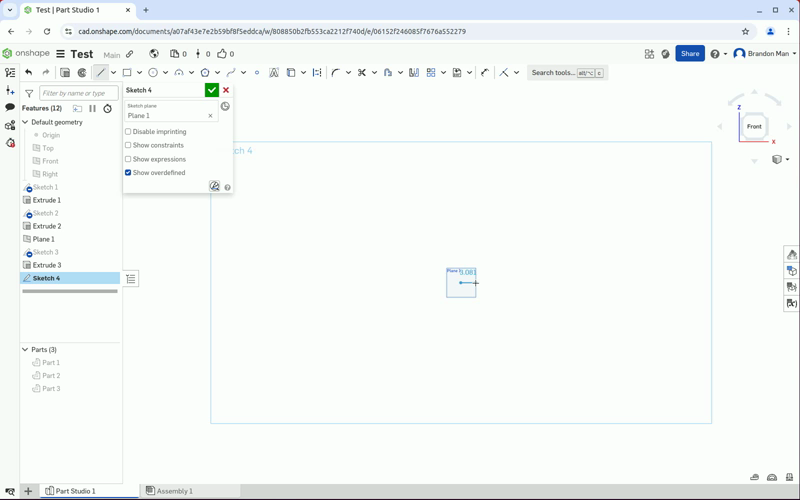
key_up(shift)
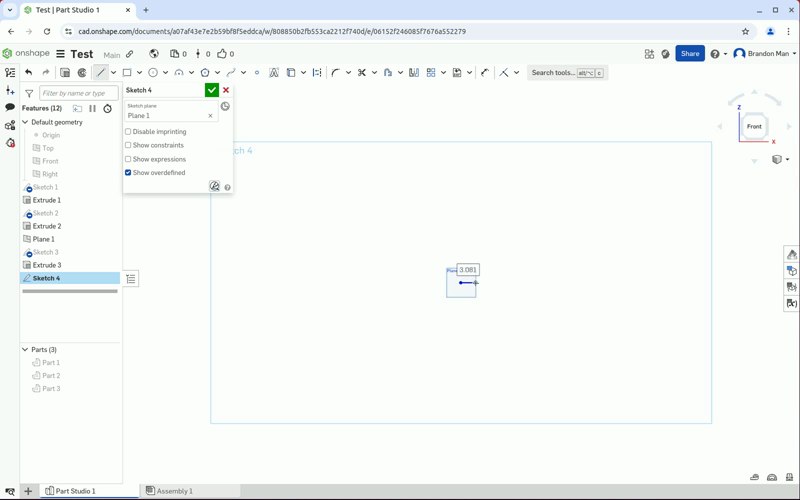
key(esc)
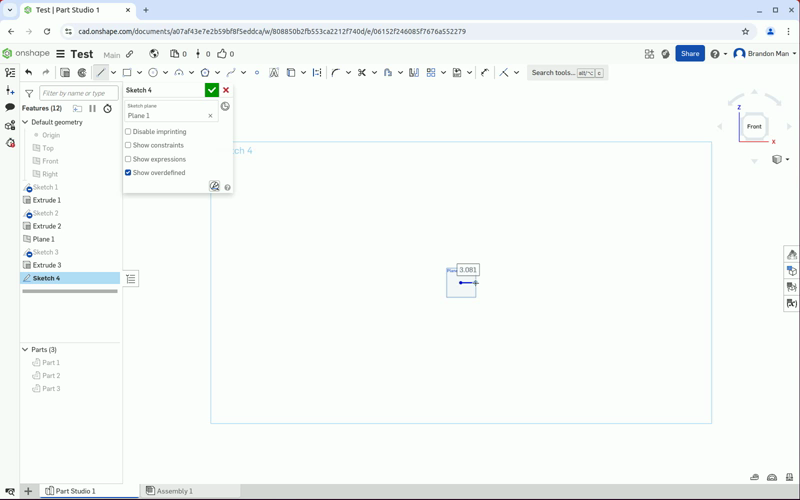
key(a)
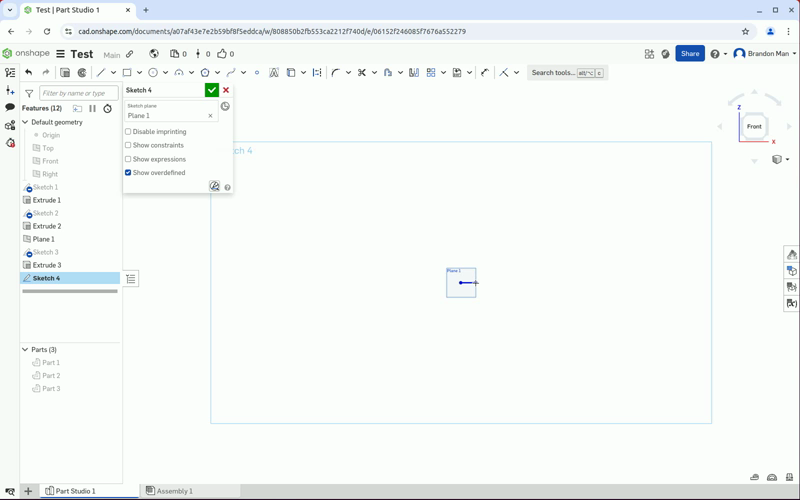
mouse_move(475, 282)
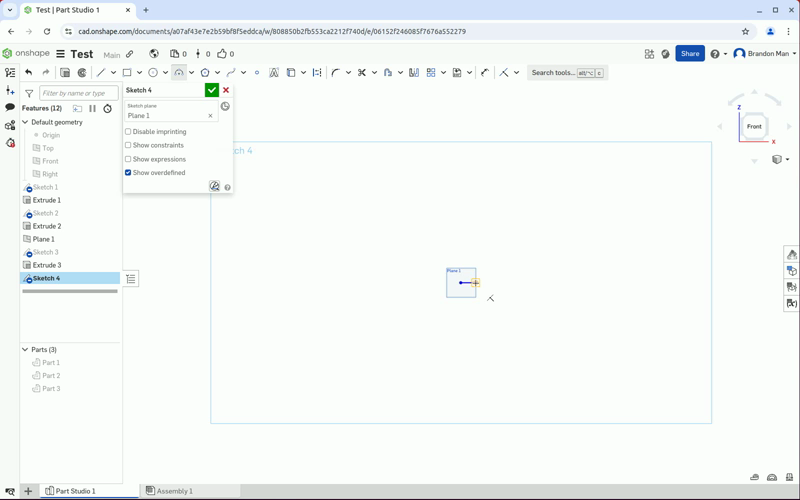
click(475, 282)
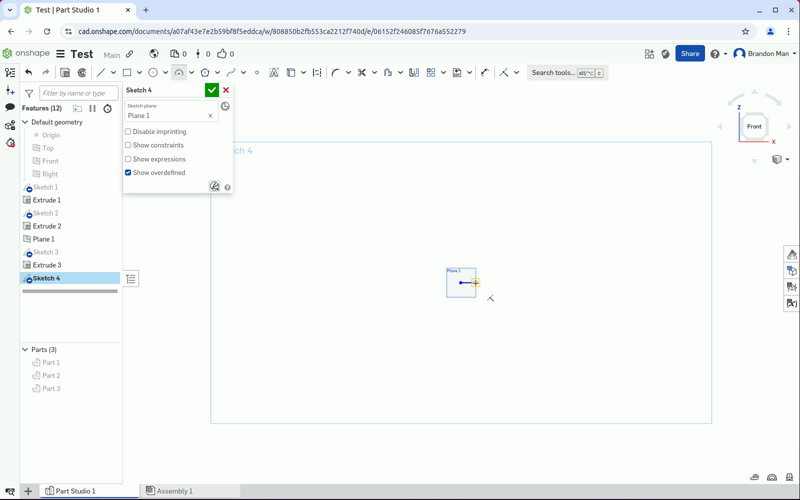
key_down(shift)
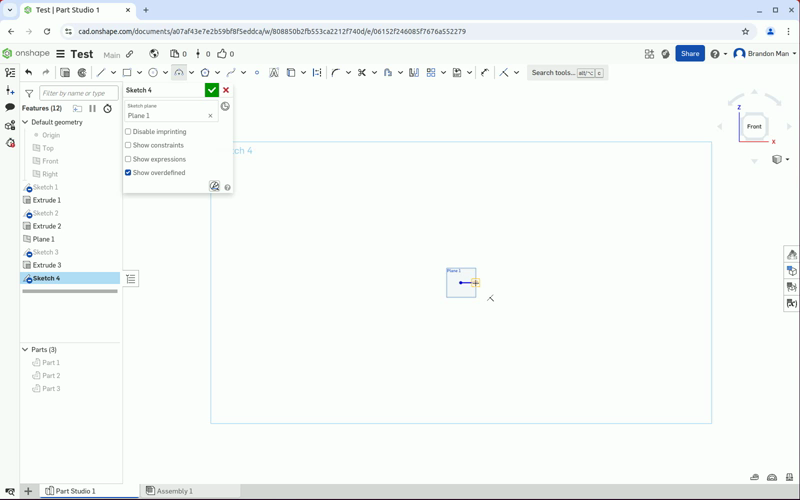
mouse_move(474, 276)
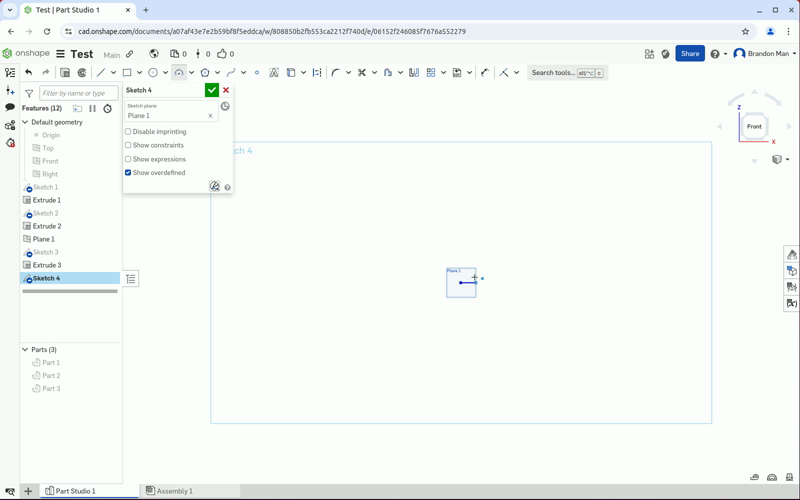
scroll(6)
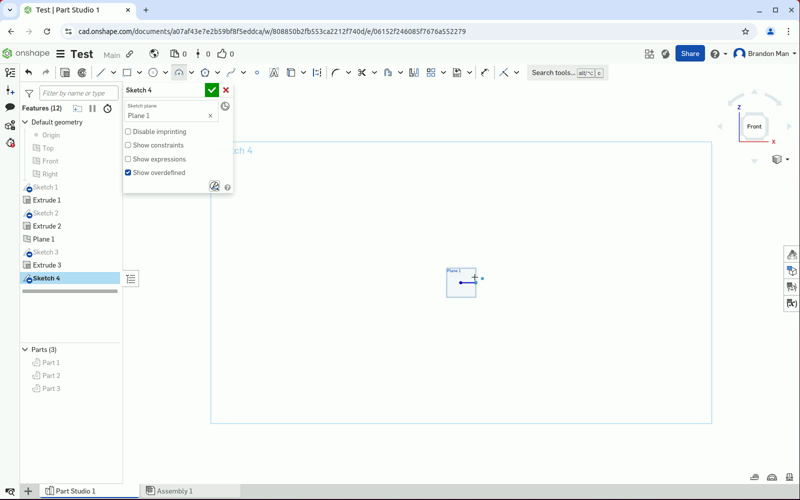
scroll(6)
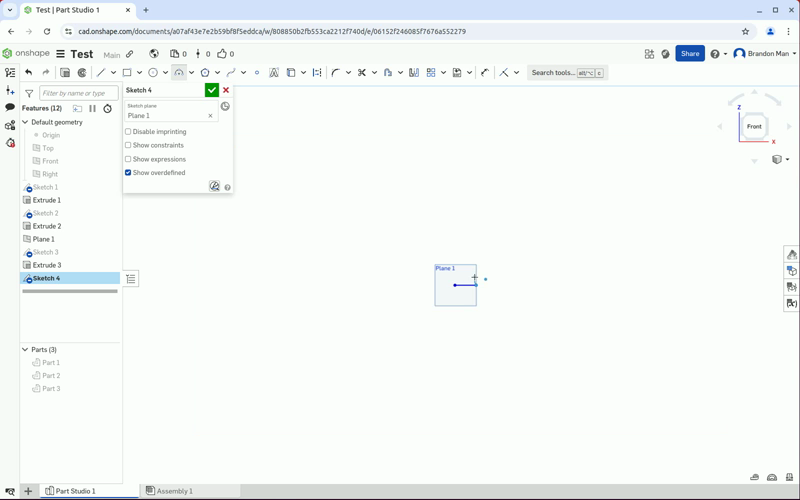
scroll(6)
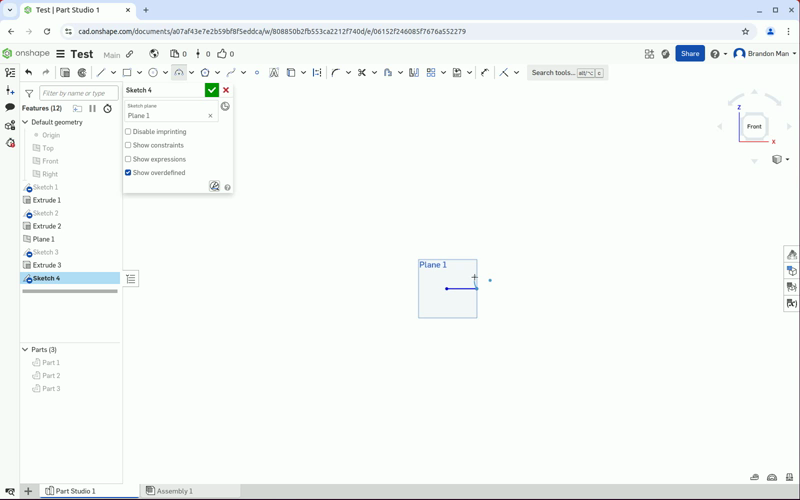
scroll(6)
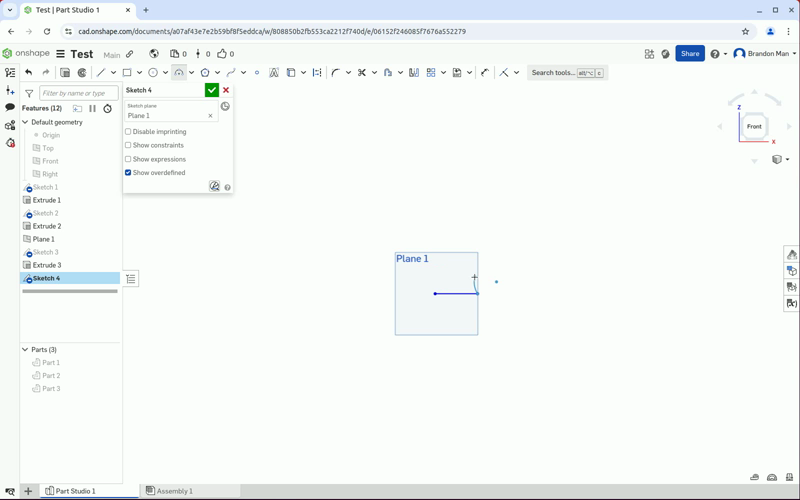
scroll(6)
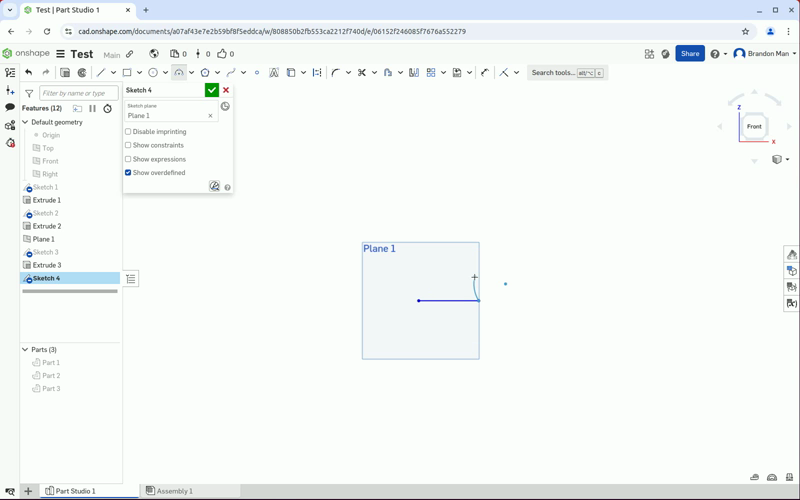
scroll(6)
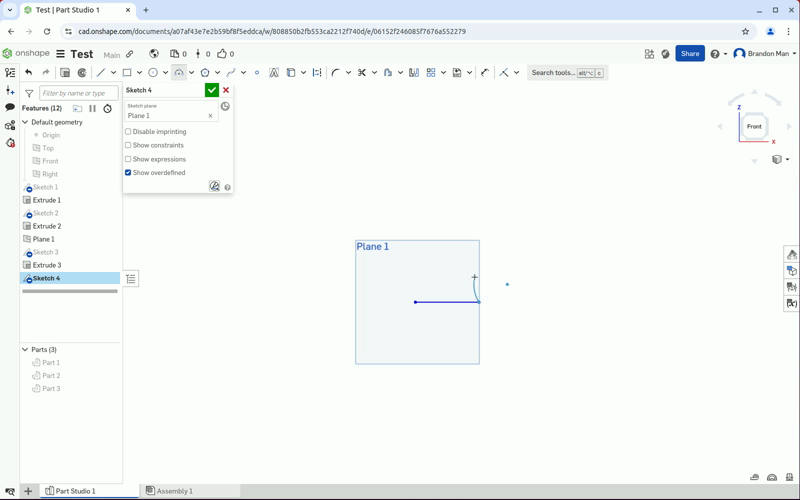
scroll(6)
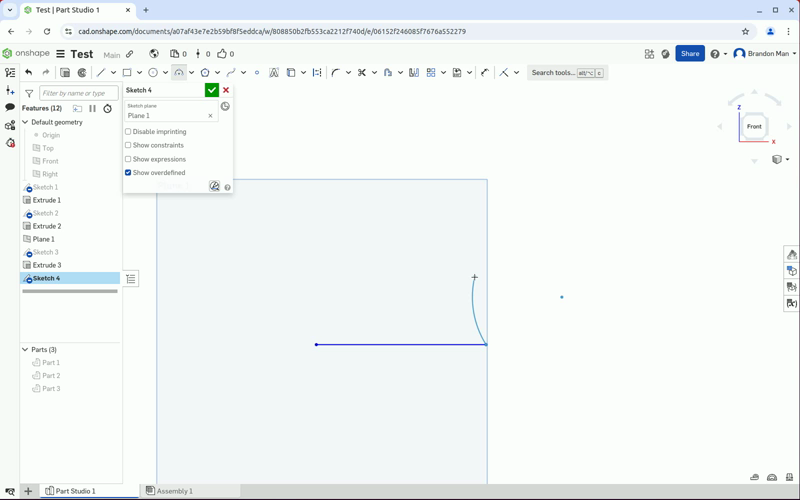
click(474, 276)
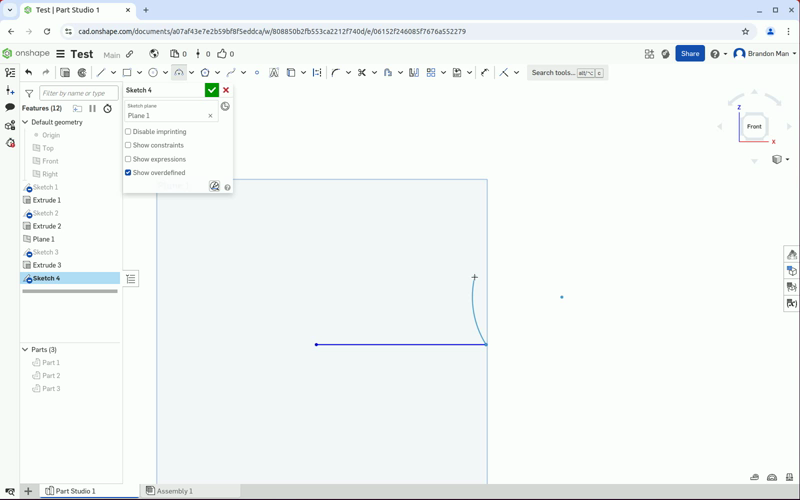
scroll(-6)
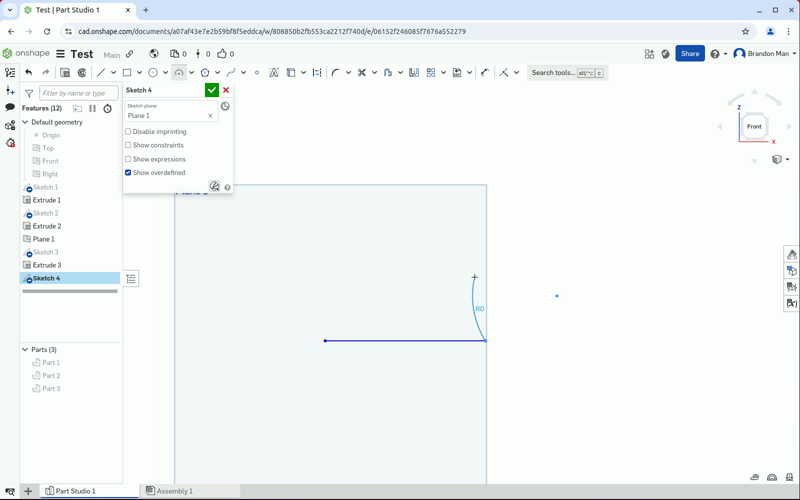
scroll(-6)
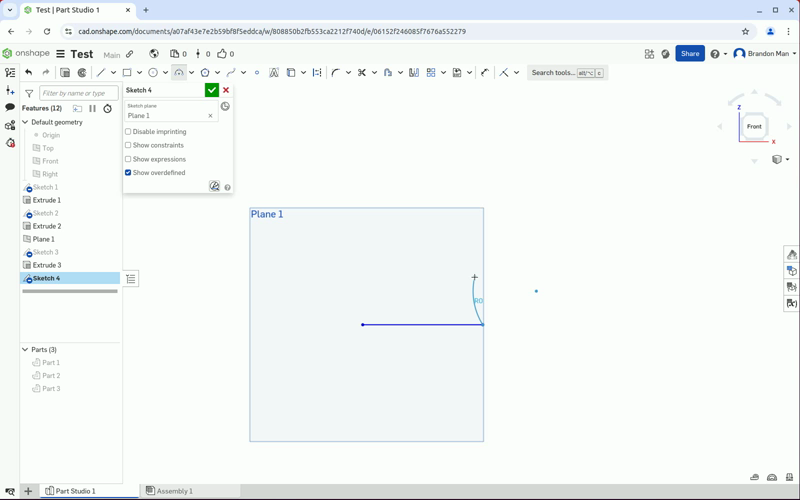
scroll(-6)
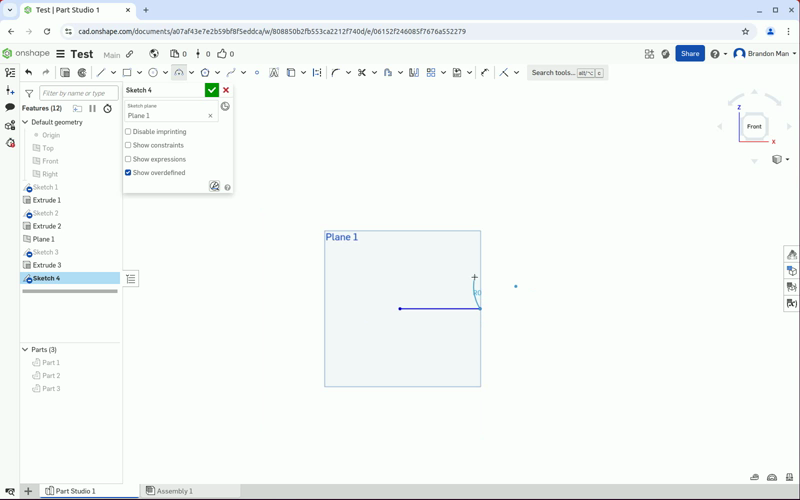
scroll(-6)
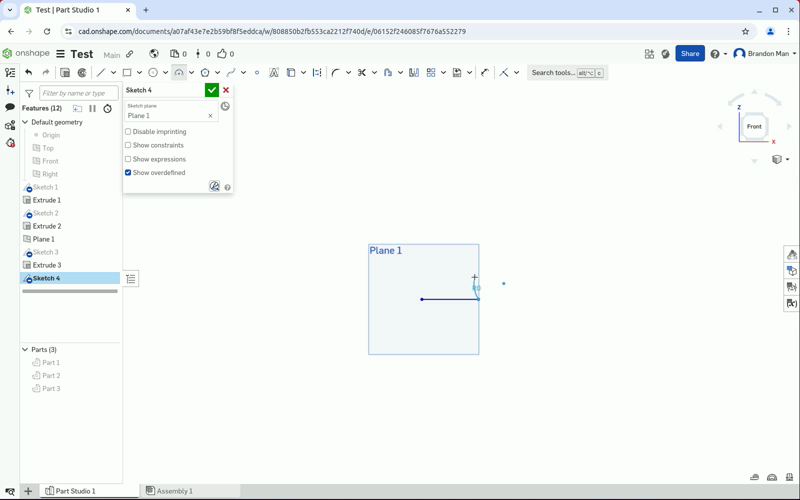
scroll(-6)
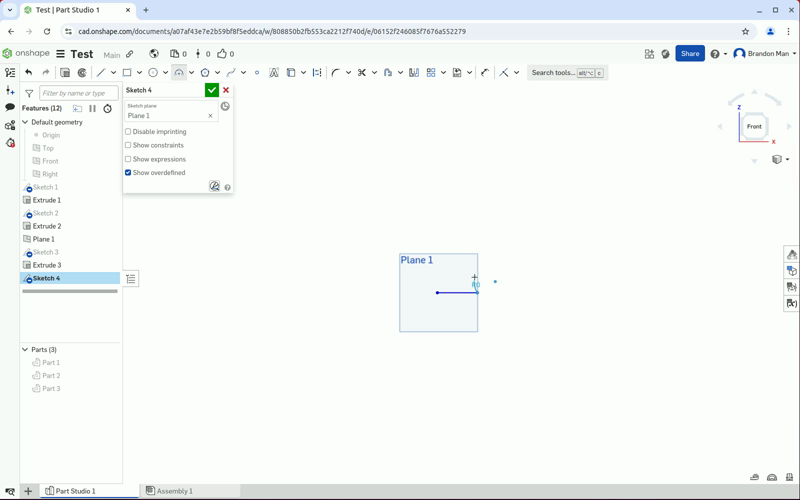
scroll(-6)
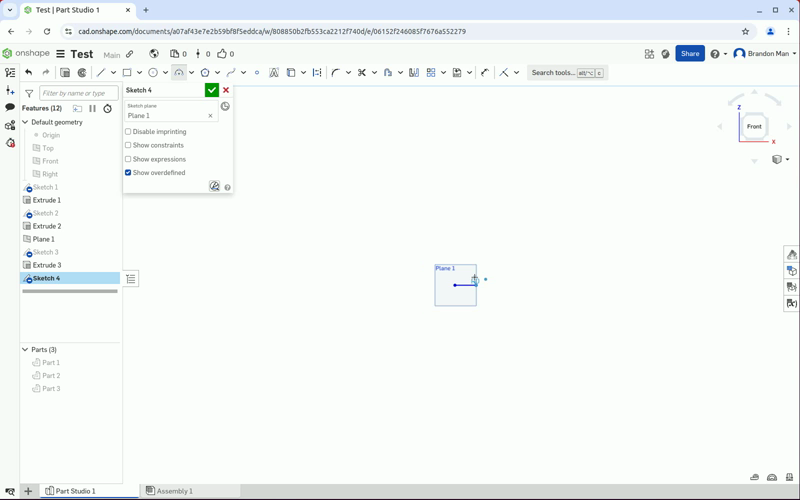
scroll(-6)
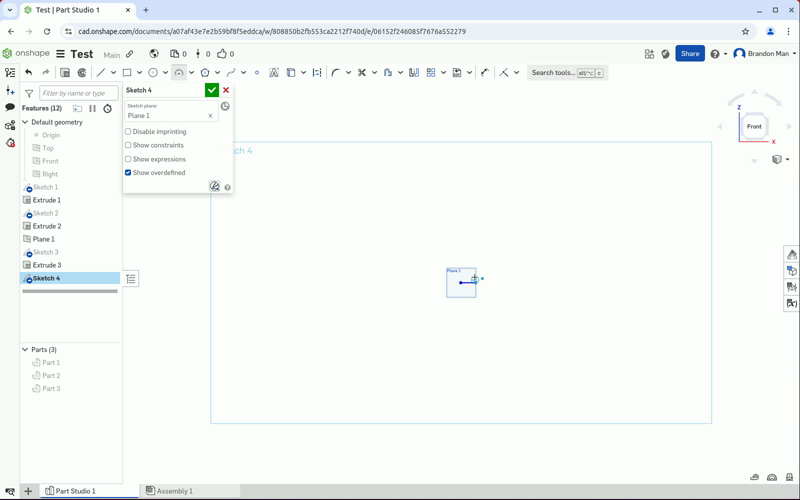
mouse_move(476, 279)
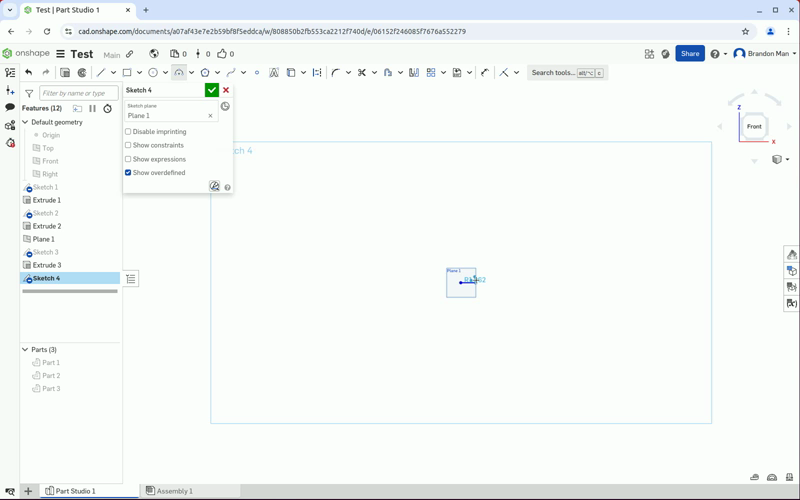
scroll(6)
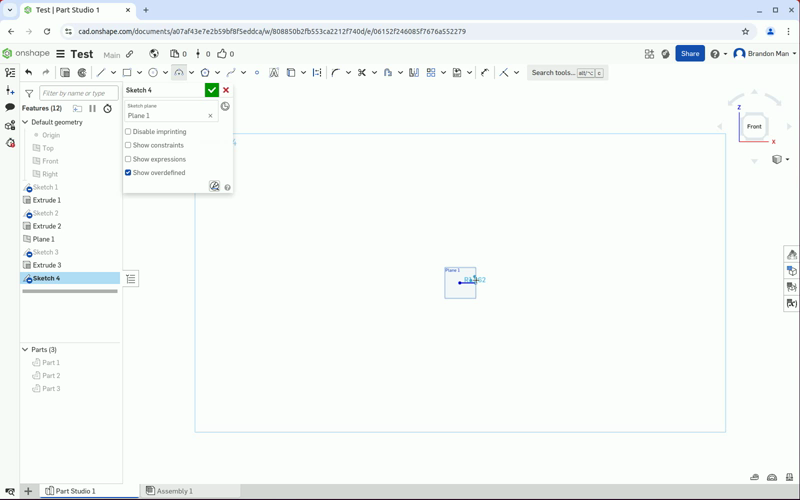
scroll(6)
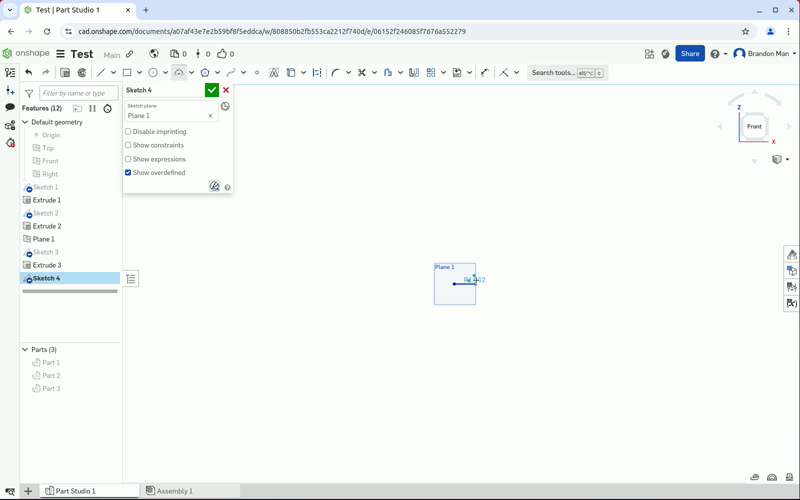
scroll(6)
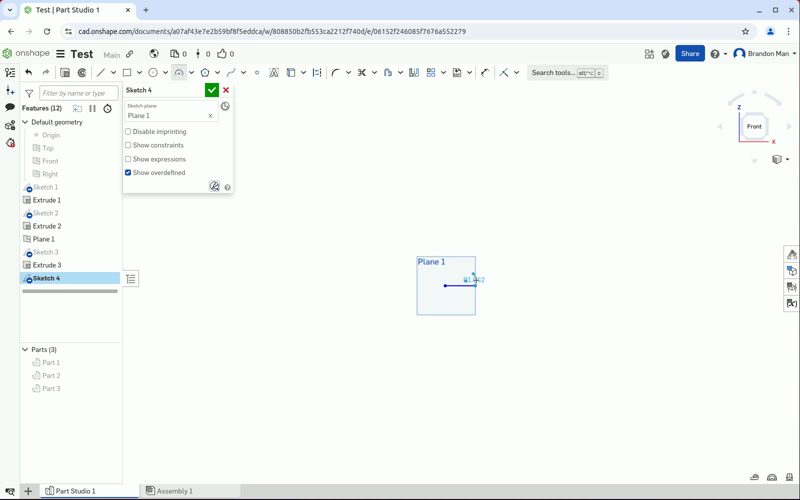
scroll(6)
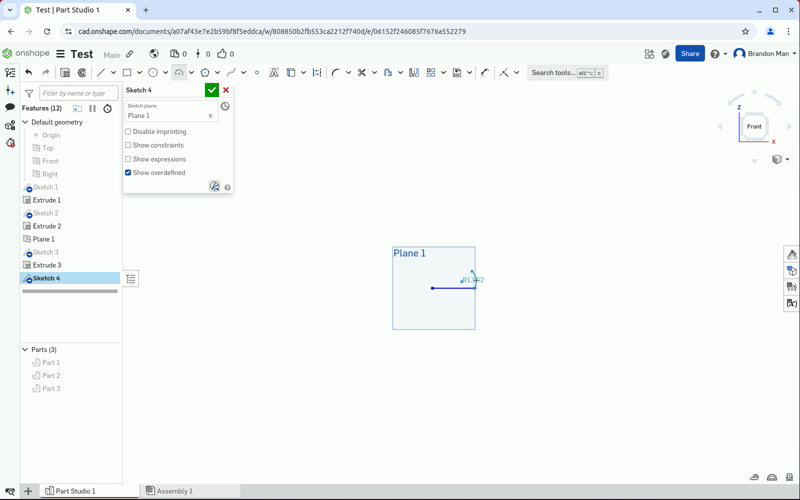
scroll(6)
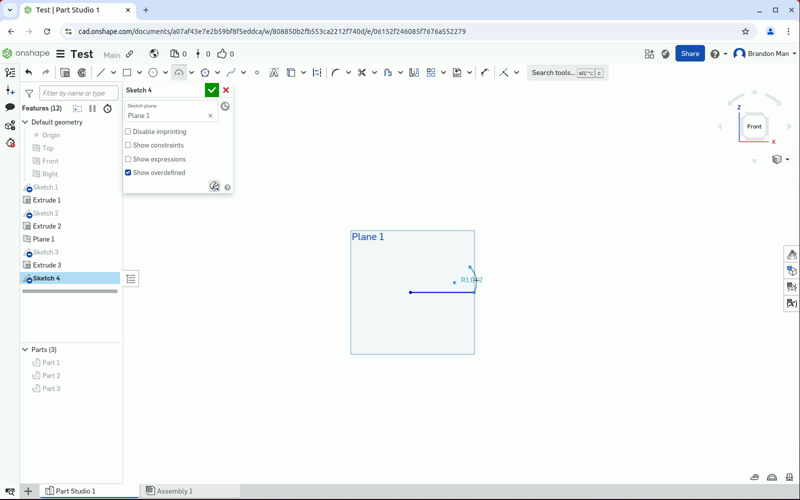
scroll(6)
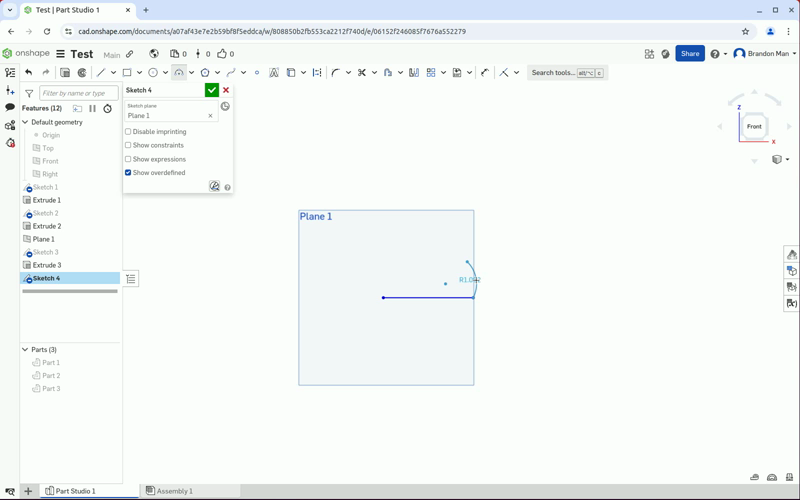
scroll(6)
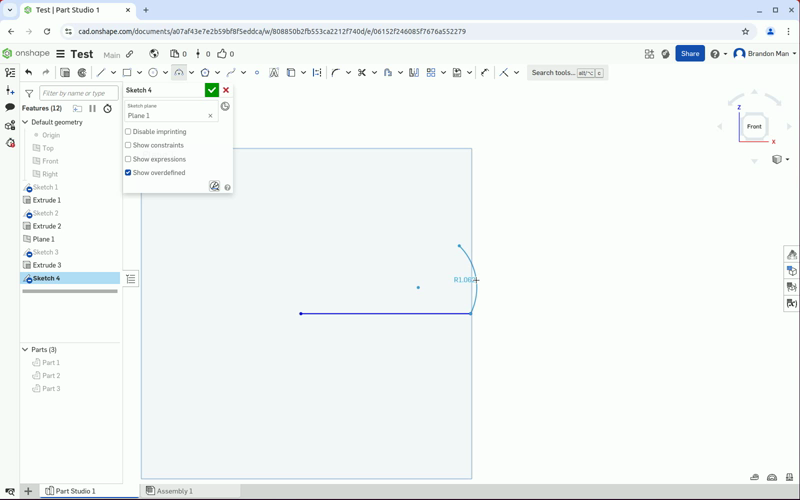
click(476, 279)
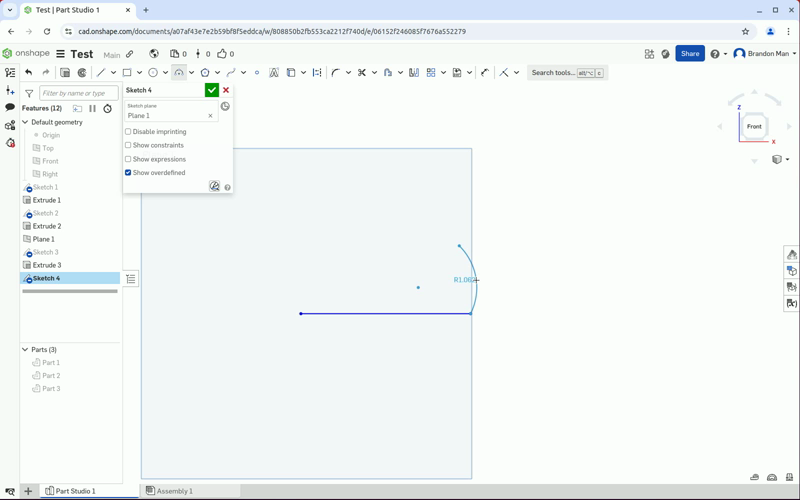
scroll(-6)
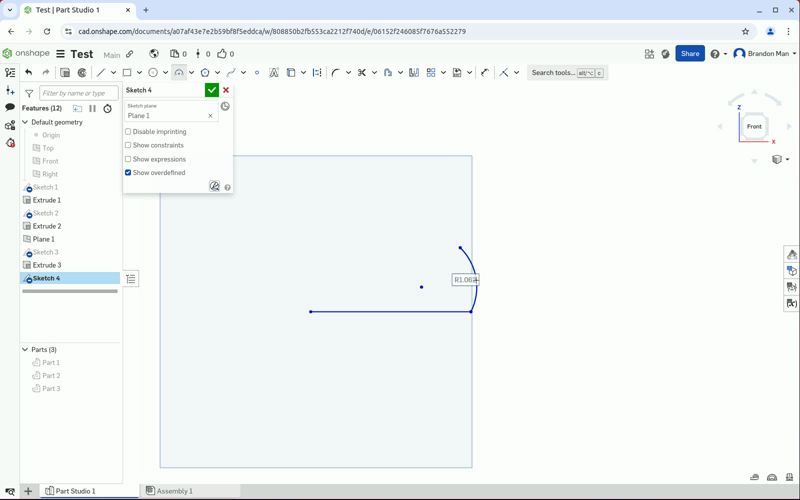
scroll(-6)
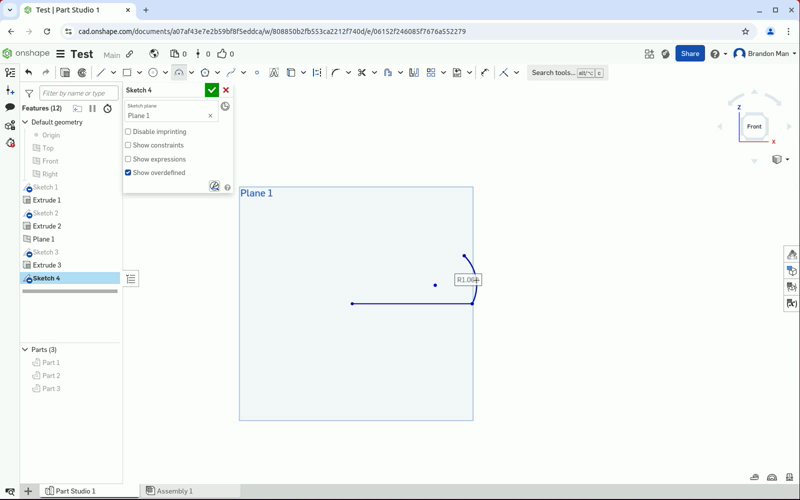
scroll(-6)
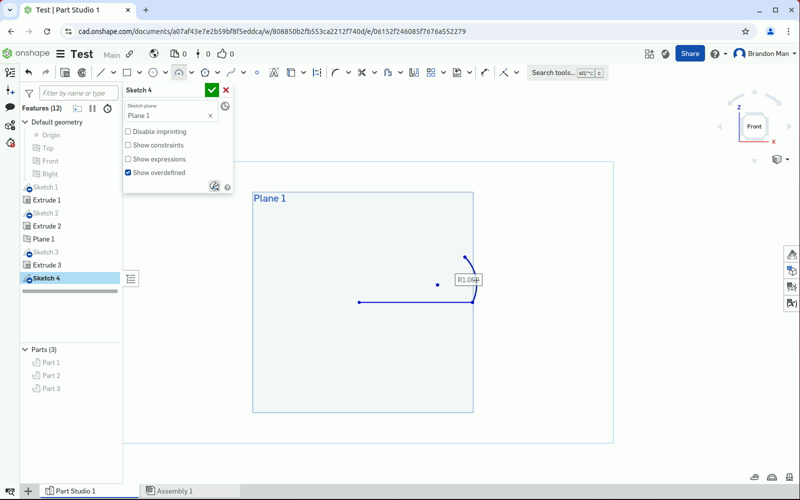
scroll(-6)
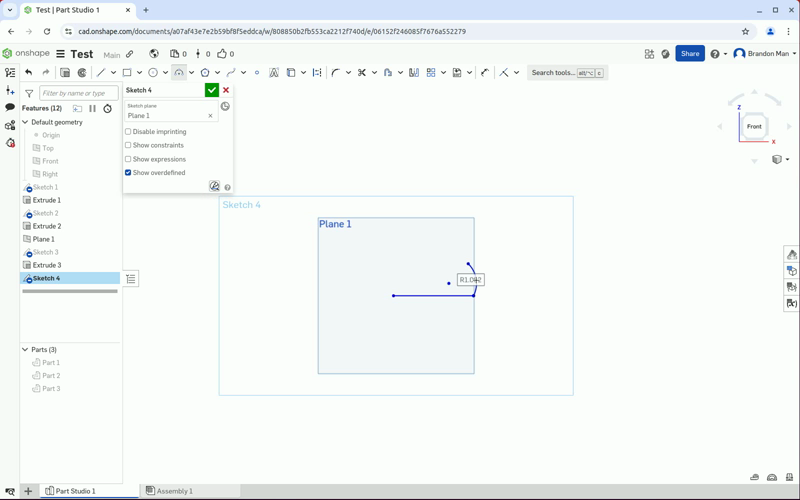
scroll(-6)
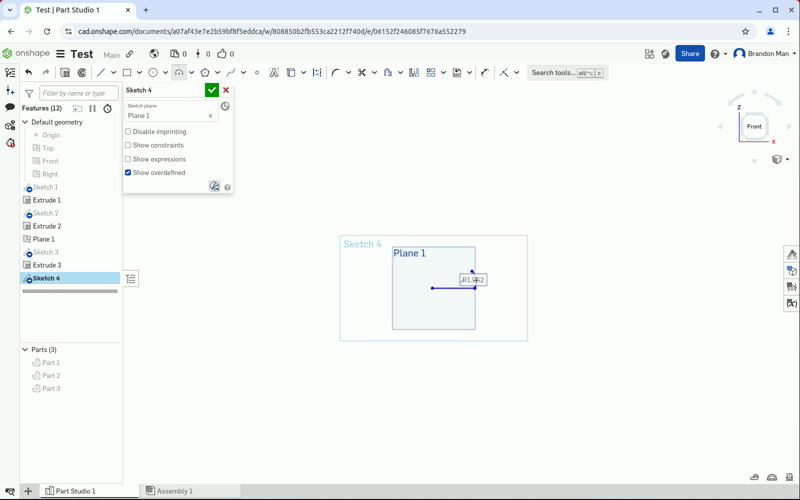
scroll(-6)
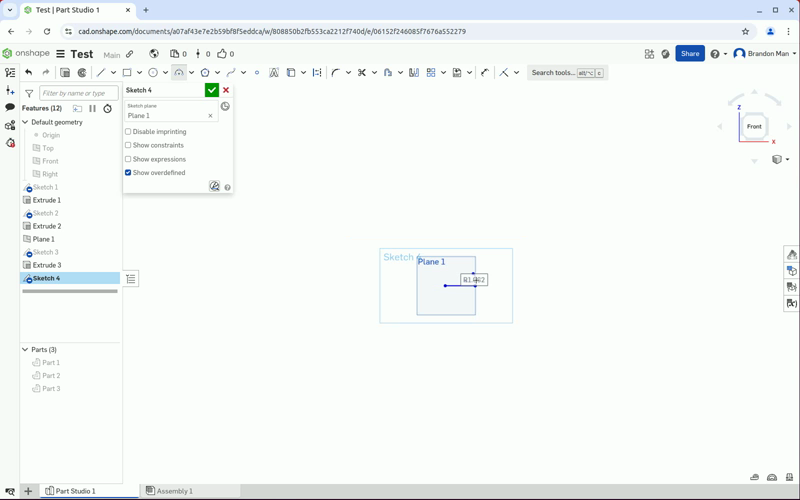
scroll(-6)
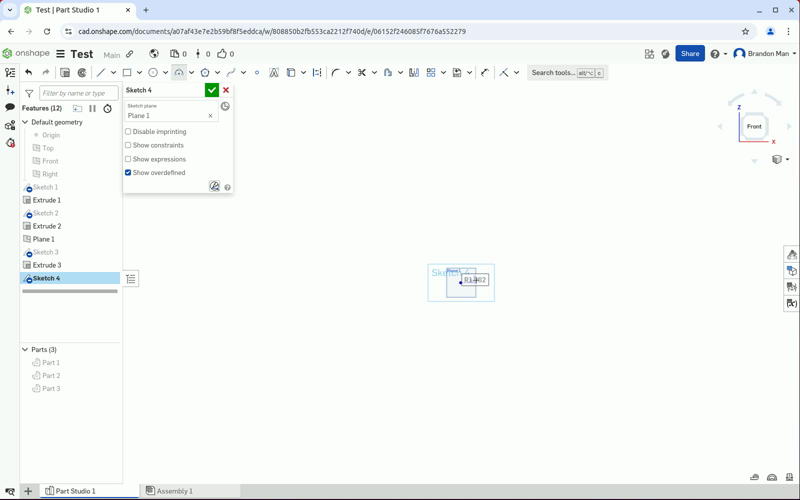
key_up(shift)
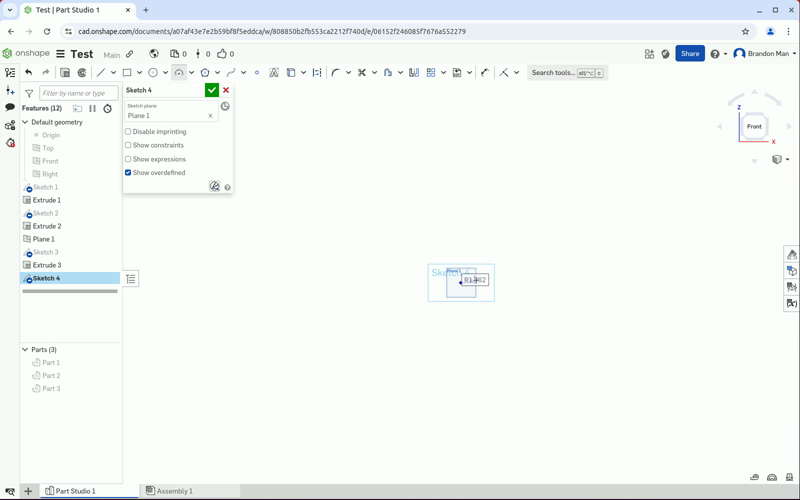
key(esc)
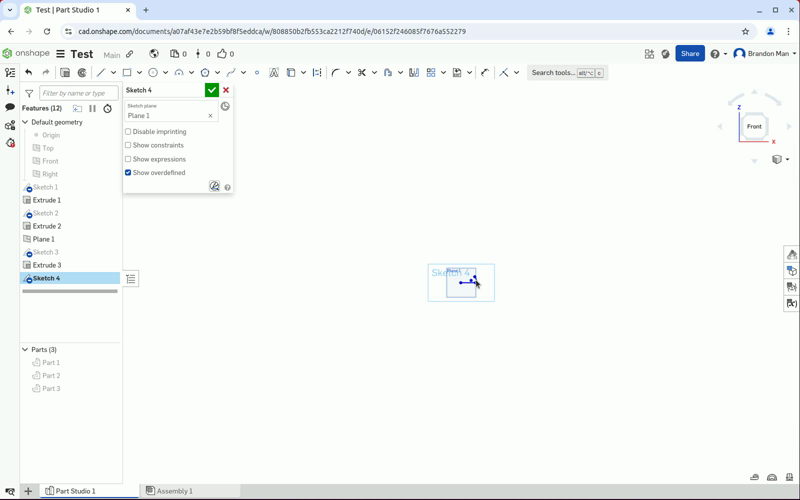
key(l)
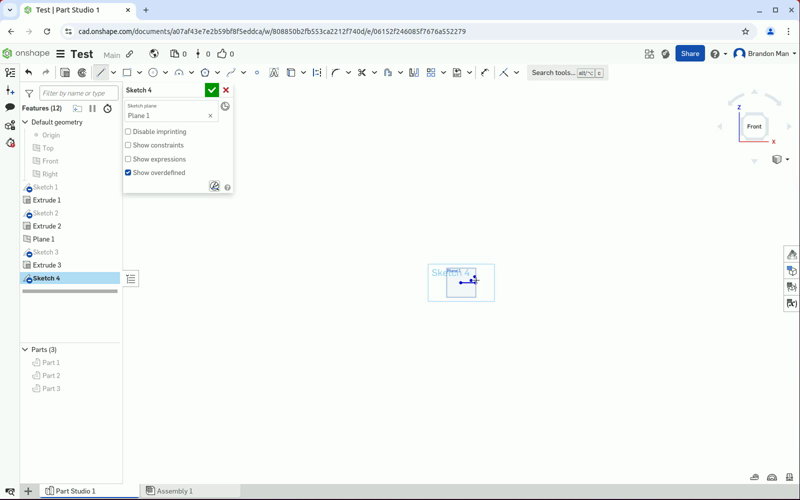
mouse_move(474, 276)
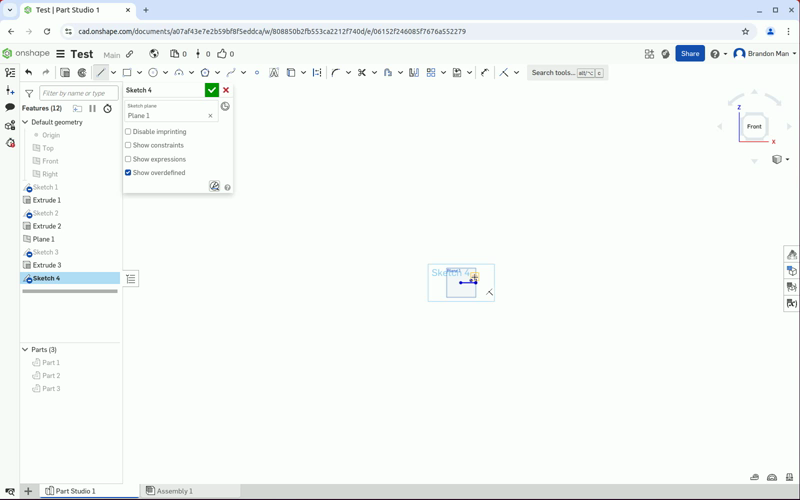
scroll(6)
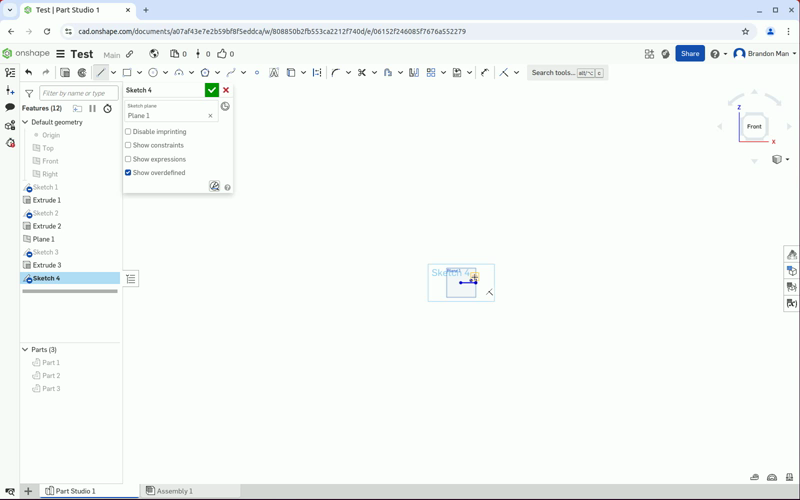
scroll(6)
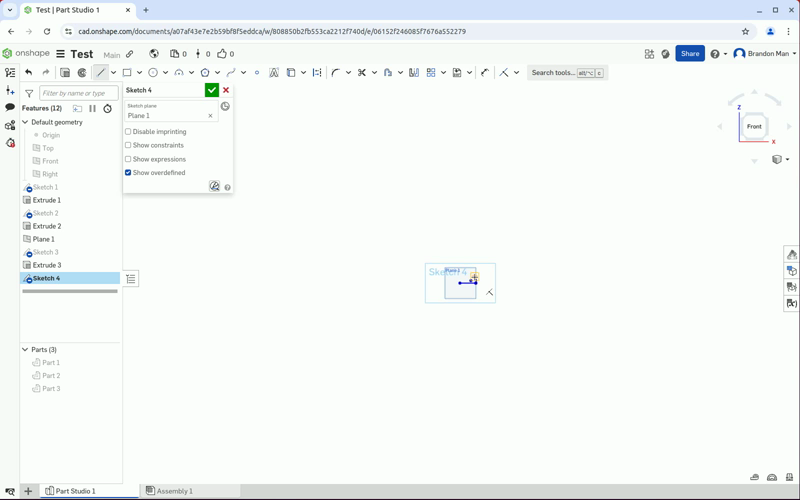
scroll(6)
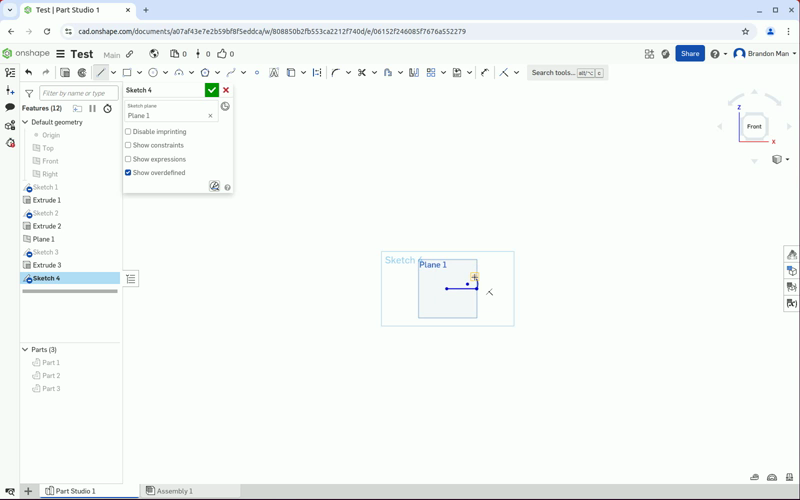
scroll(6)
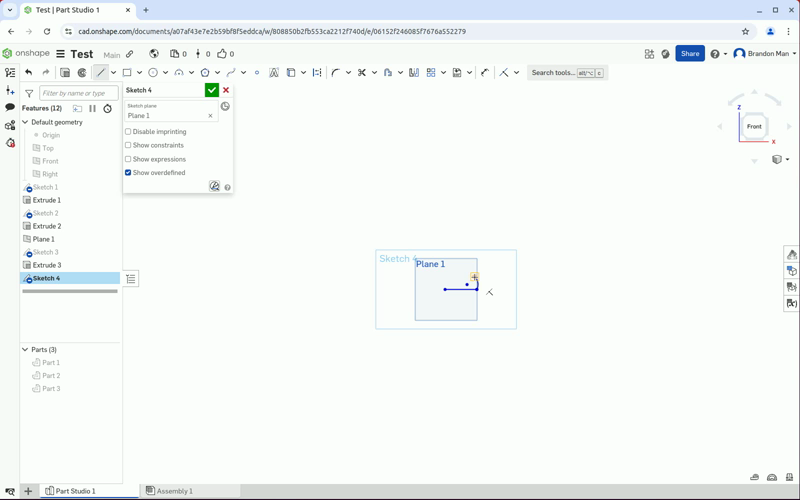
scroll(6)
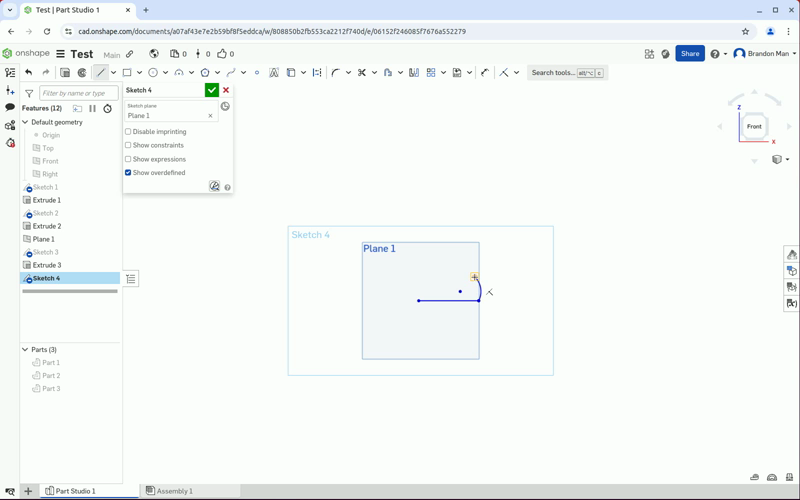
scroll(6)
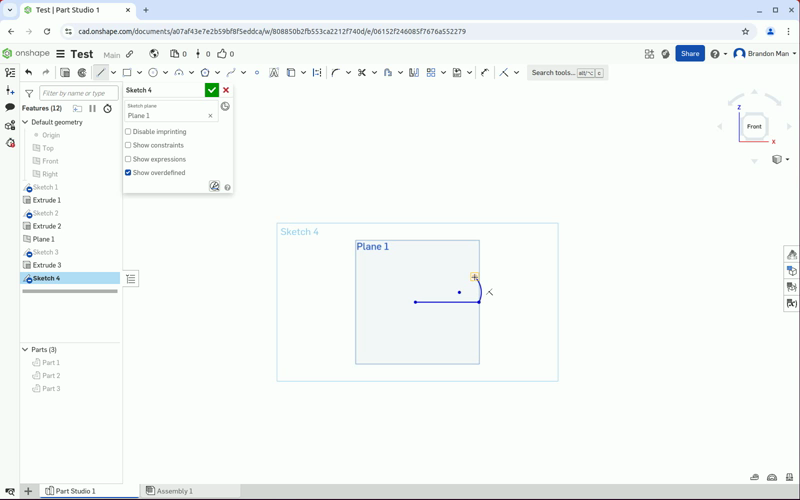
scroll(6)
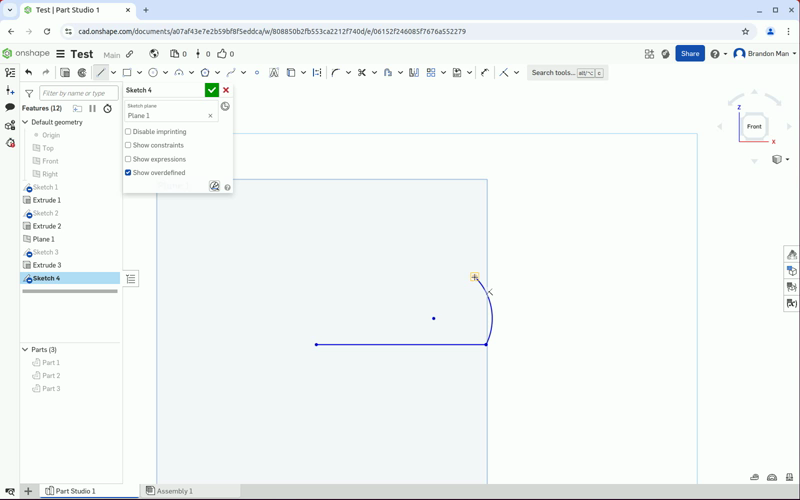
click(474, 276)
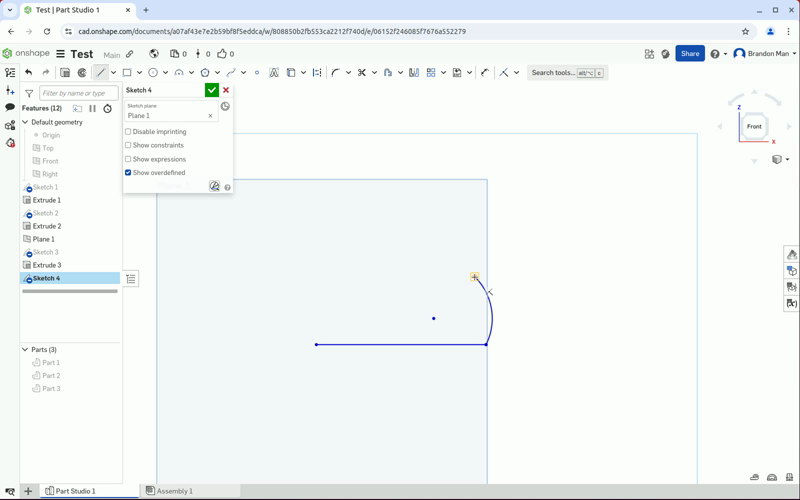
scroll(-6)
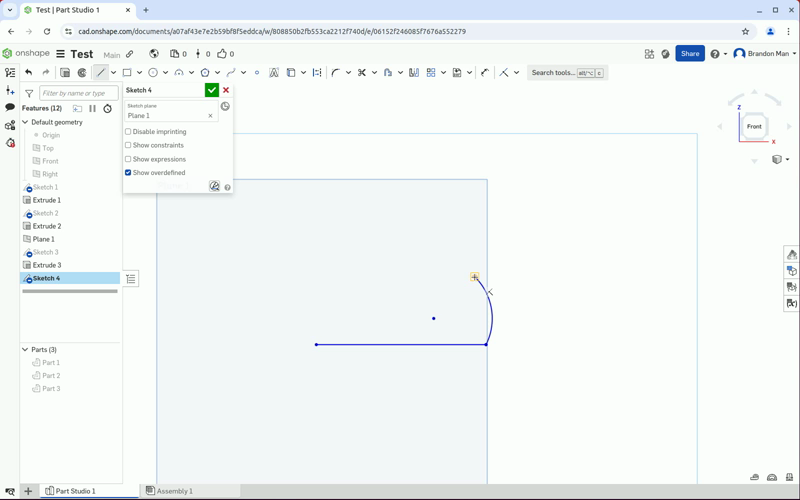
scroll(-6)
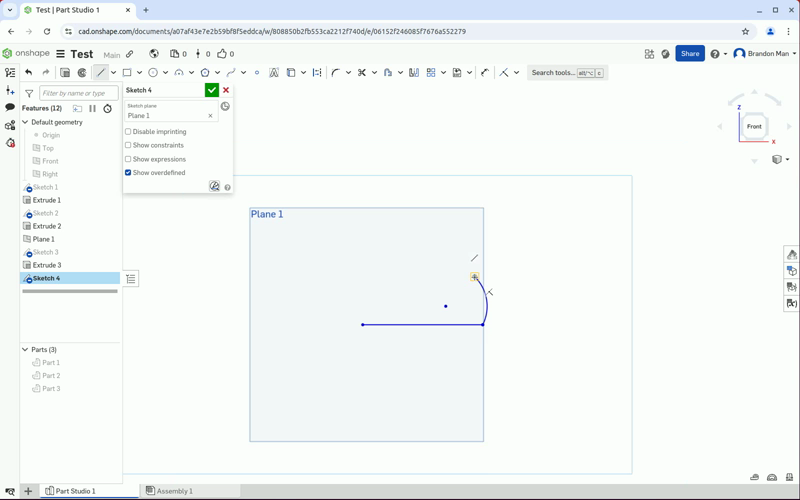
scroll(-6)
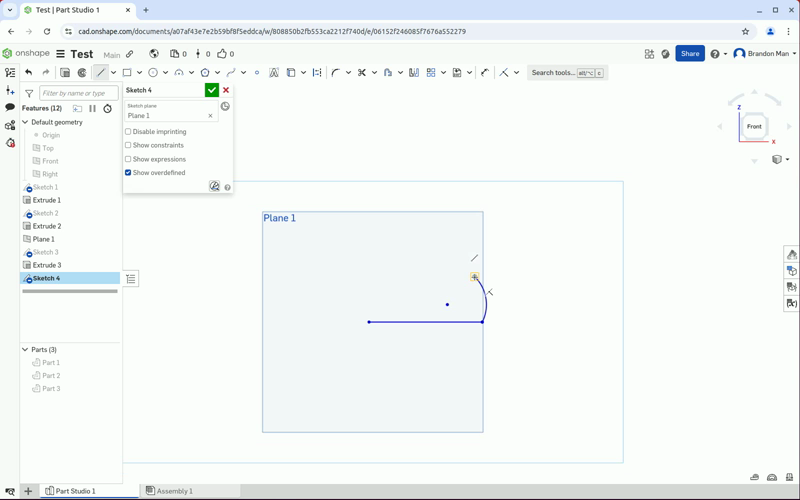
scroll(-6)
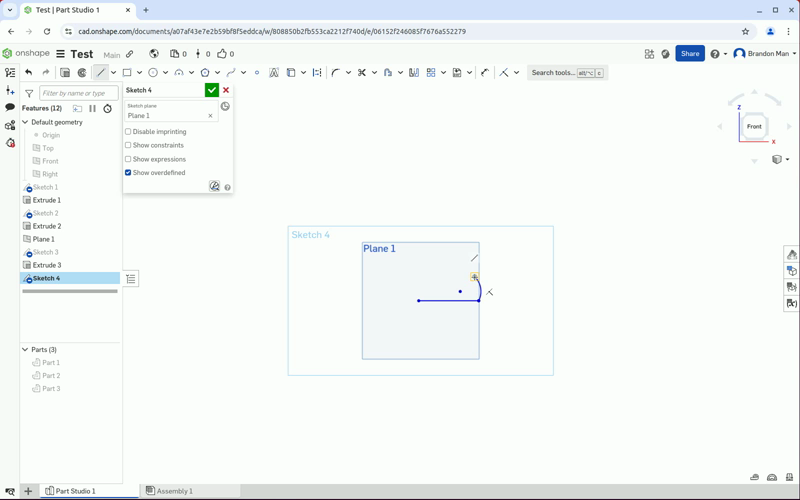
scroll(-6)
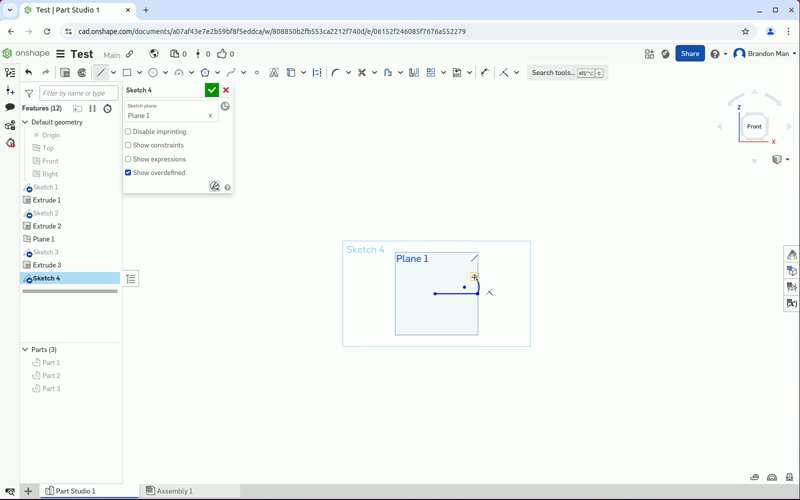
scroll(-6)
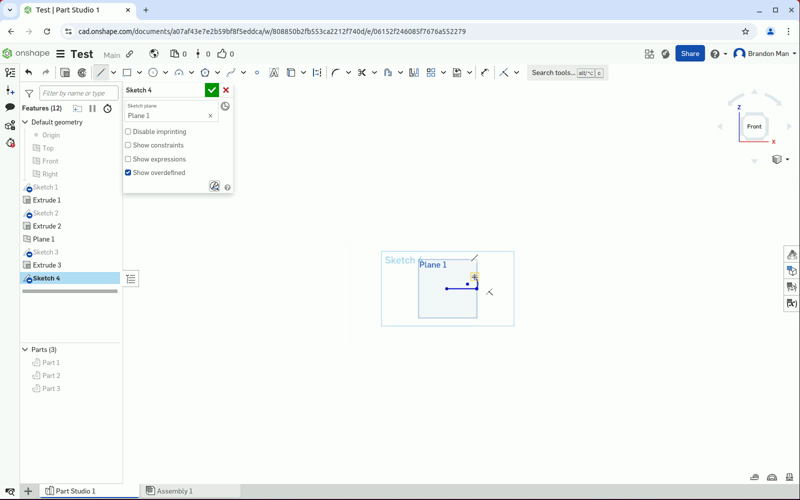
scroll(-6)
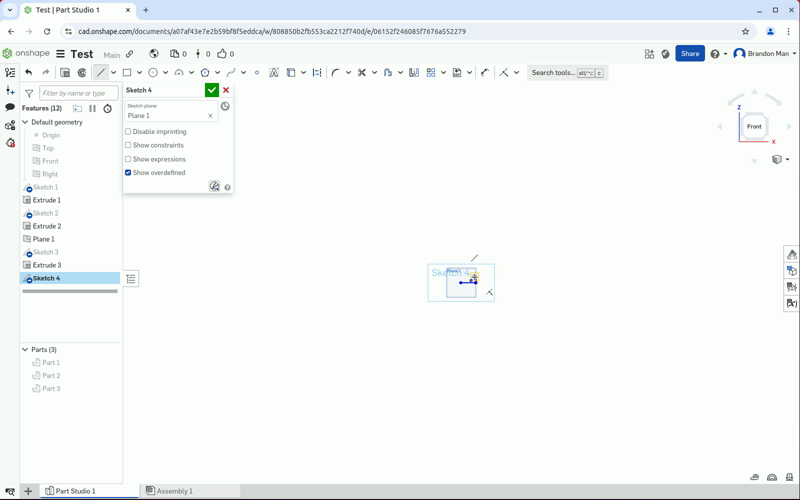
key_down(shift)
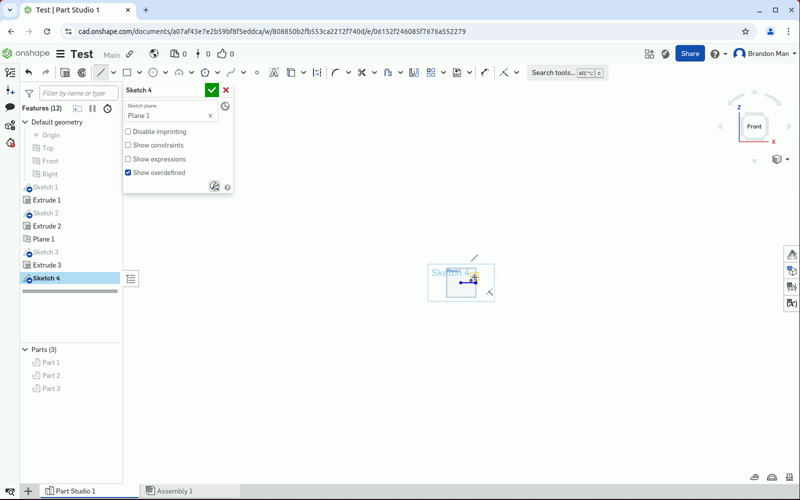
mouse_move(504, 276)
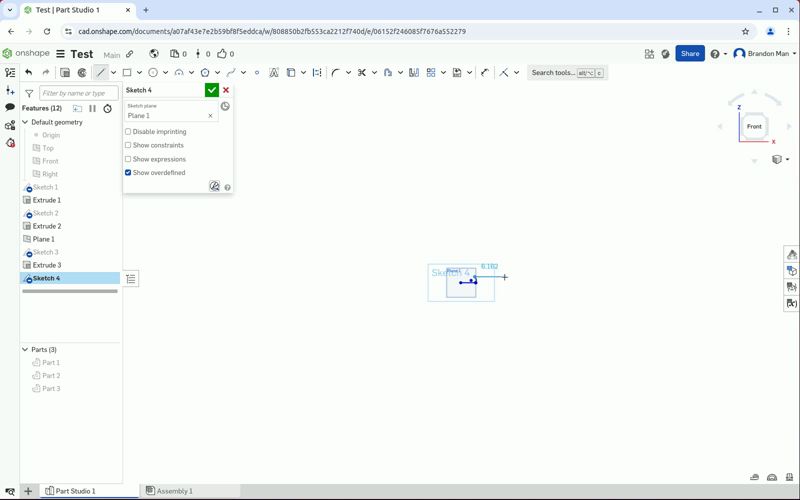
mouse_move(460, 276)
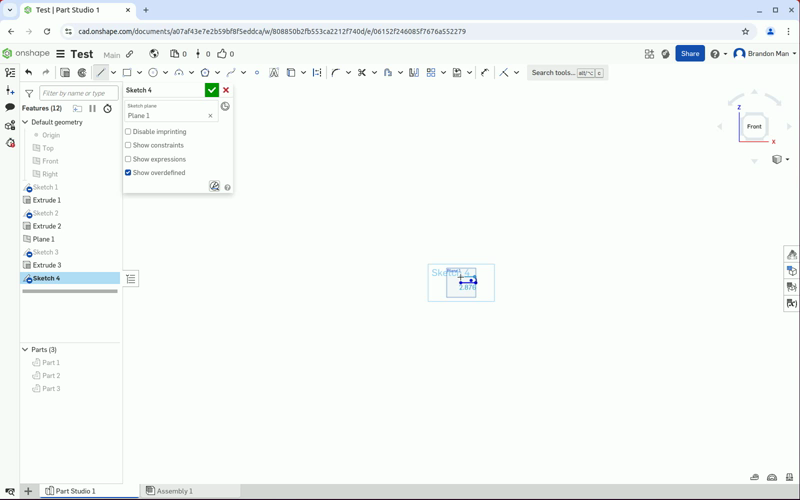
click(460, 276)
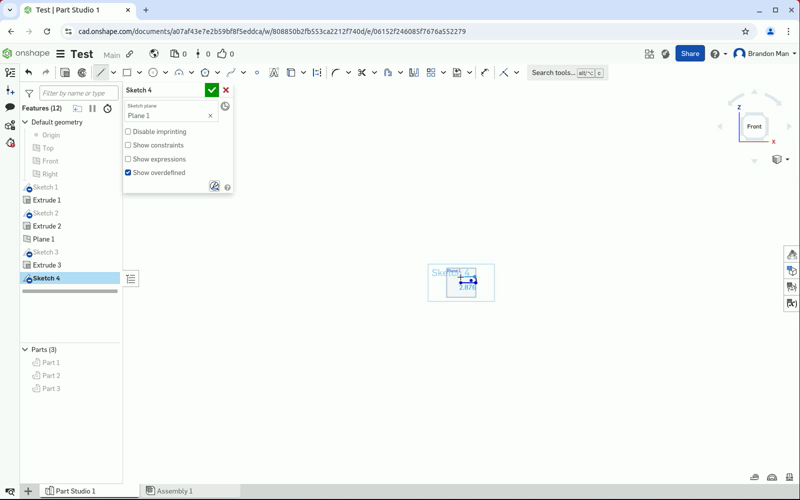
key_up(shift)
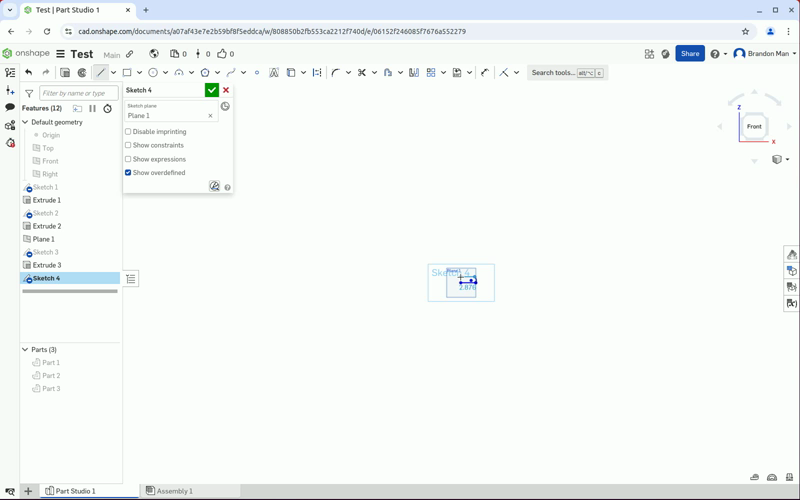
mouse_move(490, 276)
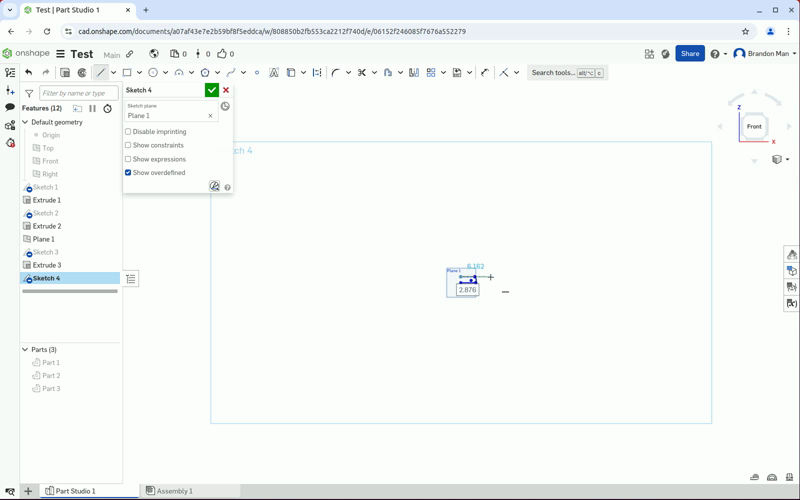
key_down(shift)
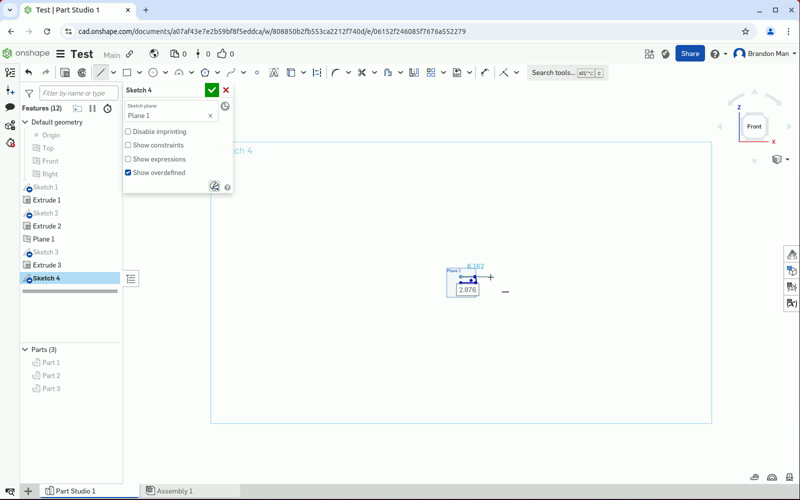
mouse_move(460, 282)
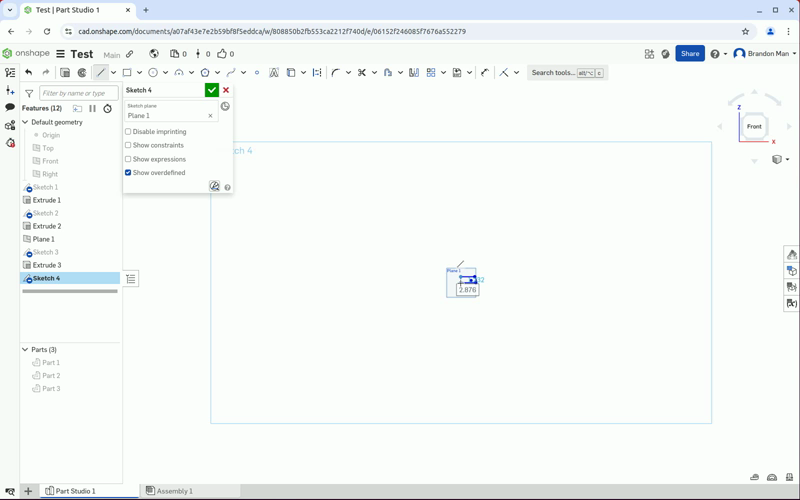
scroll(6)
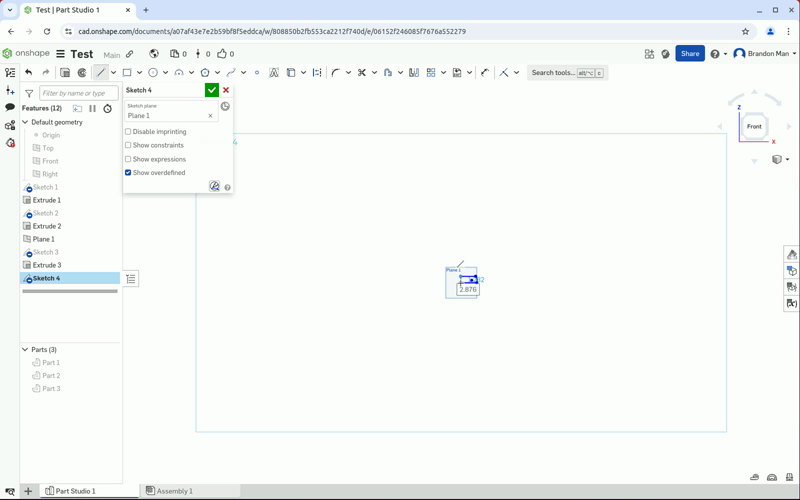
scroll(6)
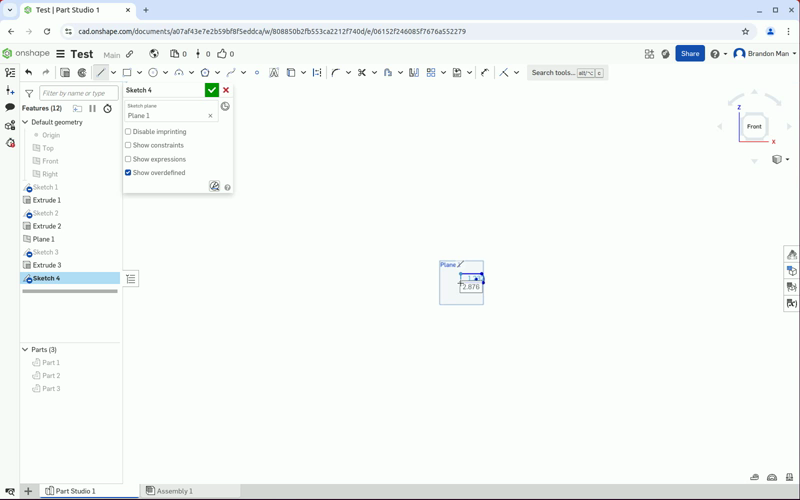
scroll(6)
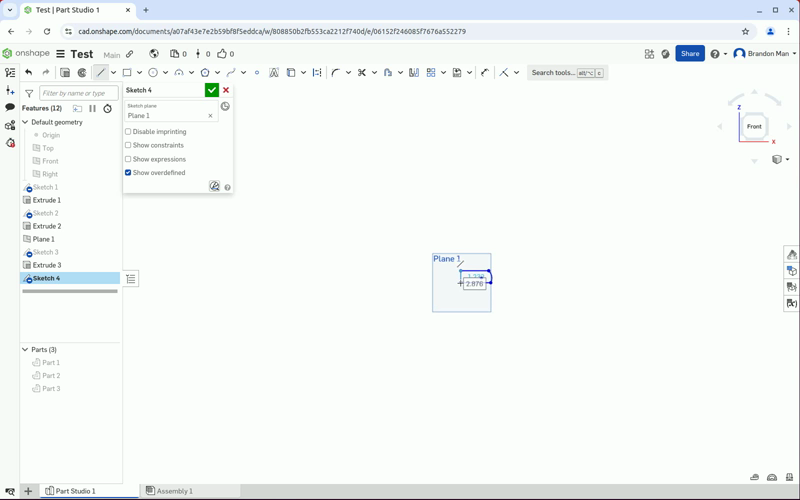
scroll(6)
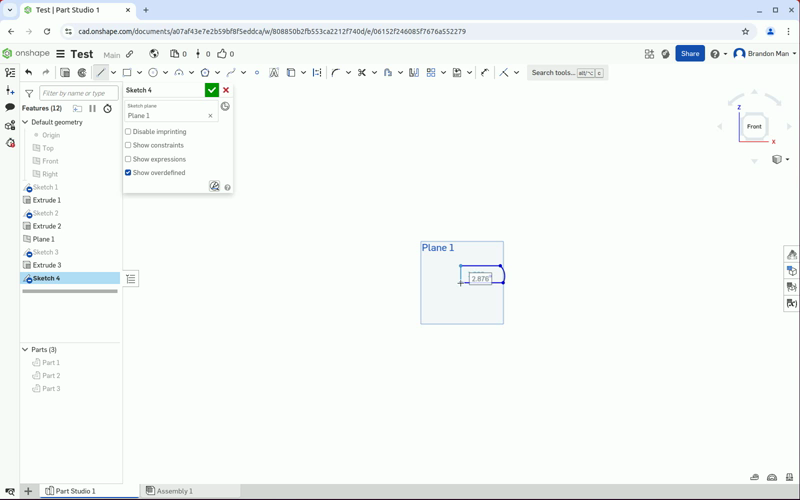
scroll(6)
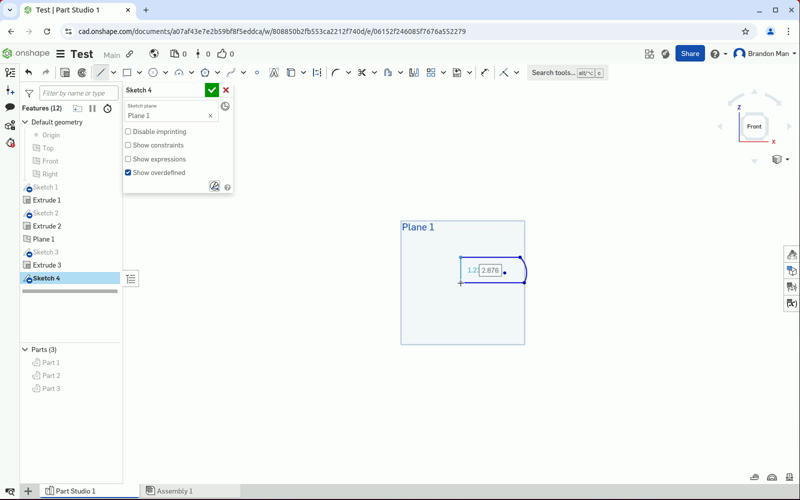
scroll(6)
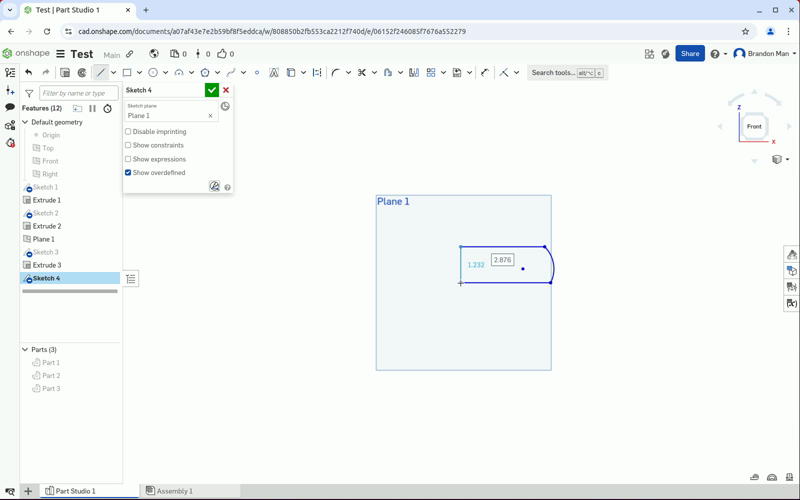
scroll(6)
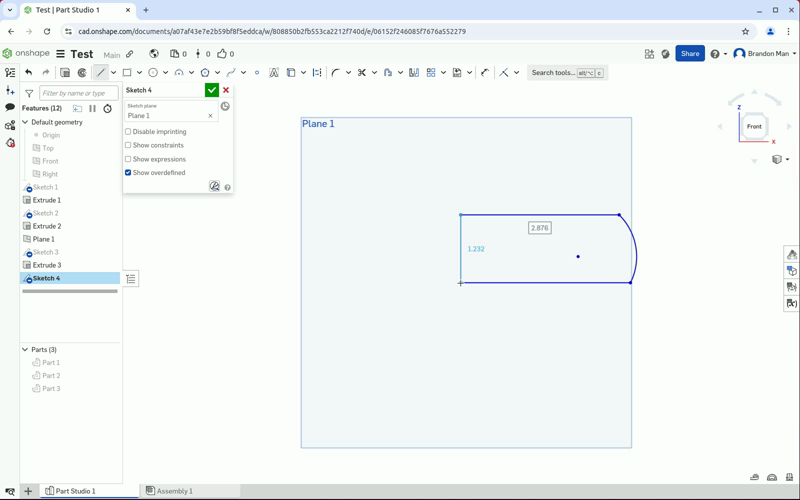
key_up(shift)
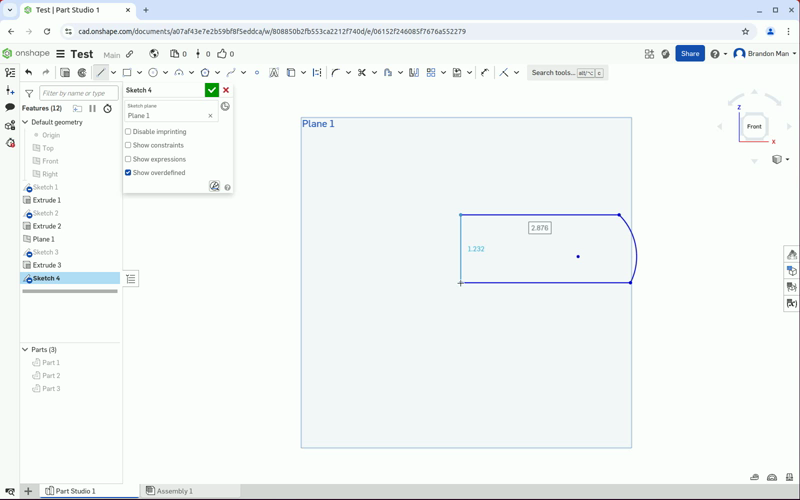
click(460, 282)
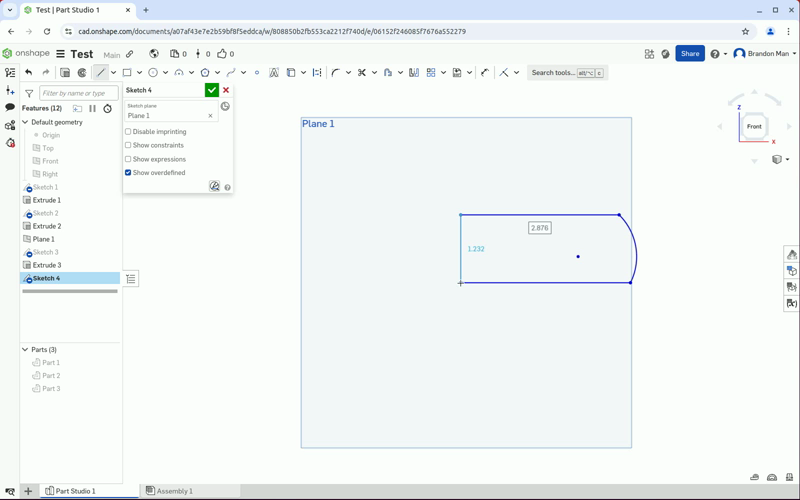
scroll(-6)
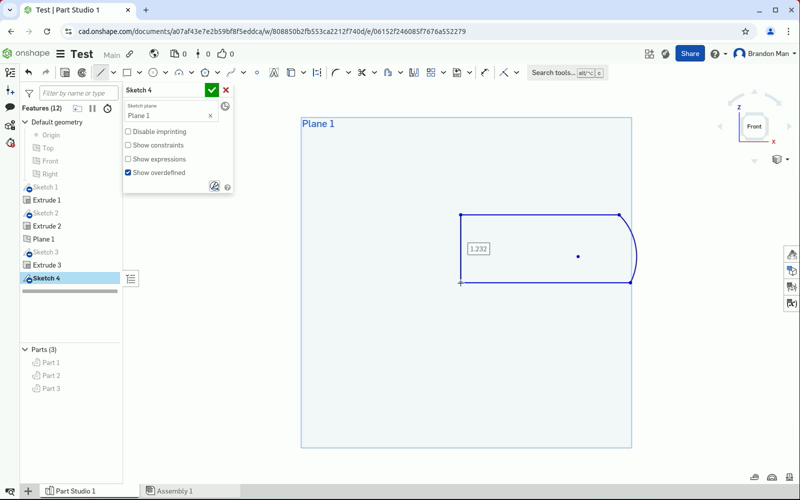
scroll(-6)
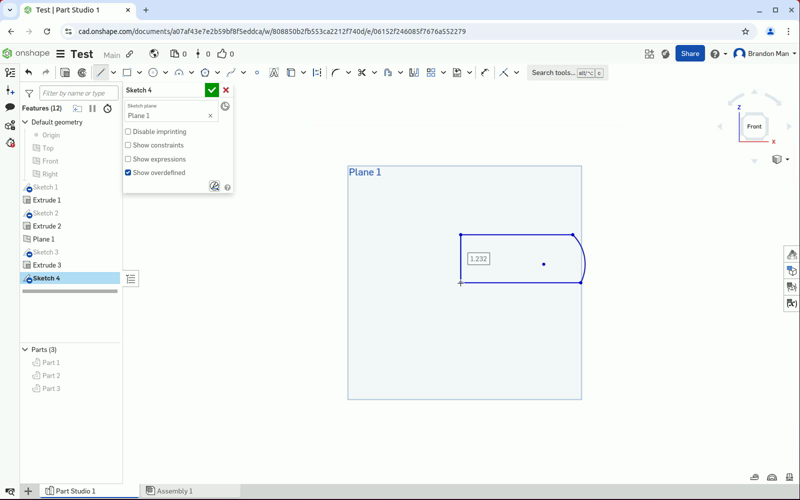
scroll(-6)
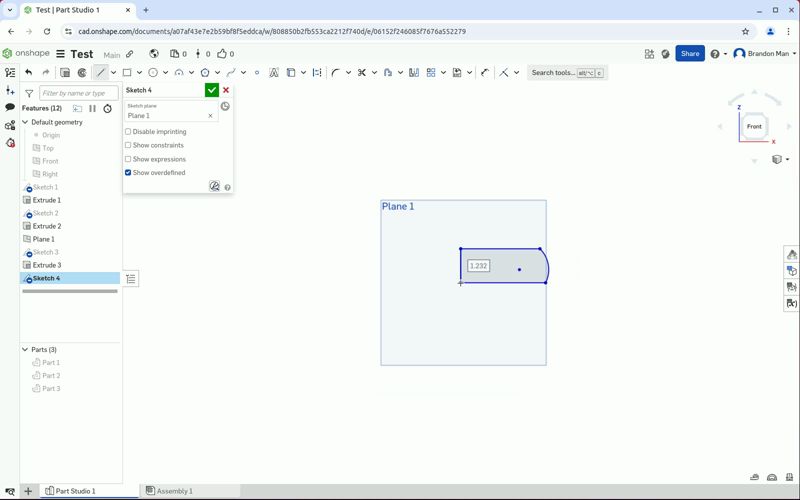
scroll(-6)
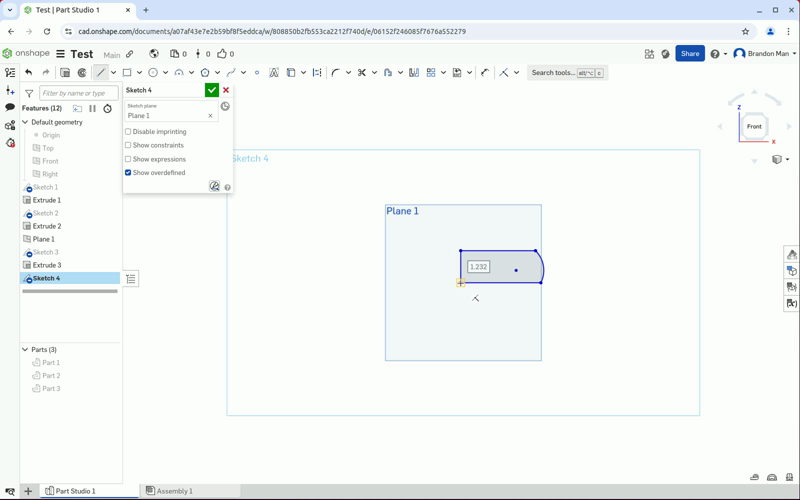
scroll(-6)
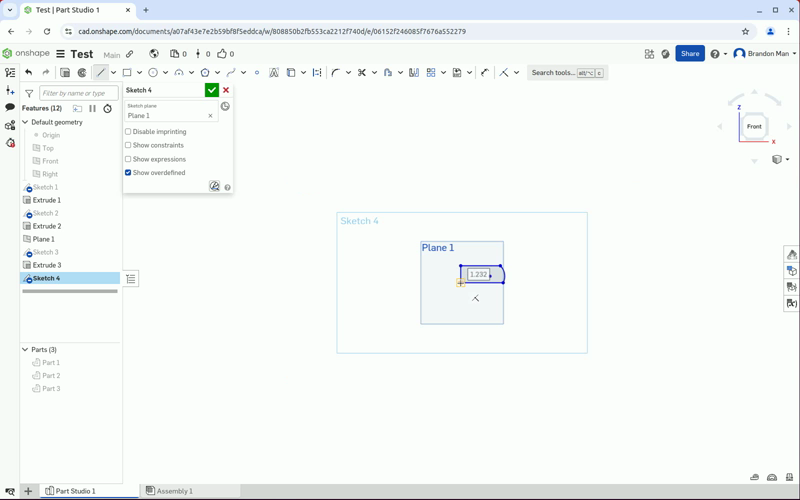
scroll(-6)
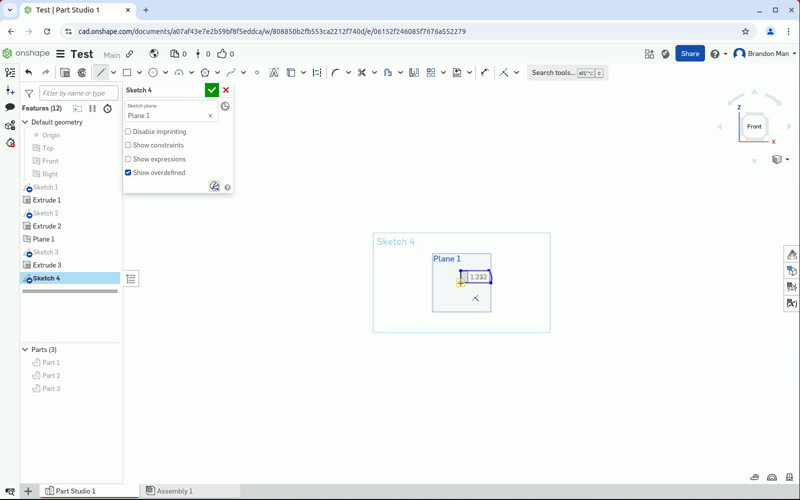
scroll(-6)
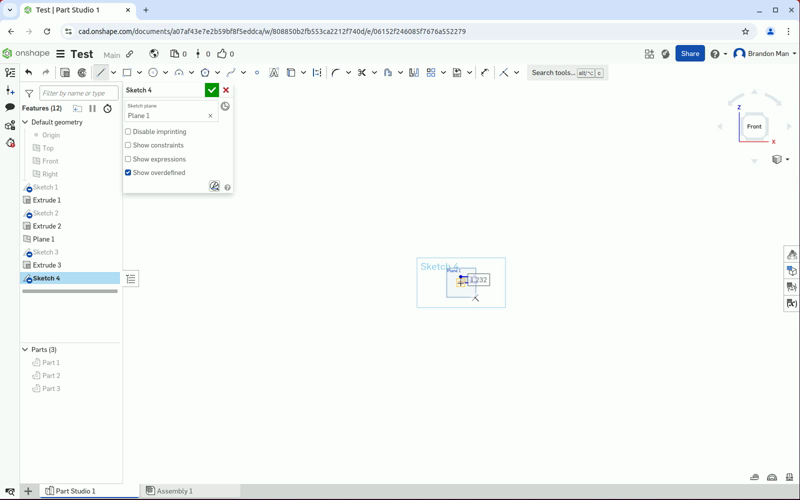
key(esc)
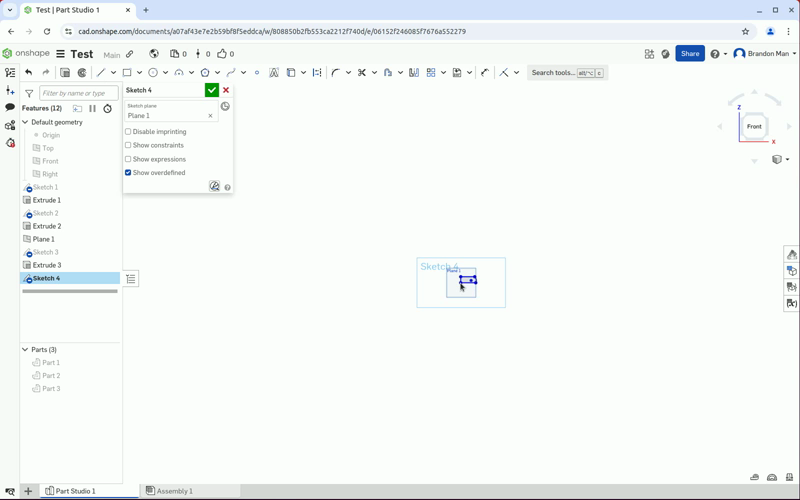
mouse_move(472, 281)
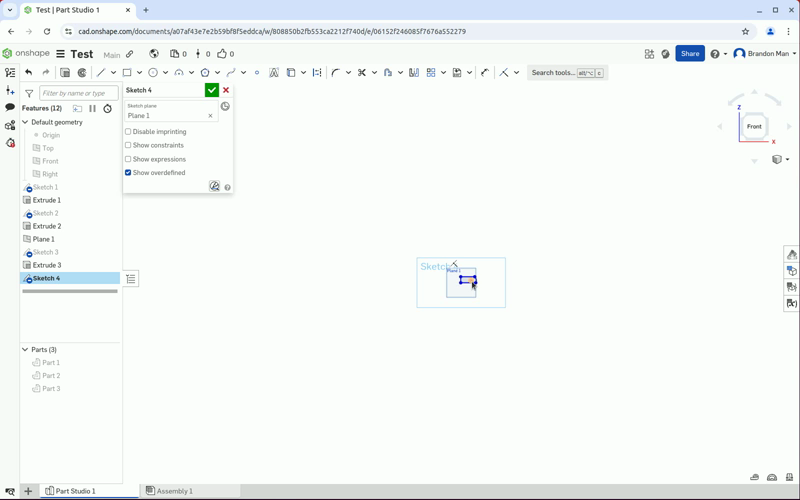
scroll(6)
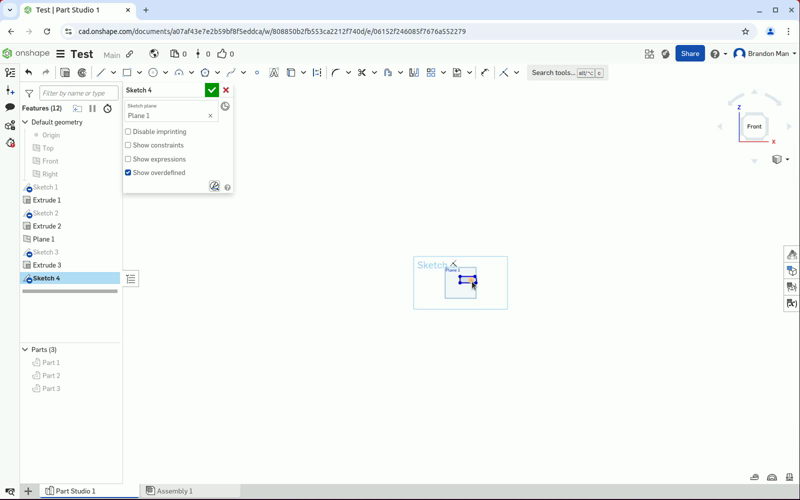
scroll(6)
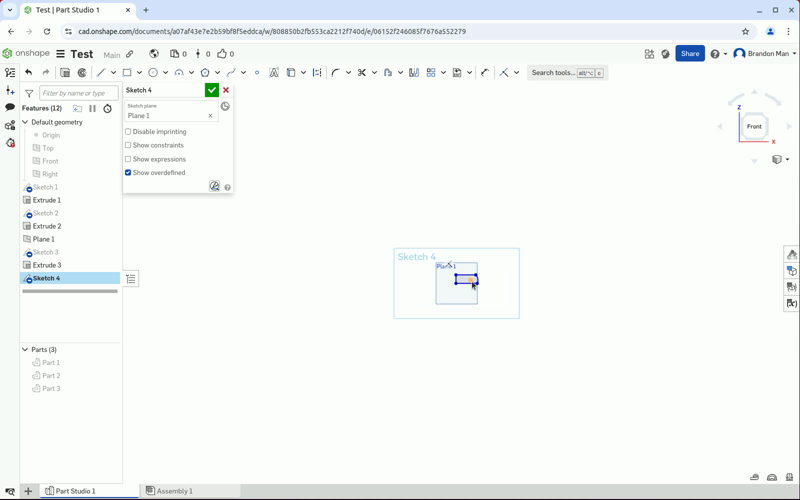
scroll(6)
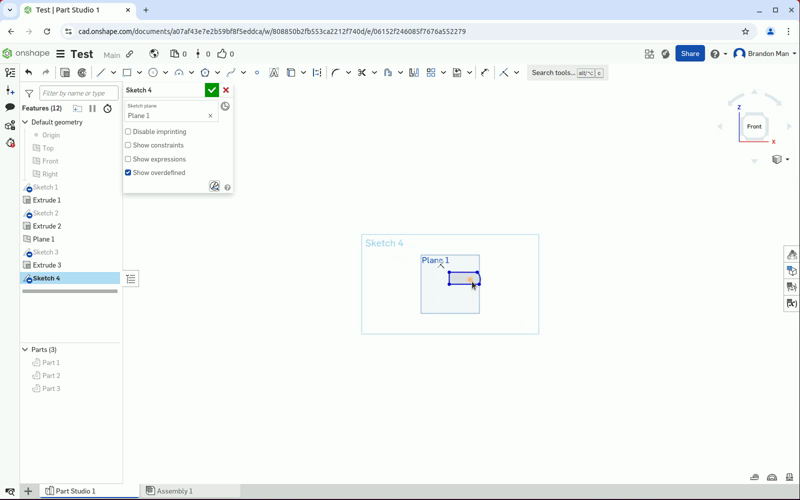
scroll(6)
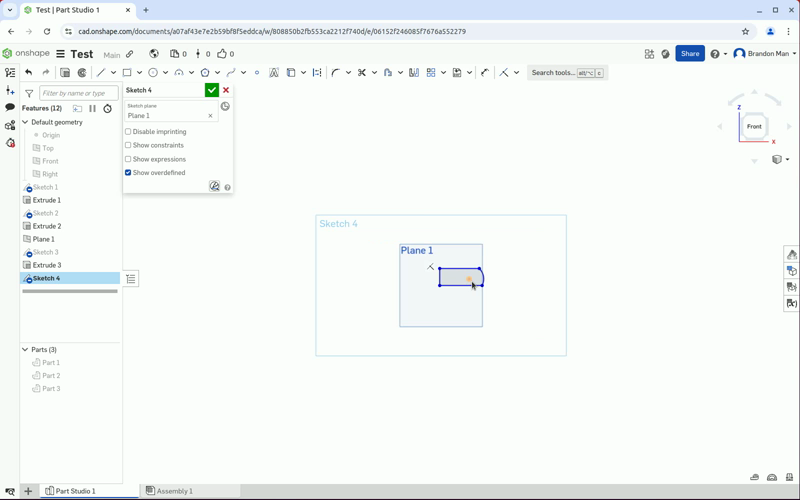
scroll(6)
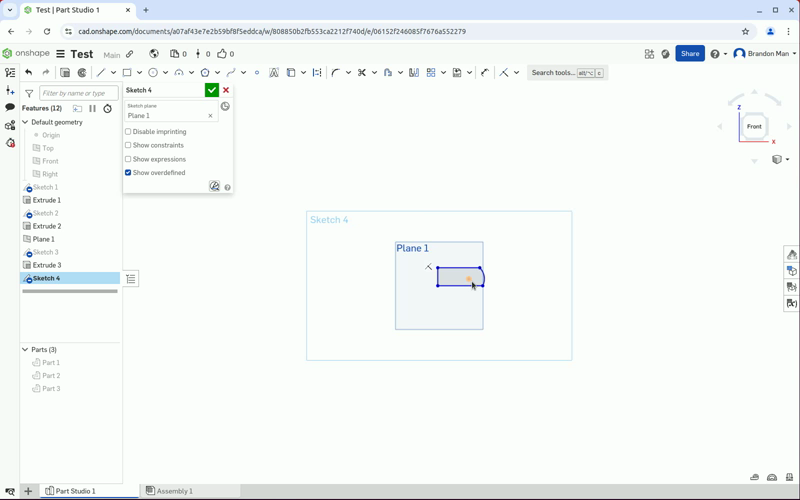
scroll(6)
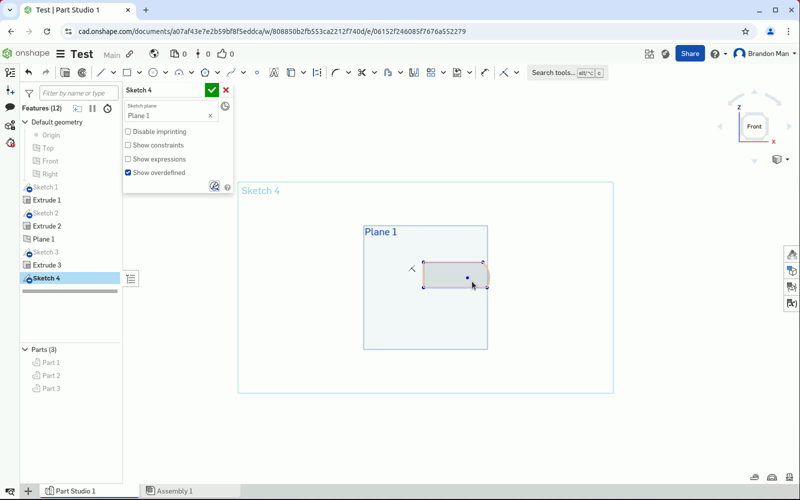
scroll(6)
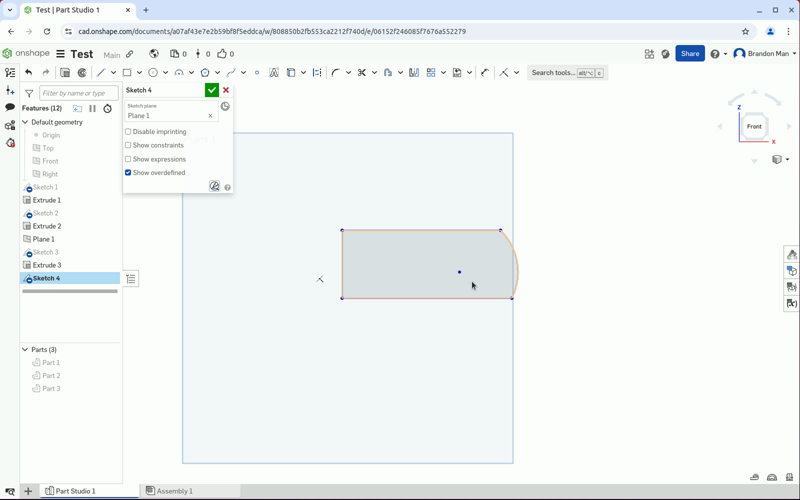
click(472, 281)
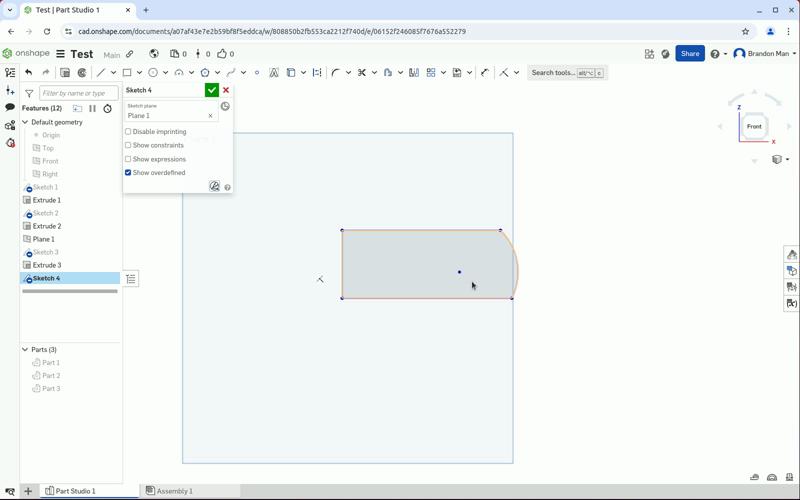
scroll(-6)
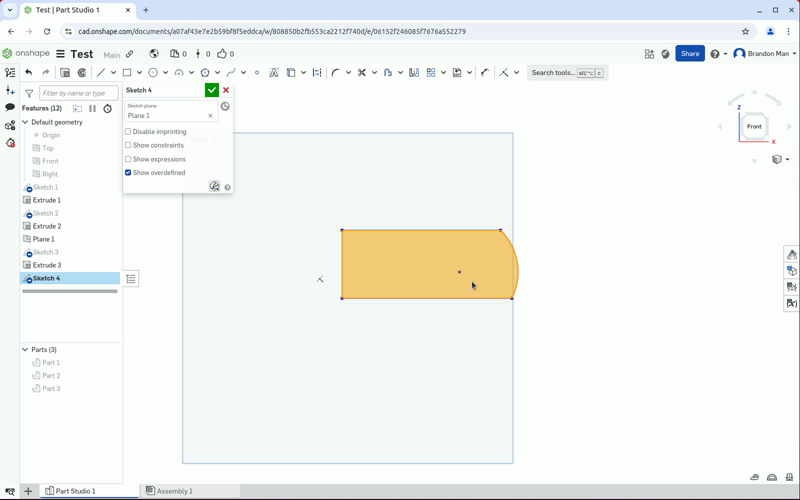
scroll(-6)
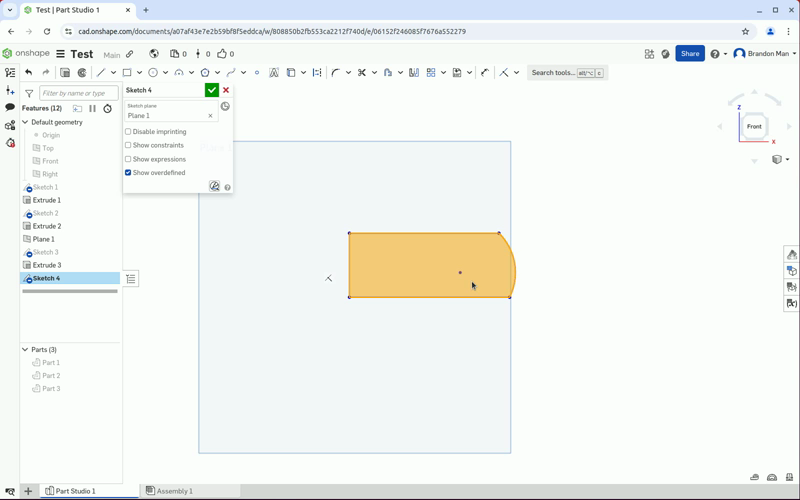
scroll(-6)
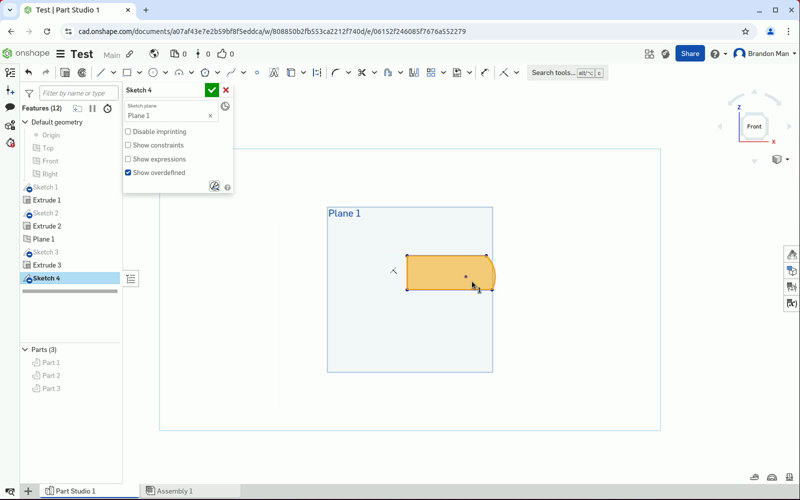
scroll(-6)
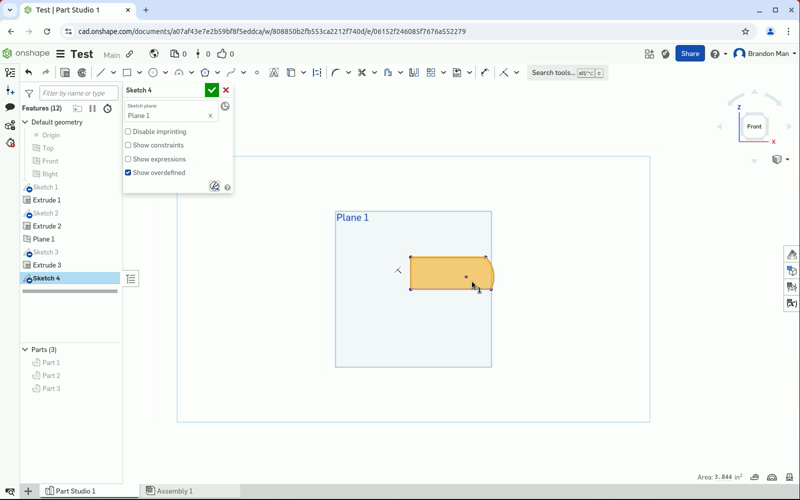
scroll(-6)
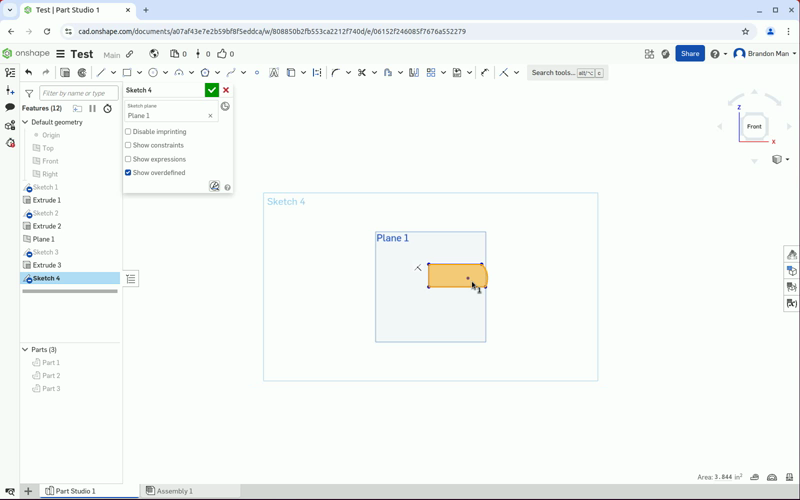
scroll(-6)
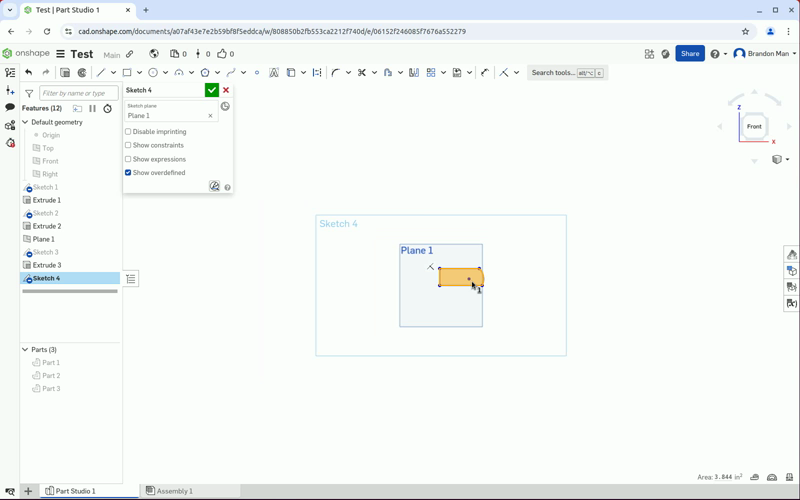
scroll(-6)
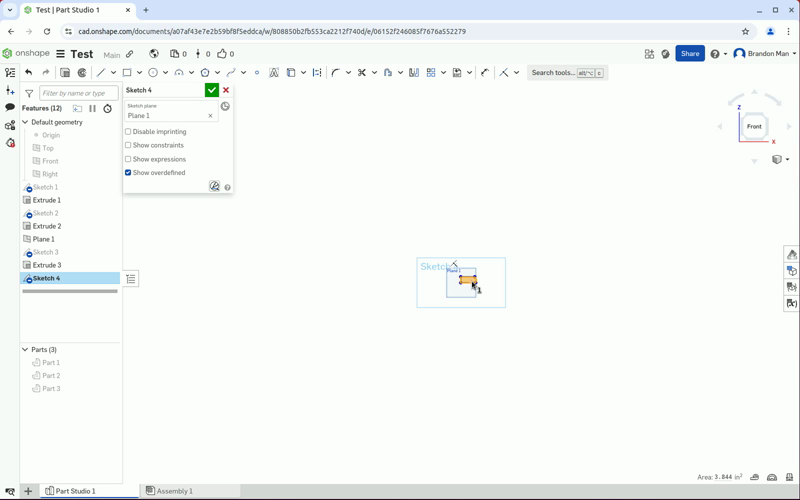
mouse_move(73, 352)
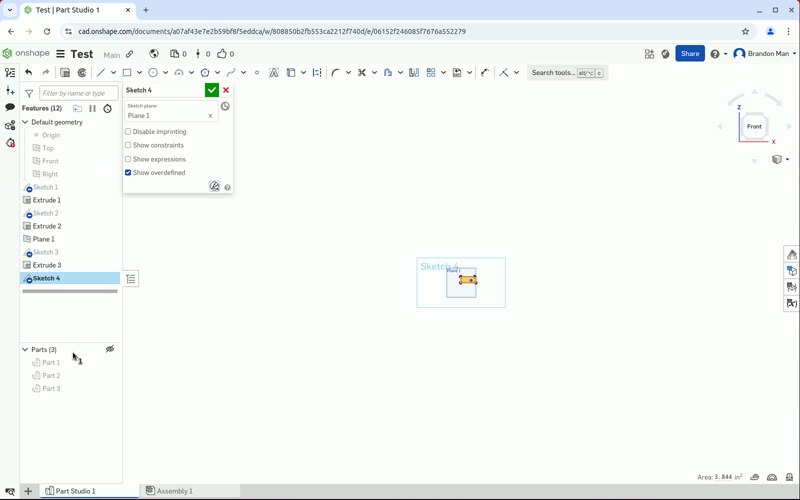
key(shift+y)
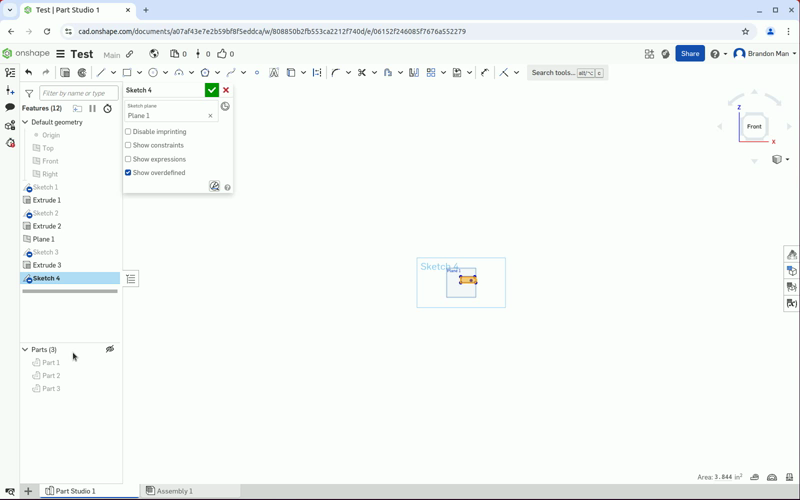
key(shift+e)
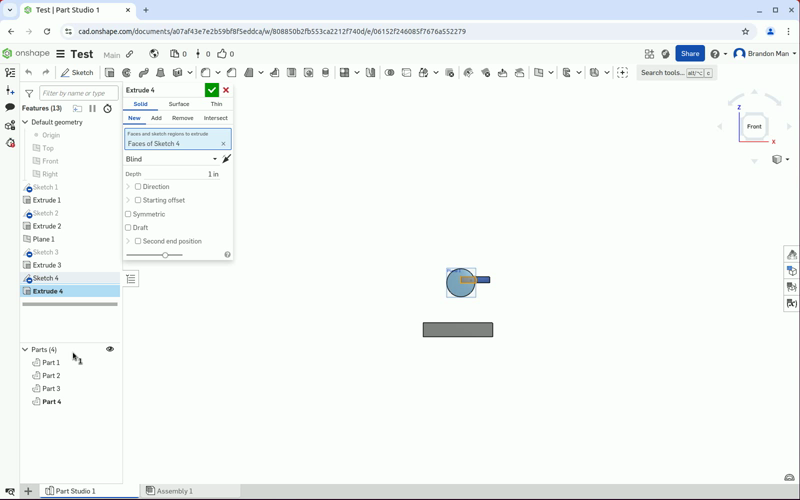
mouse_move(143, 106)
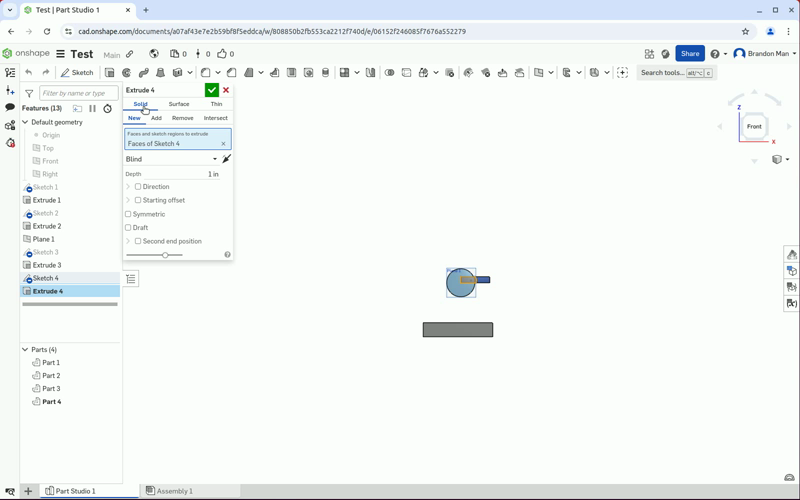
click(143, 106)
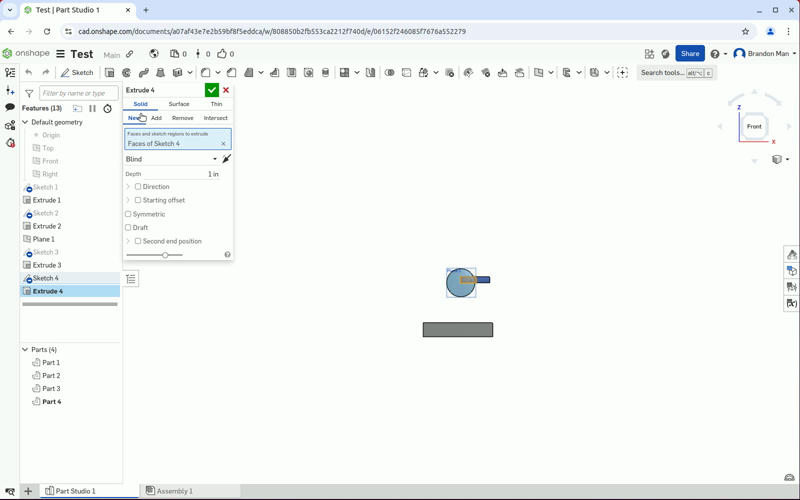
mouse_move(137, 120)
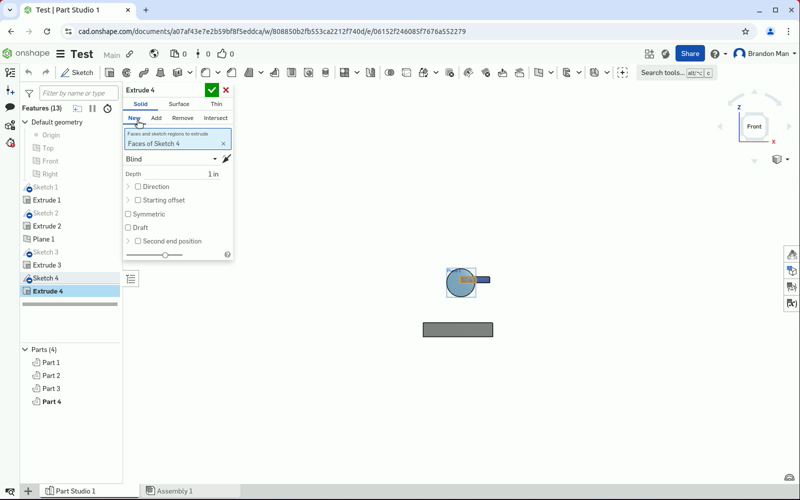
click(137, 120)
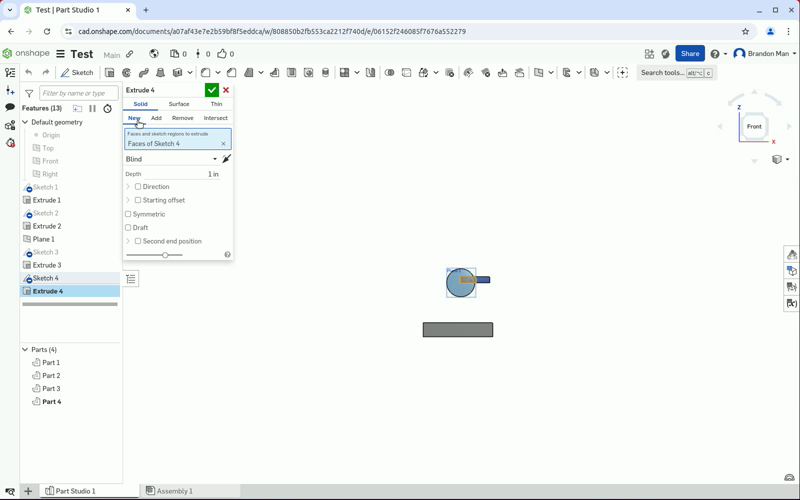
key(tab, 4)
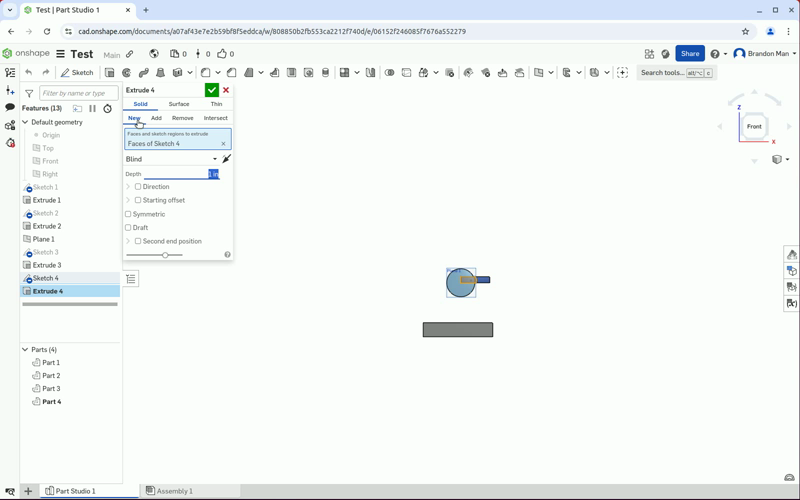
text(0.481)
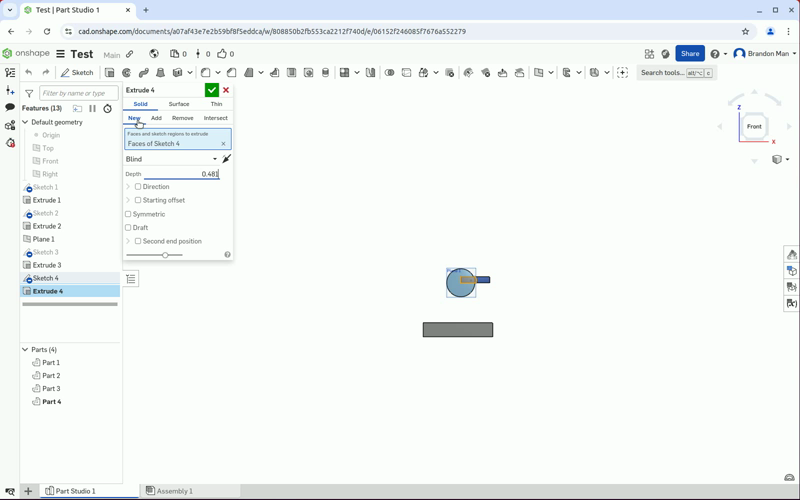
key(enter)
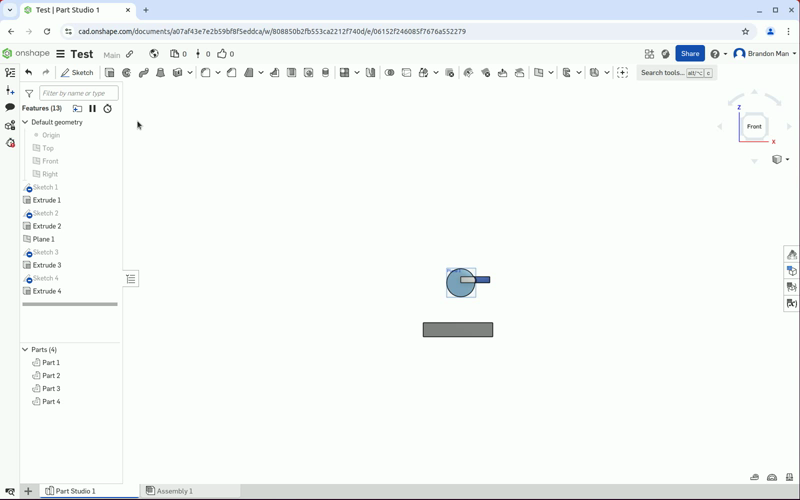
key(shift+h)
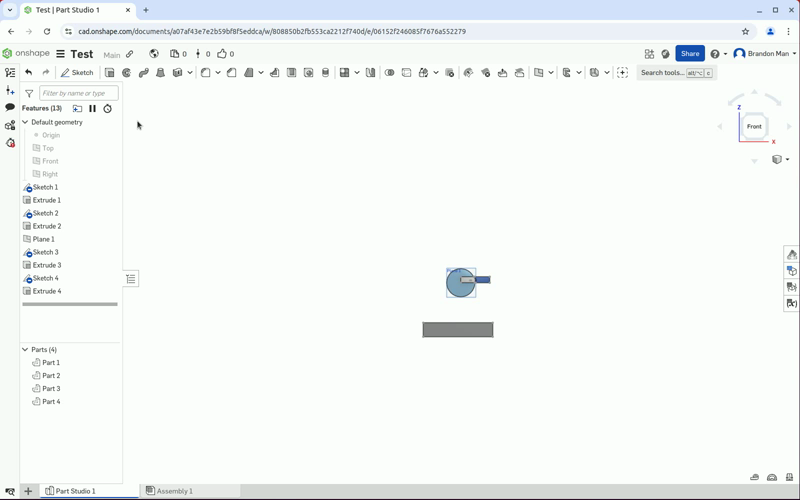
key(shift+h)
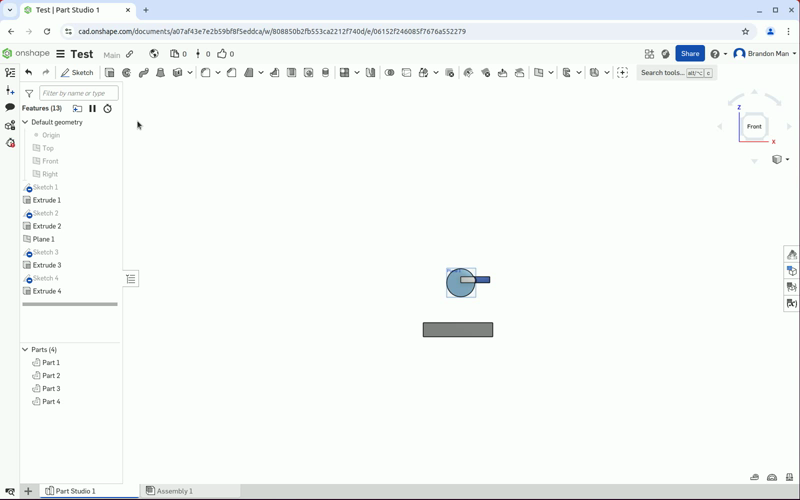
mouse_move(73, 189)
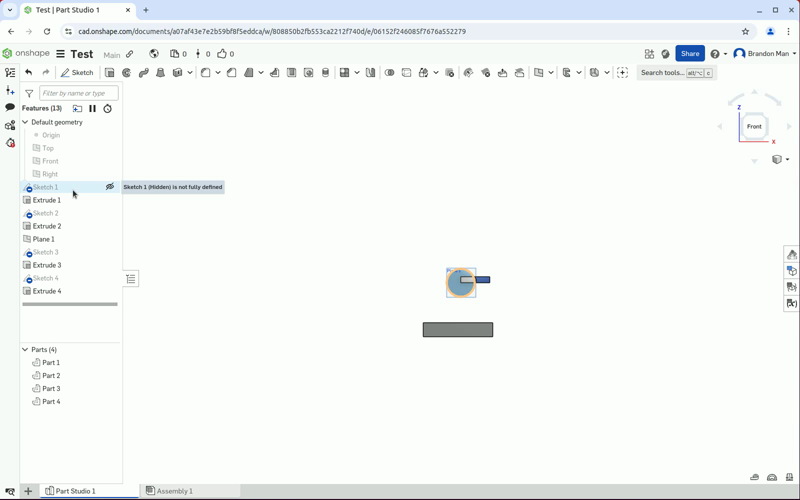
click(73, 189)
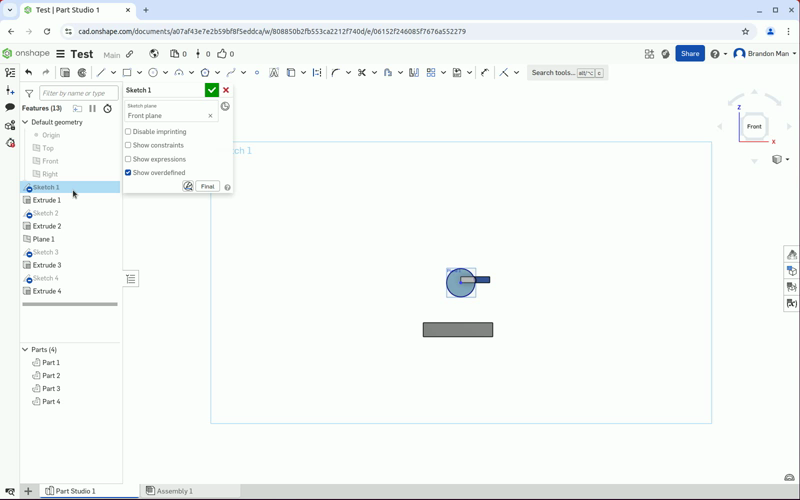
mouse_move(229, 92)
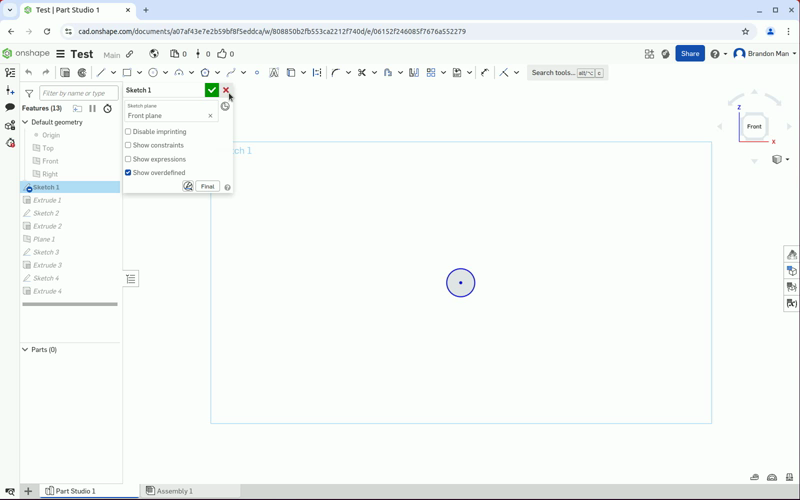
click(229, 92)
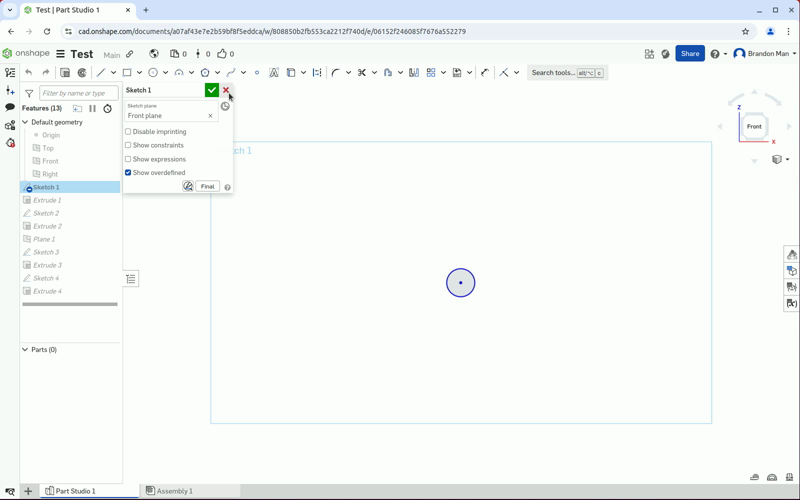
key(shift+s)
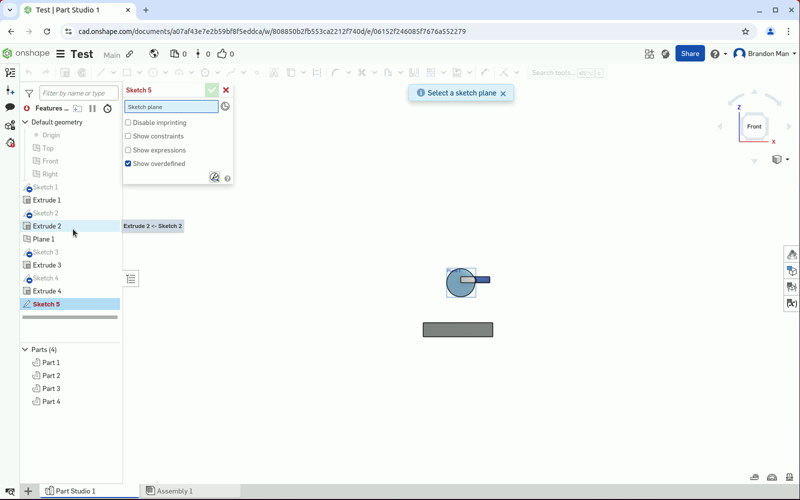
scroll(3)
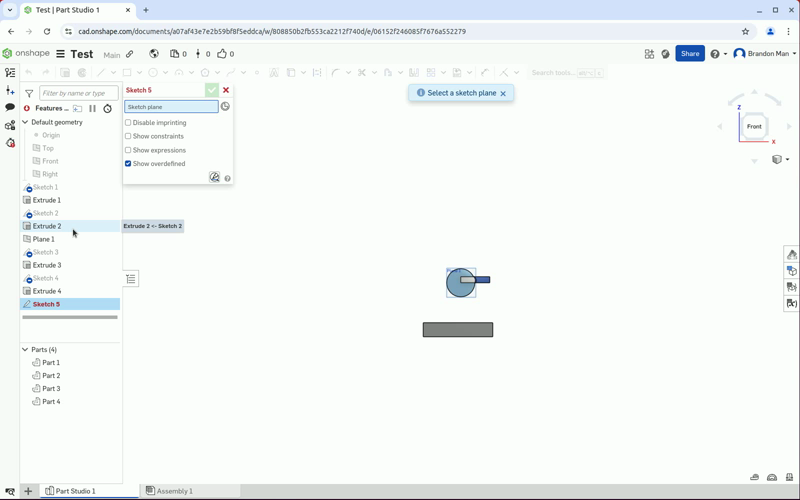
mouse_move(73, 163)
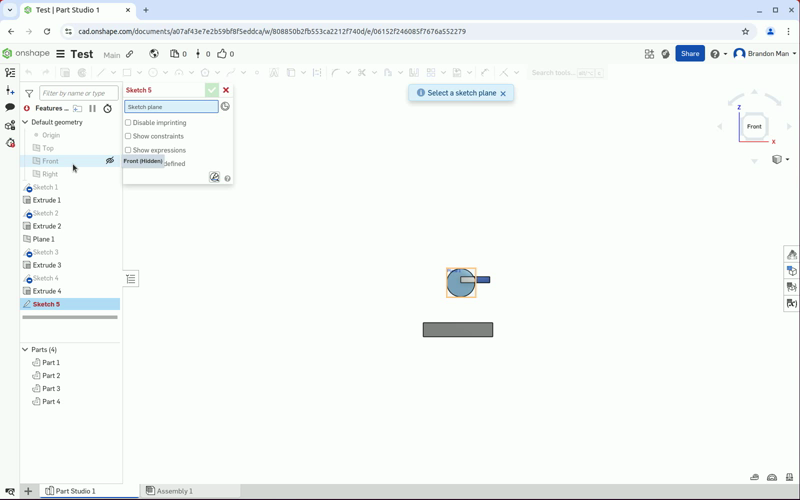
click(73, 163)
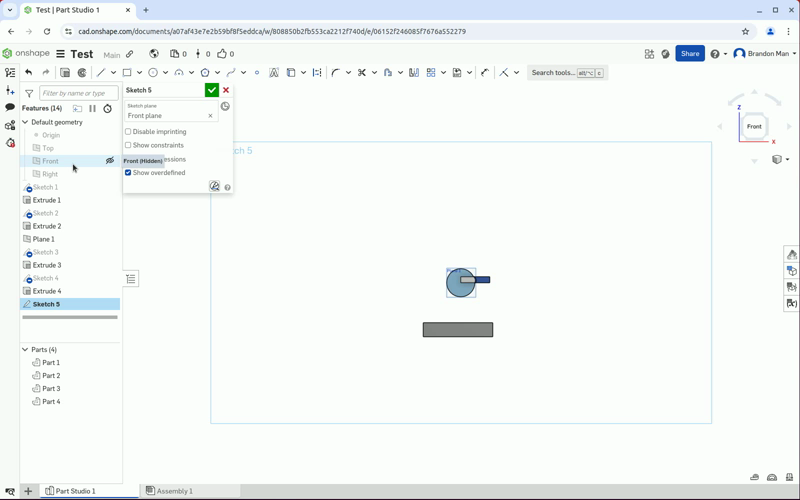
mouse_move(73, 352)
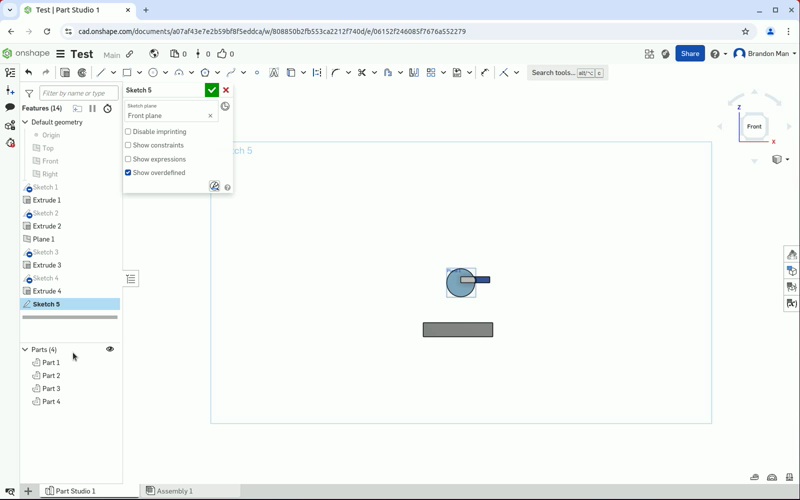
key(y)
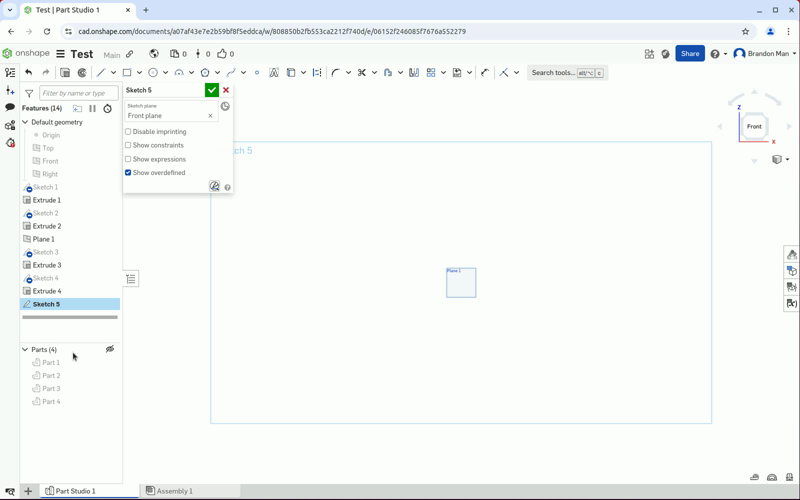
key(l)
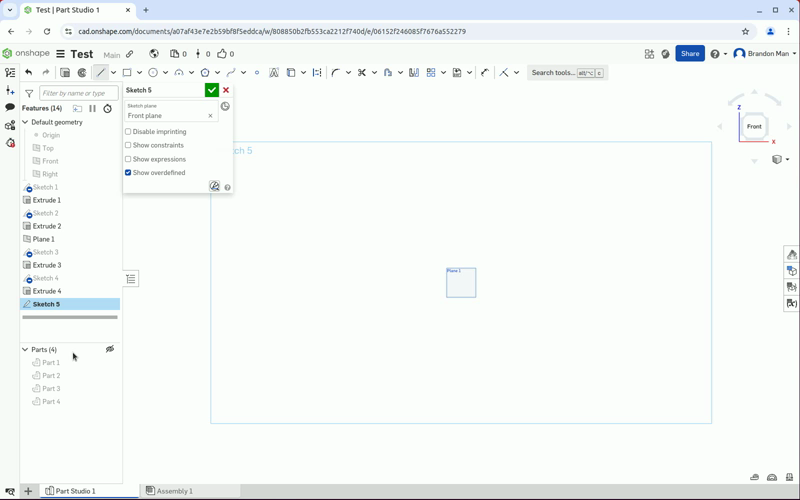
key_down(shift)
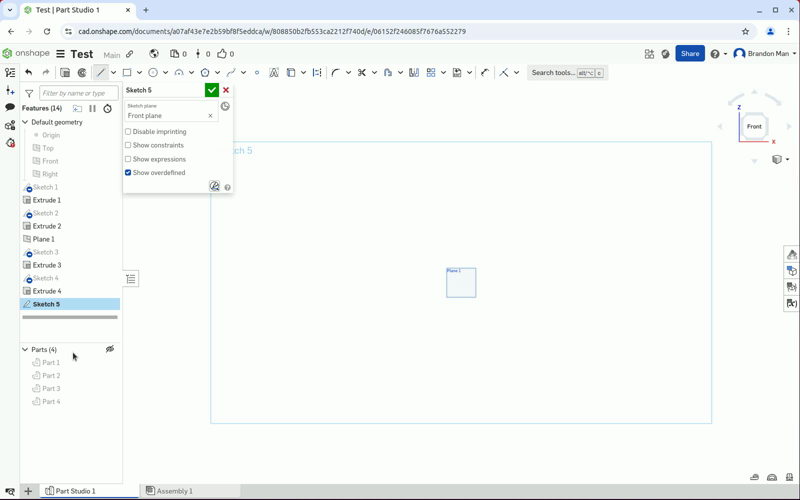
mouse_move(453, 259)
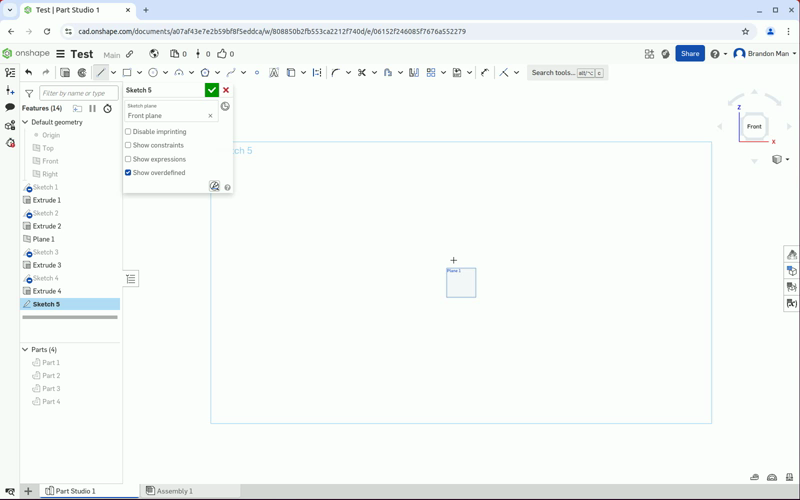
click(453, 259)
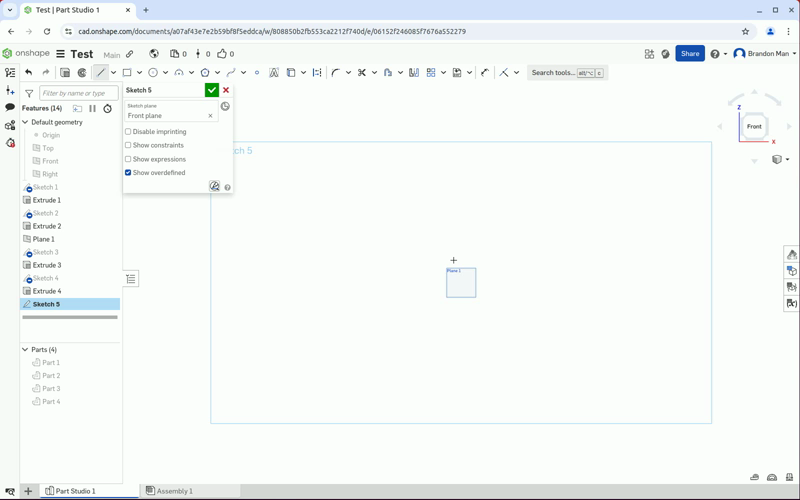
key_up(shift)
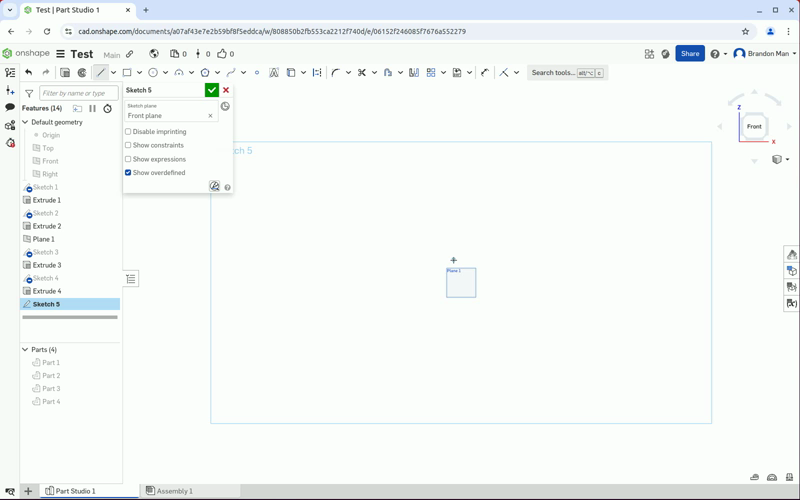
key_down(shift)
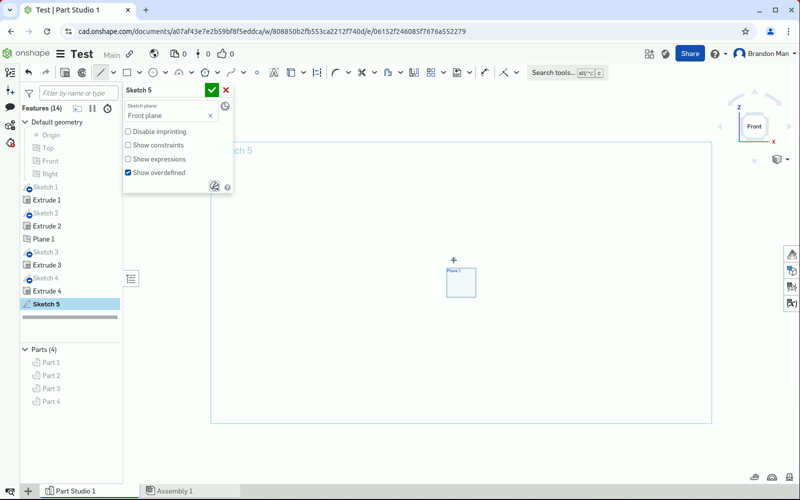
mouse_move(483, 259)
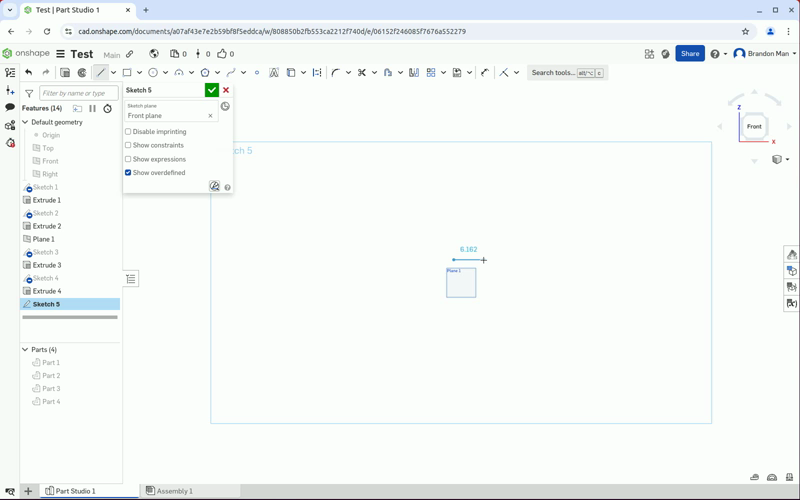
mouse_move(468, 259)
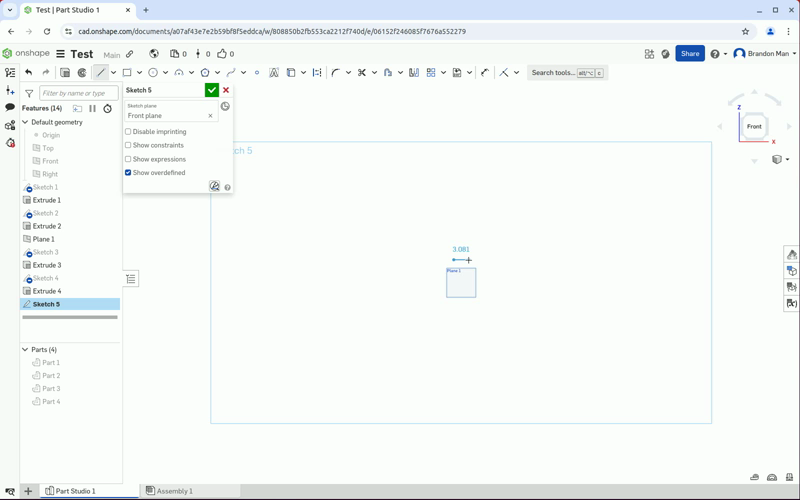
click(468, 259)
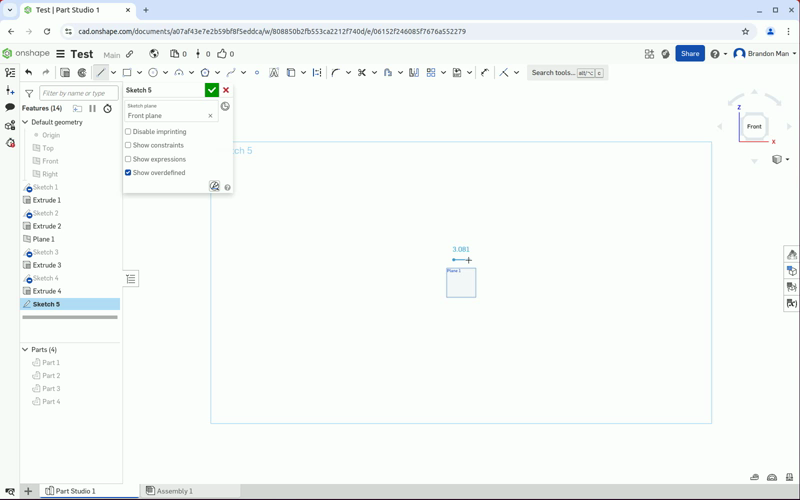
key_up(shift)
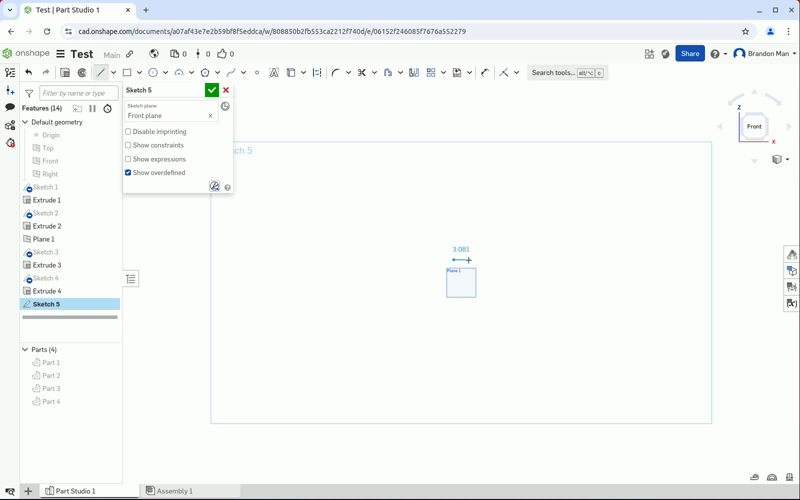
key_down(shift)
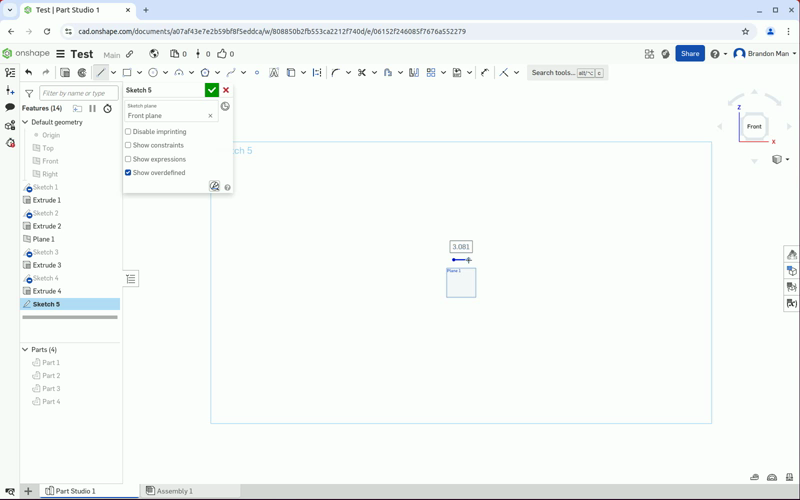
mouse_move(498, 259)
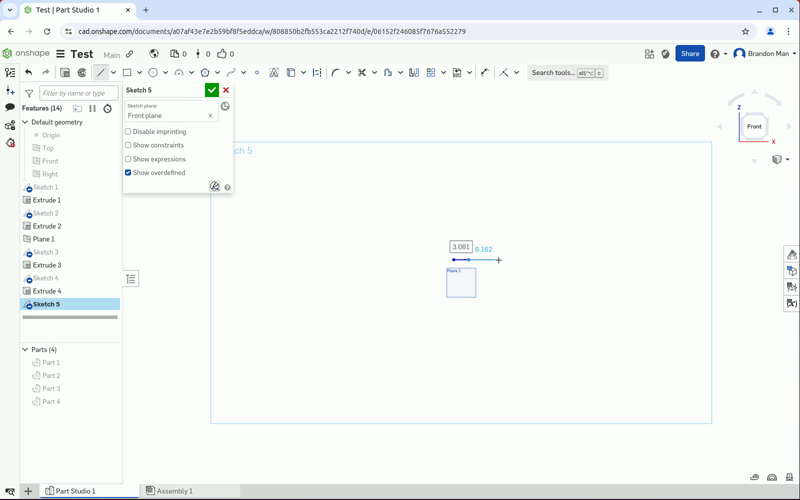
mouse_move(468, 244)
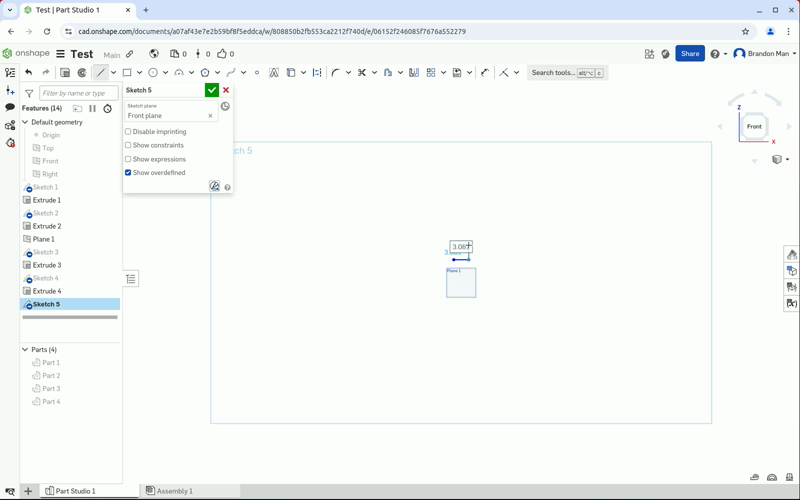
click(468, 244)
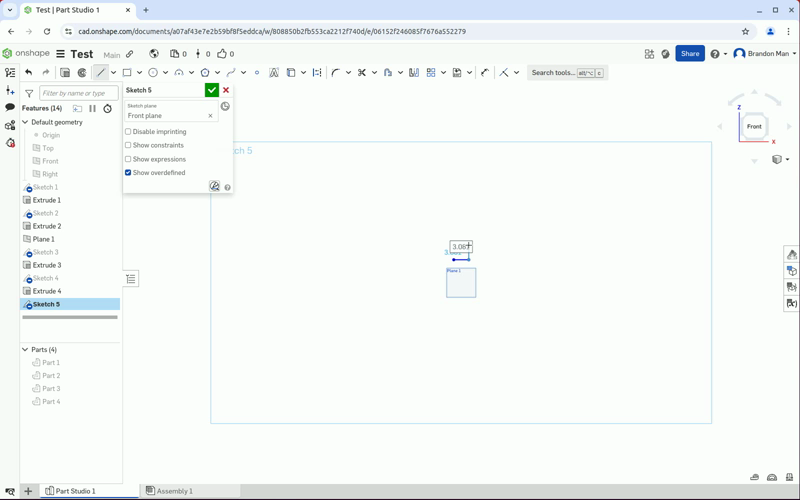
key_up(shift)
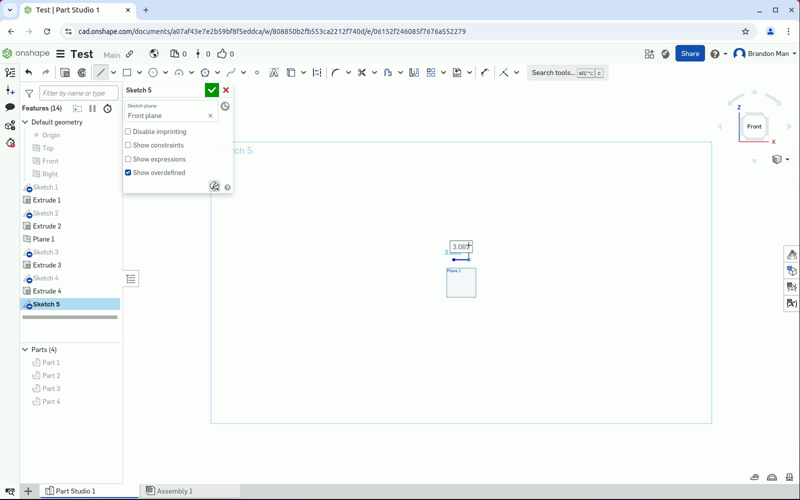
key_down(shift)
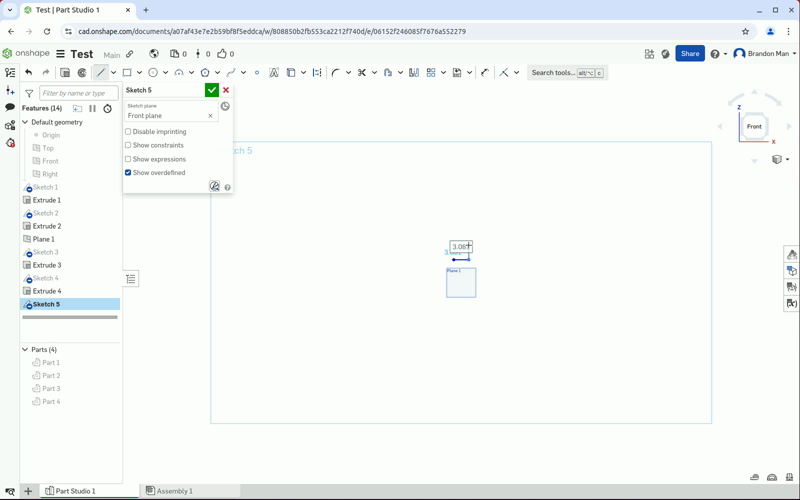
mouse_move(498, 244)
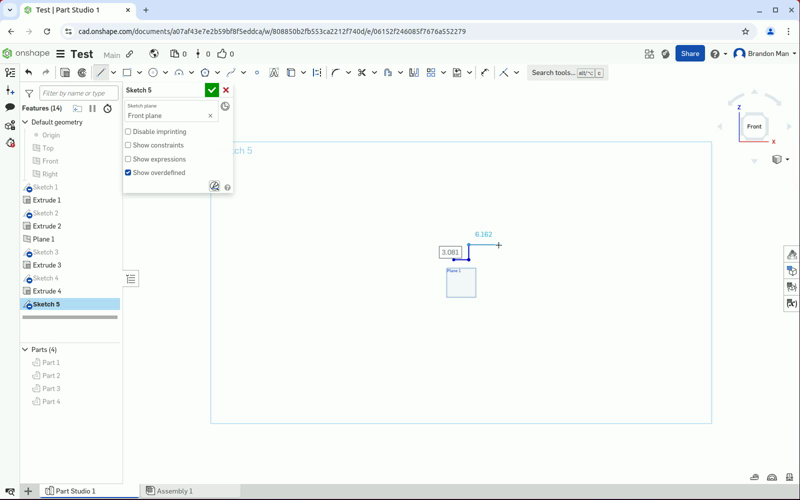
mouse_move(453, 244)
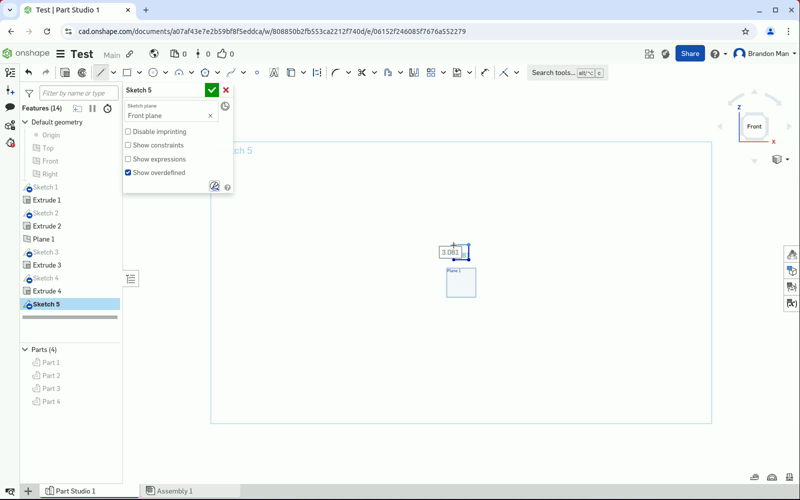
click(453, 244)
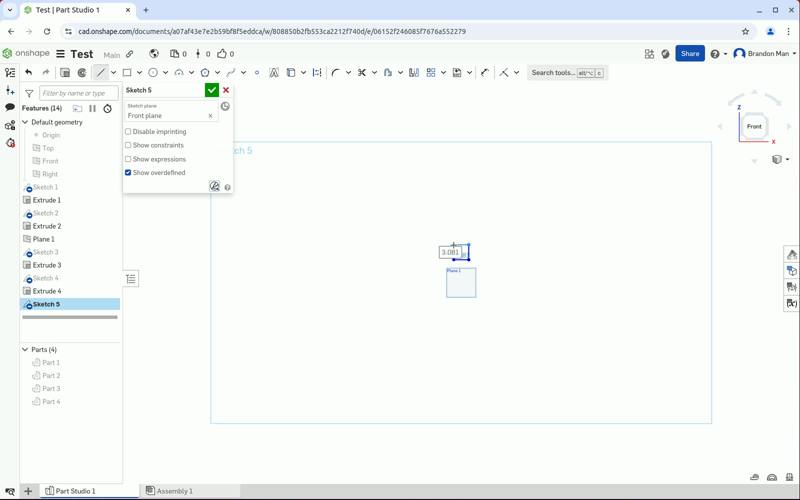
key_up(shift)
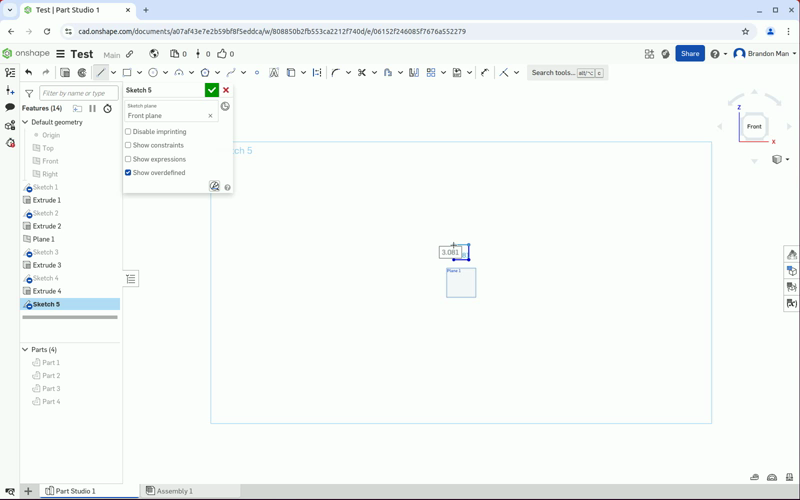
mouse_move(483, 244)
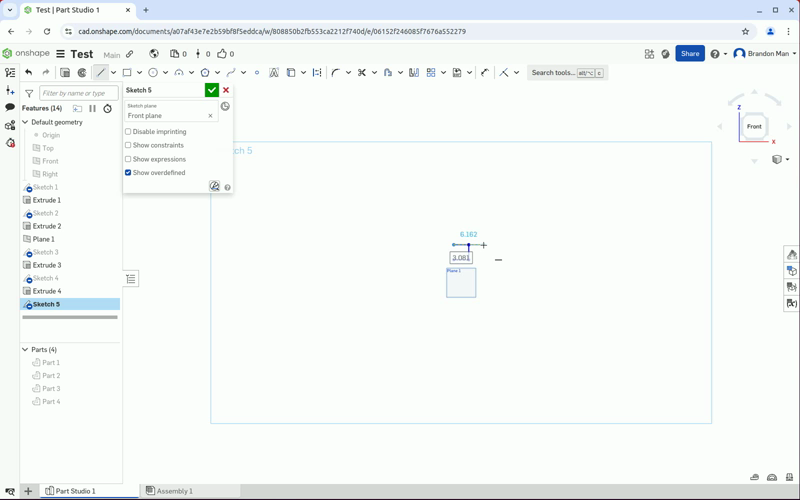
key_down(shift)
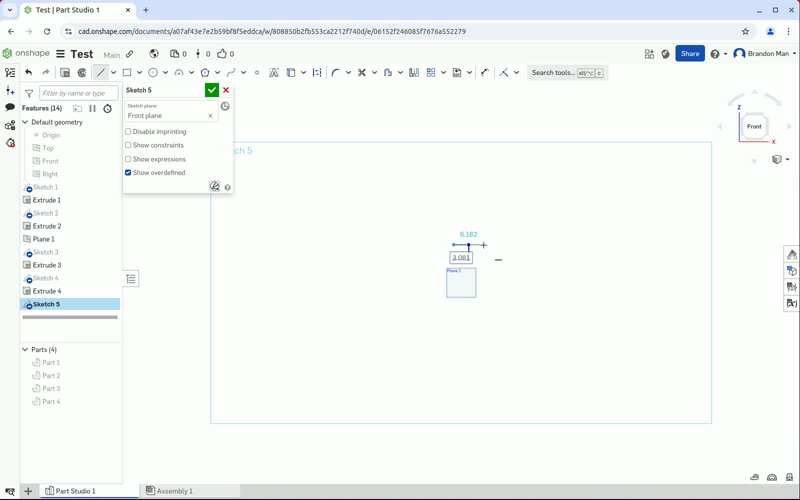
mouse_move(453, 259)
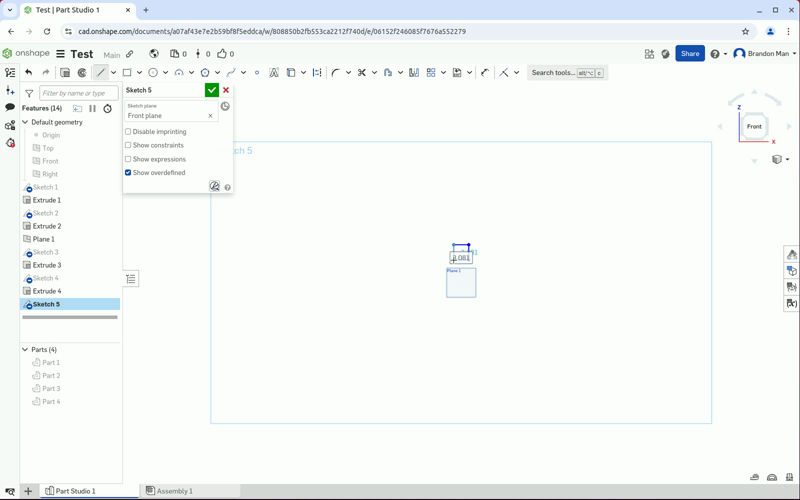
key_up(shift)
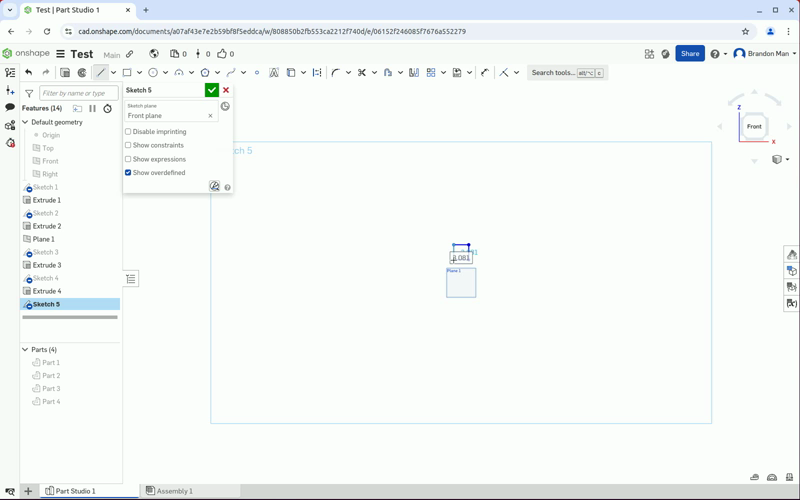
click(453, 259)
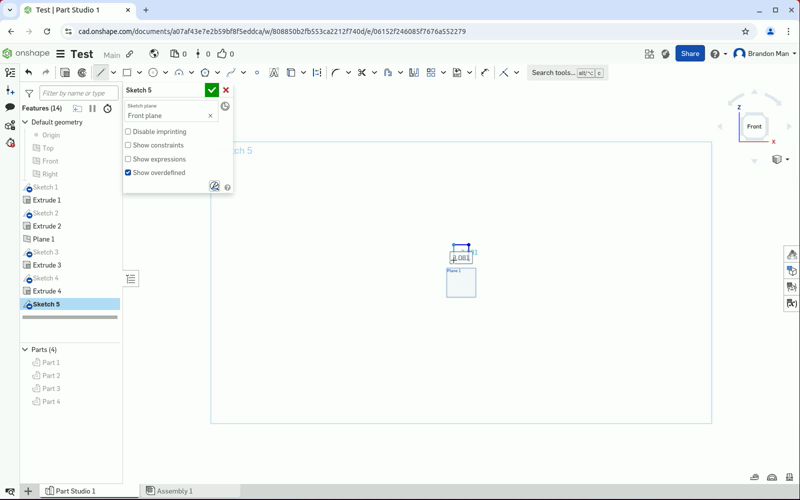
key(esc)
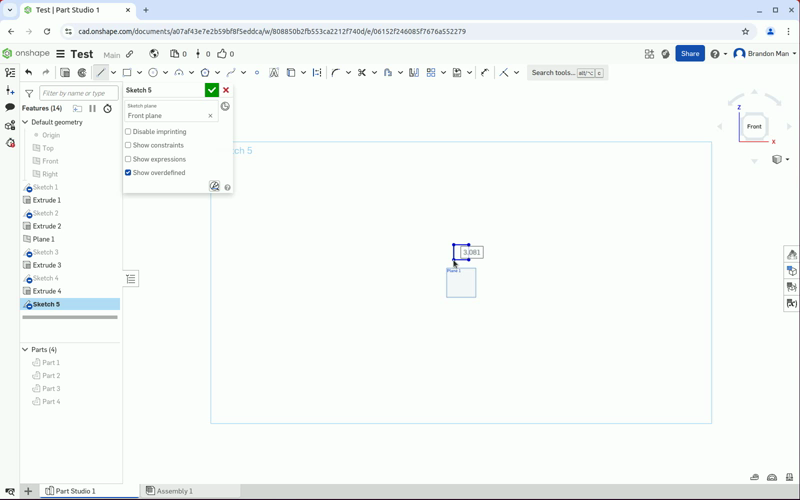
mouse_move(458, 248)
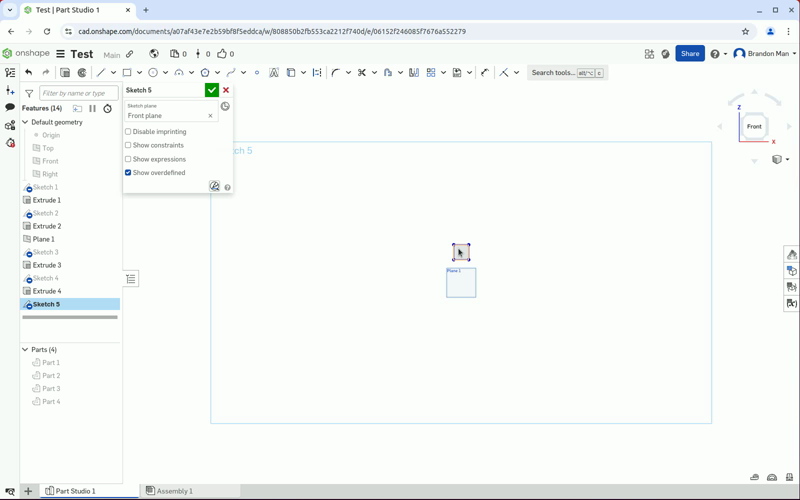
scroll(6)
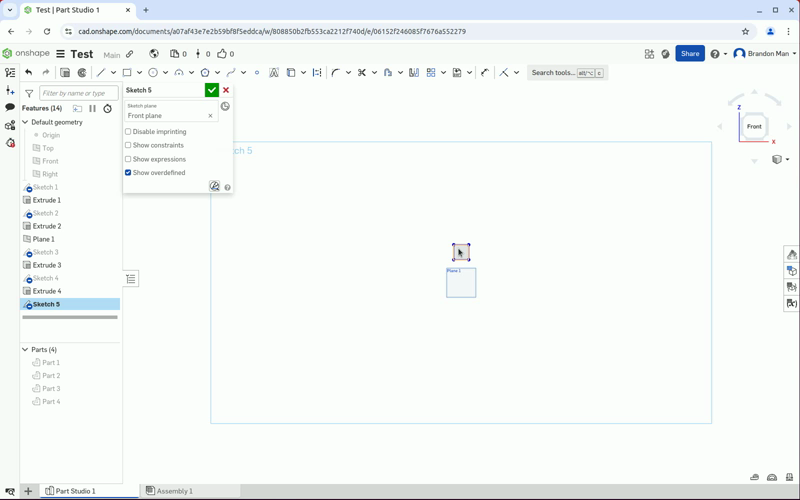
scroll(6)
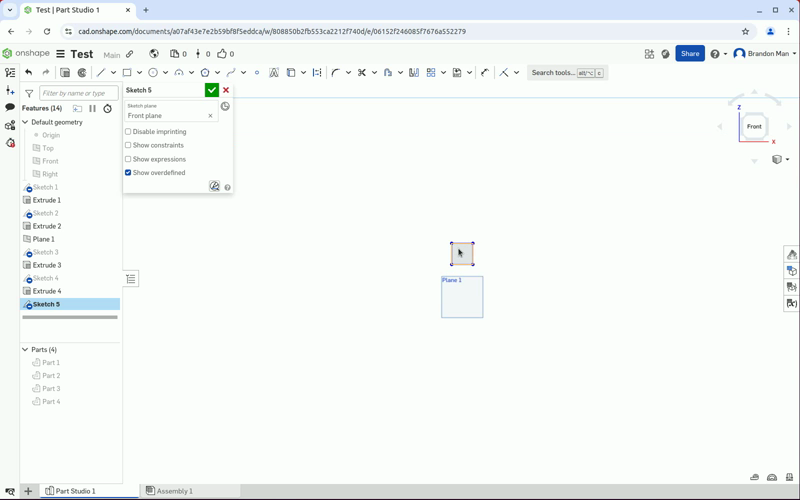
scroll(6)
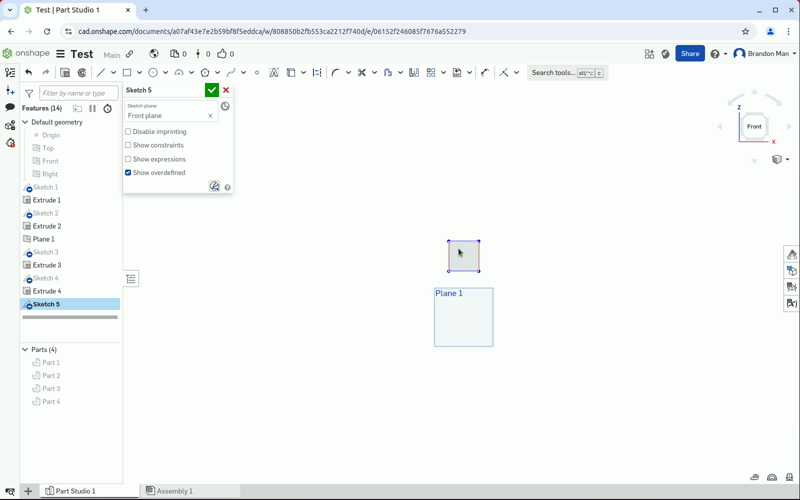
scroll(6)
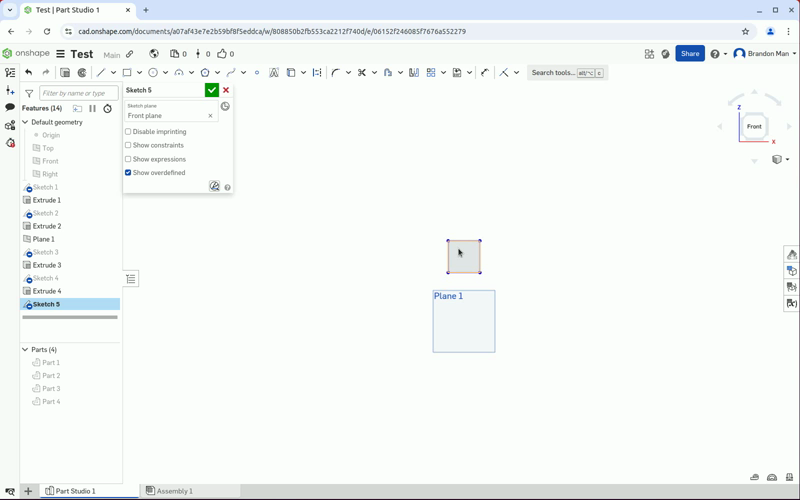
scroll(6)
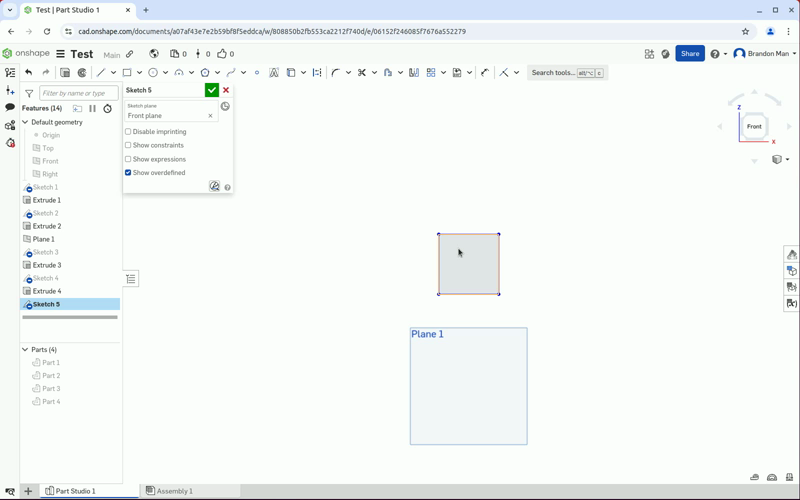
scroll(6)
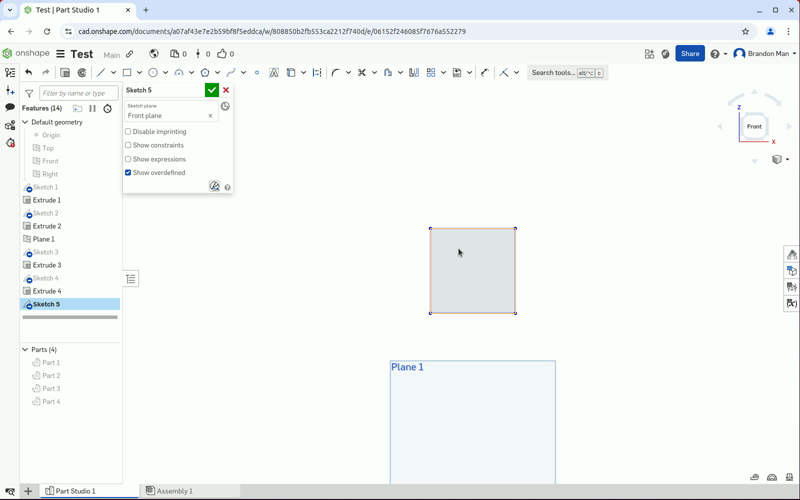
scroll(6)
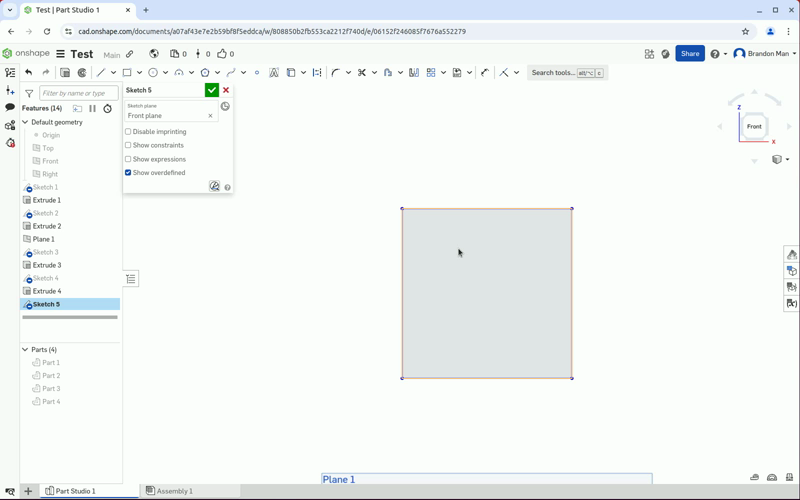
click(458, 248)
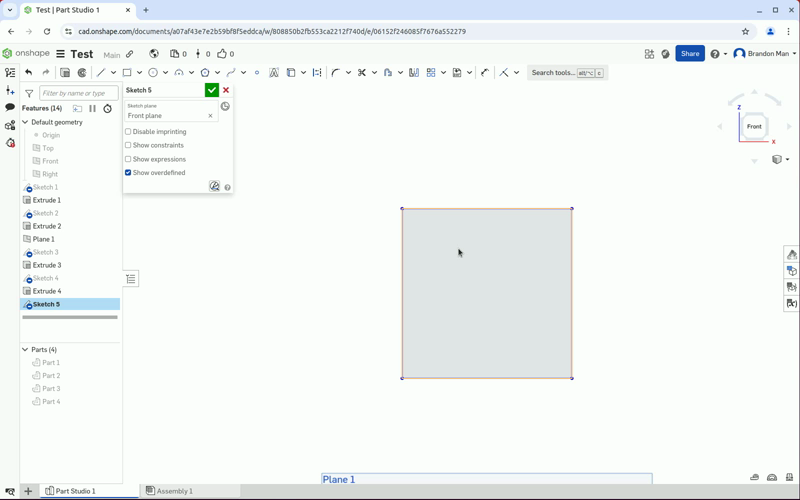
scroll(-6)
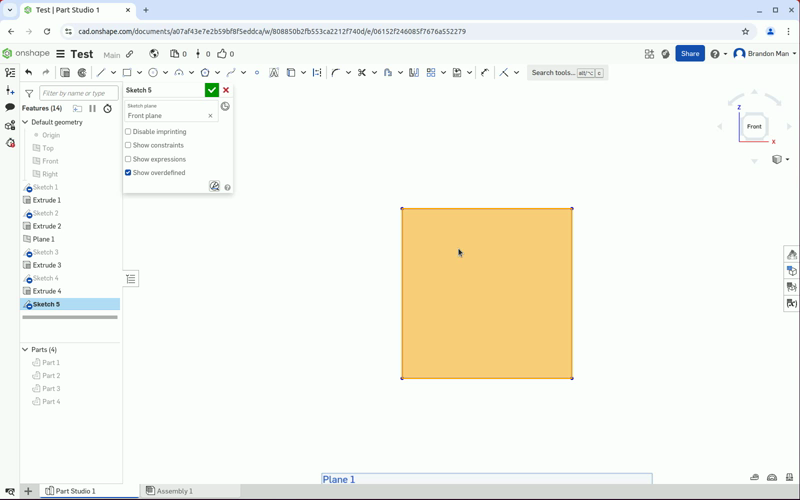
scroll(-6)
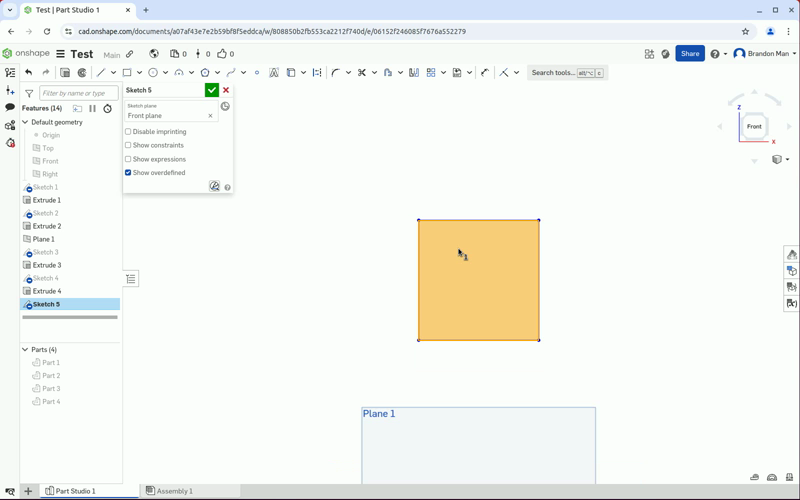
scroll(-6)
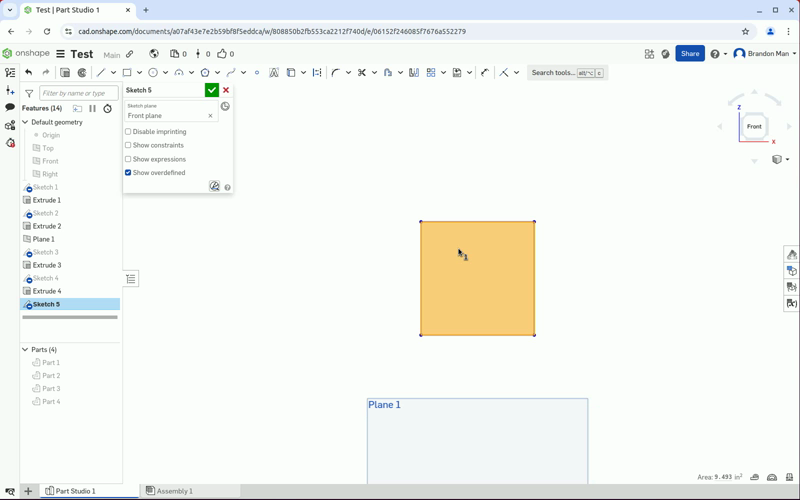
scroll(-6)
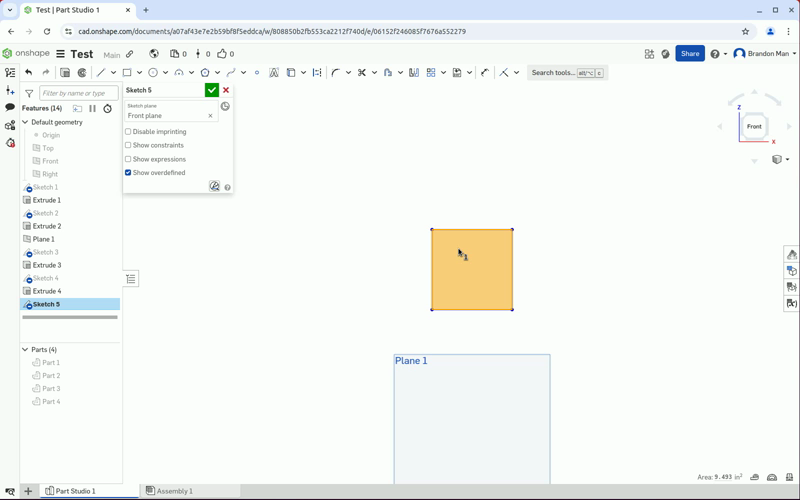
scroll(-6)
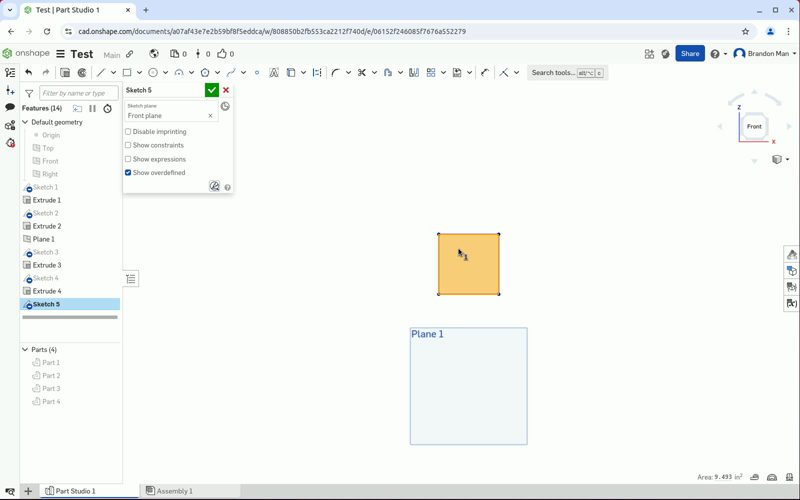
scroll(-6)
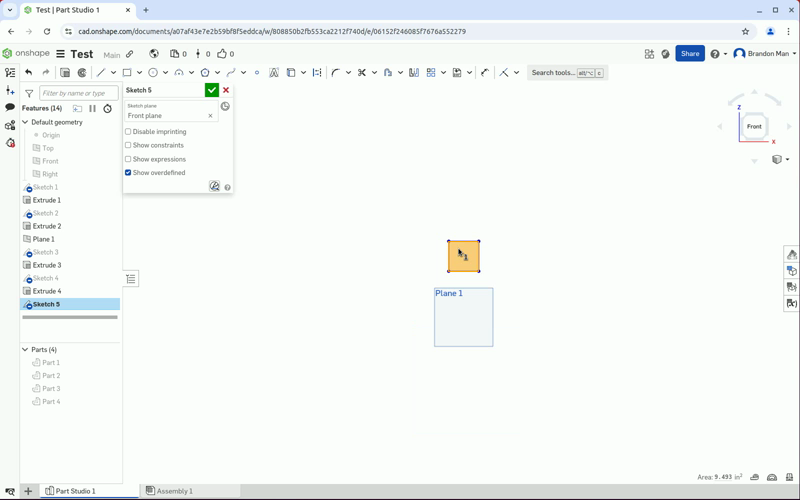
scroll(-6)
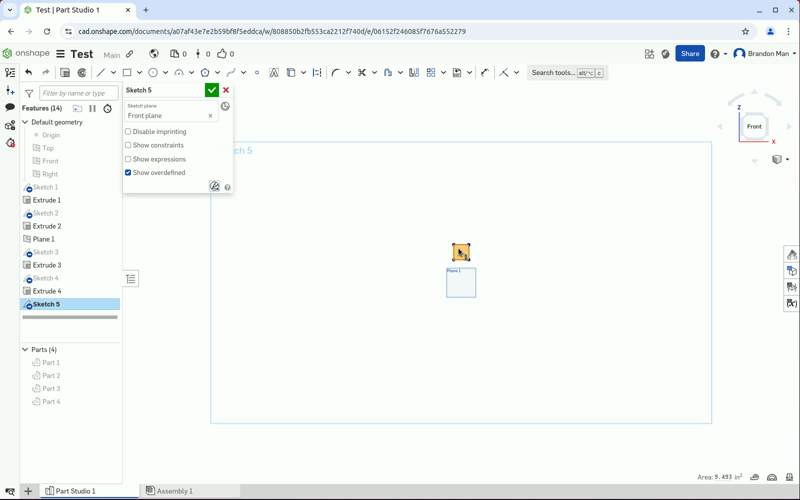
mouse_move(73, 352)
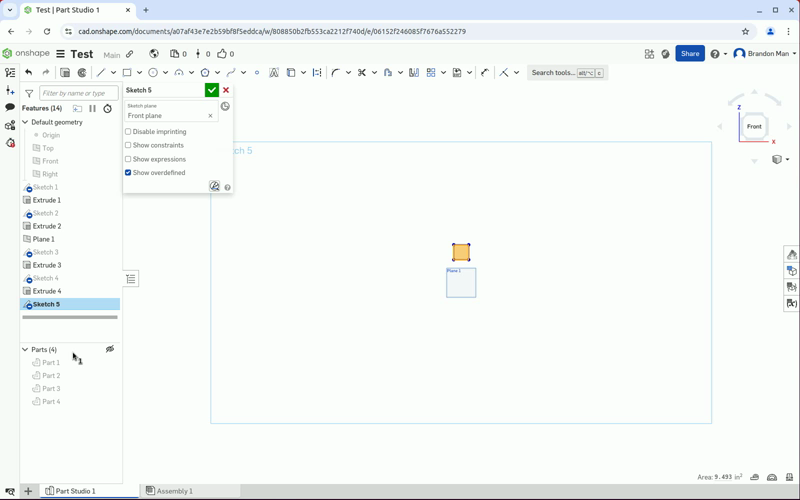
key(shift+y)
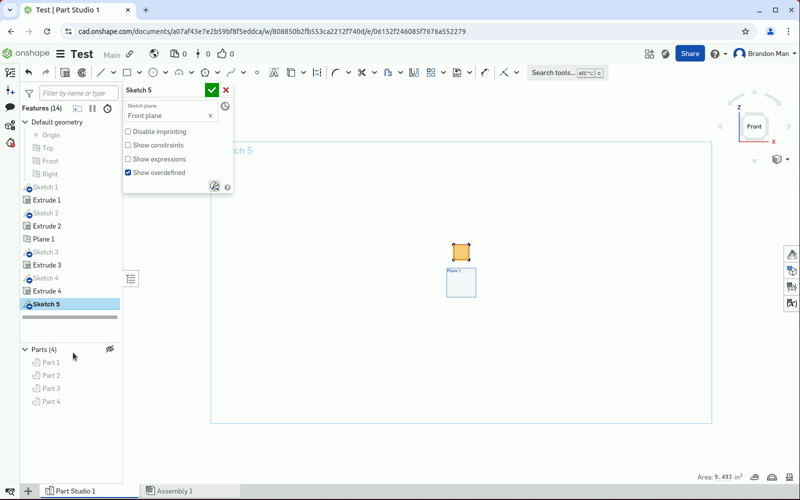
key(shift+e)
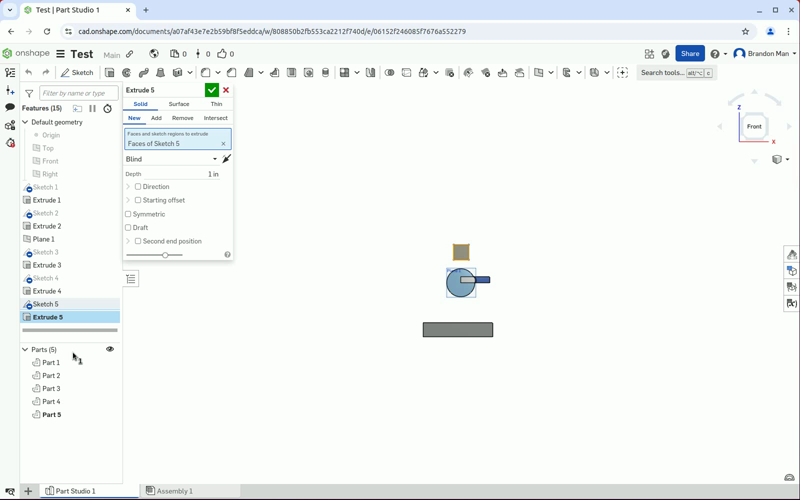
mouse_move(143, 106)
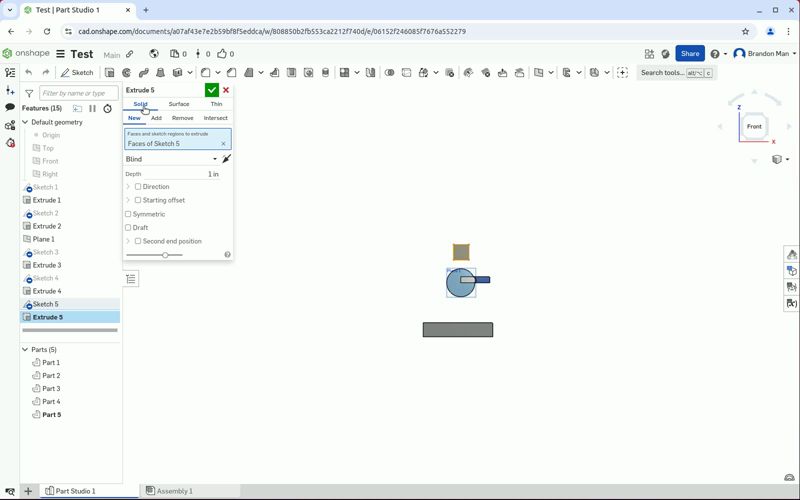
click(143, 106)
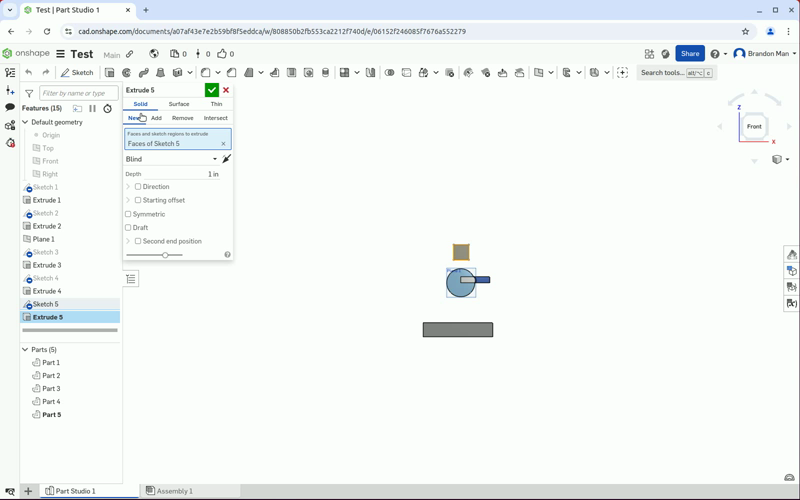
mouse_move(137, 120)
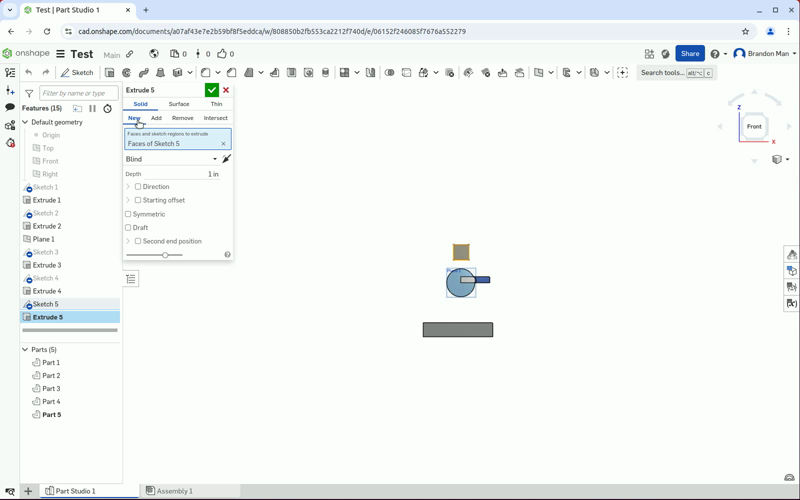
click(137, 120)
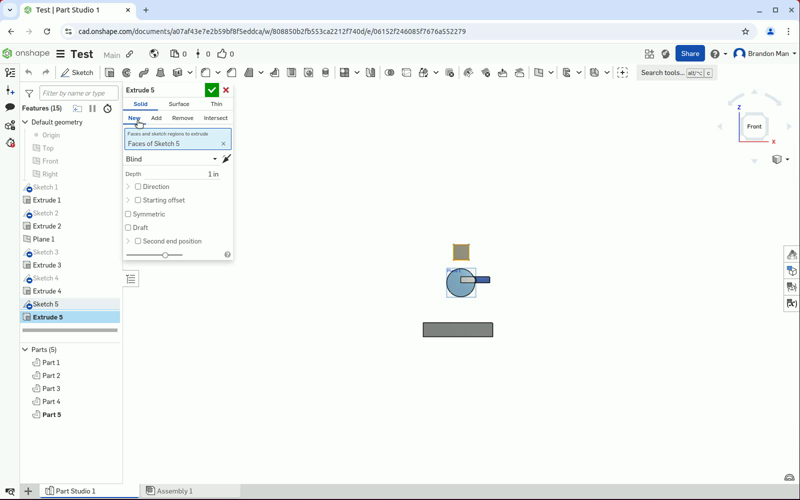
key(tab, 4)
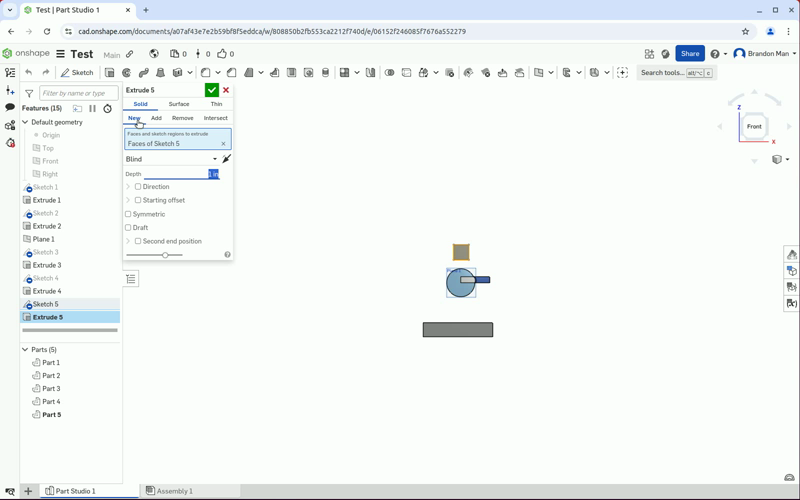
text(2.889)
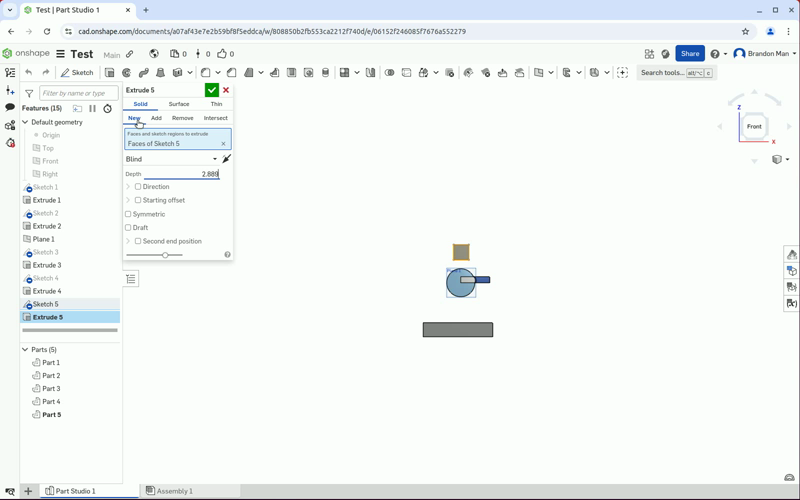
key(enter)
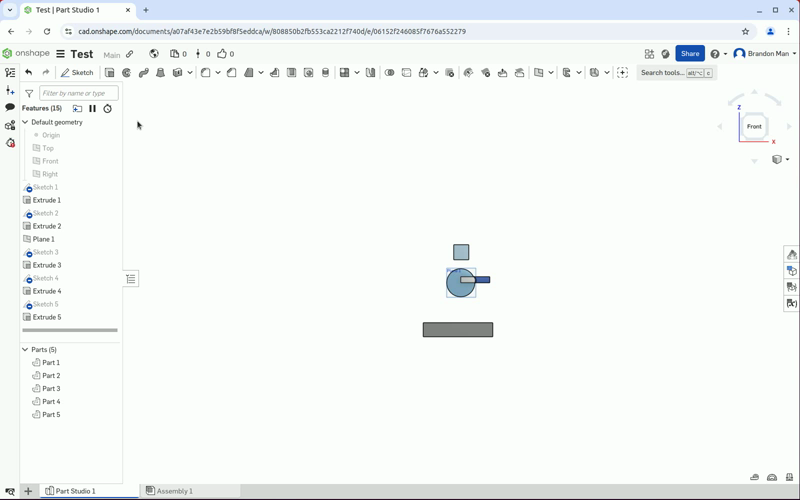
key(shift+h)
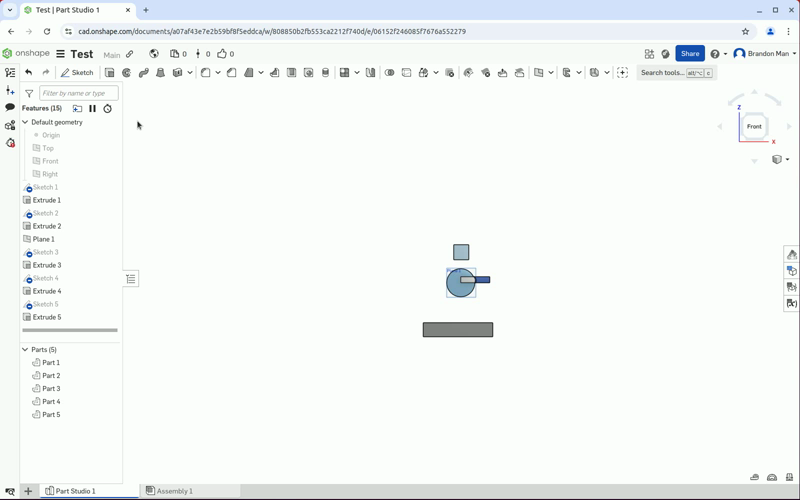
key(shift+h)
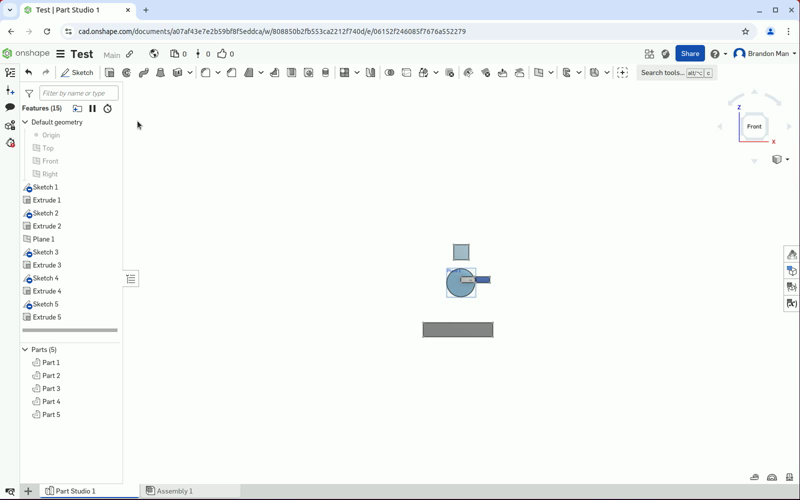
key(shift+7)
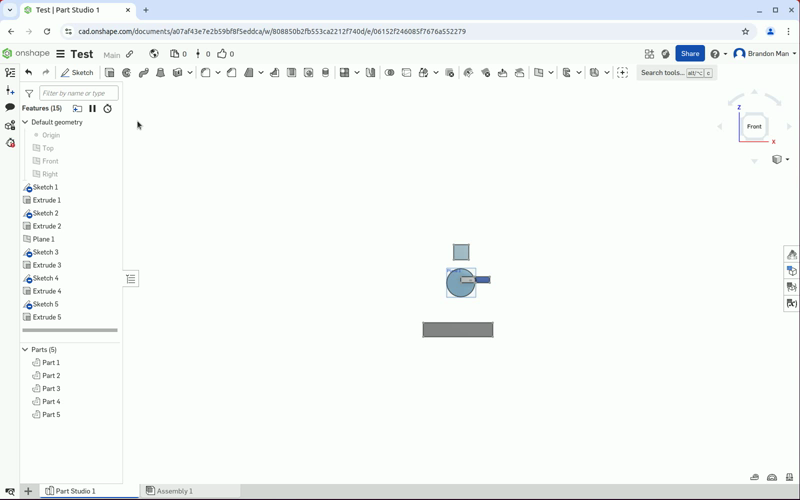
key(left, 2)
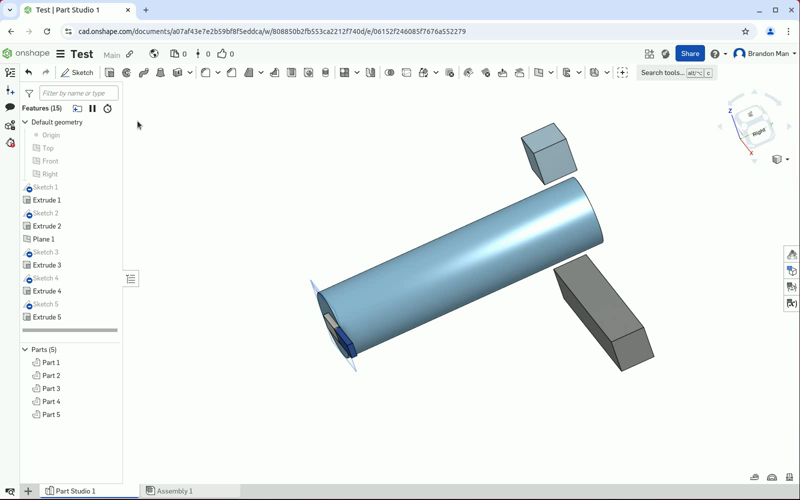
key(down, 2)
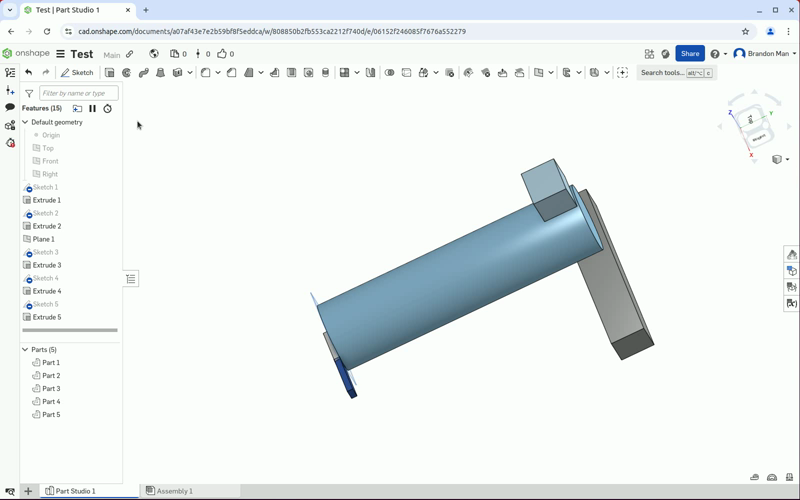
key(up, 2)
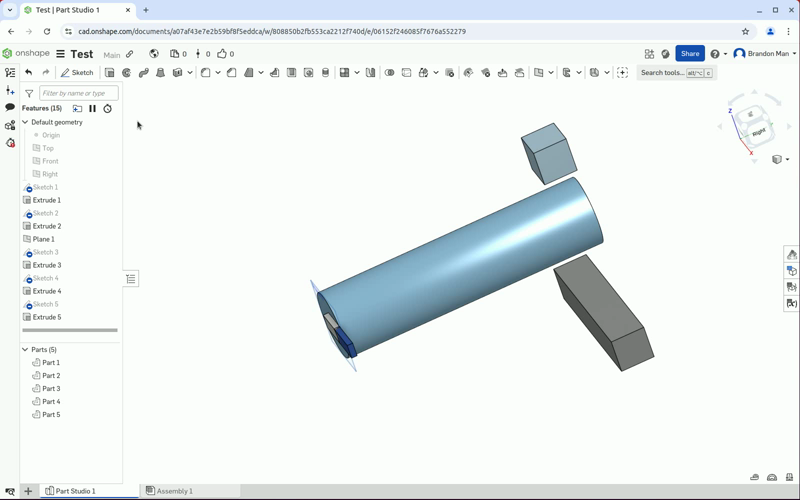
key(right, 2)
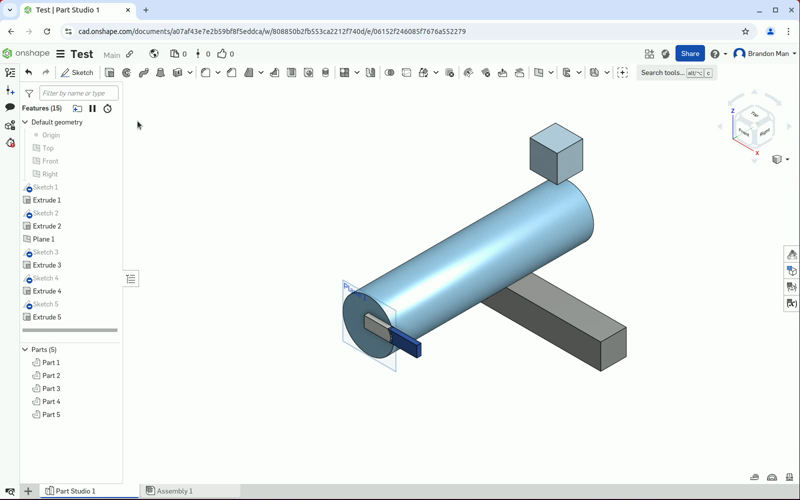
mouse_move(73, 189)
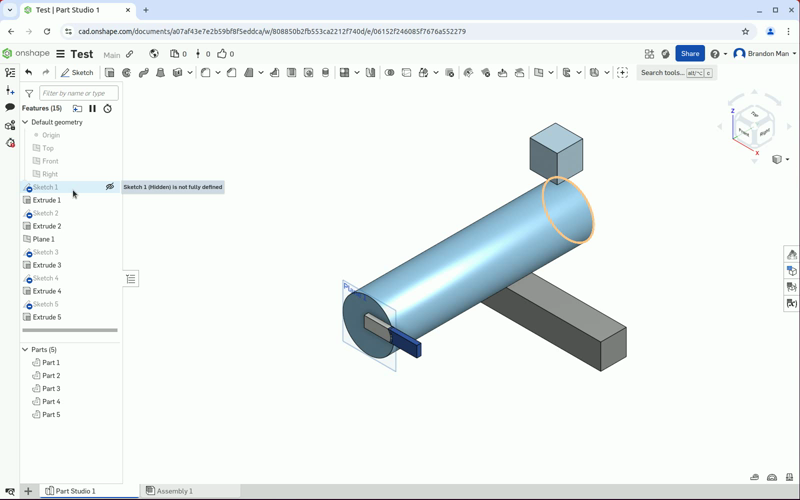
click(73, 189)